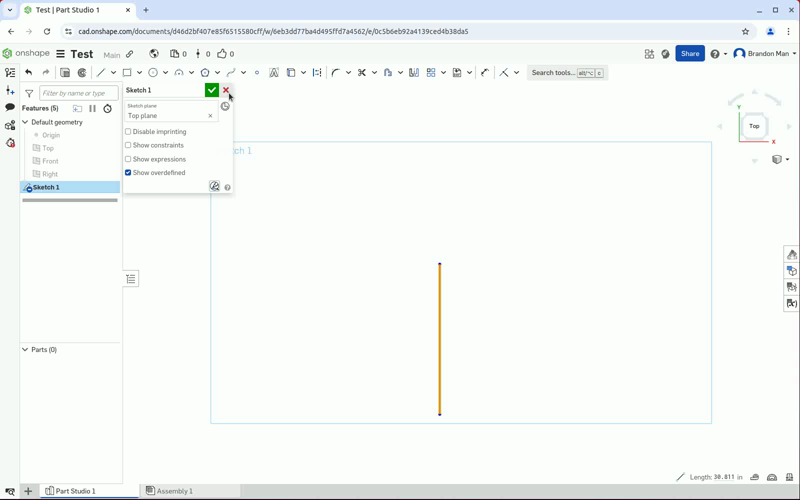
key(shift+h)
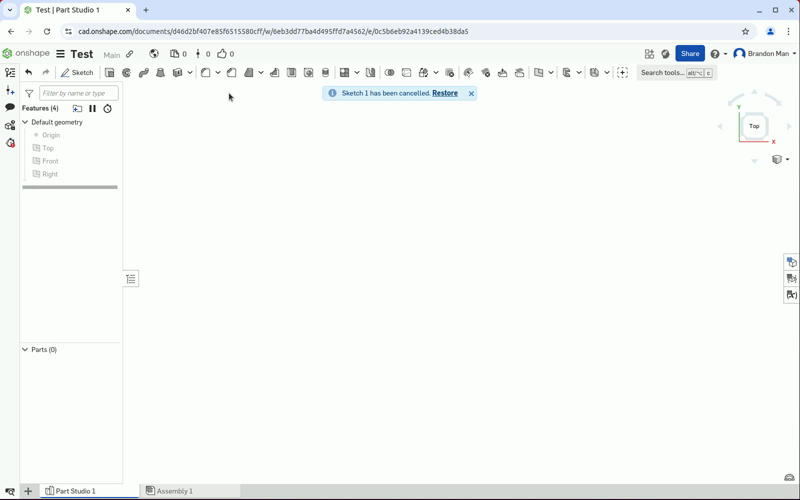
mouse_move(73, 352)
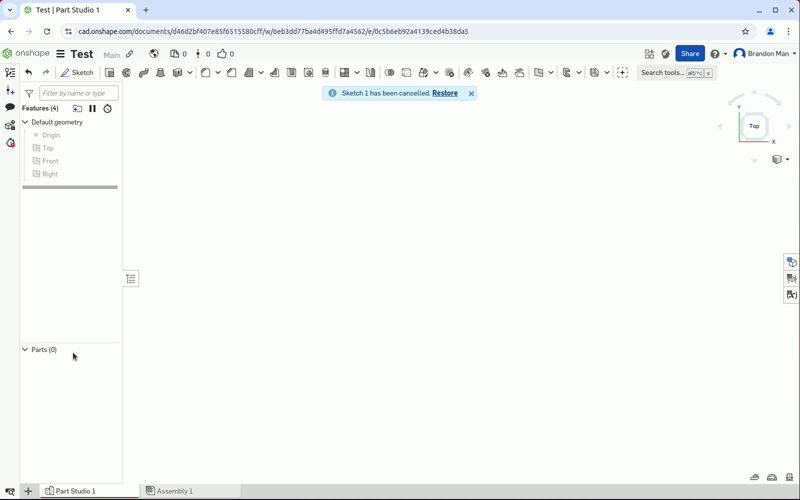
key(y)
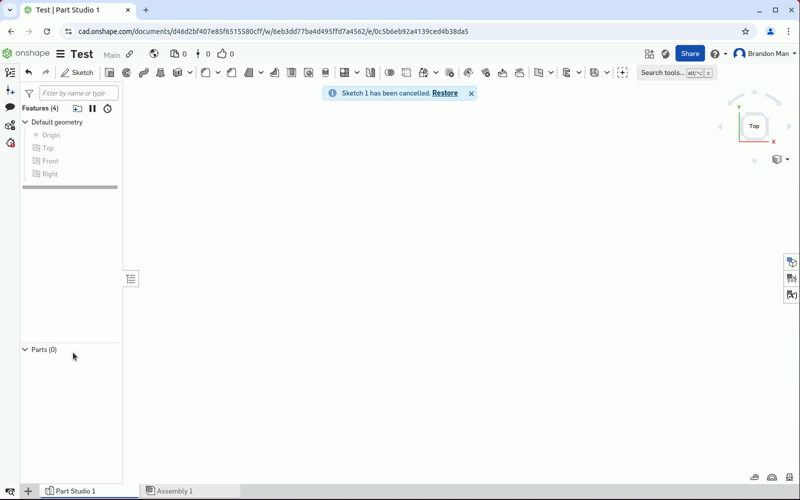
key(shift+p)
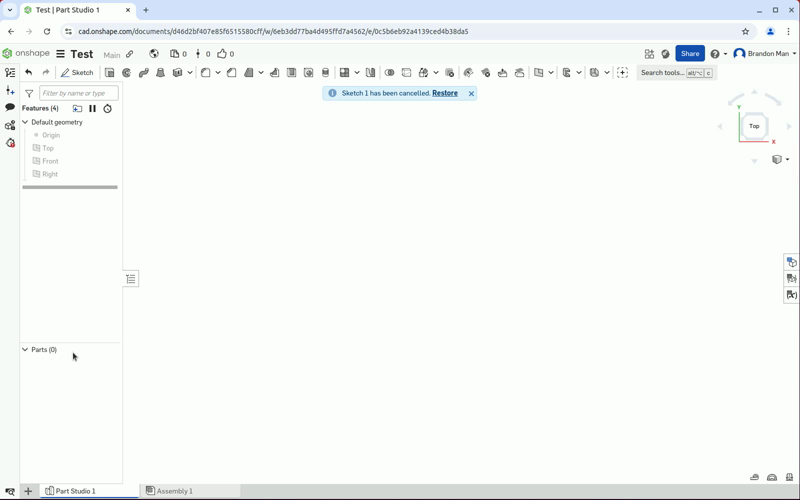
key(space)
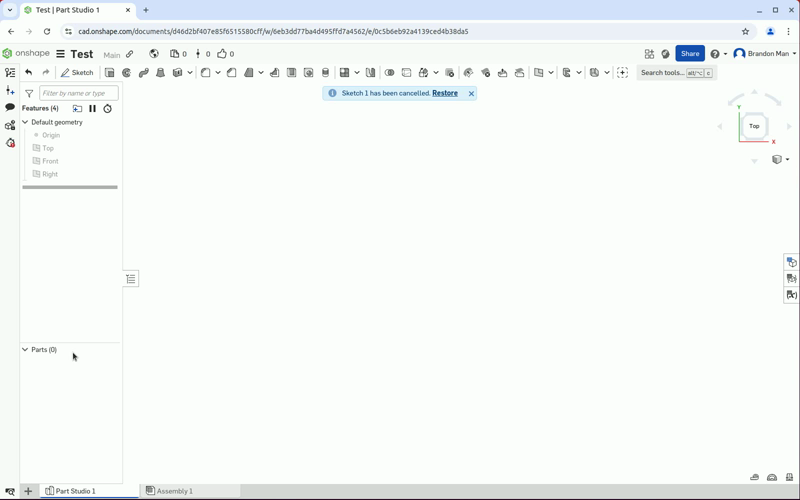
key_down(shift)
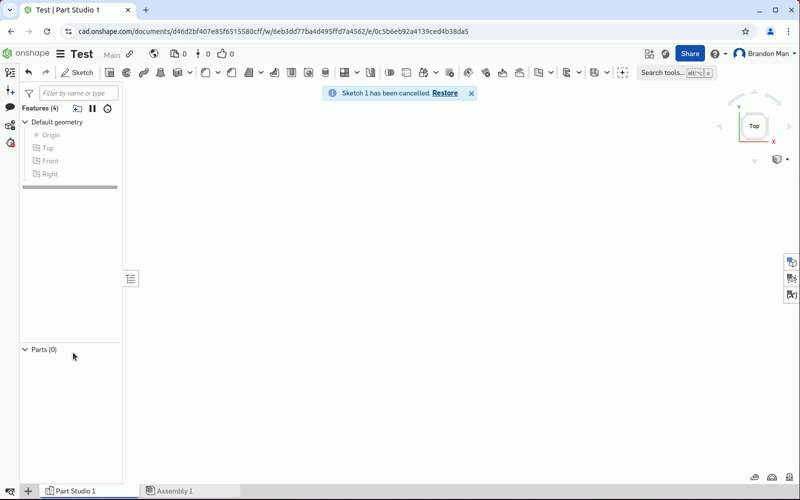
key(up)
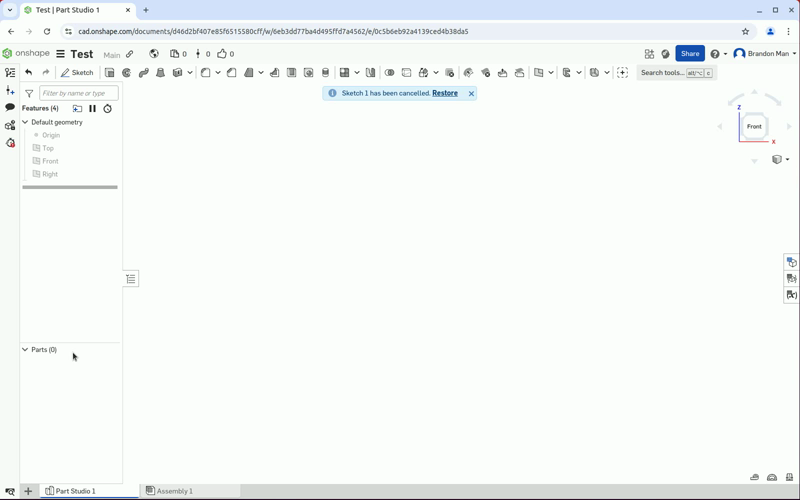
key_up(shift)
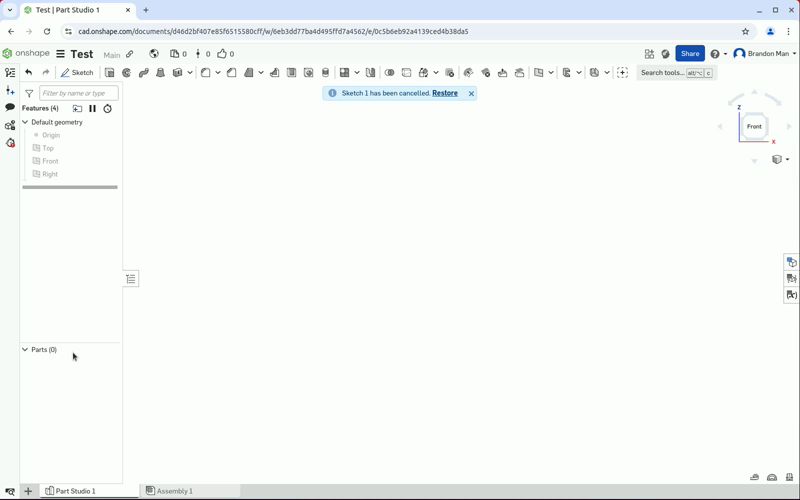
mouse_move(73, 352)
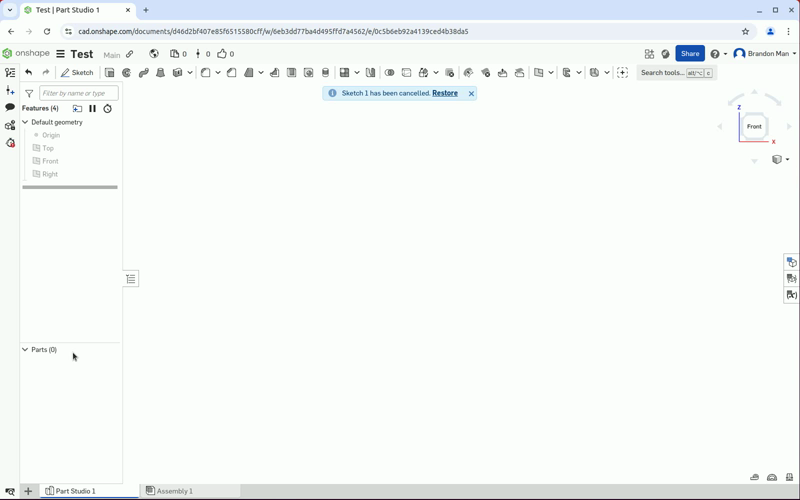
key(shift+y)
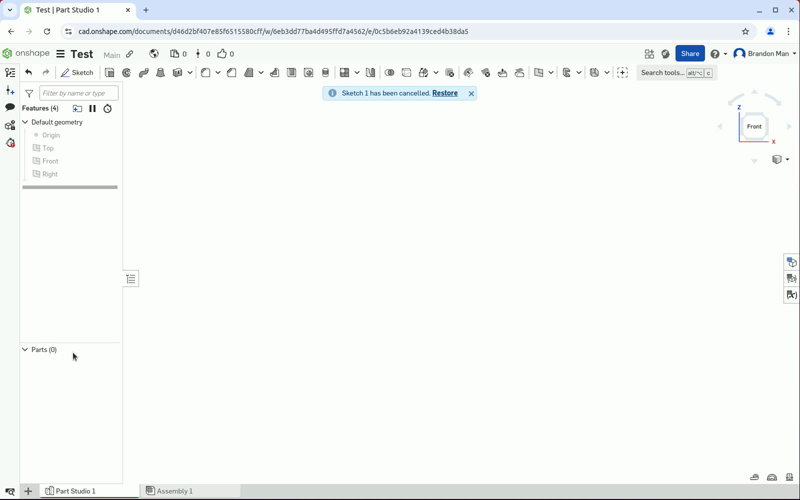
key(shift+s)
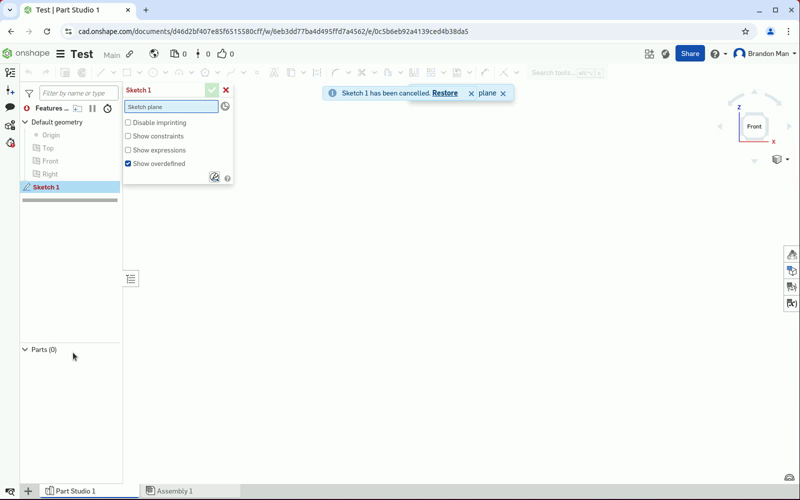
mouse_move(73, 163)
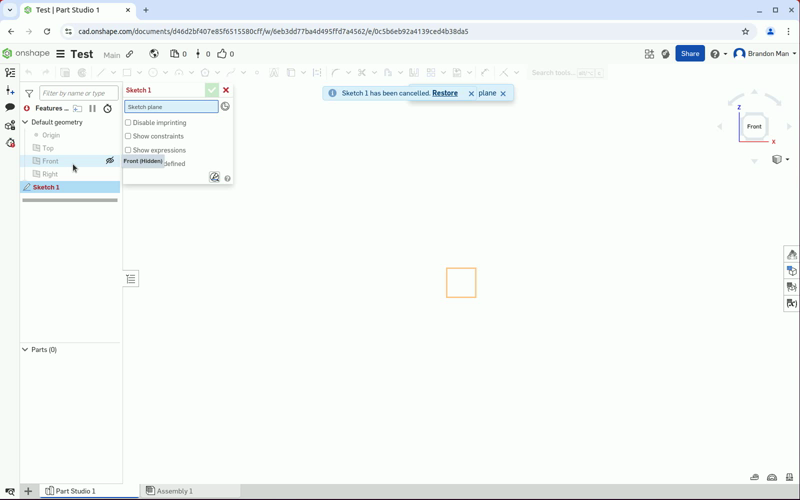
click(73, 163)
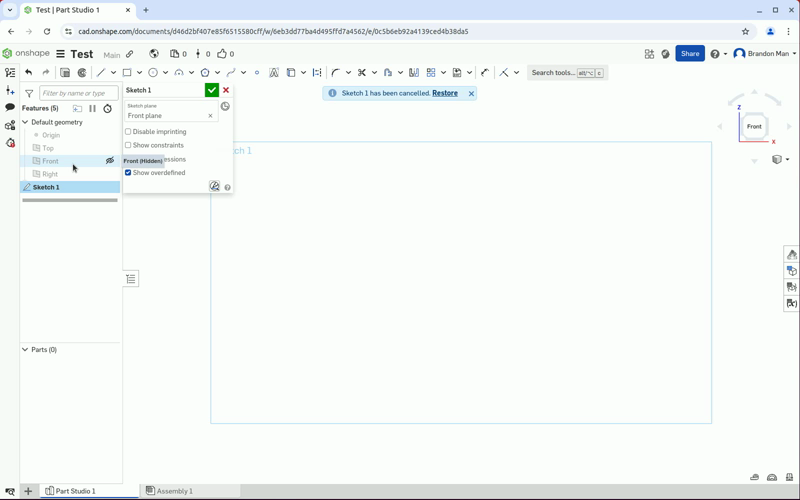
mouse_move(73, 352)
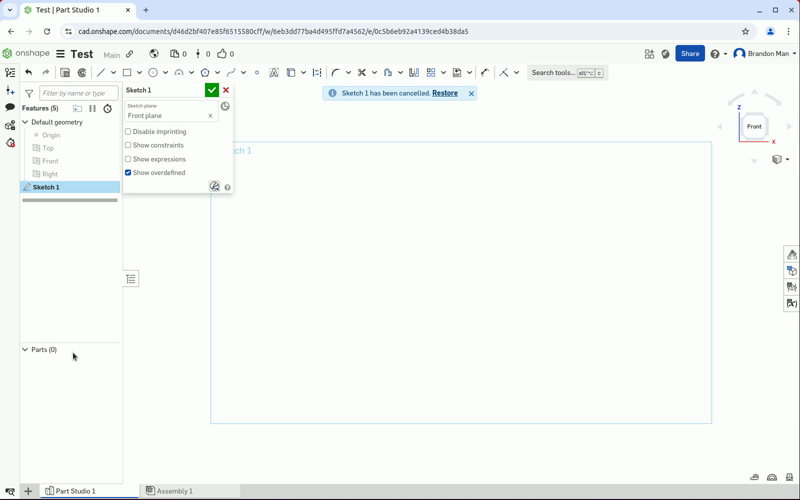
key(y)
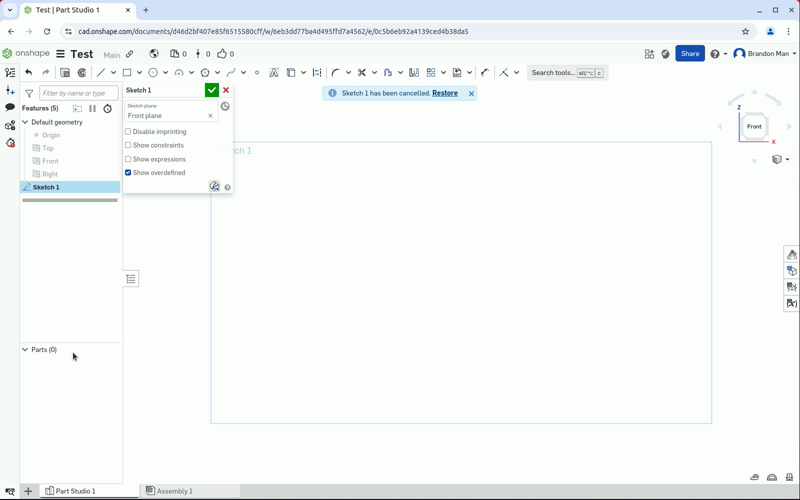
key(l)
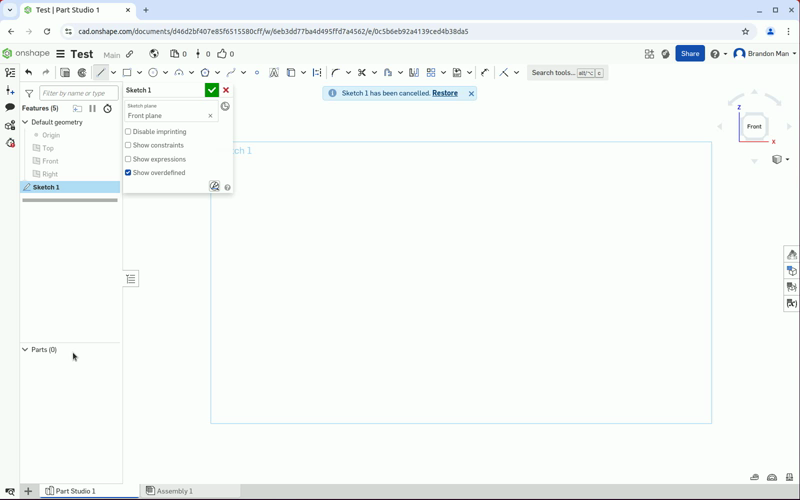
key_down(shift)
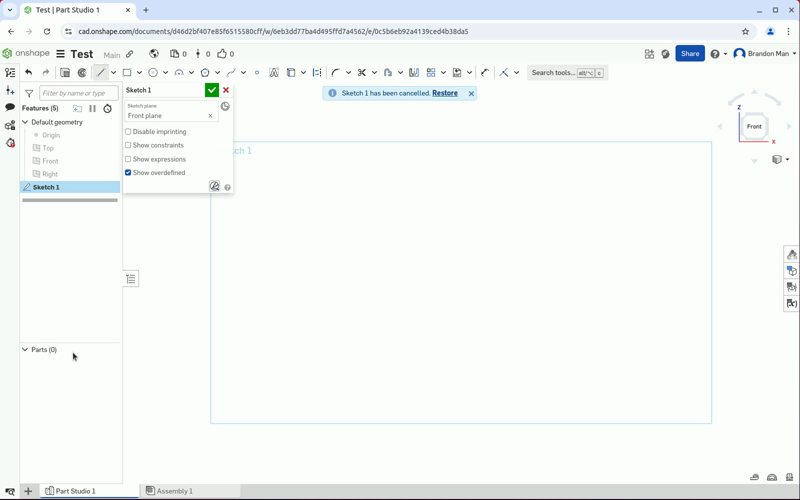
mouse_move(460, 282)
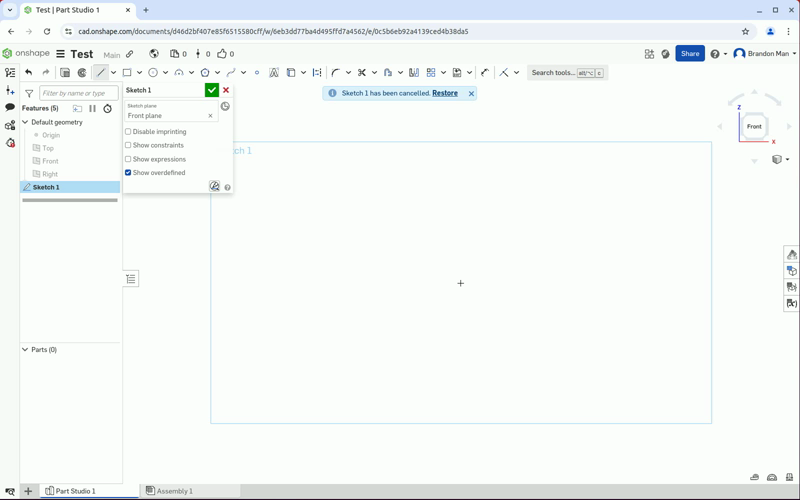
click(460, 282)
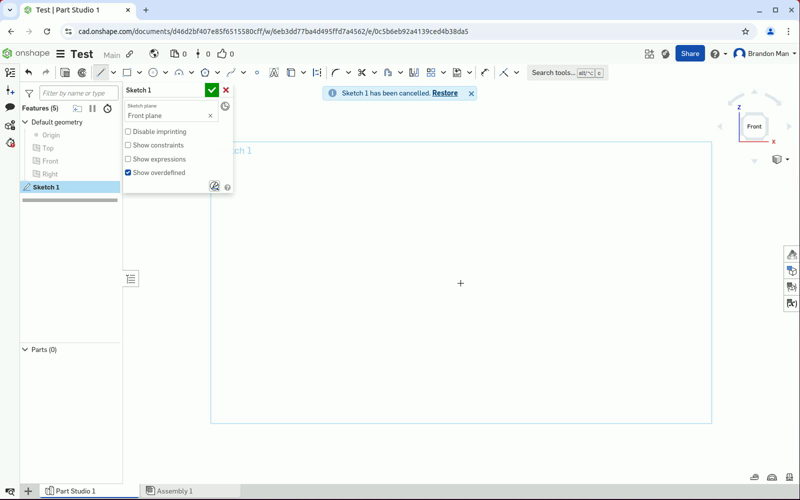
key_up(shift)
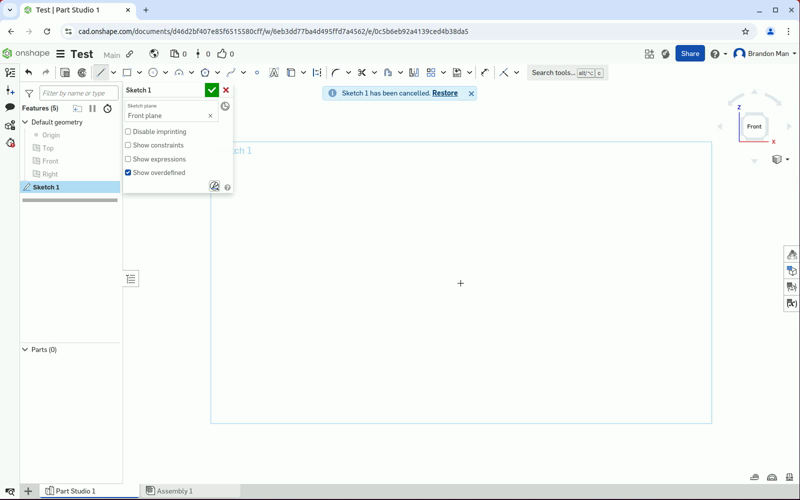
key_down(shift)
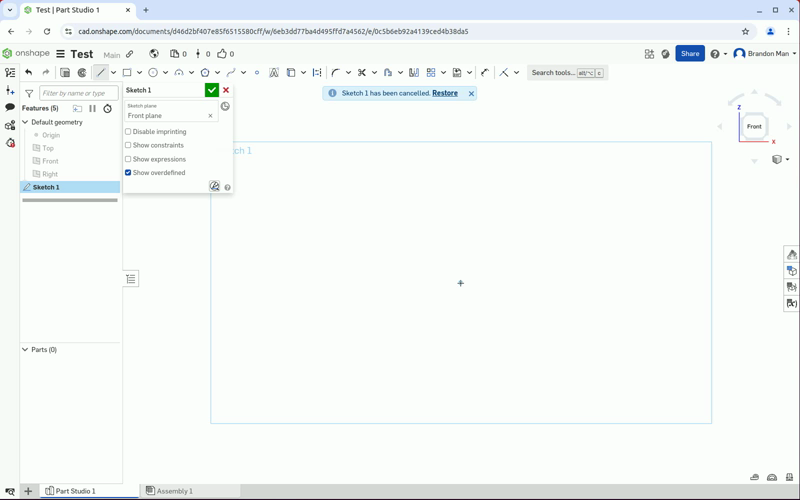
mouse_move(490, 282)
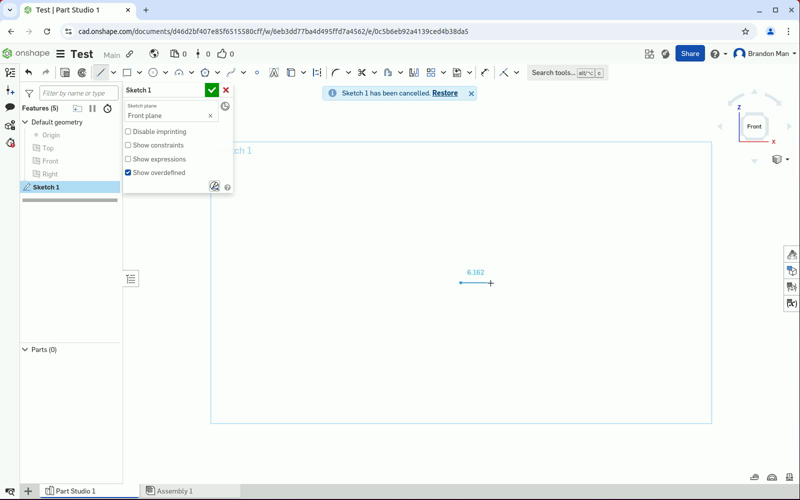
mouse_move(495, 282)
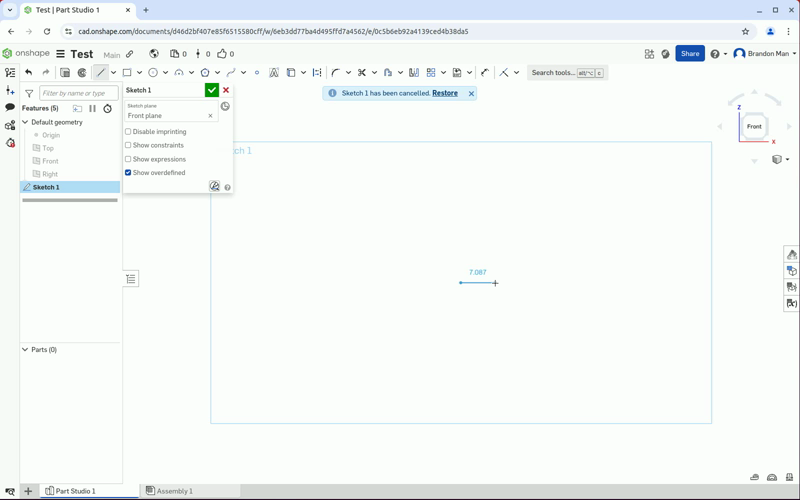
click(495, 282)
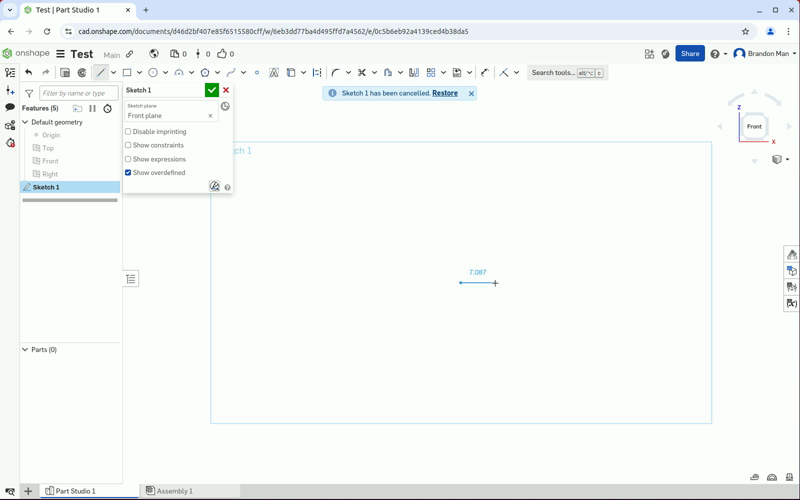
key_up(shift)
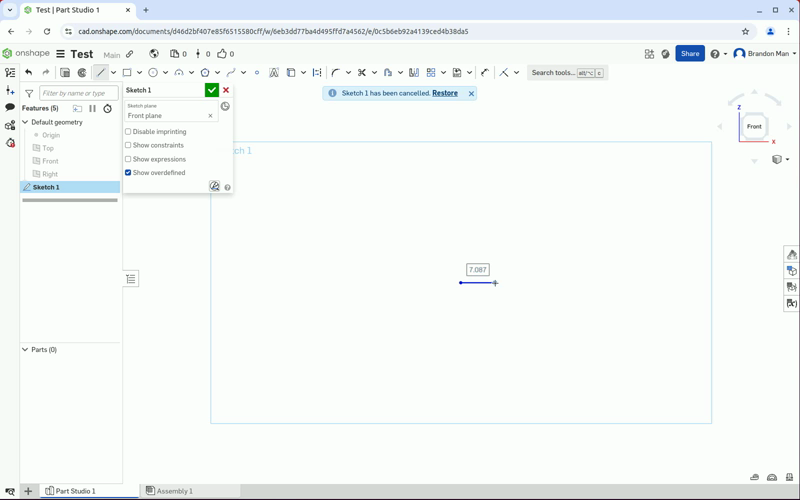
key(esc)
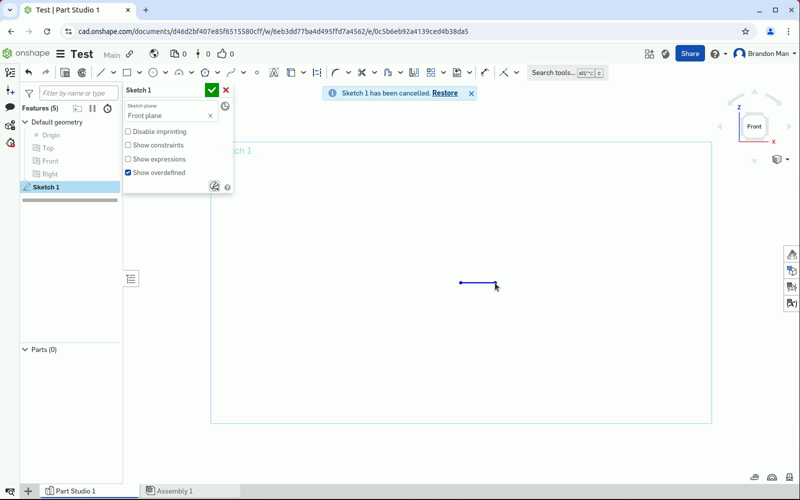
key(a)
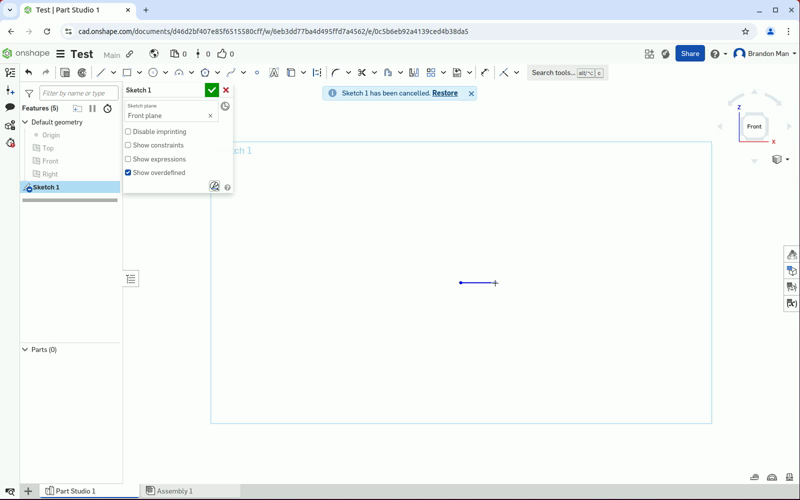
mouse_move(495, 282)
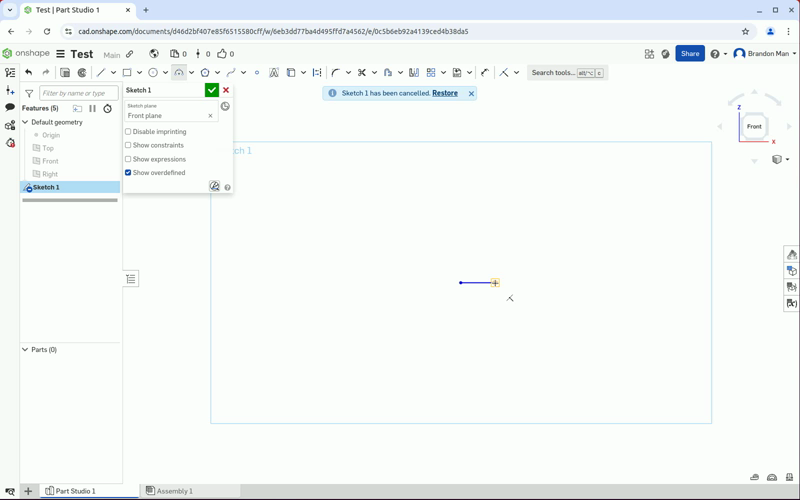
click(495, 282)
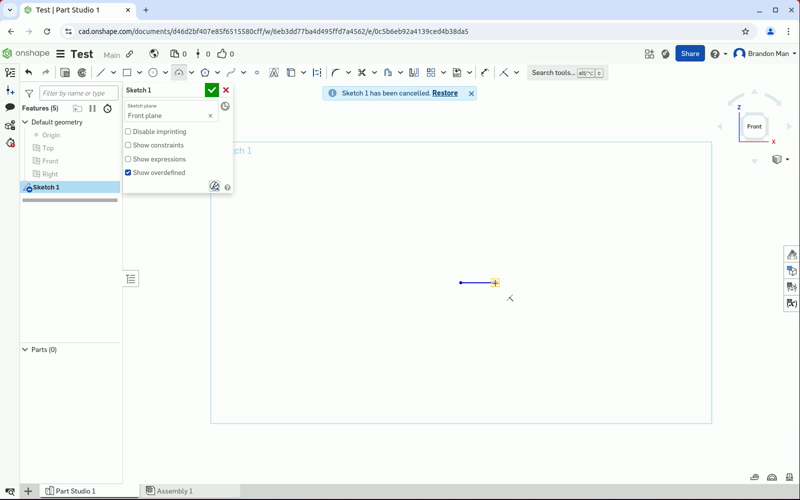
key_down(shift)
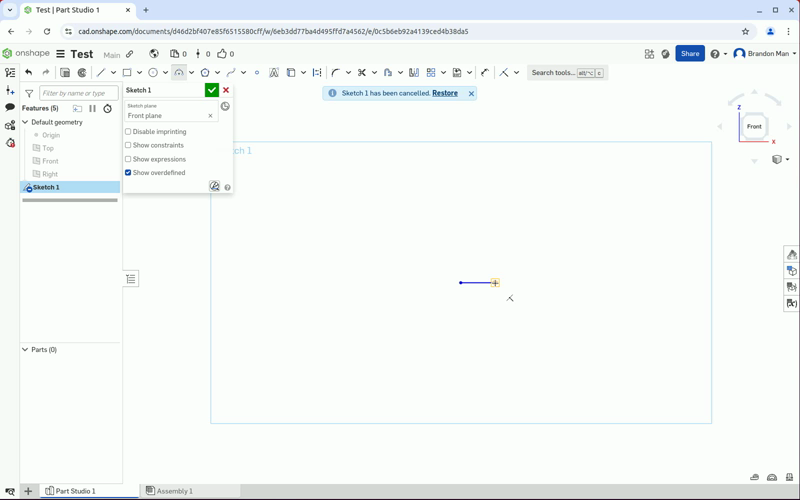
mouse_move(503, 279)
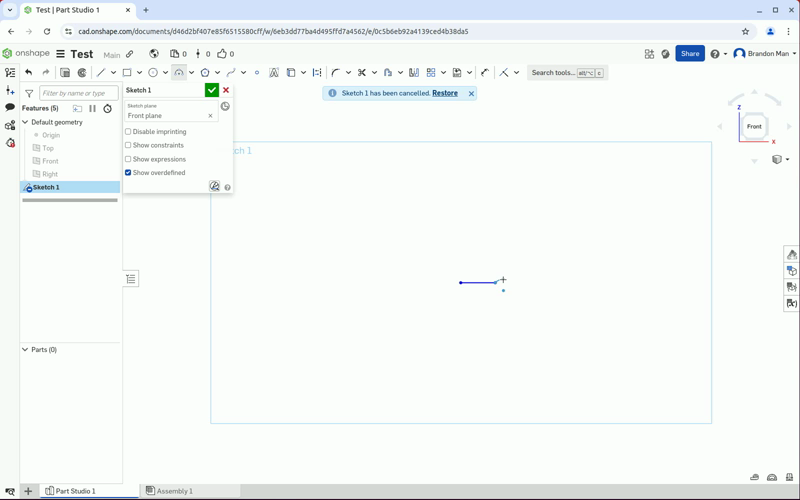
click(503, 279)
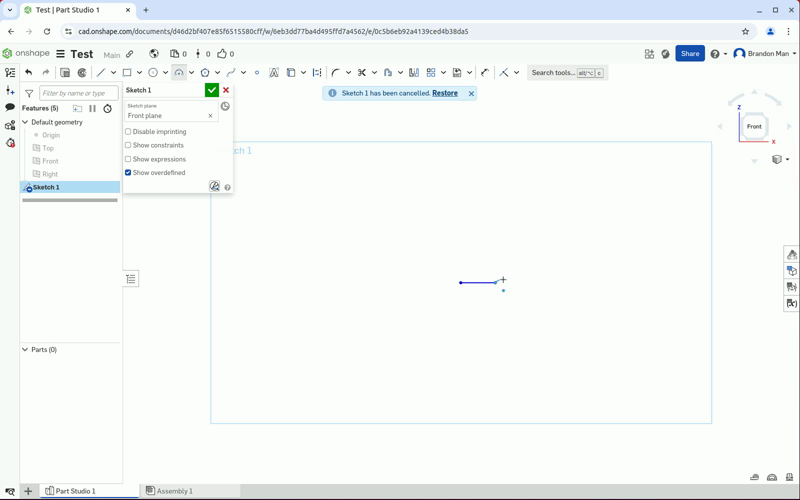
mouse_move(499, 282)
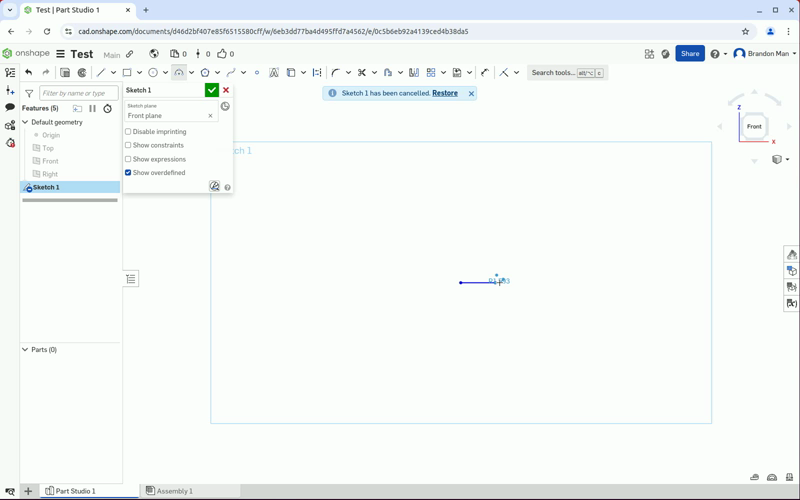
click(499, 282)
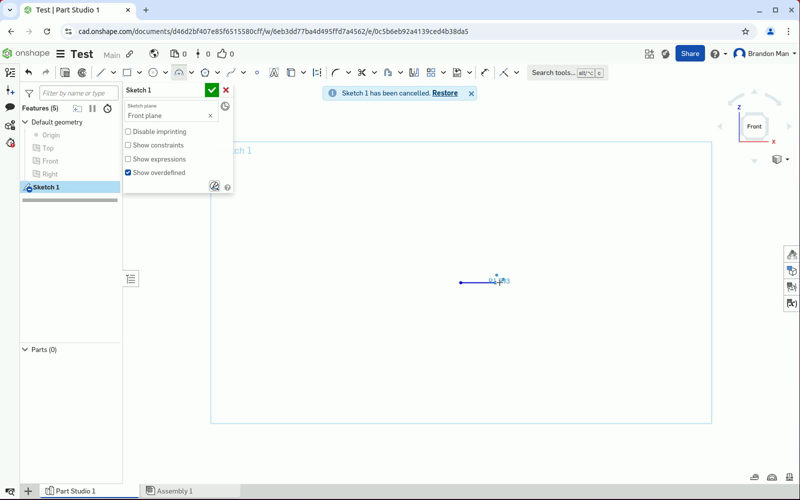
key_up(shift)
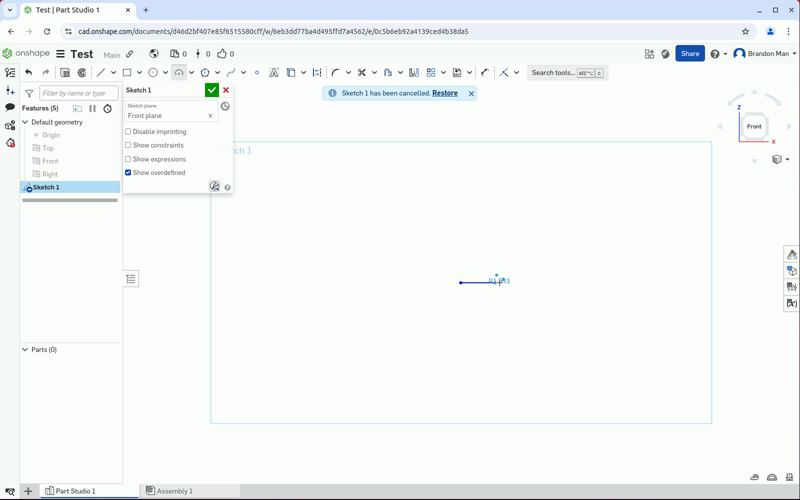
key(esc)
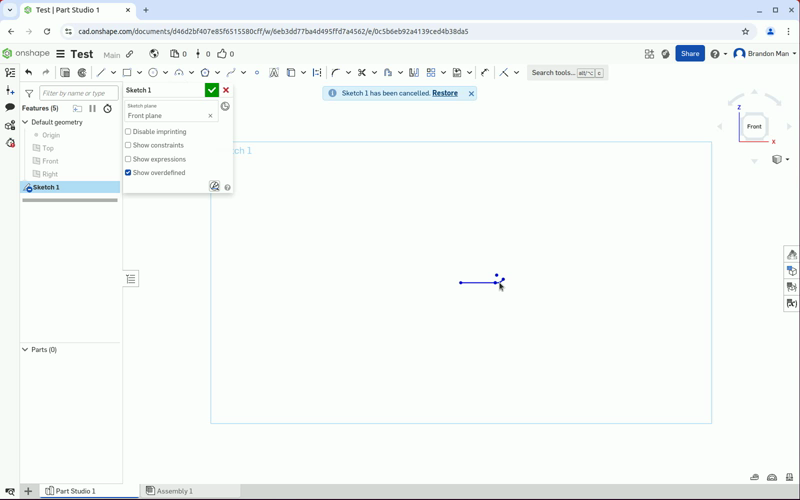
key(l)
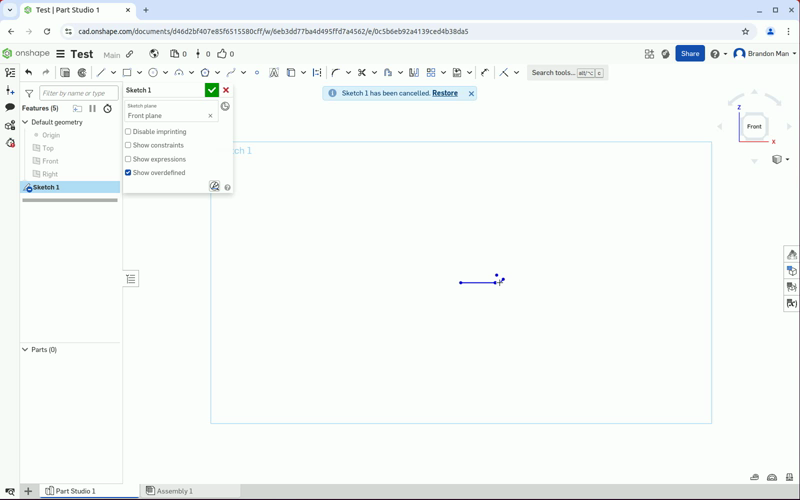
mouse_move(503, 279)
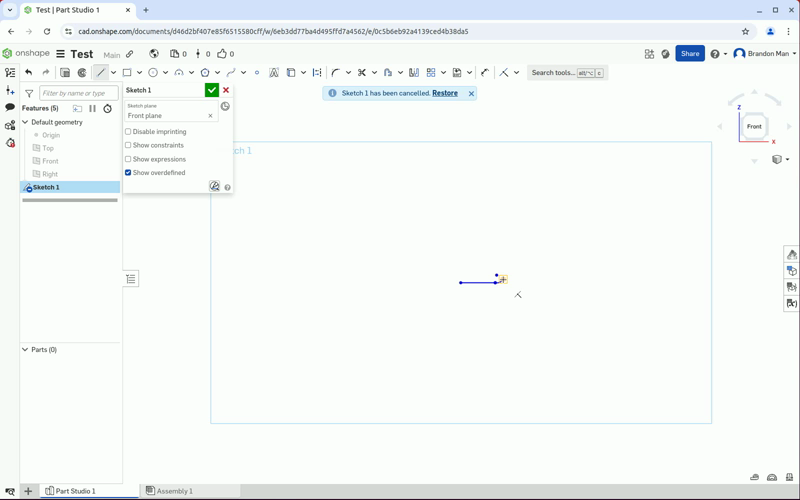
click(503, 279)
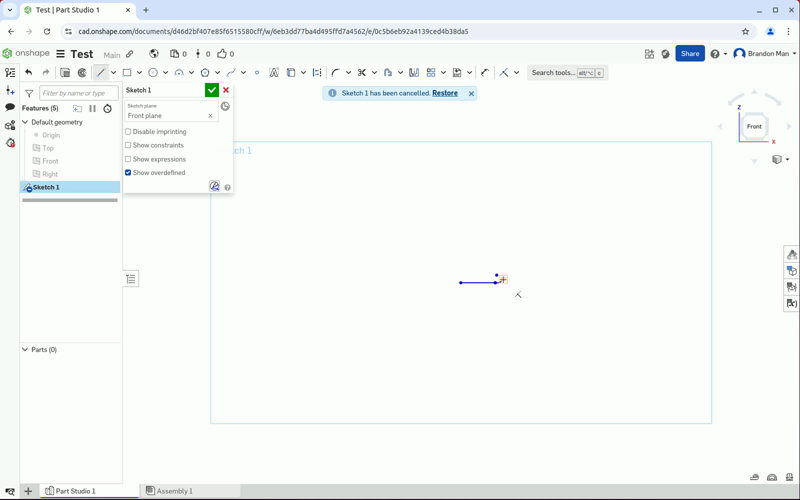
key_down(shift)
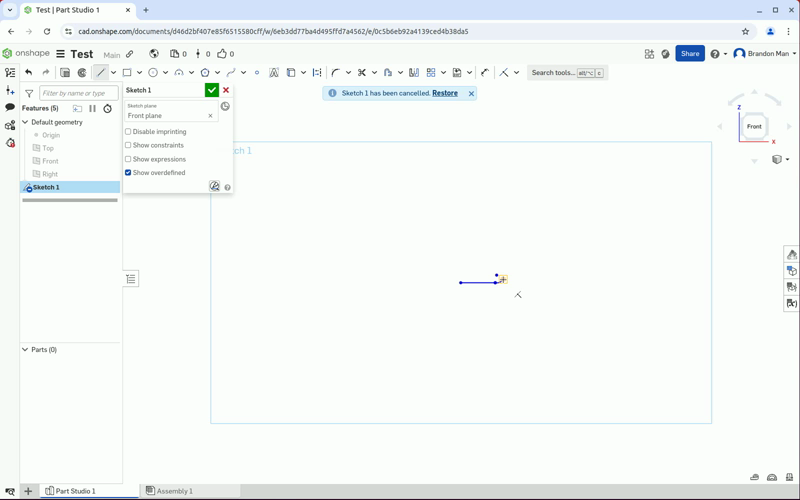
mouse_move(533, 279)
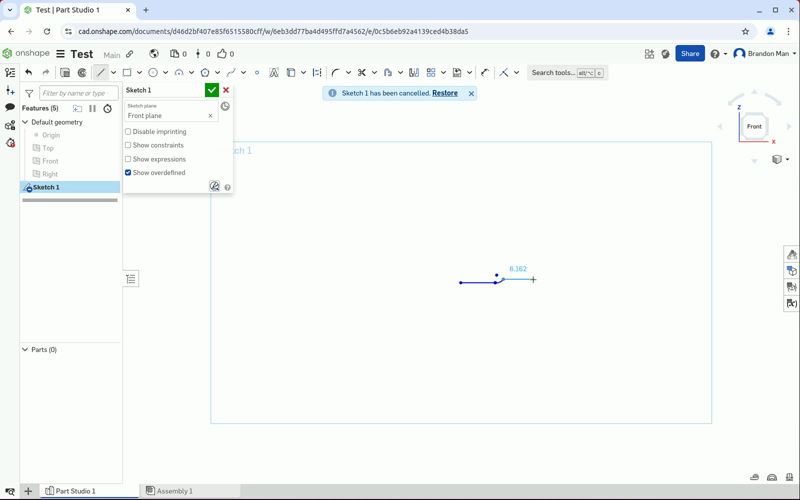
mouse_move(521, 262)
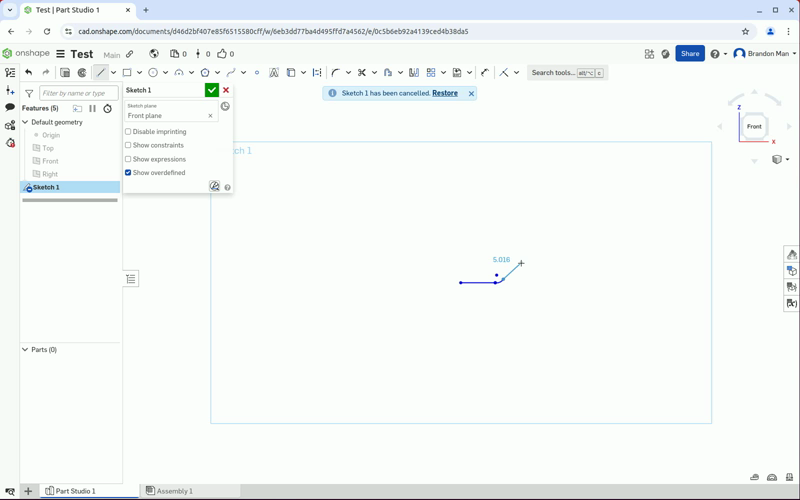
click(521, 262)
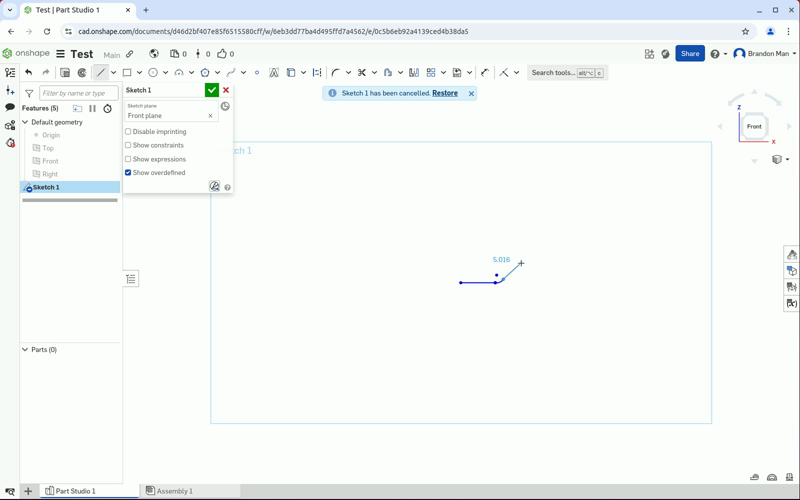
key_up(shift)
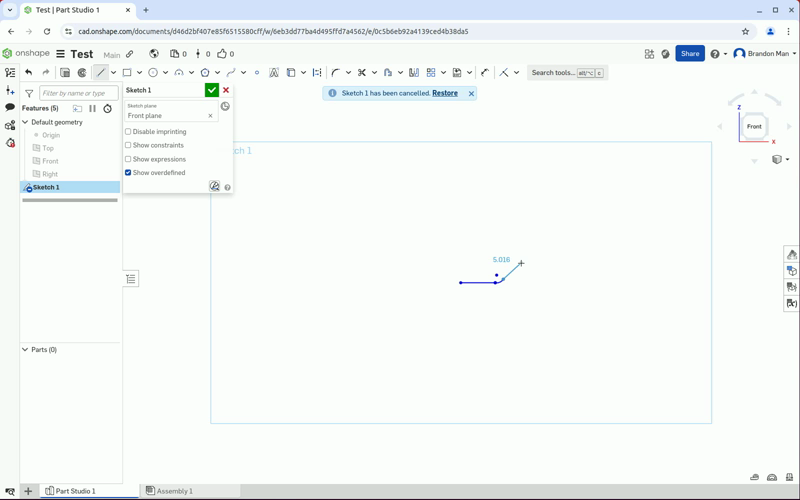
key(esc)
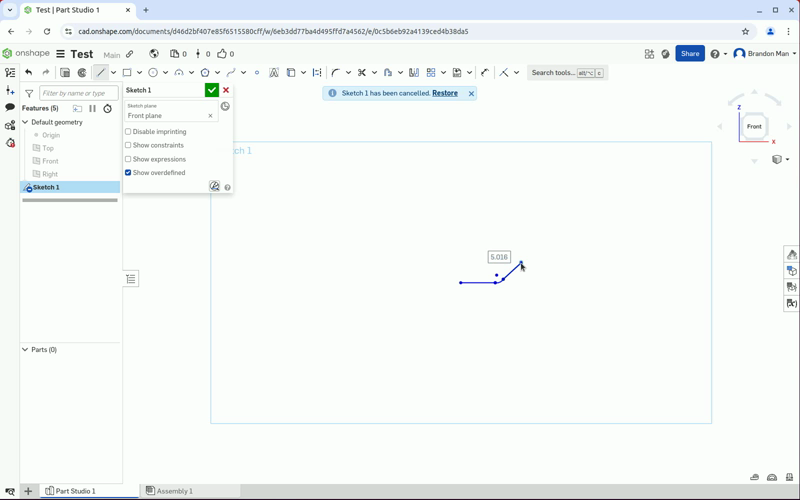
key(a)
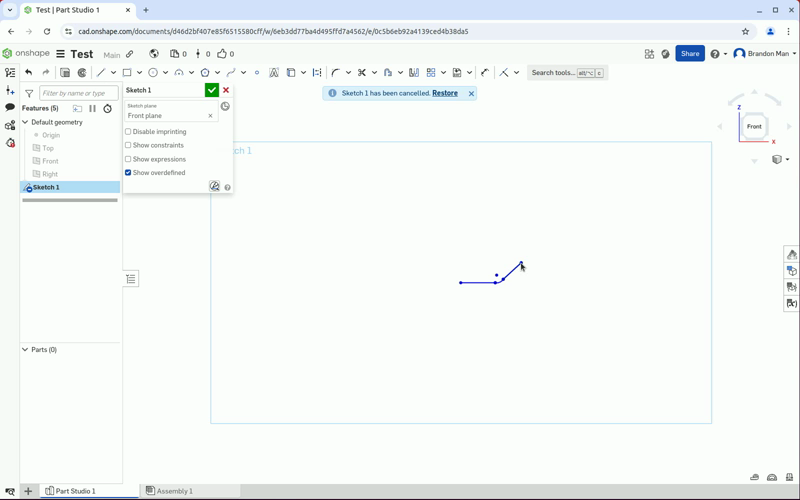
mouse_move(521, 262)
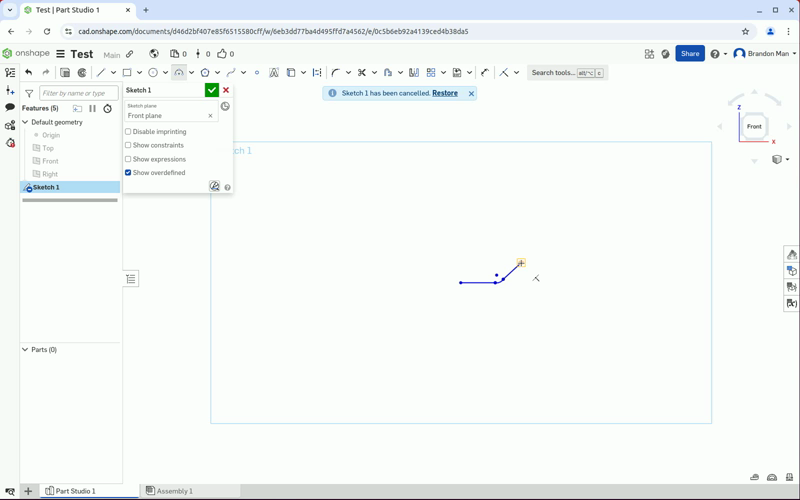
click(521, 262)
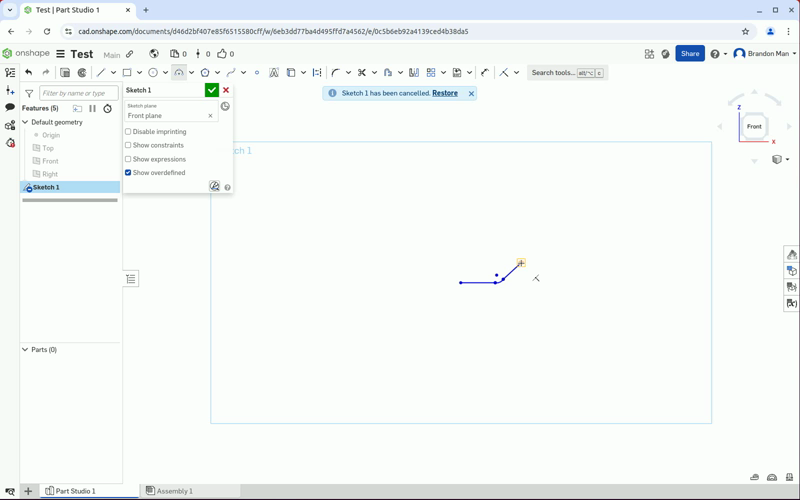
key_down(shift)
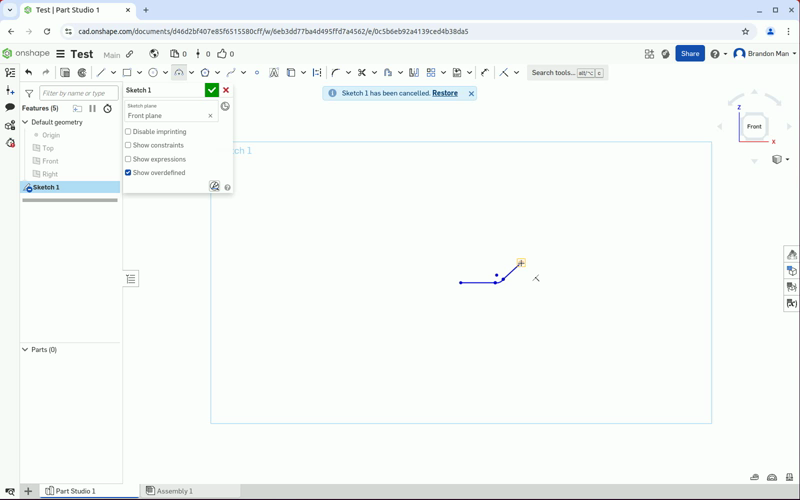
mouse_move(524, 261)
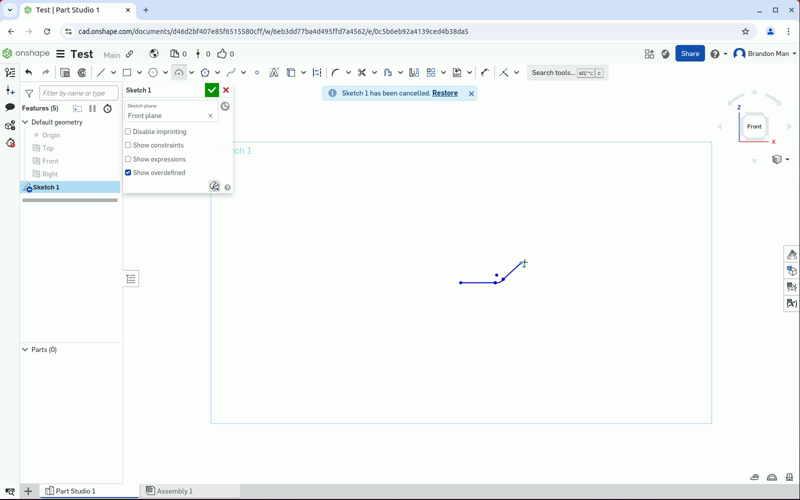
scroll(6)
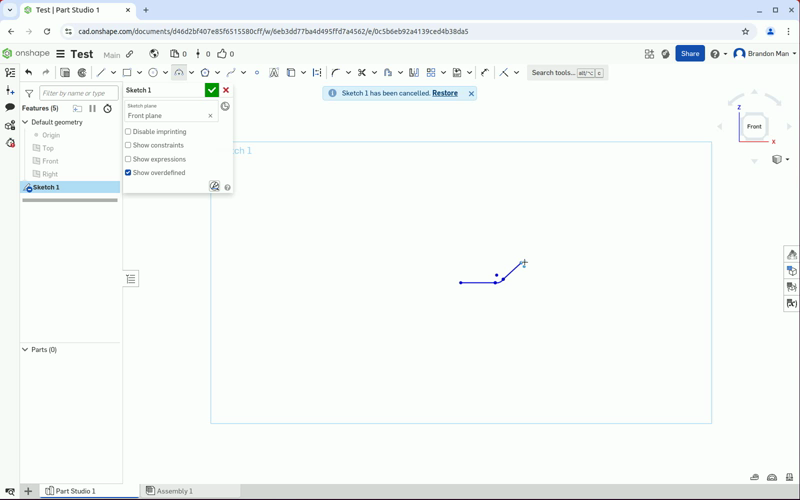
scroll(6)
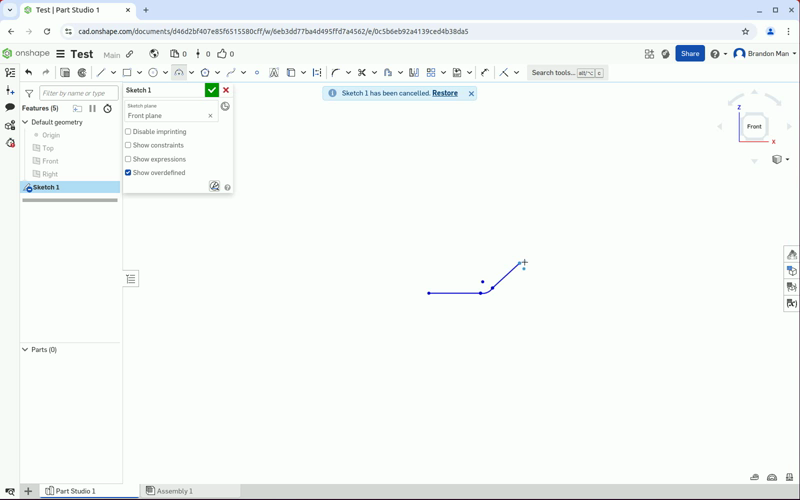
scroll(6)
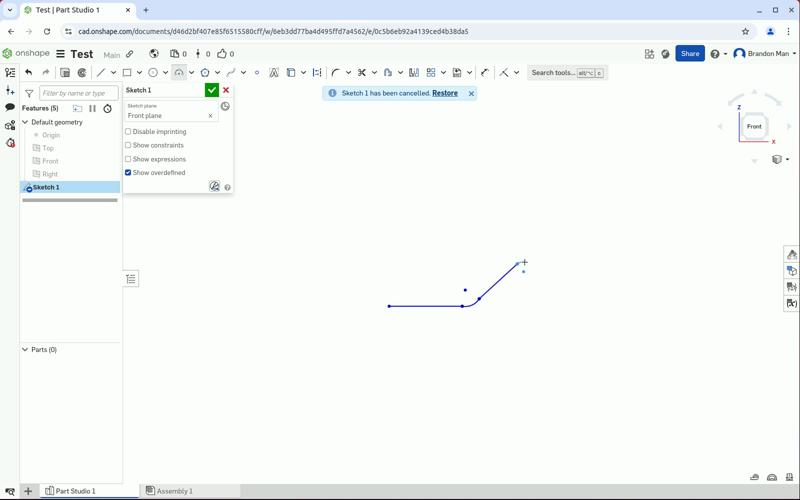
scroll(6)
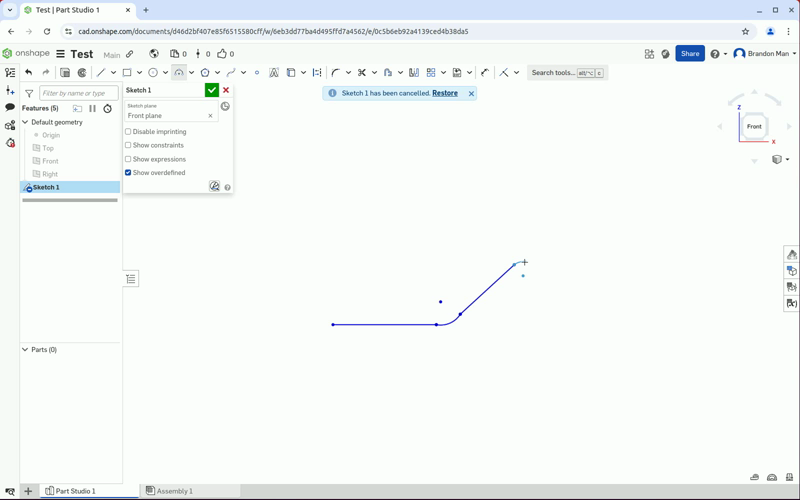
scroll(6)
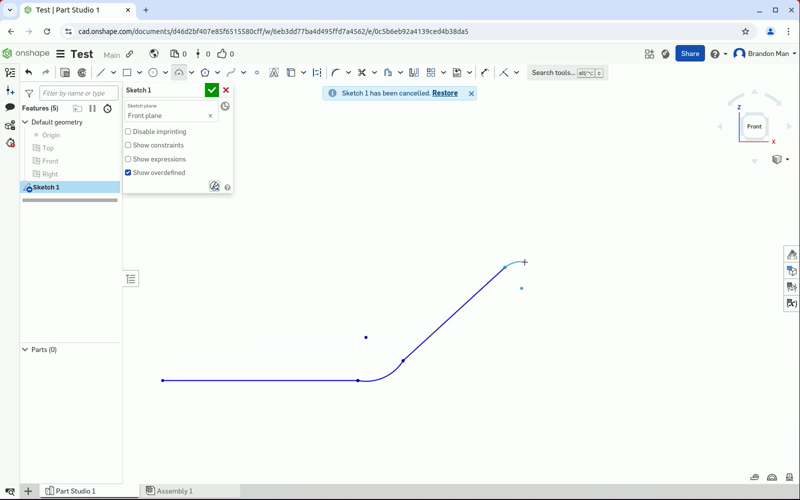
scroll(6)
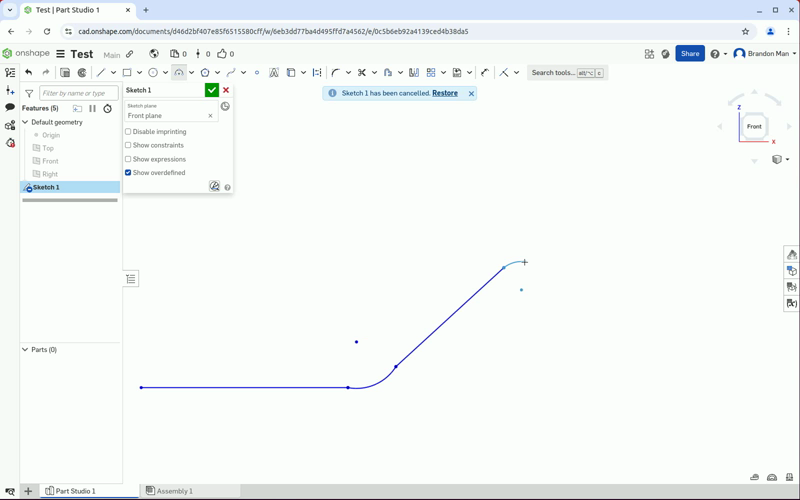
scroll(6)
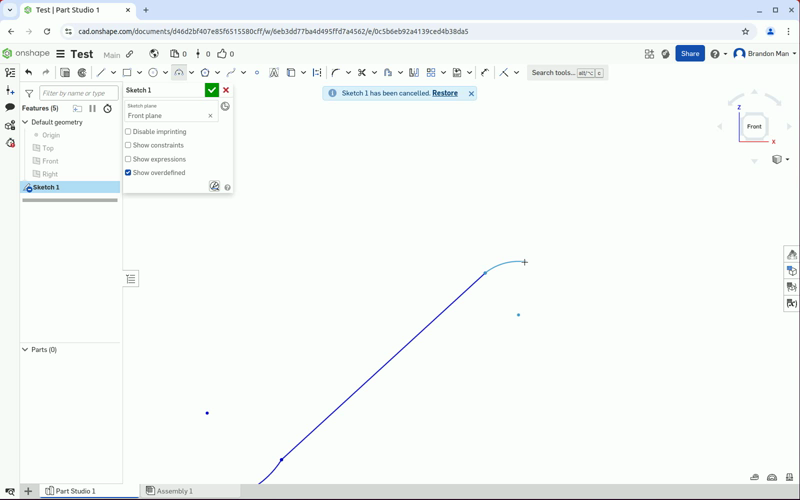
click(524, 261)
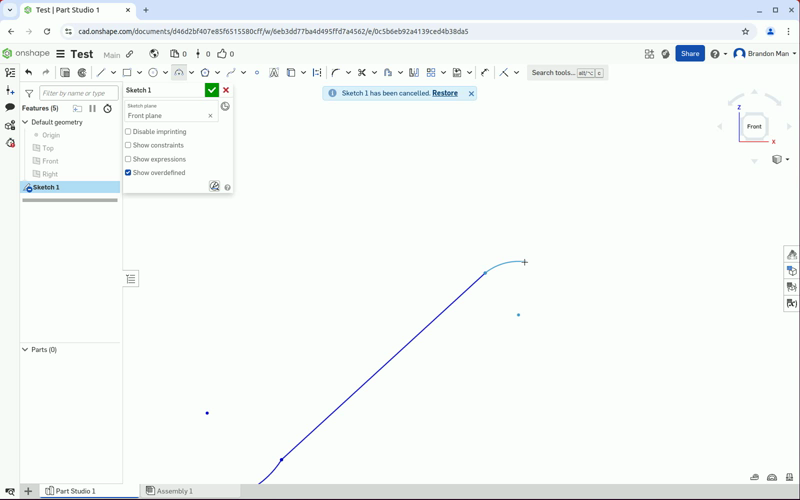
scroll(-6)
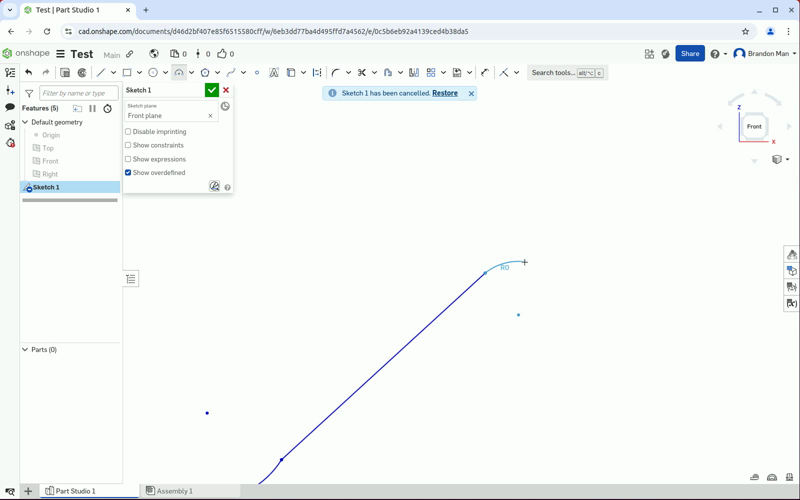
scroll(-6)
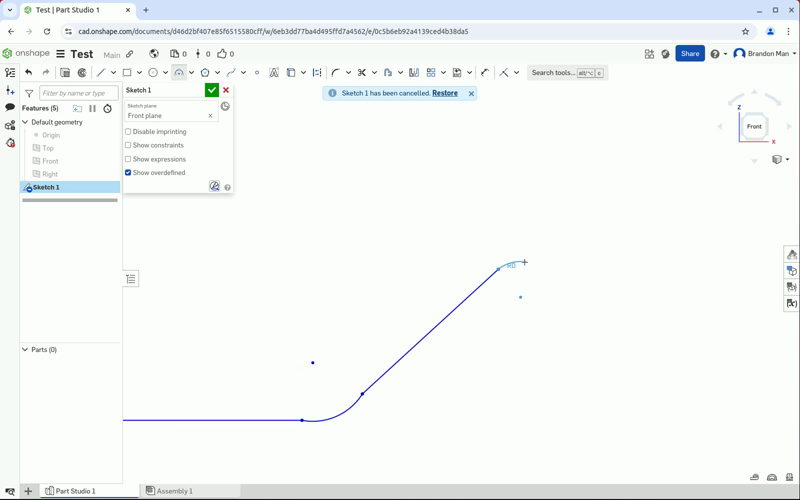
scroll(-6)
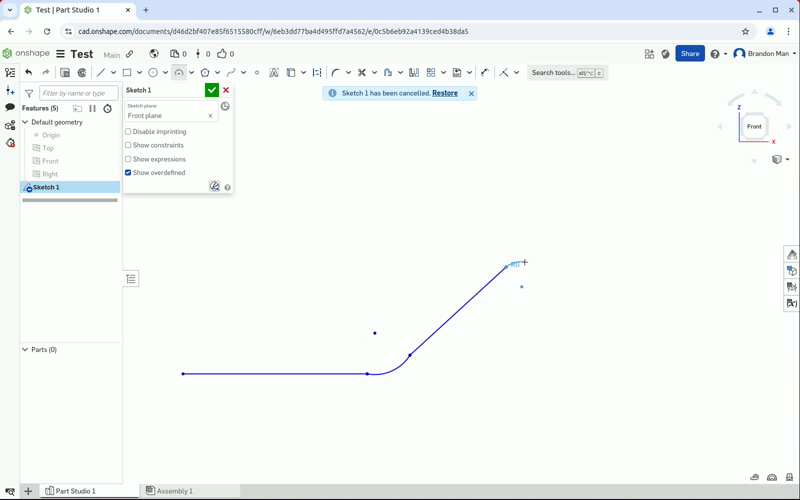
scroll(-6)
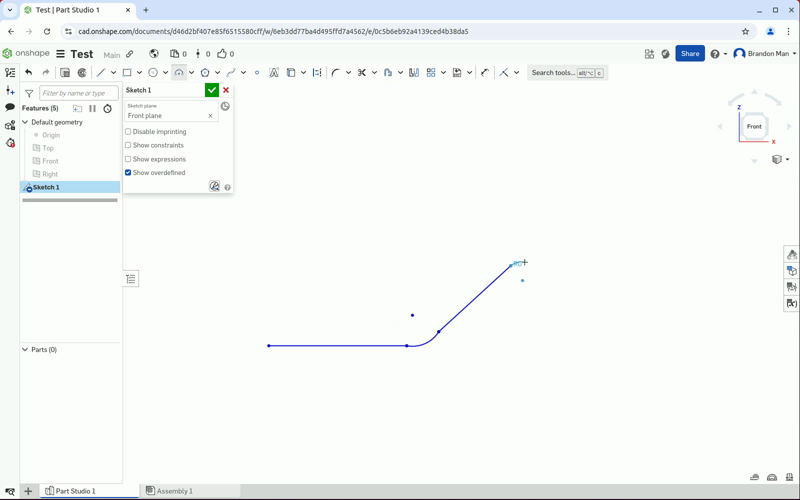
scroll(-6)
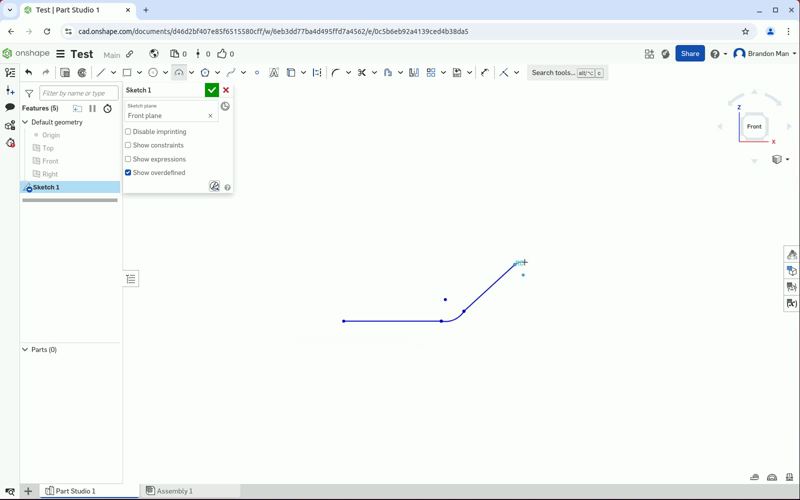
scroll(-6)
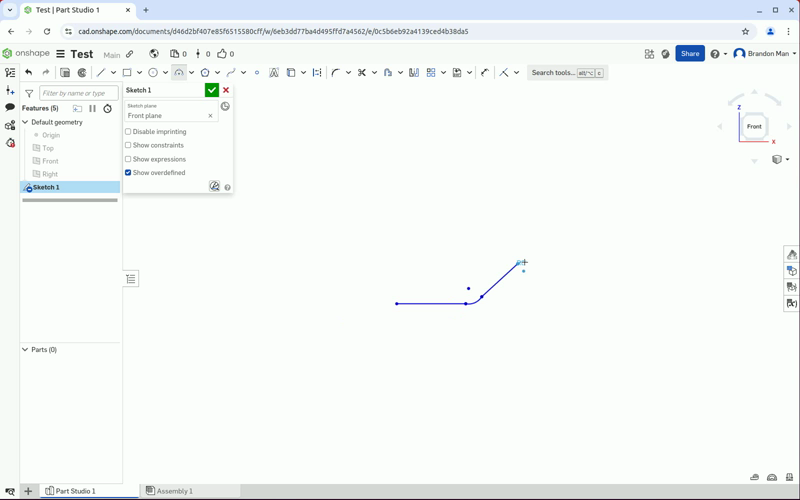
scroll(-6)
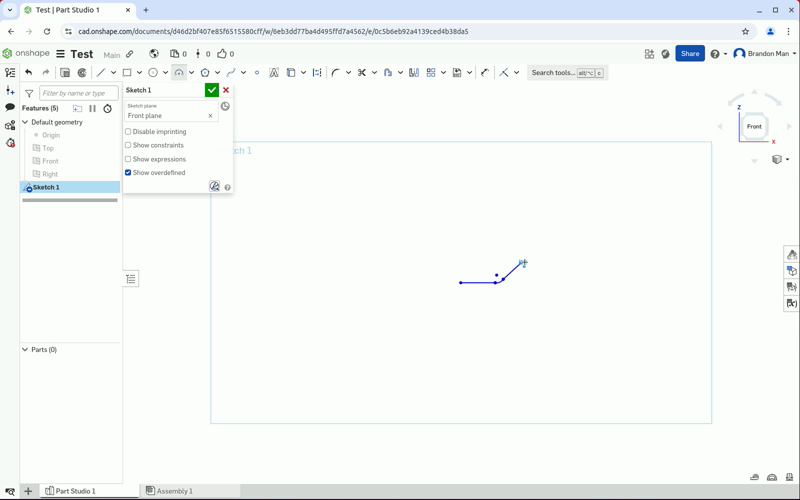
mouse_move(522, 261)
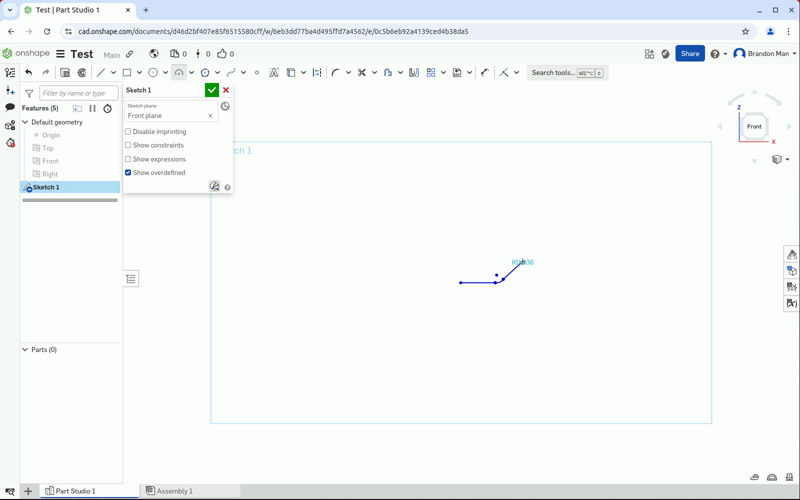
scroll(6)
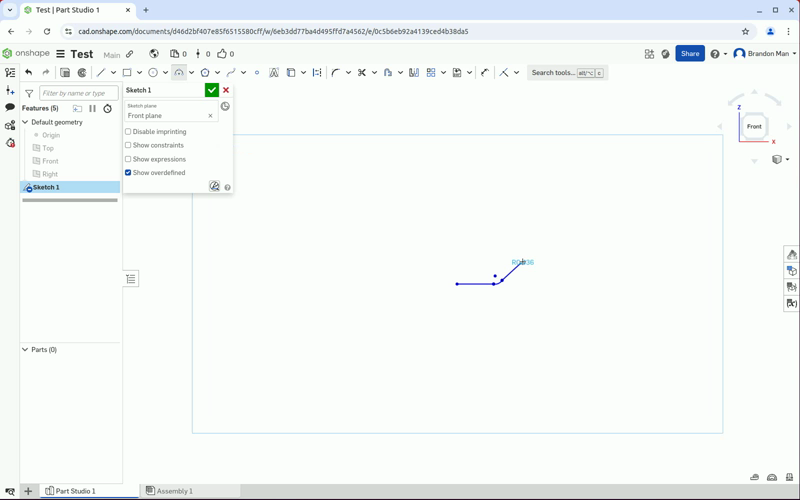
scroll(6)
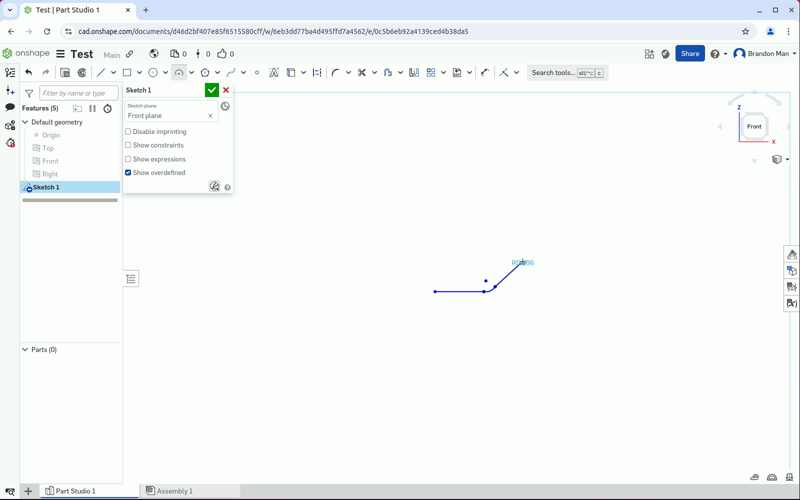
scroll(6)
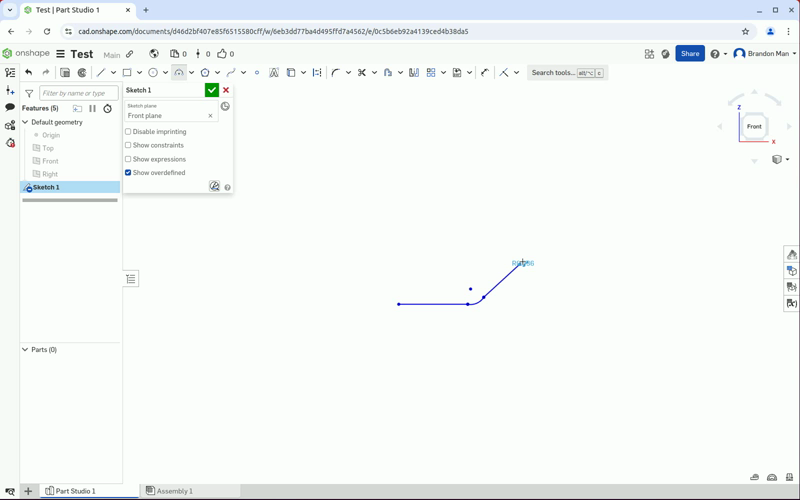
scroll(6)
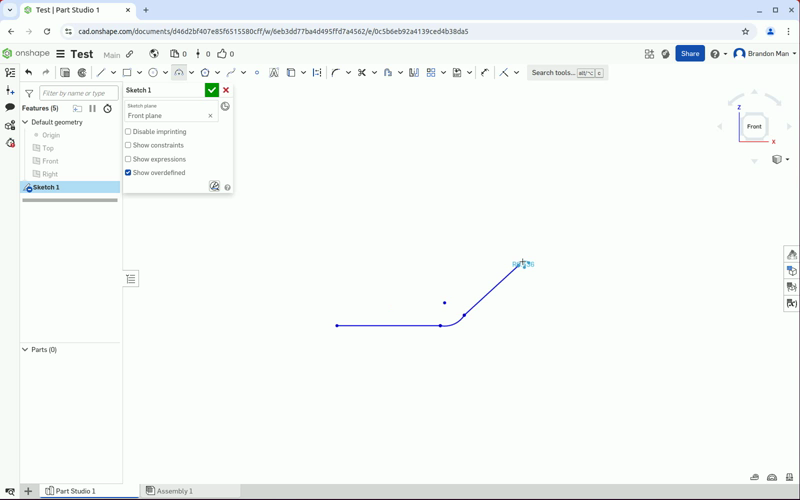
scroll(6)
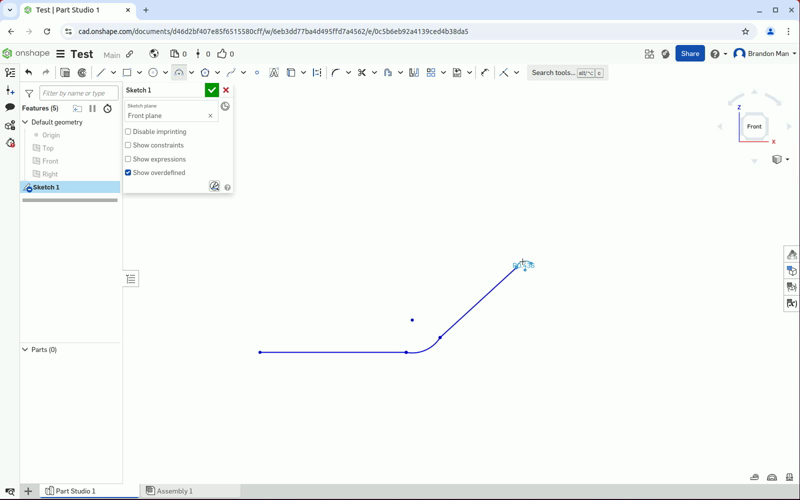
scroll(6)
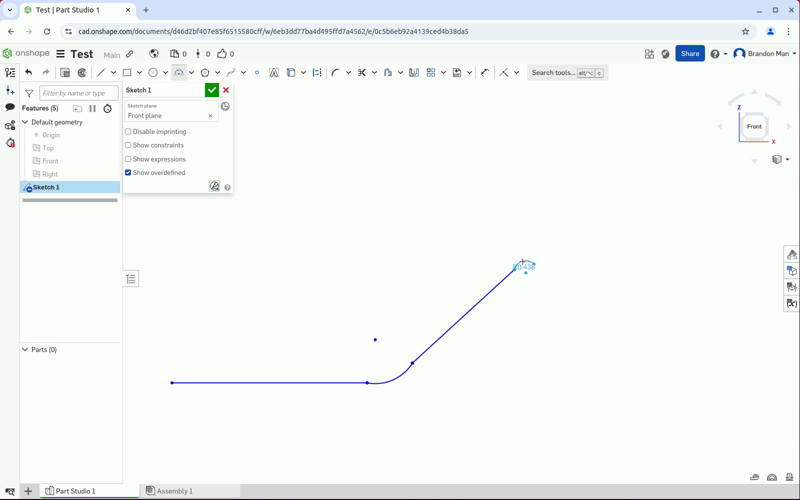
scroll(6)
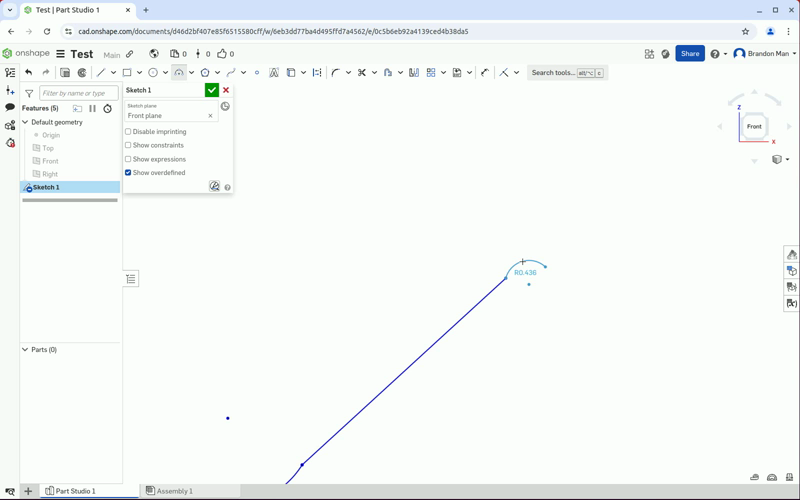
click(522, 261)
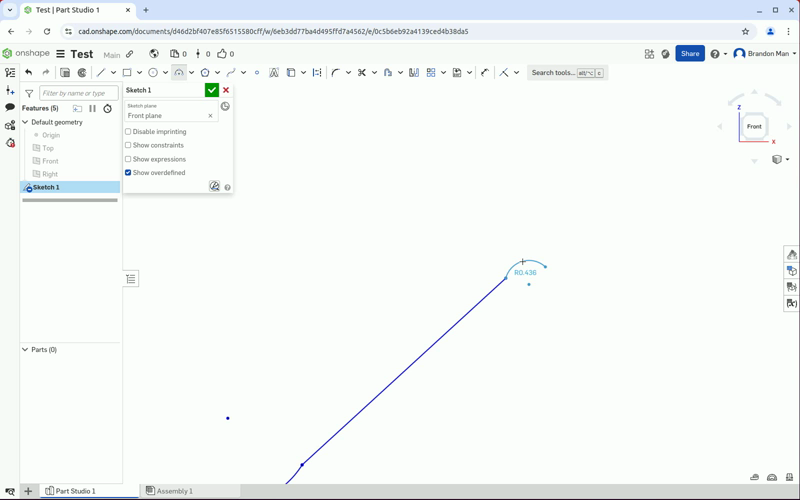
scroll(-6)
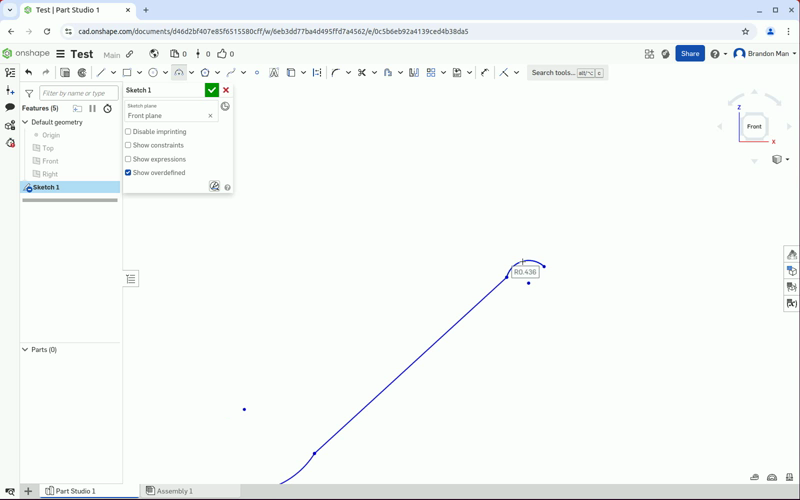
scroll(-6)
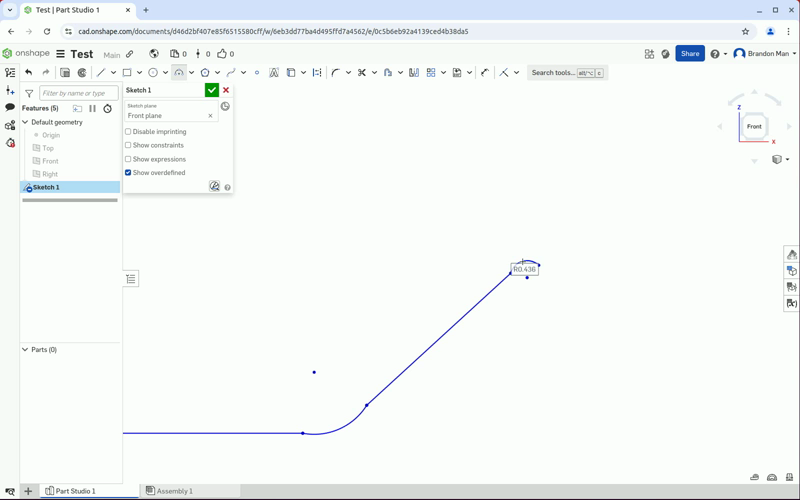
scroll(-6)
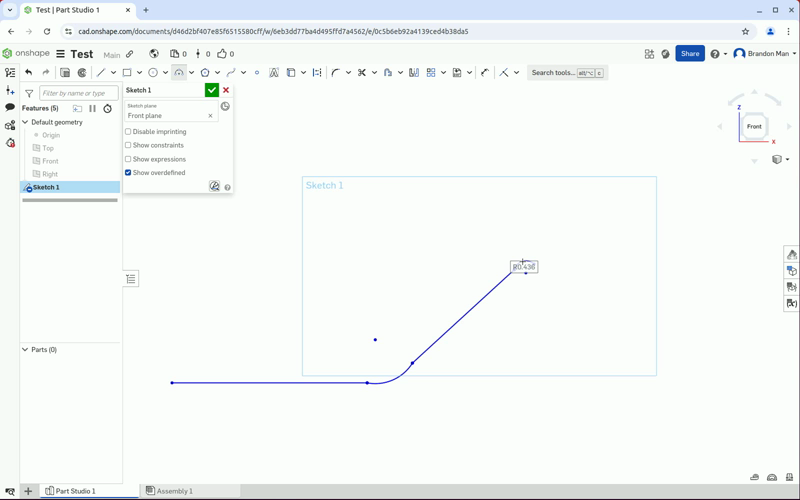
scroll(-6)
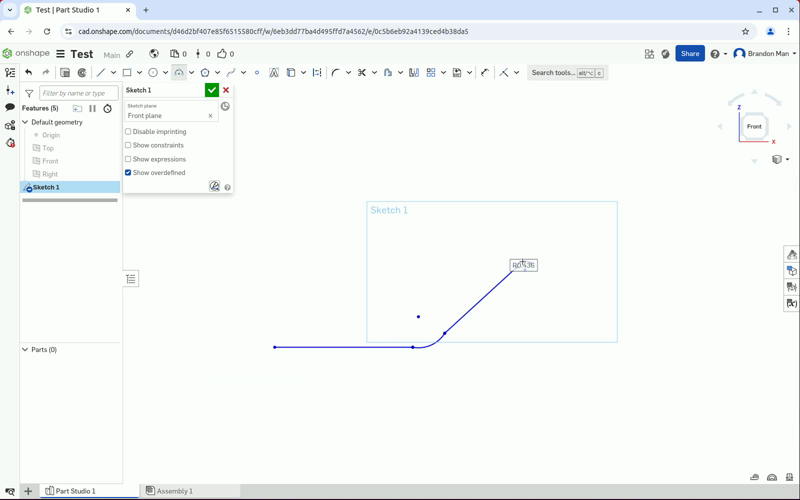
scroll(-6)
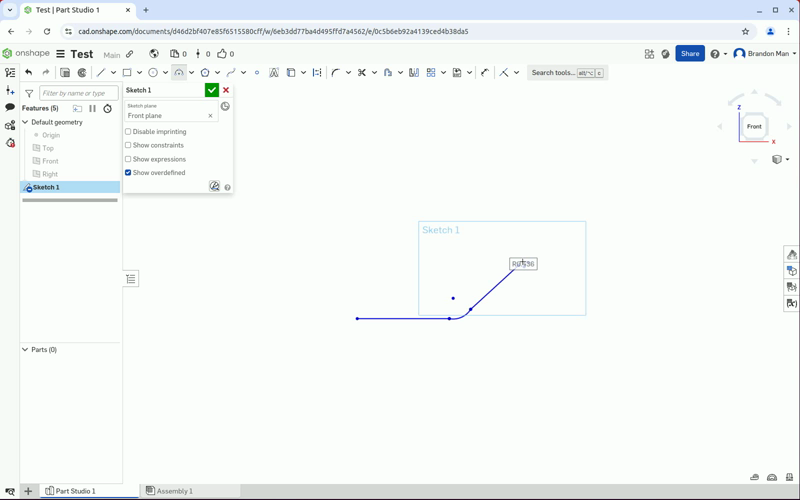
scroll(-6)
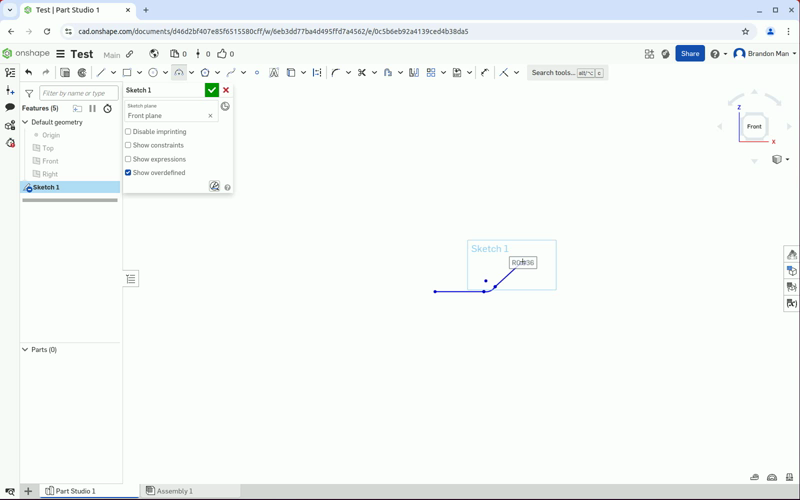
scroll(-6)
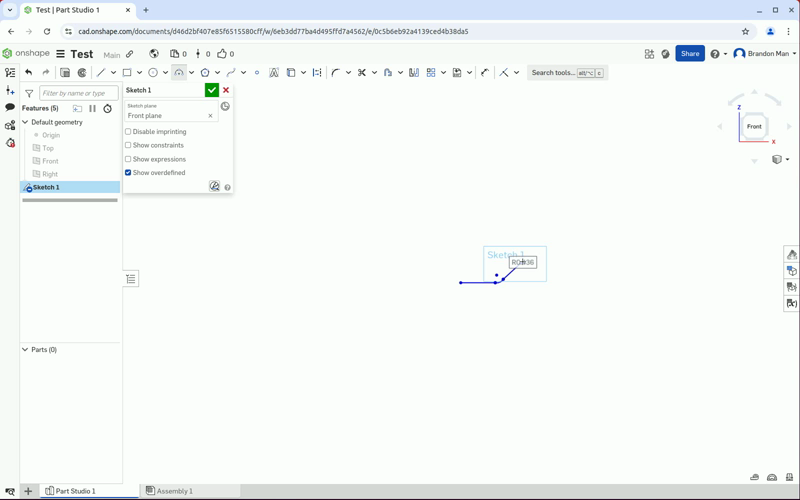
key_up(shift)
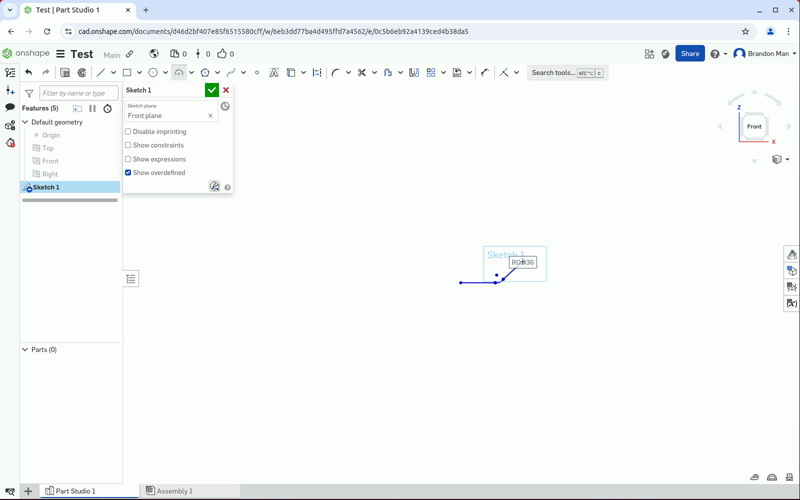
key(esc)
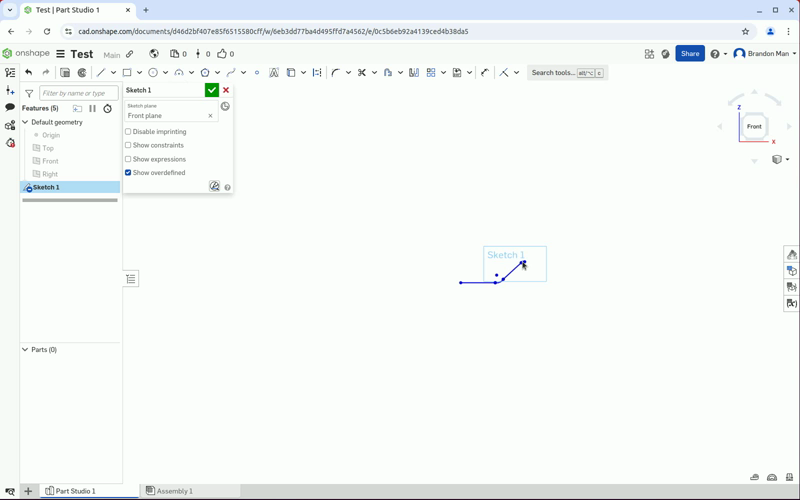
key(l)
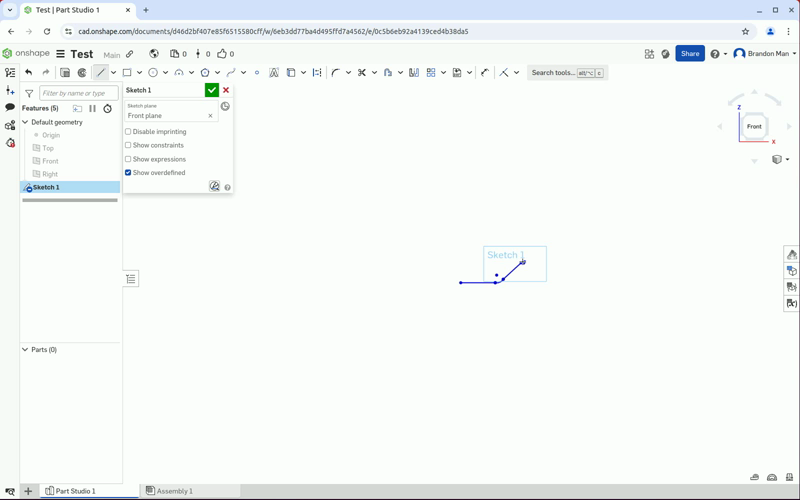
mouse_move(524, 261)
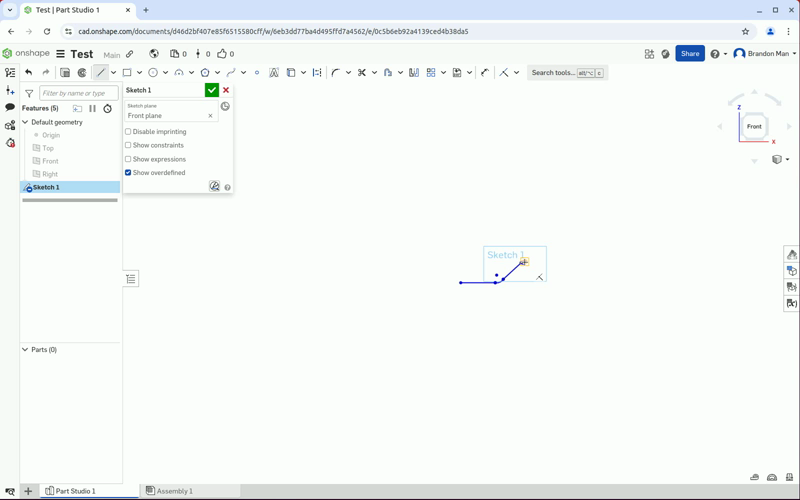
scroll(6)
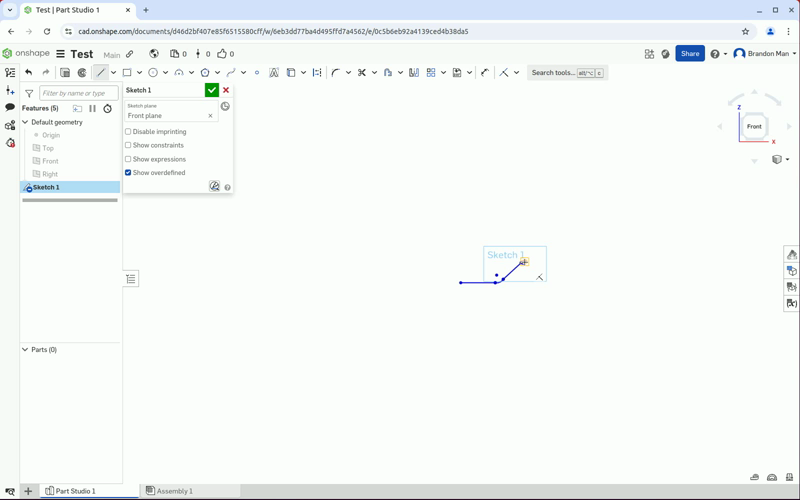
scroll(6)
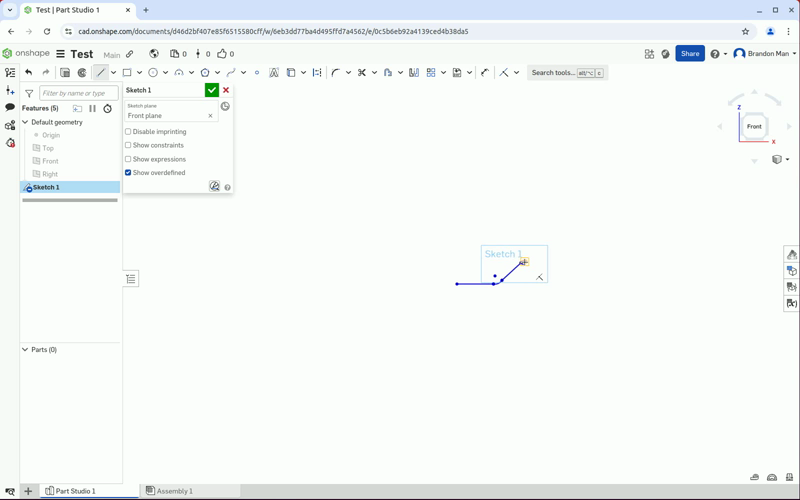
scroll(6)
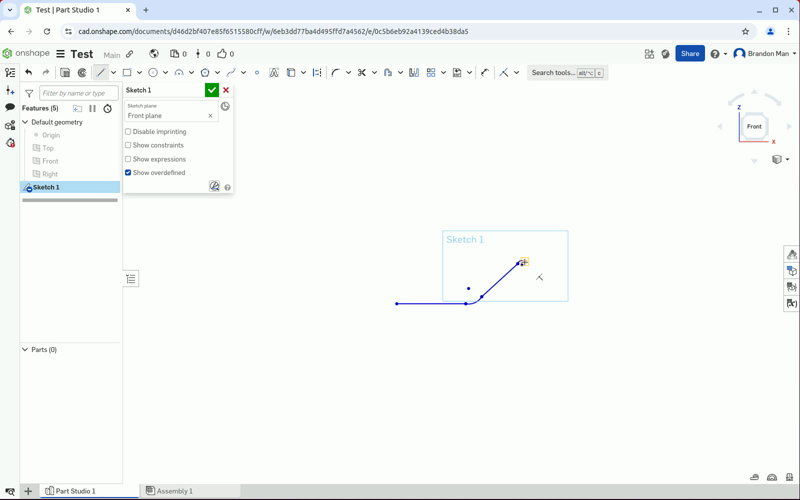
scroll(6)
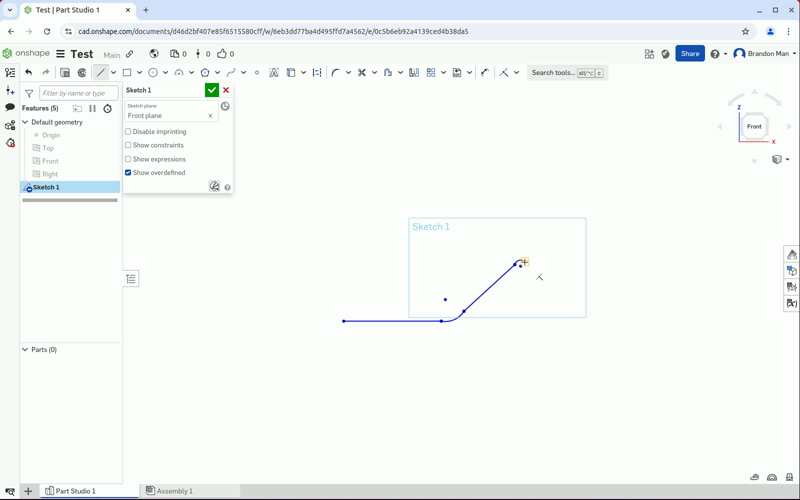
scroll(6)
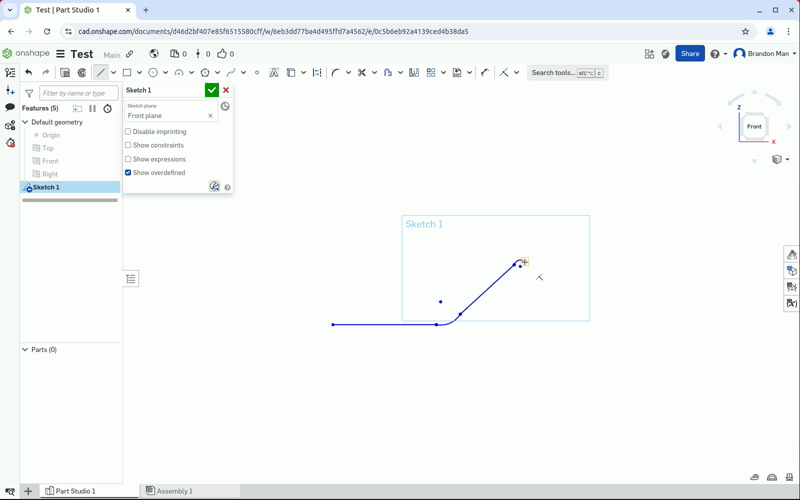
scroll(6)
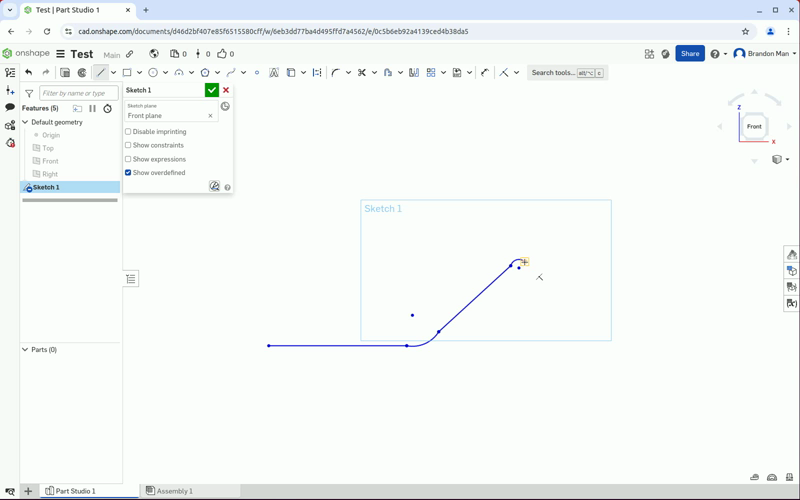
scroll(6)
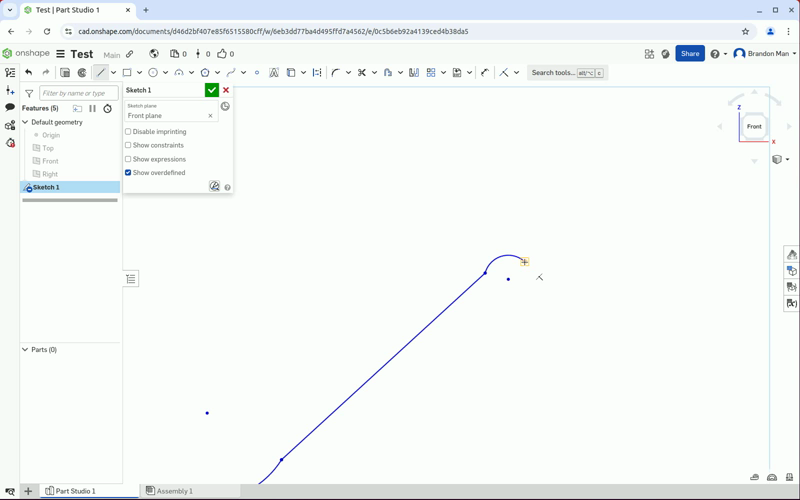
click(524, 261)
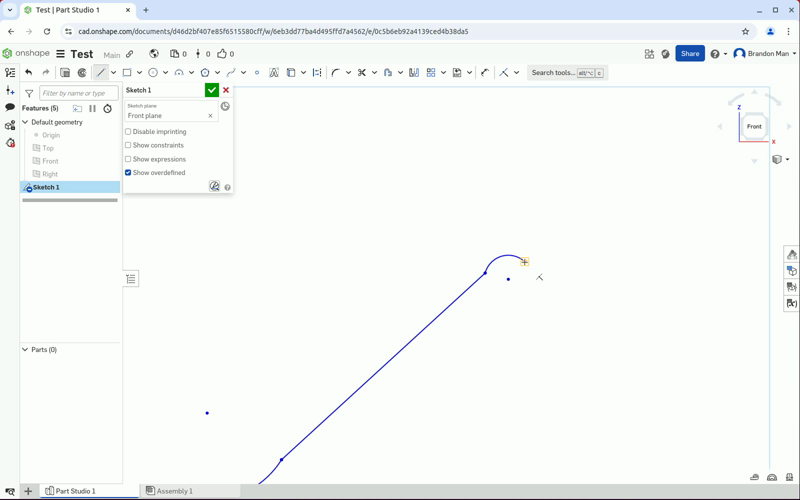
scroll(-6)
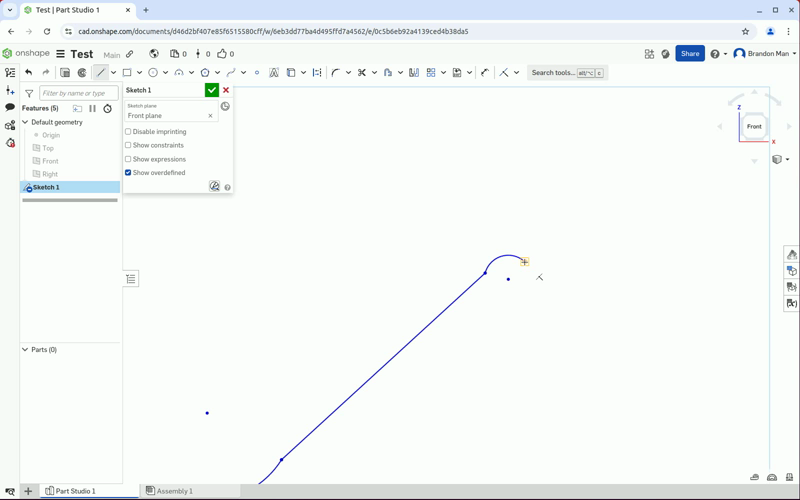
scroll(-6)
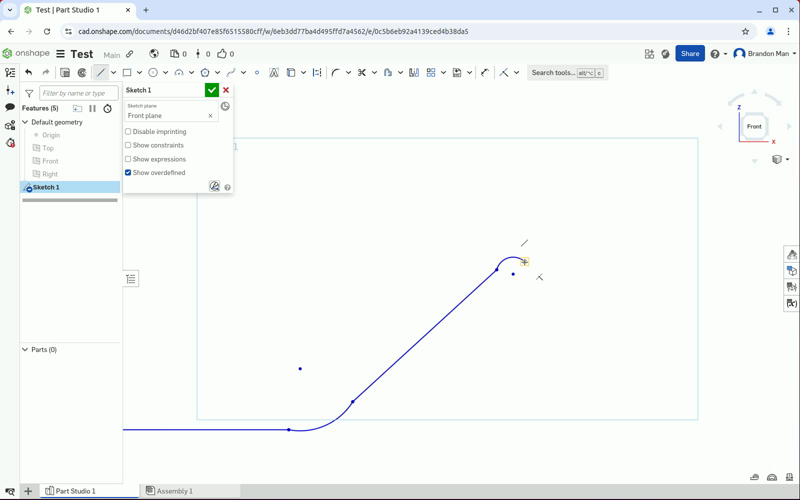
scroll(-6)
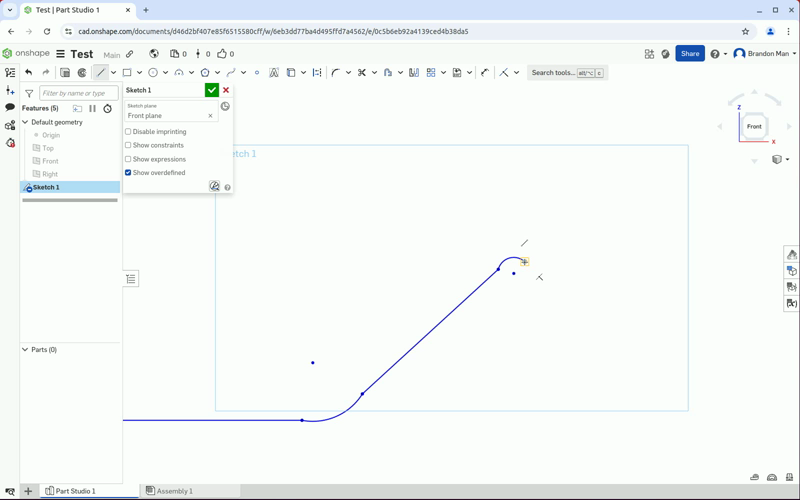
scroll(-6)
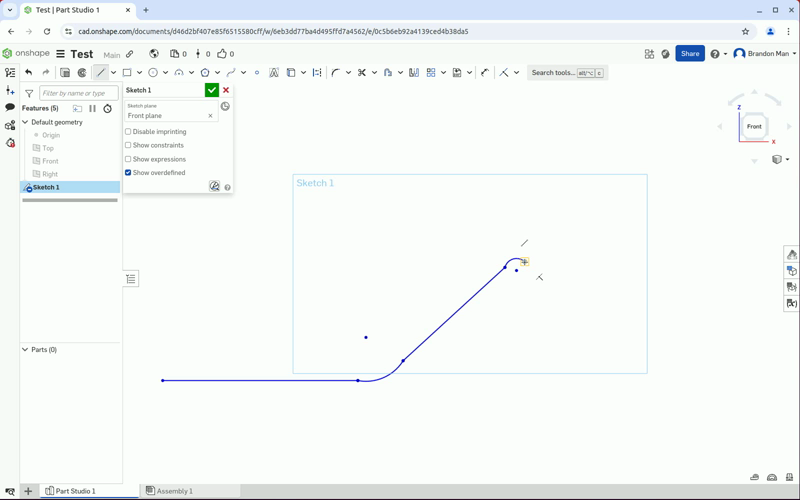
scroll(-6)
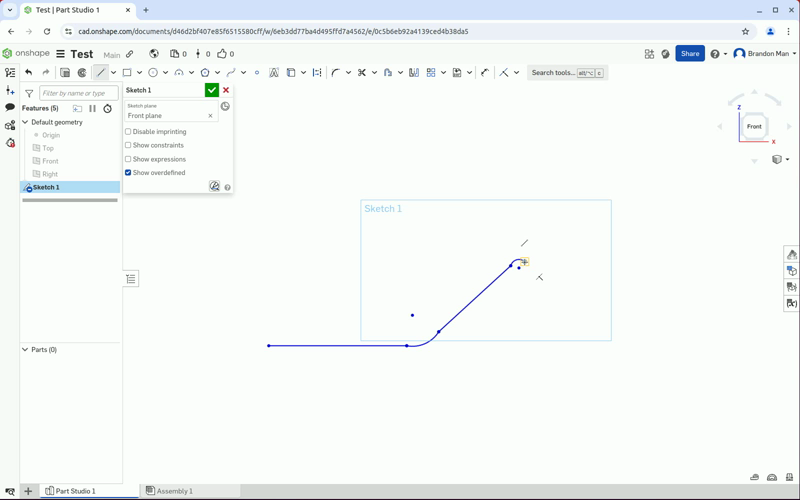
scroll(-6)
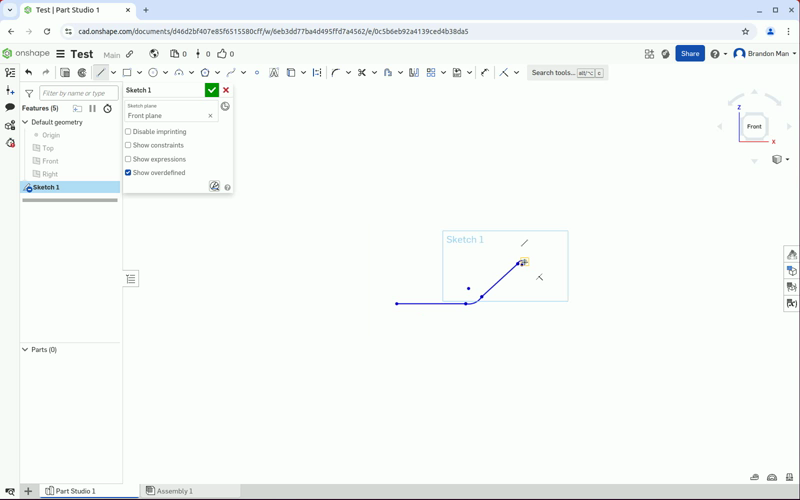
scroll(-6)
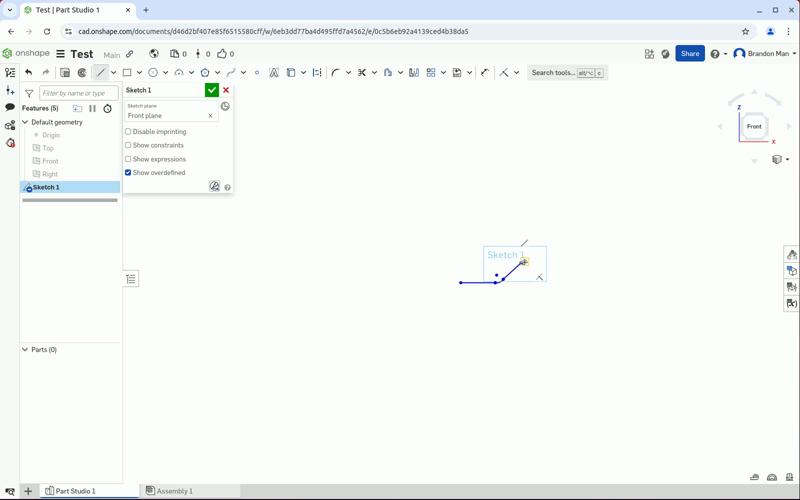
key_down(shift)
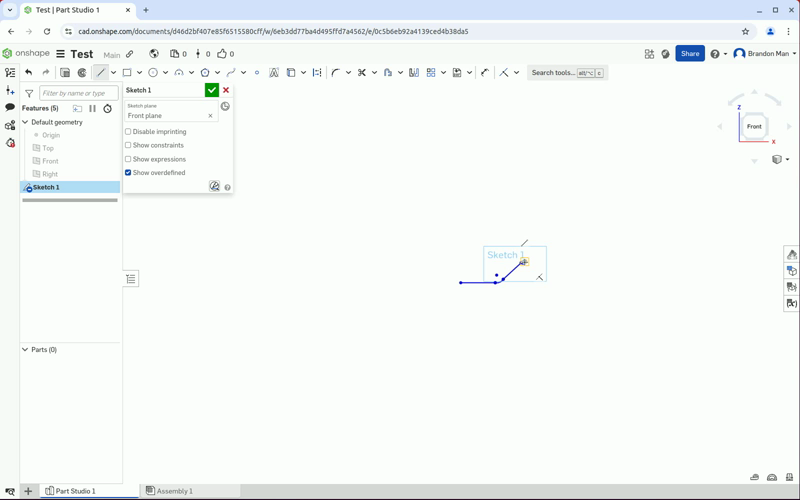
mouse_move(554, 261)
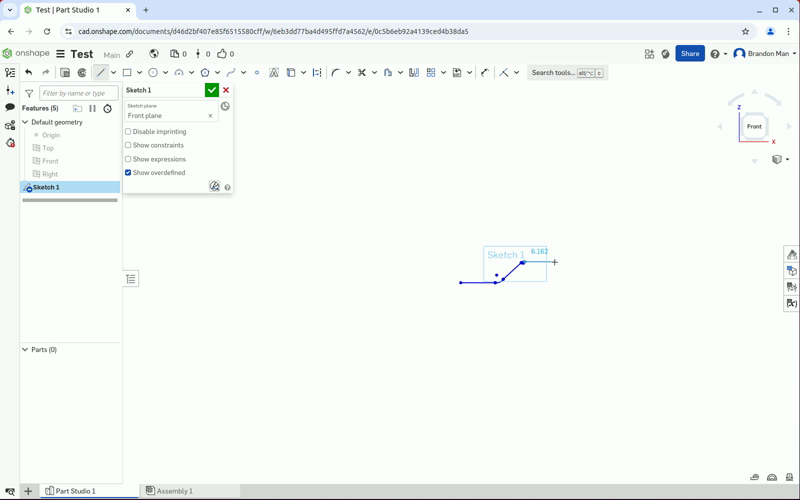
mouse_move(573, 261)
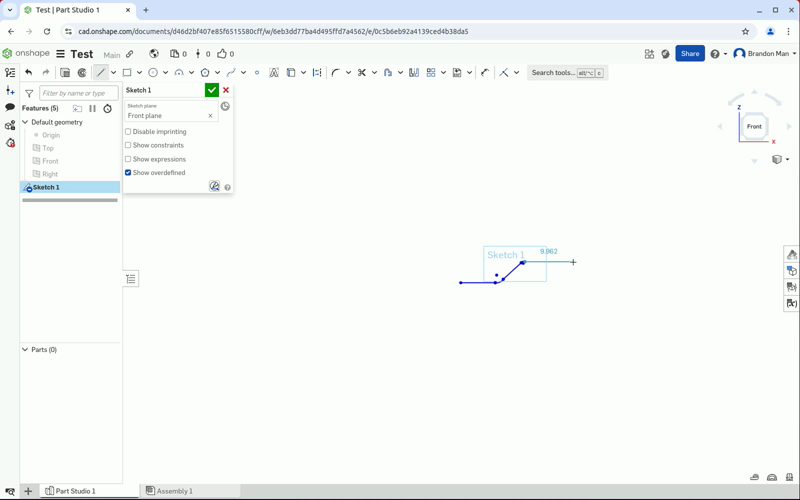
click(573, 261)
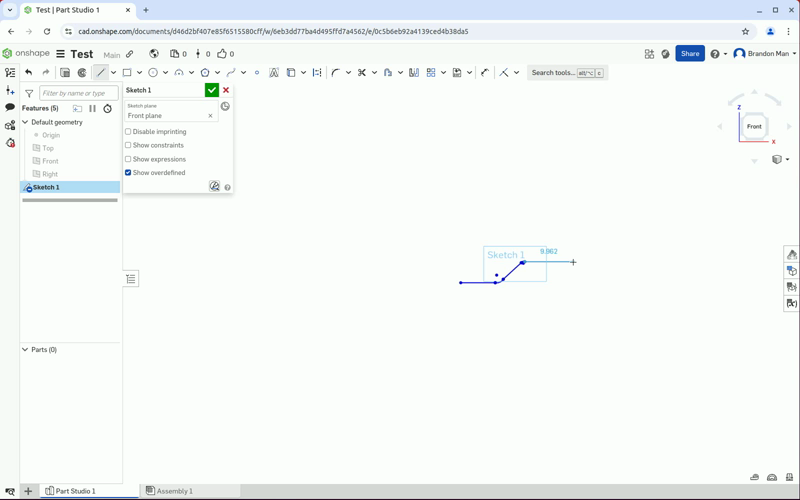
key_up(shift)
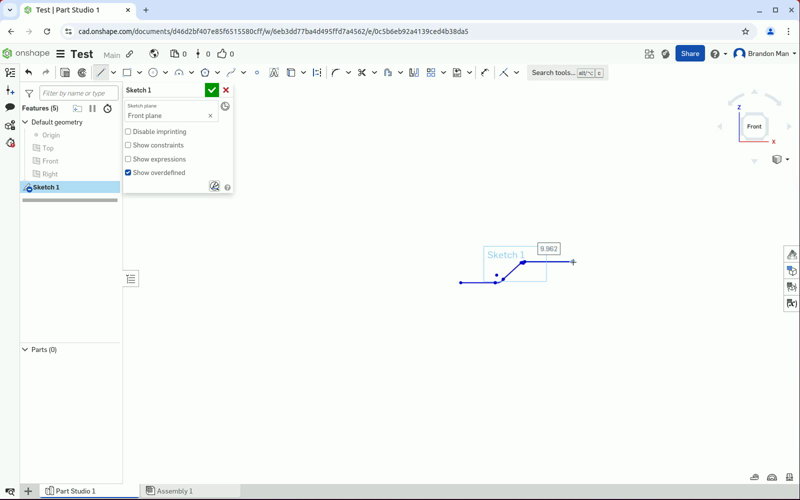
key_down(shift)
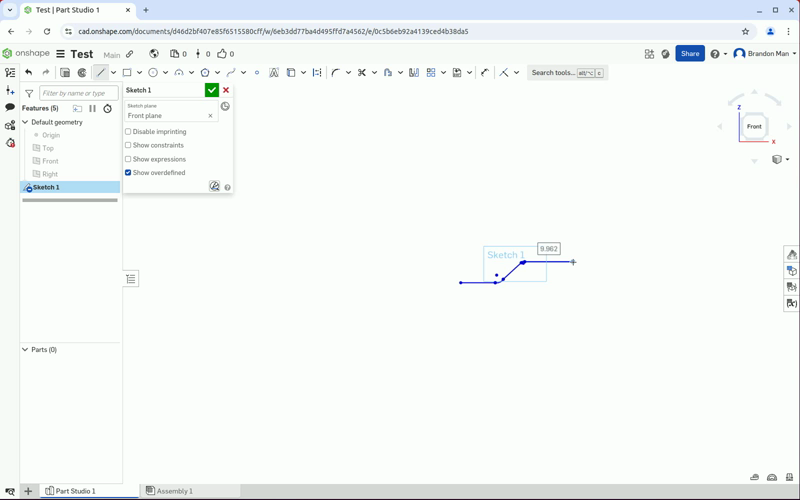
mouse_move(589, 261)
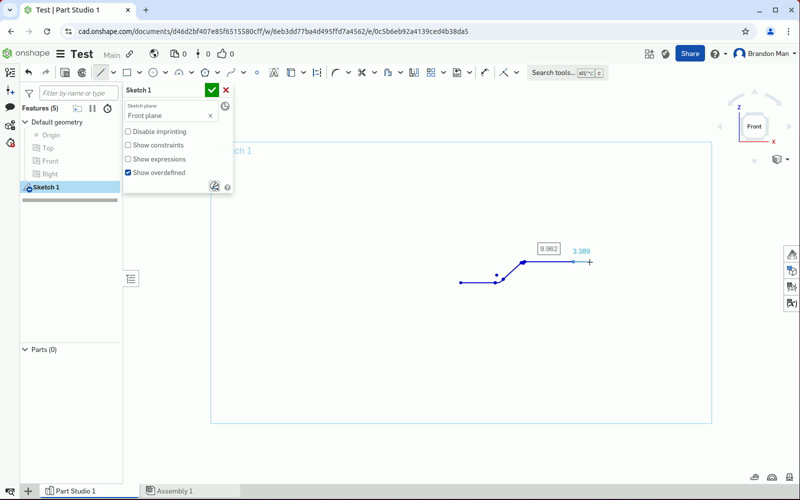
mouse_move(573, 255)
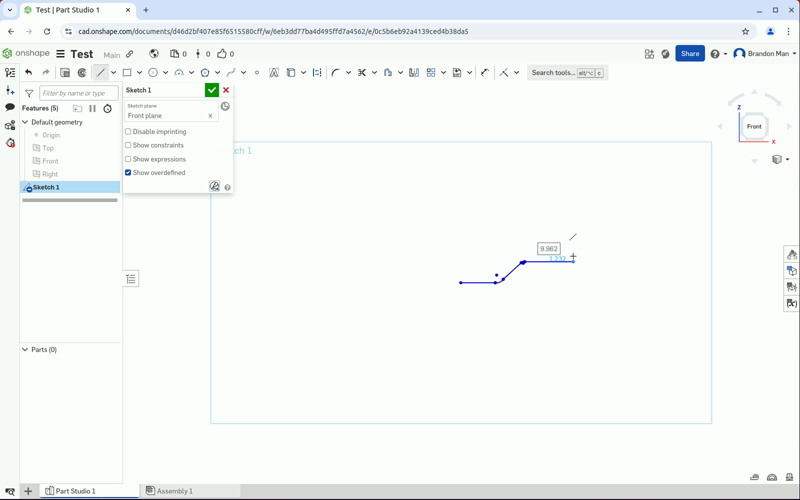
scroll(6)
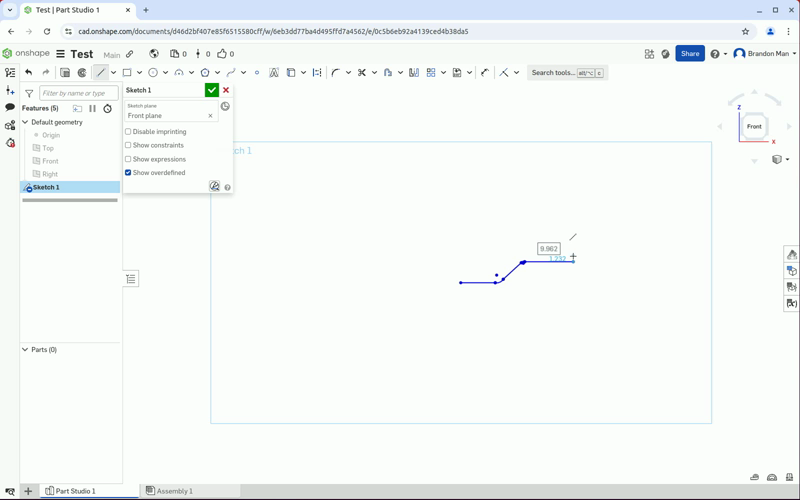
scroll(6)
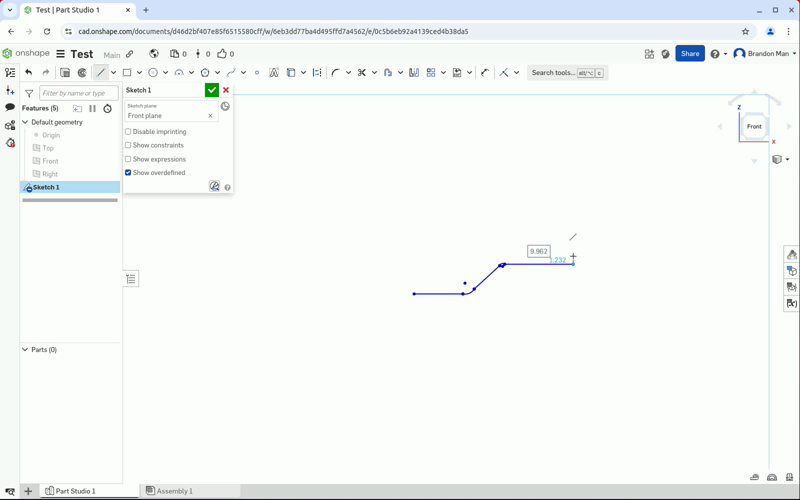
scroll(6)
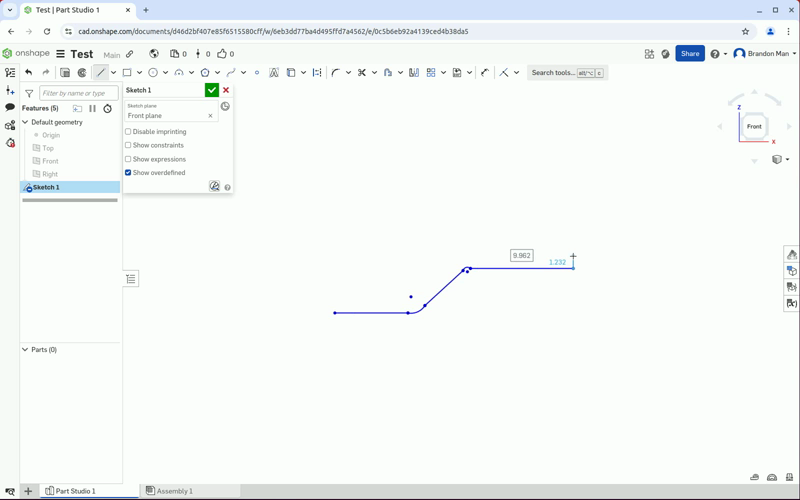
scroll(6)
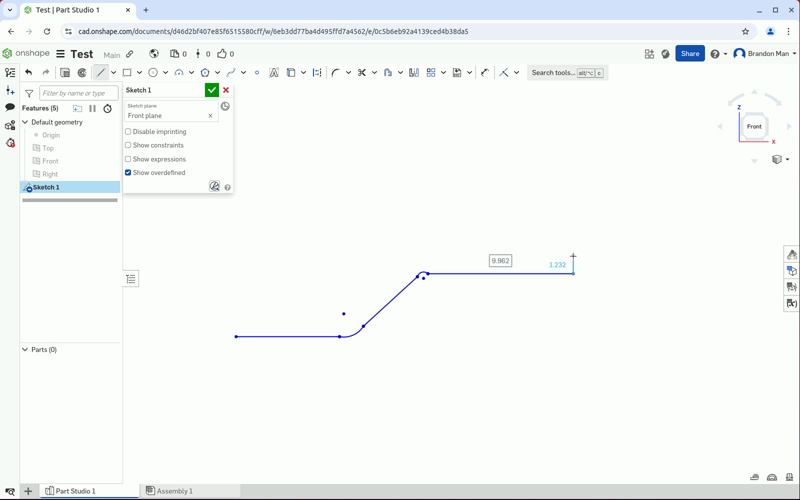
scroll(6)
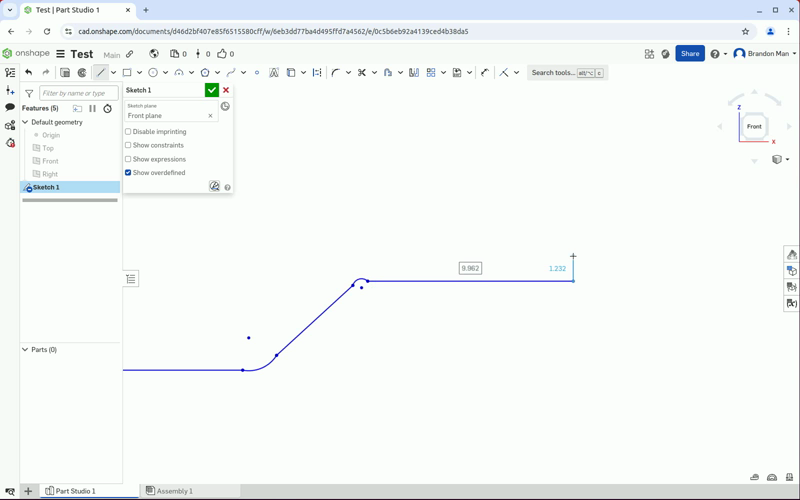
scroll(6)
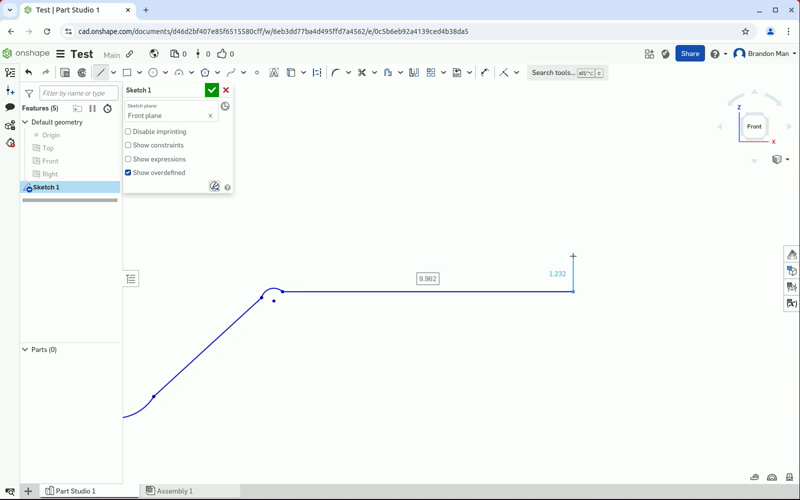
scroll(6)
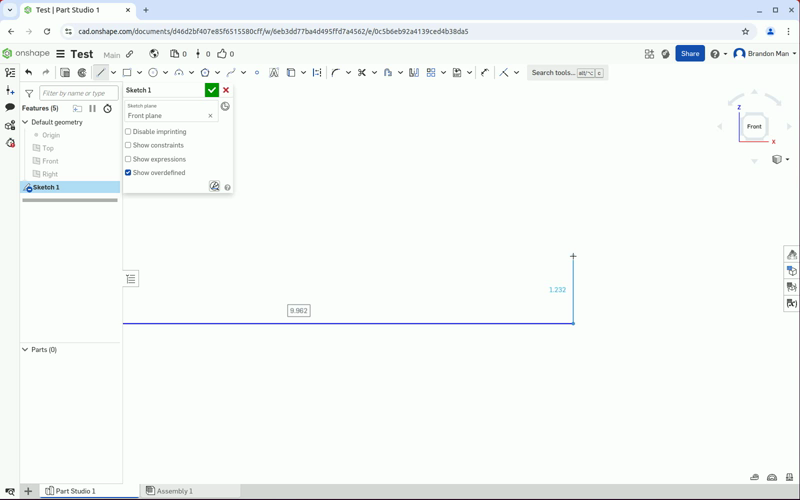
click(573, 255)
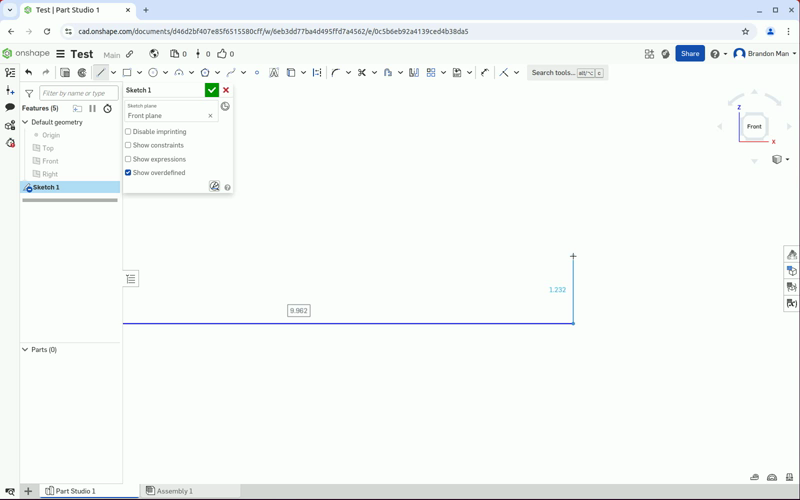
scroll(-6)
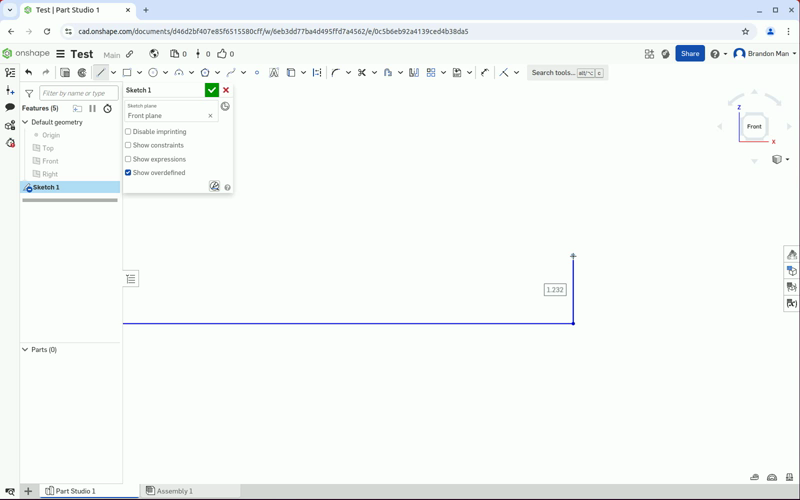
scroll(-6)
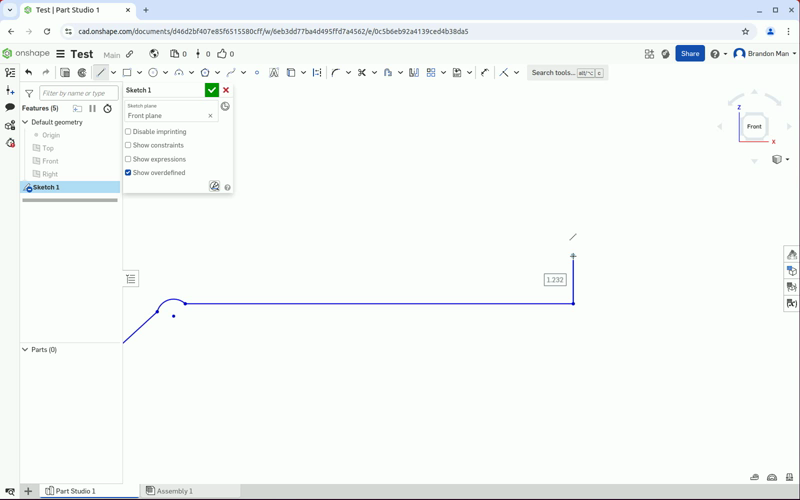
scroll(-6)
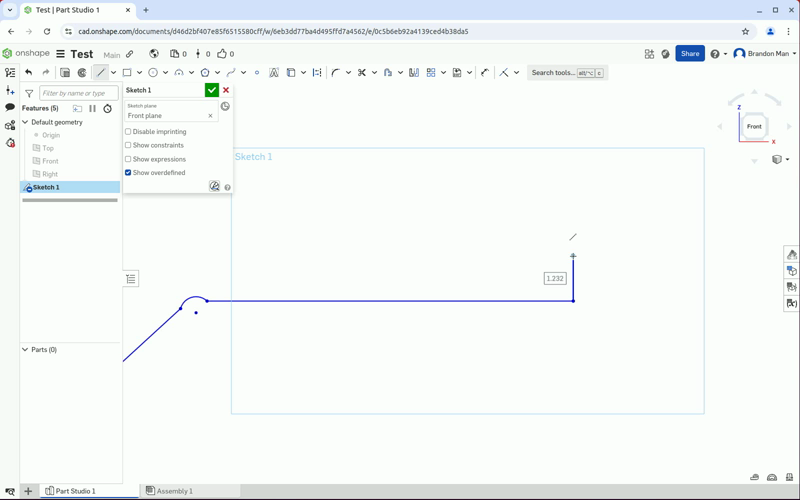
scroll(-6)
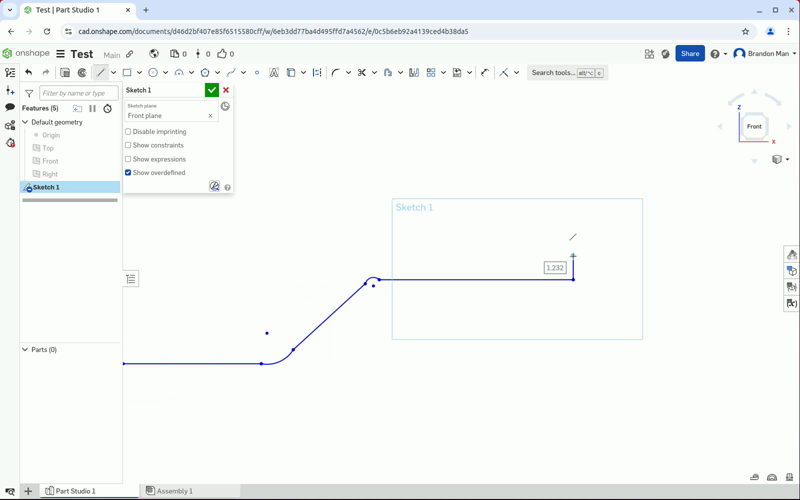
scroll(-6)
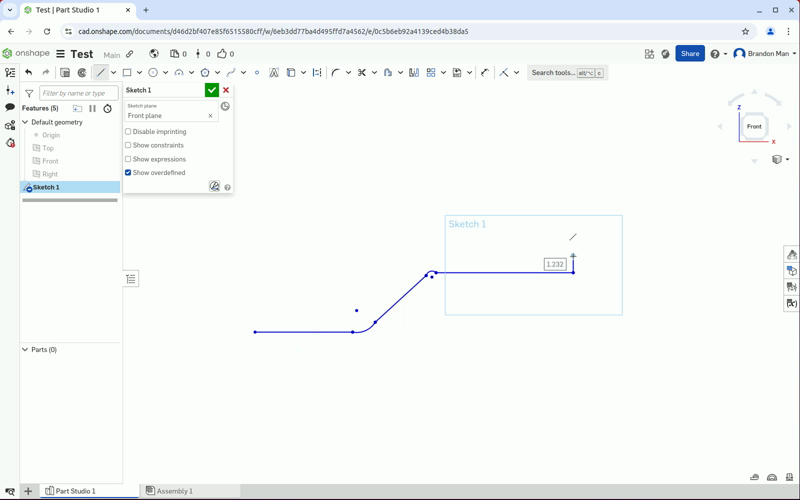
scroll(-6)
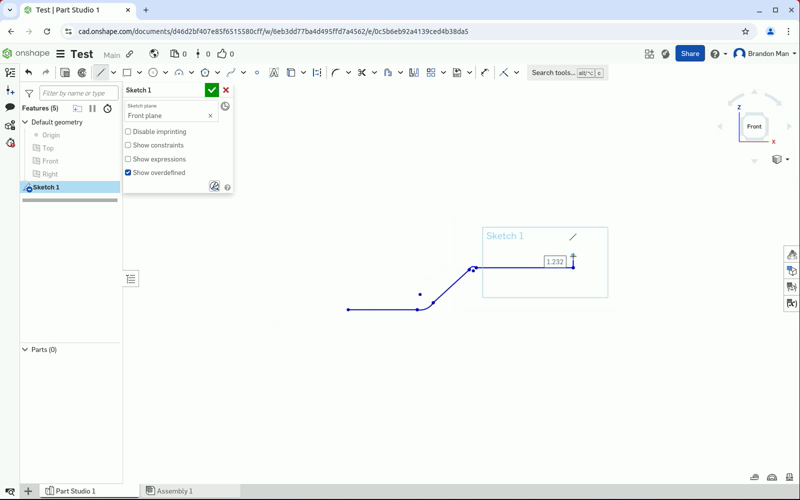
scroll(-6)
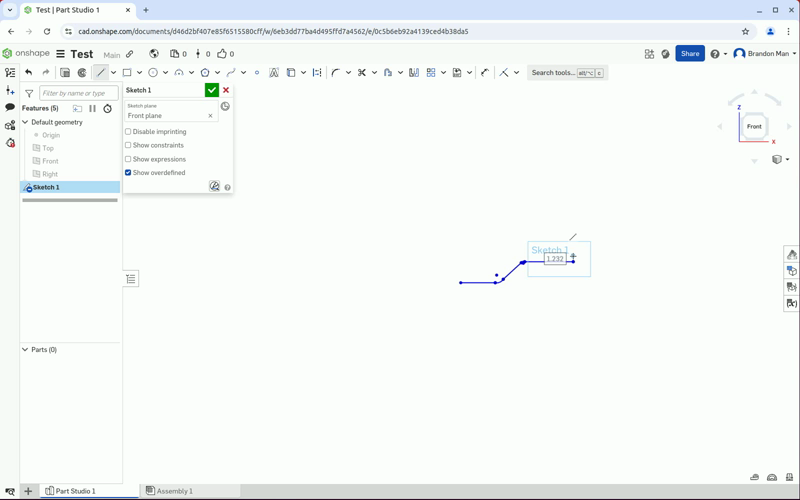
key_up(shift)
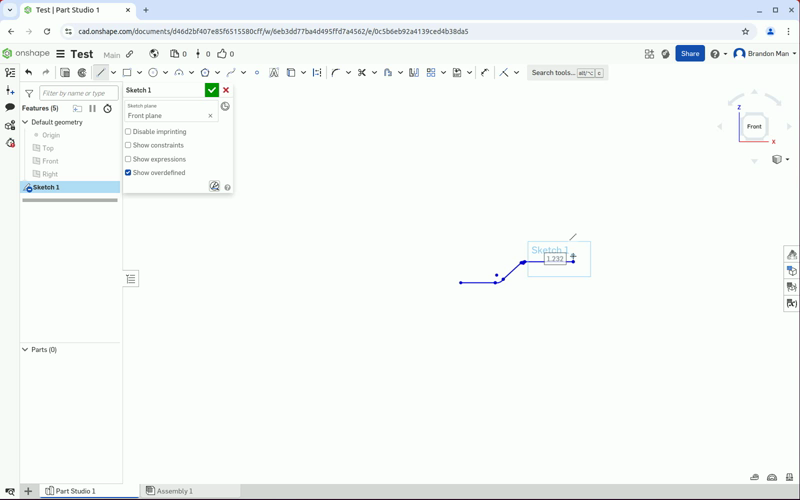
key_down(shift)
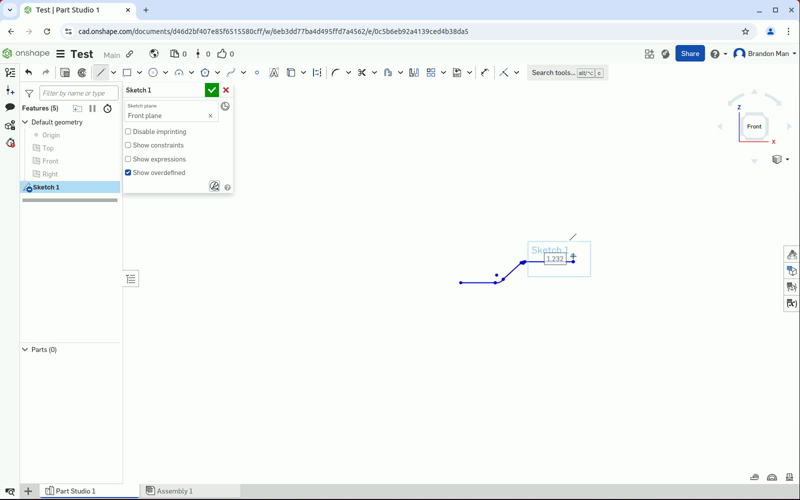
mouse_move(589, 255)
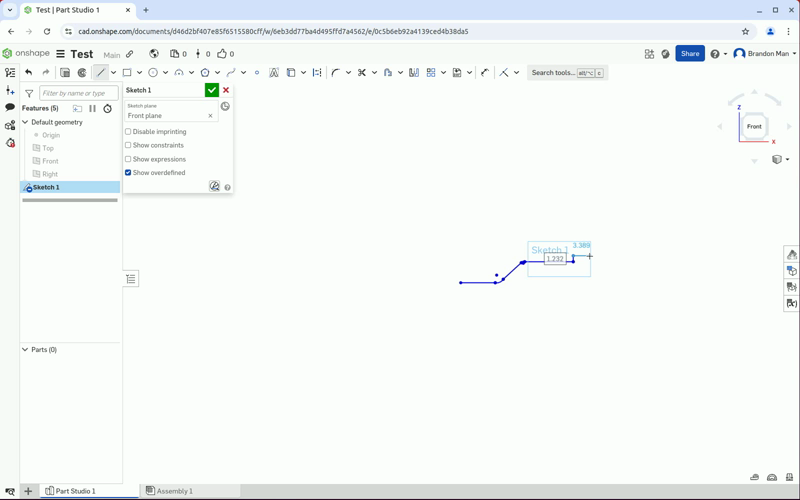
mouse_move(524, 255)
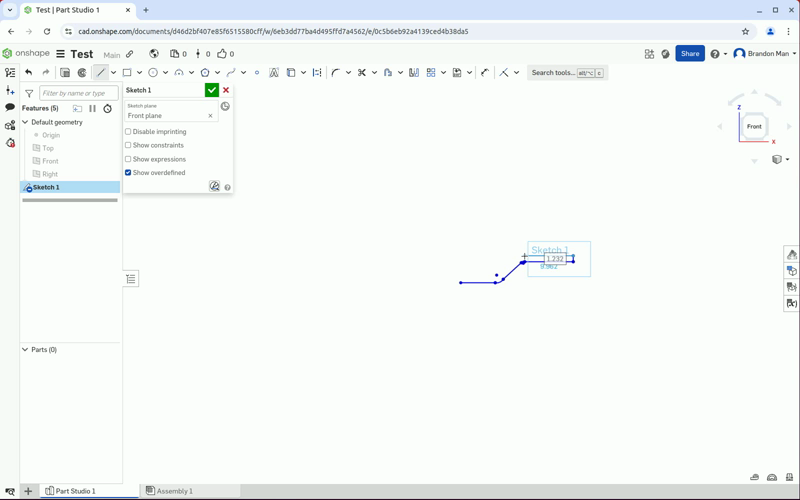
click(524, 255)
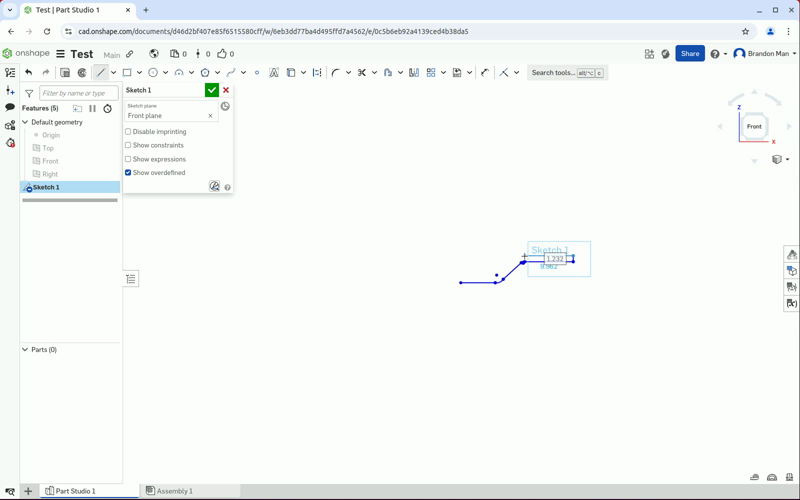
key_up(shift)
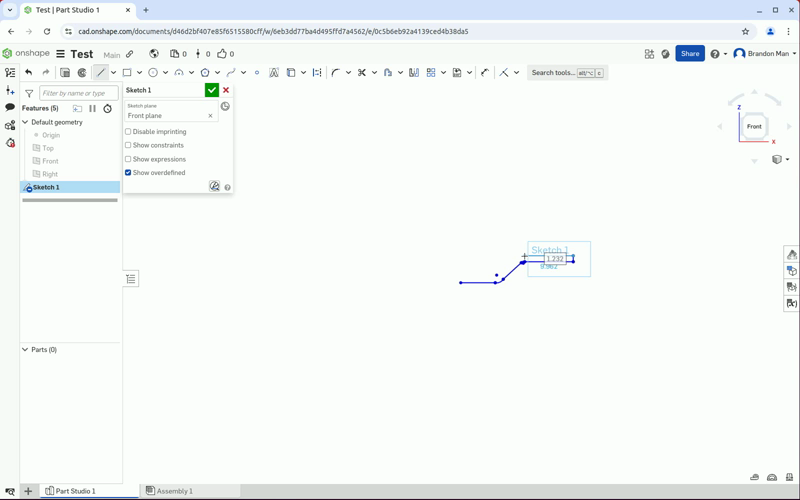
key(esc)
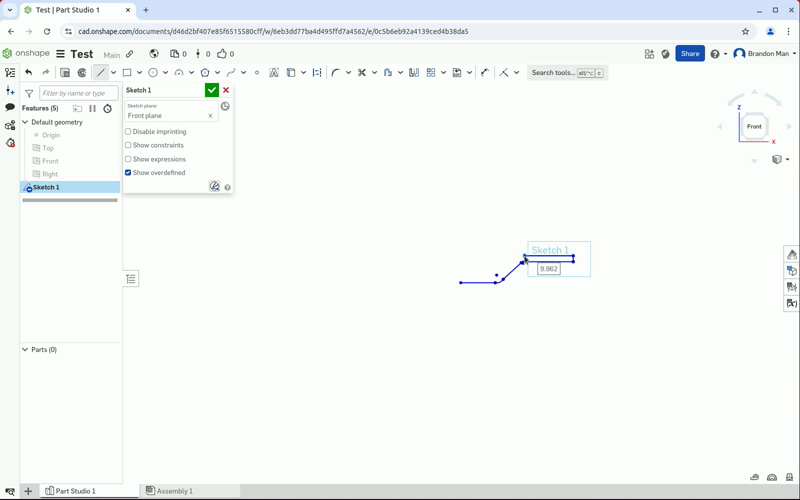
key(a)
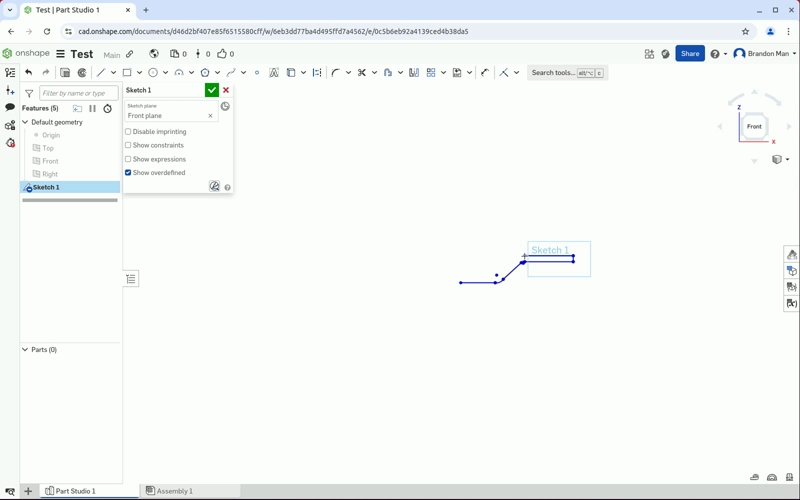
mouse_move(524, 255)
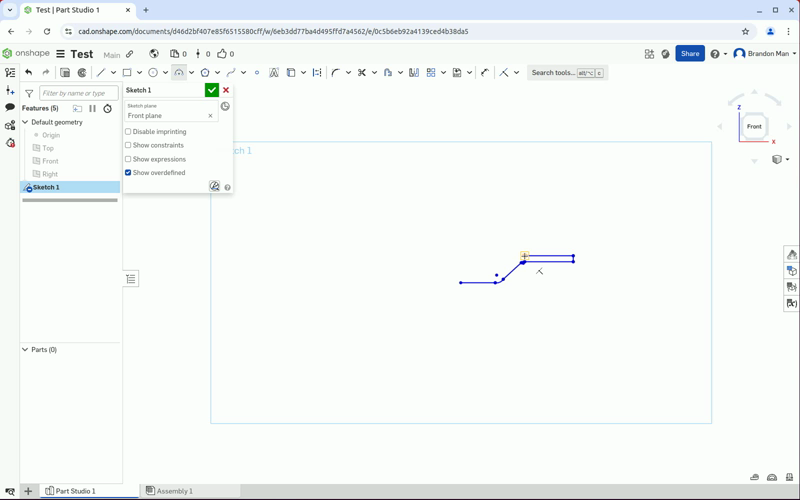
click(524, 255)
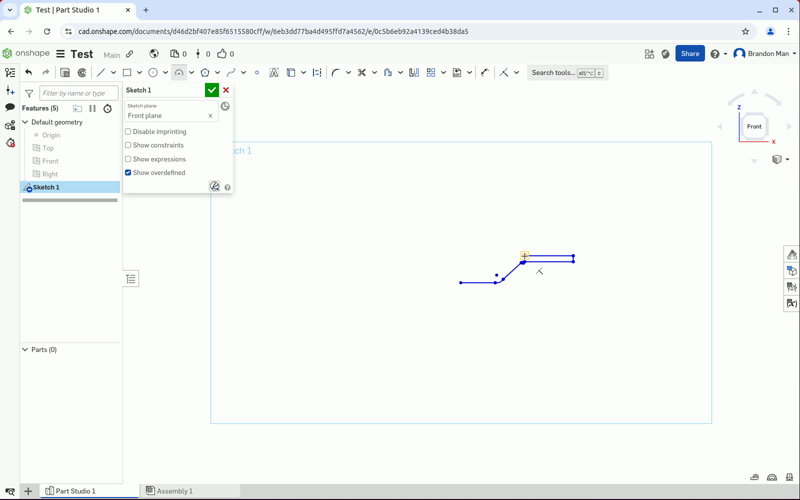
key_down(shift)
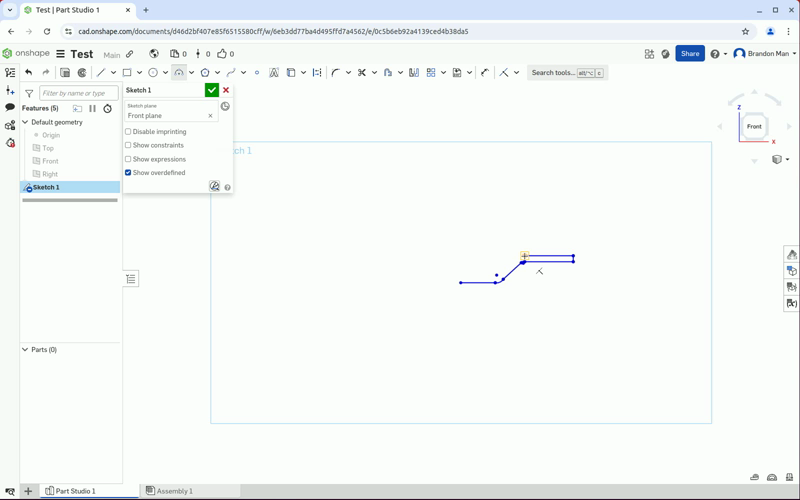
mouse_move(516, 259)
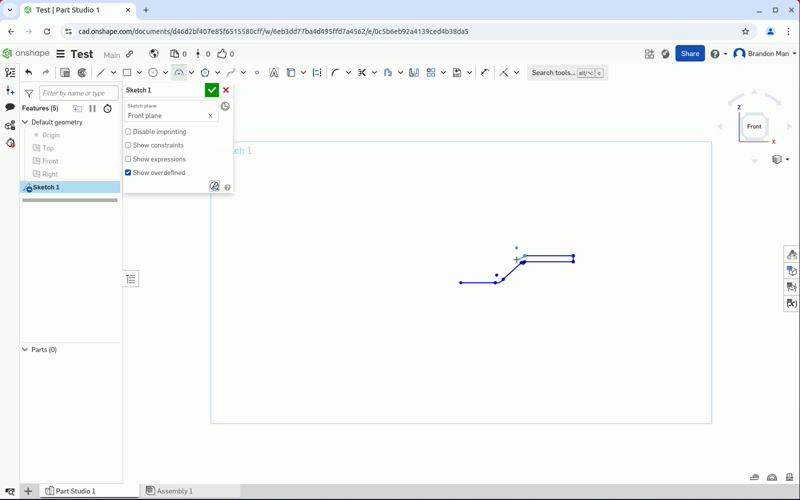
click(516, 259)
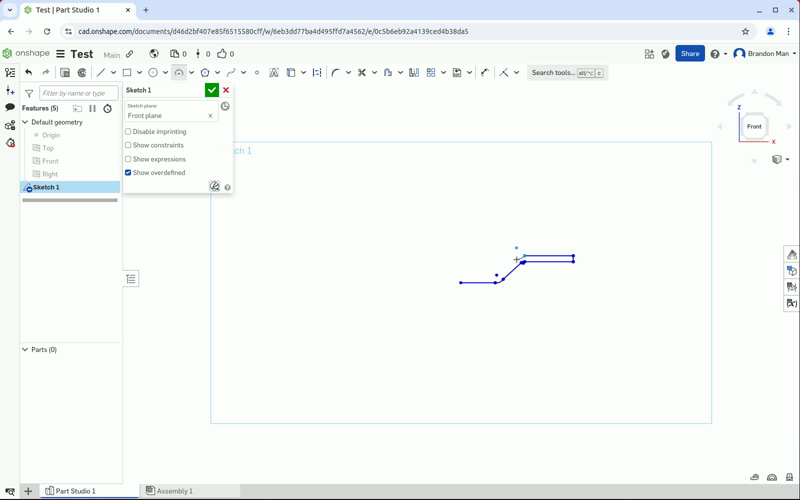
mouse_move(520, 256)
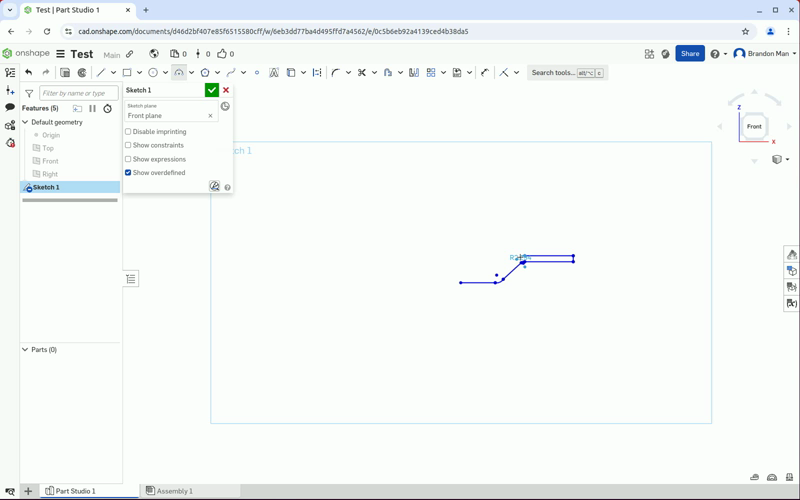
click(520, 256)
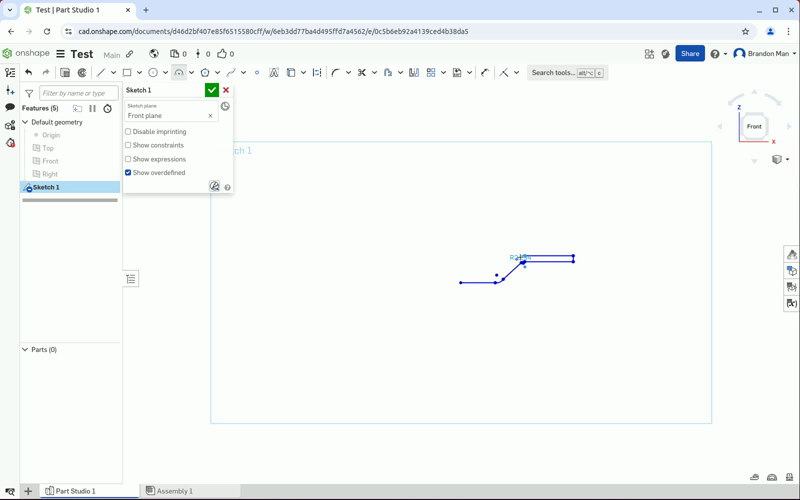
key_up(shift)
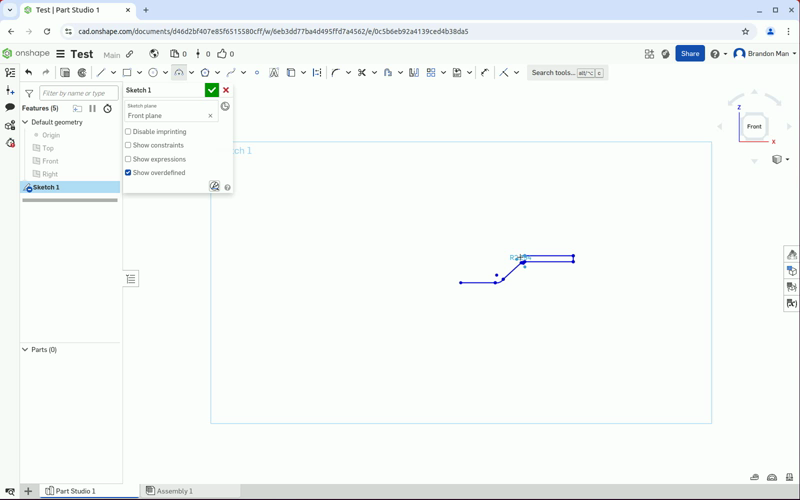
key(esc)
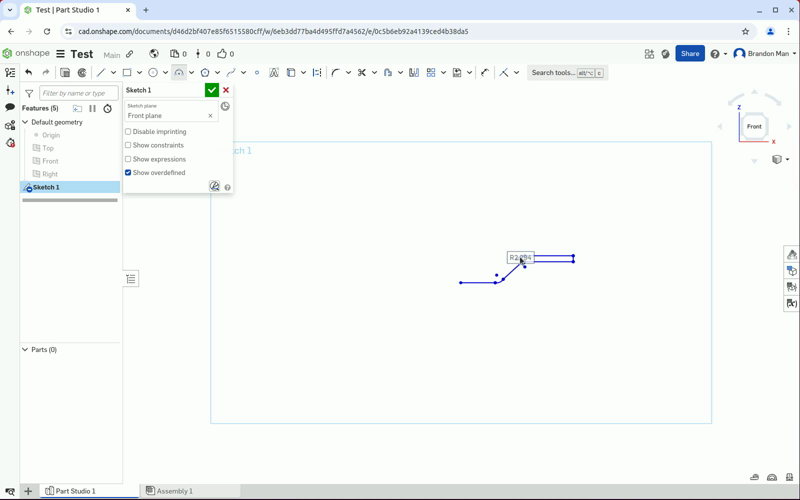
key(l)
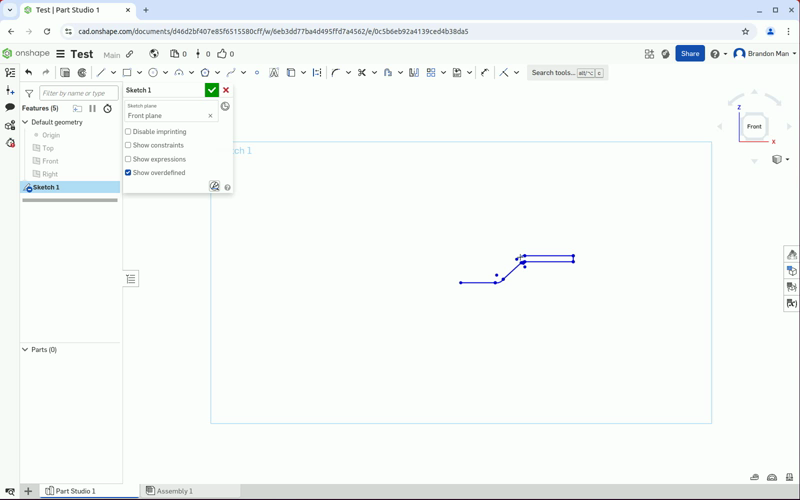
mouse_move(516, 259)
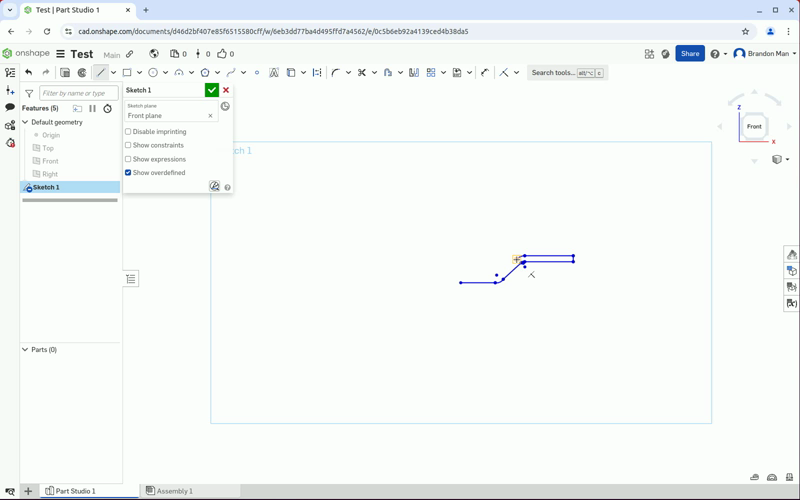
click(516, 259)
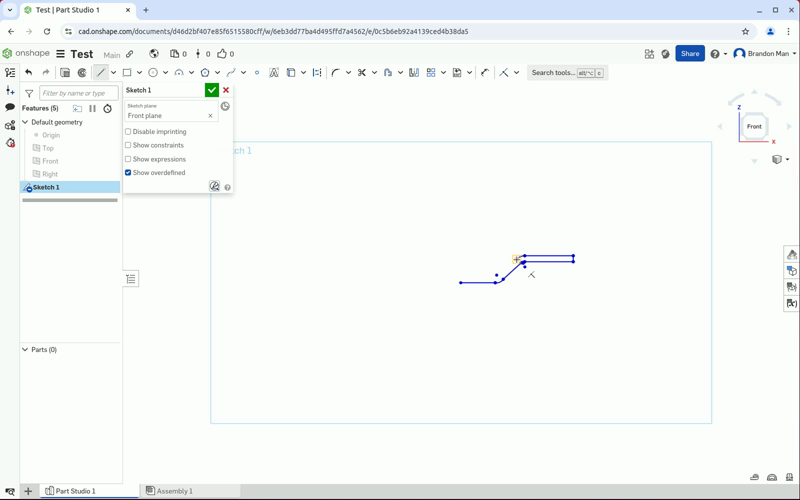
key_down(shift)
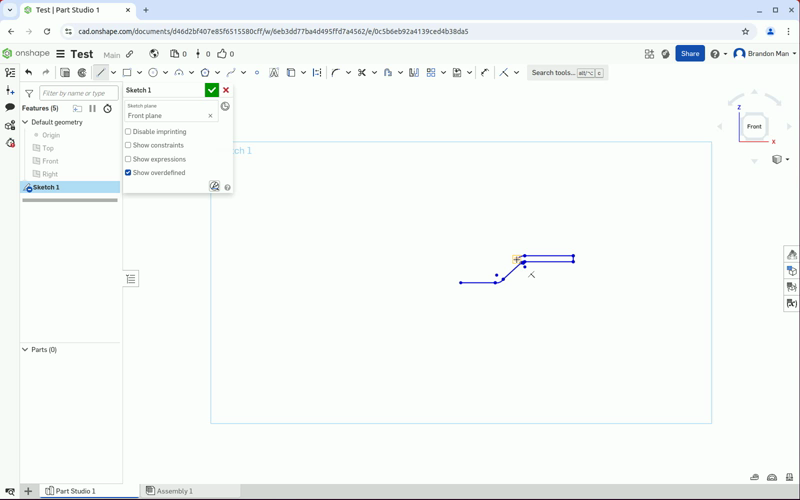
mouse_move(546, 259)
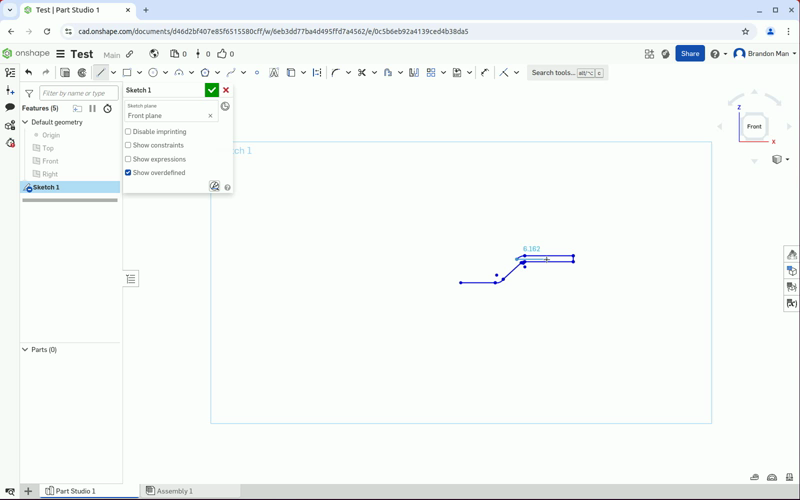
mouse_move(499, 275)
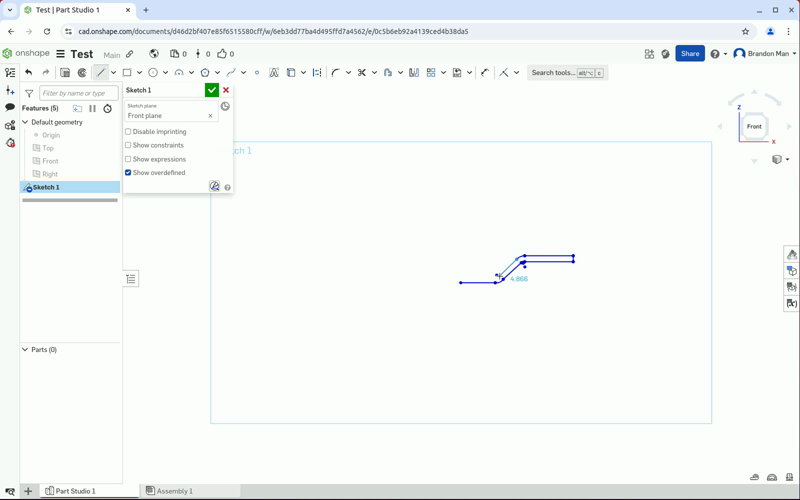
click(499, 275)
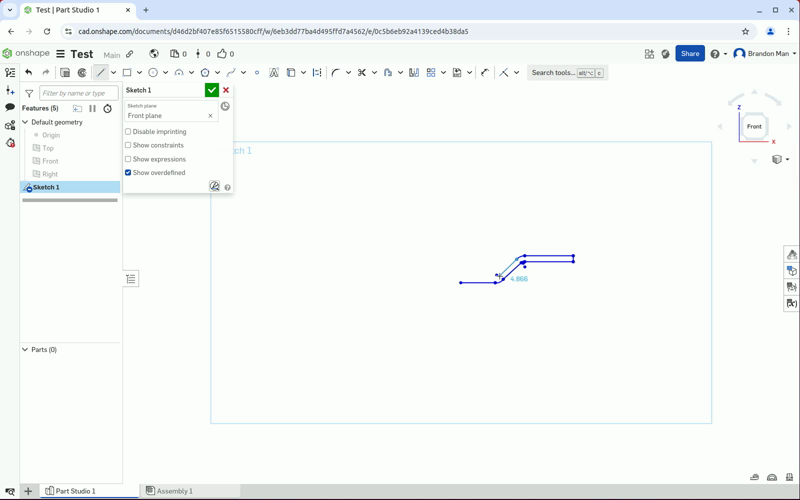
key_up(shift)
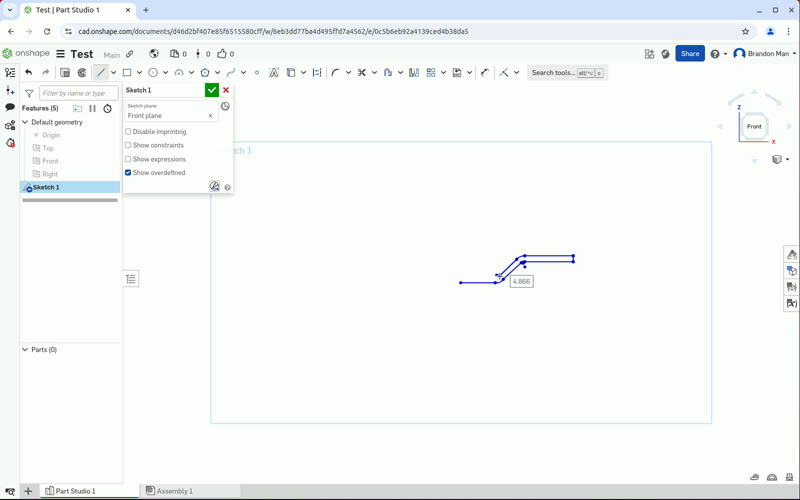
key(esc)
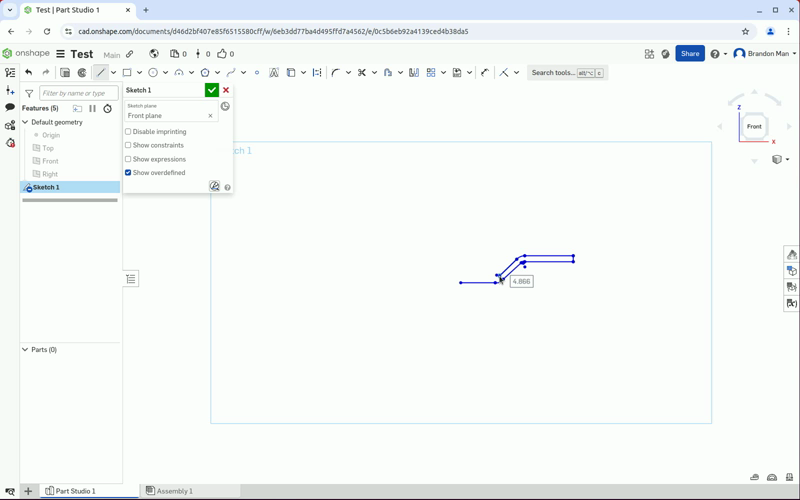
key(a)
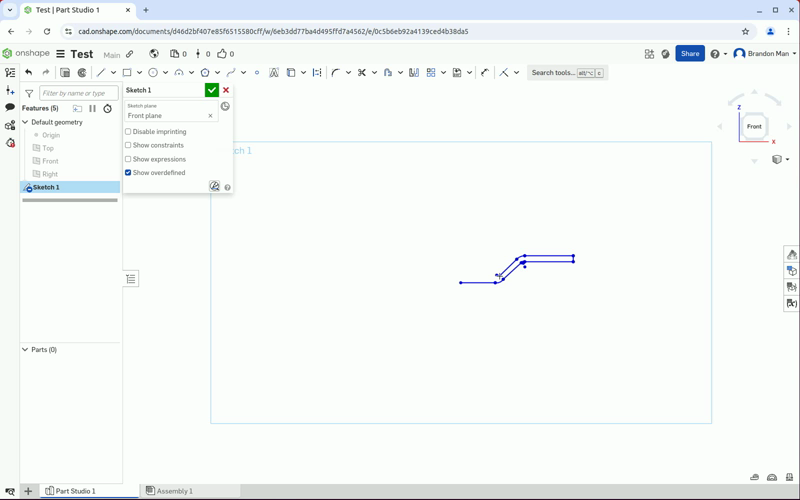
mouse_move(499, 275)
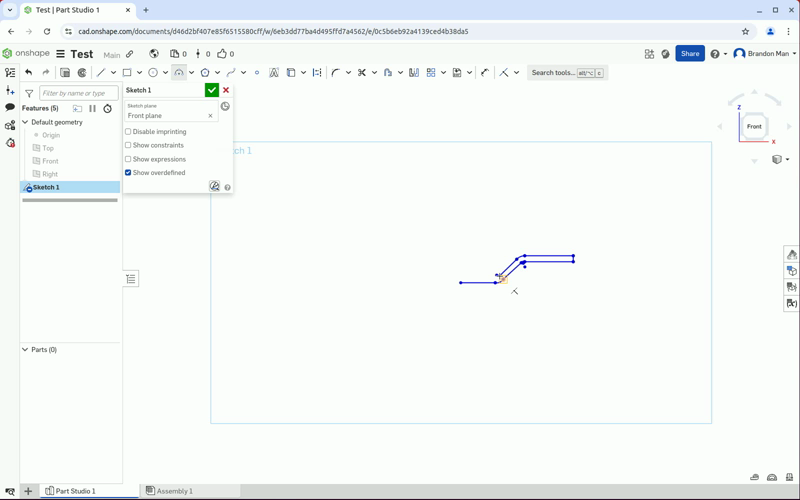
click(499, 275)
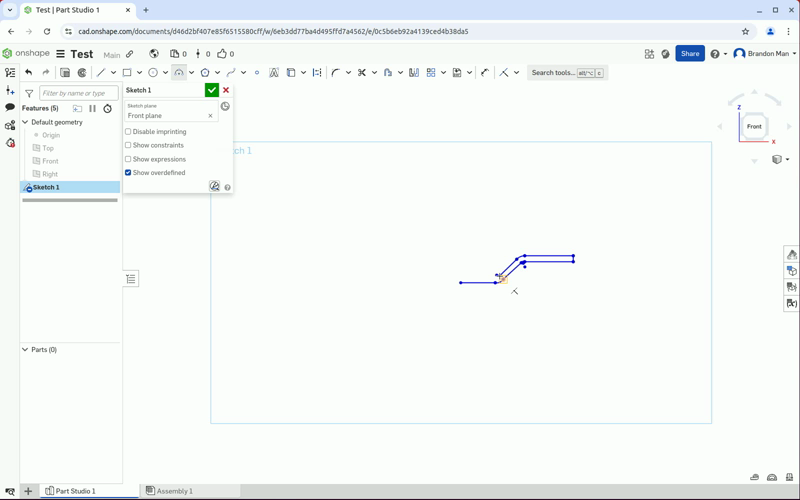
key_down(shift)
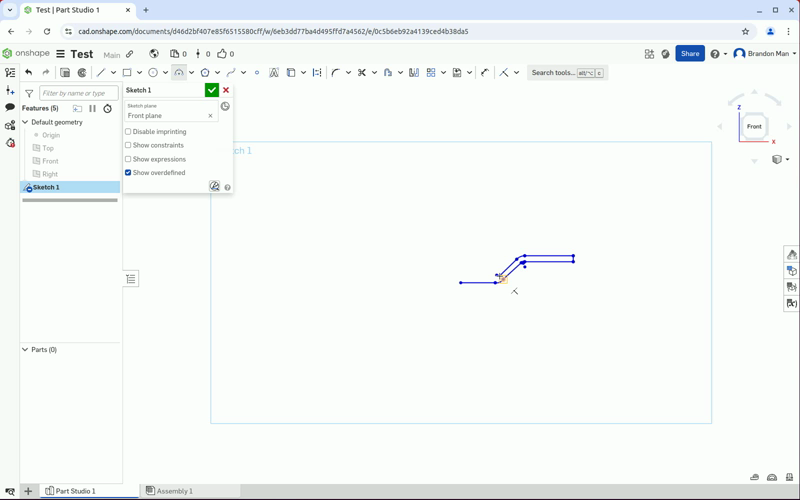
mouse_move(495, 276)
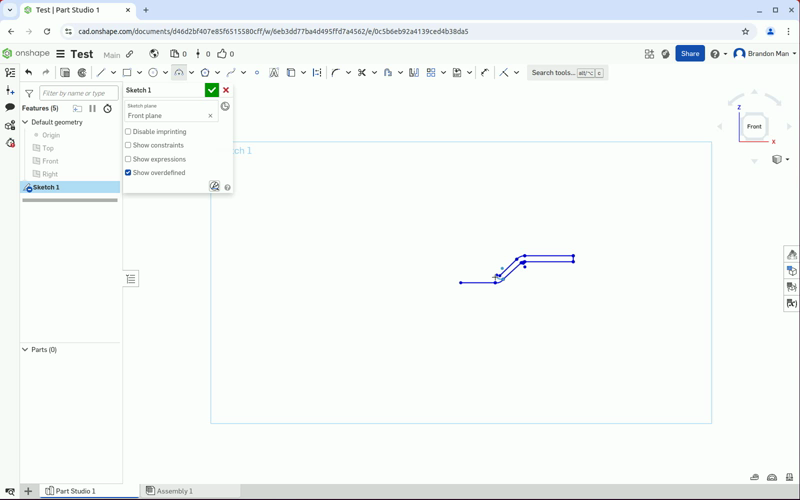
scroll(6)
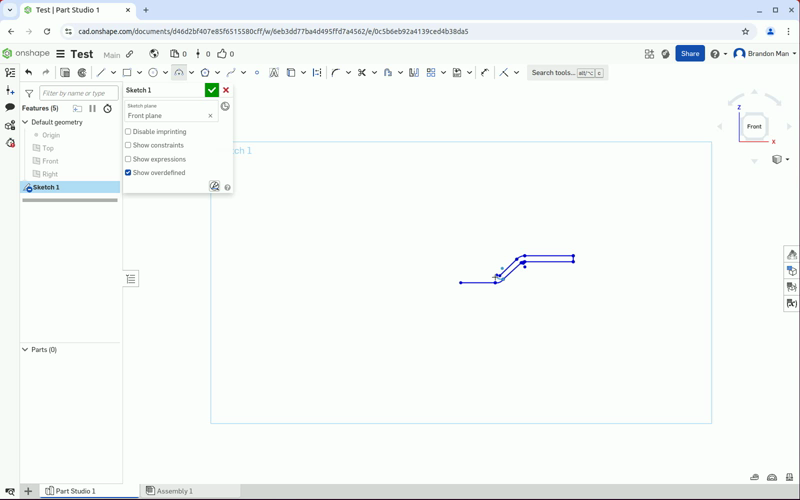
scroll(6)
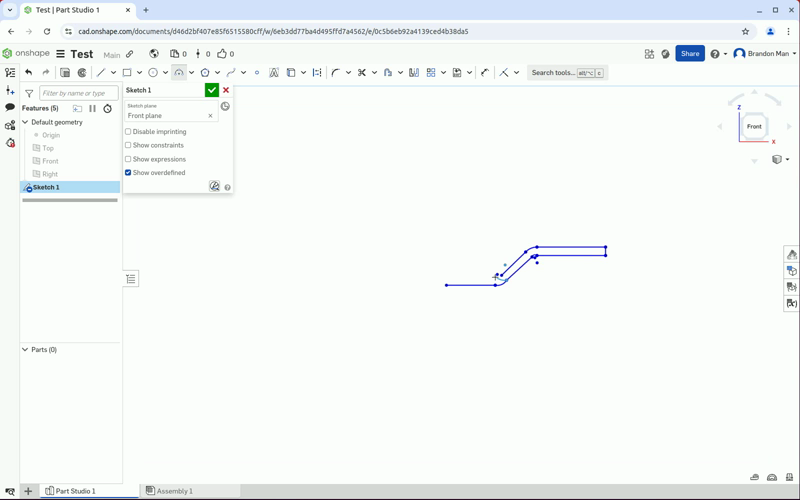
scroll(6)
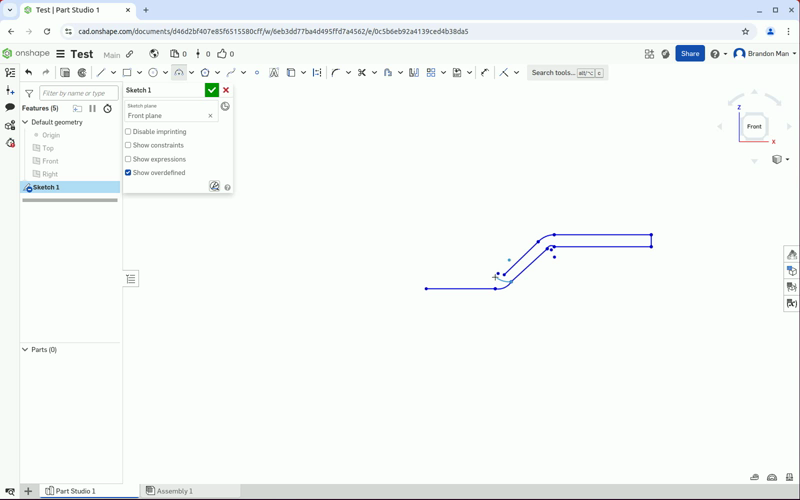
scroll(6)
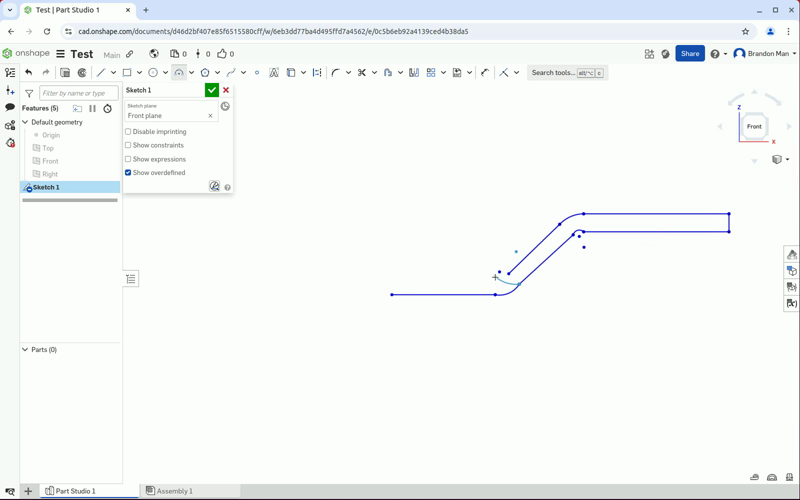
scroll(6)
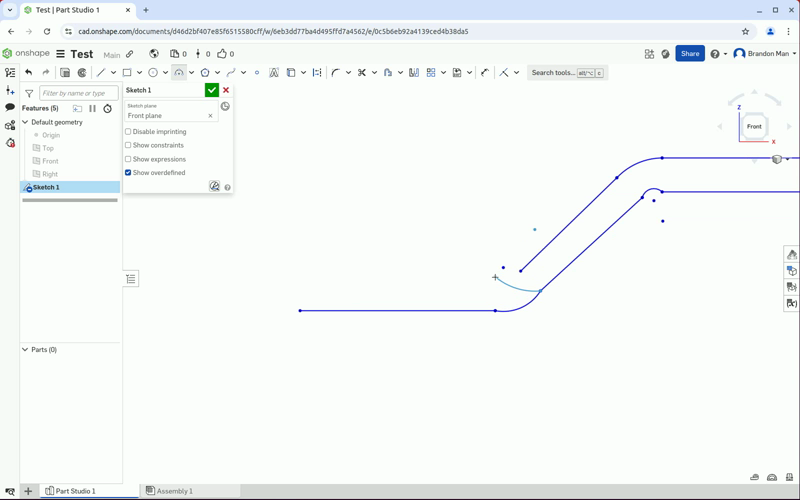
scroll(6)
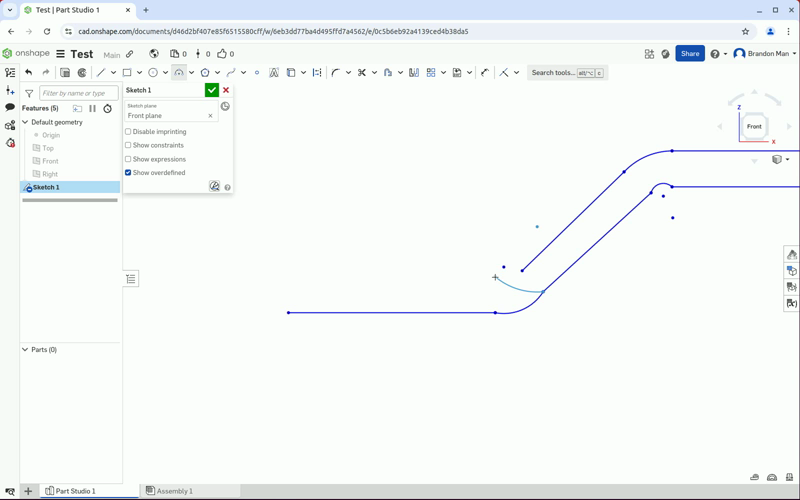
scroll(6)
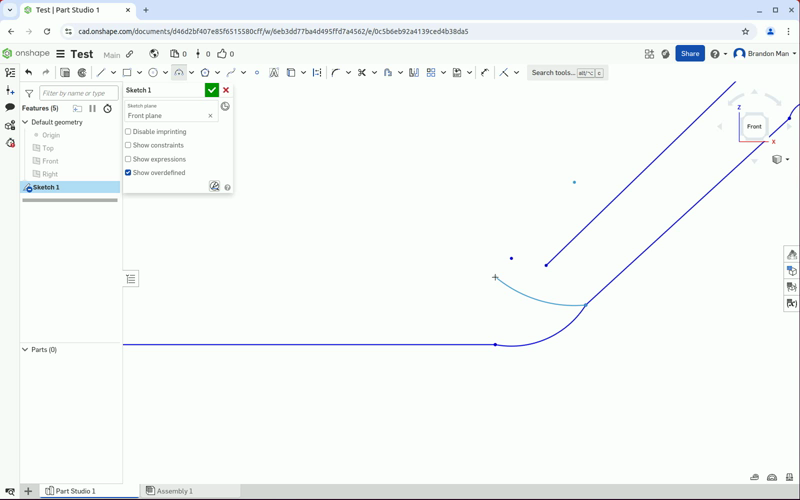
click(495, 276)
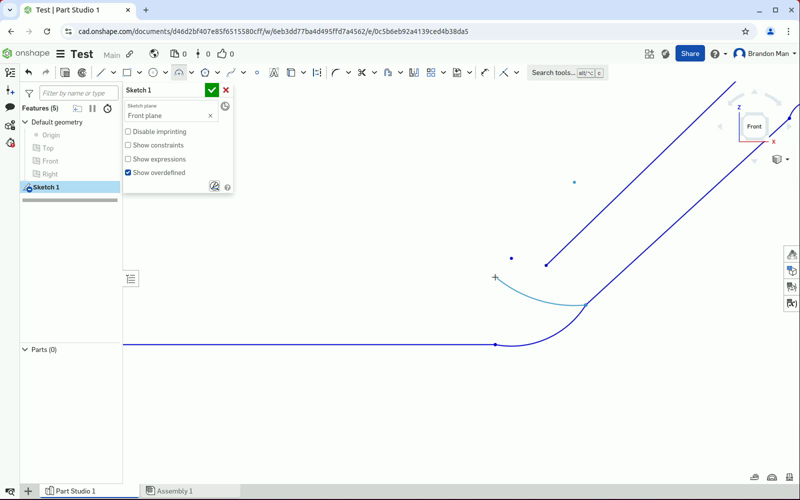
scroll(-6)
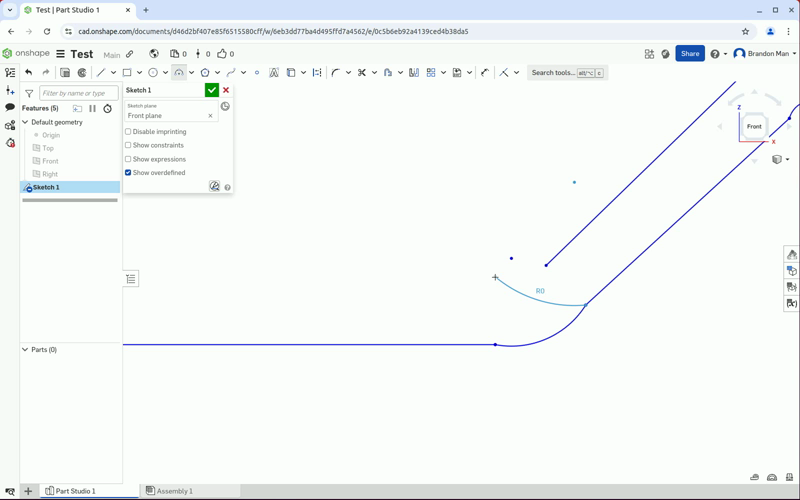
scroll(-6)
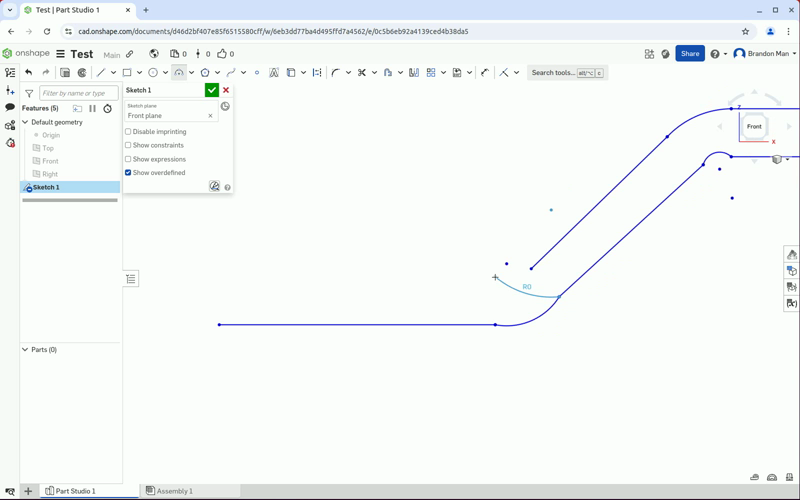
scroll(-6)
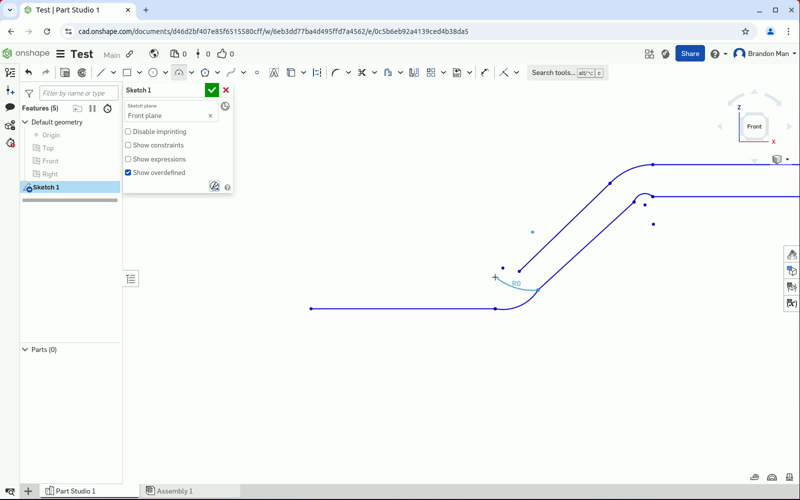
scroll(-6)
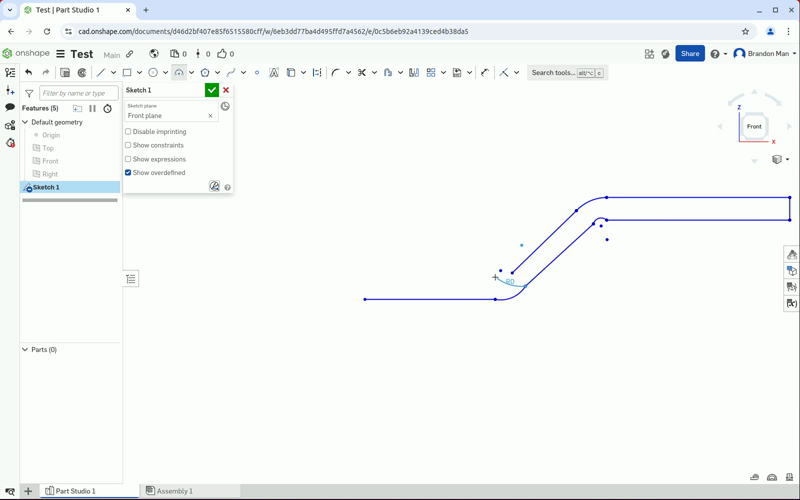
scroll(-6)
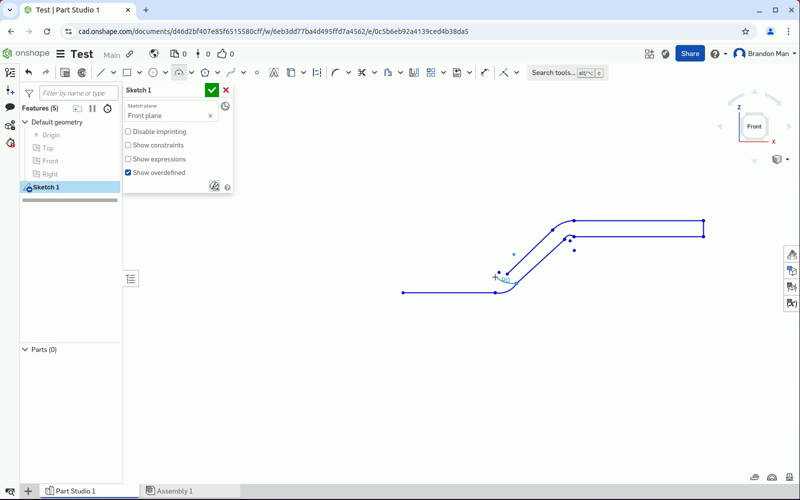
scroll(-6)
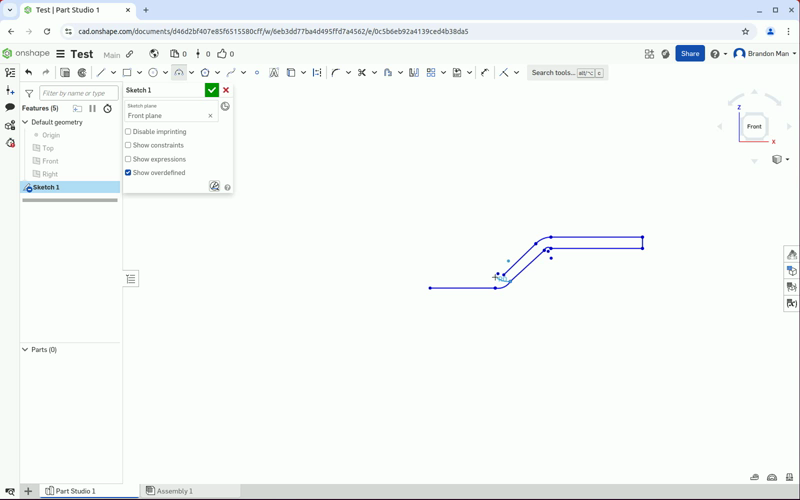
scroll(-6)
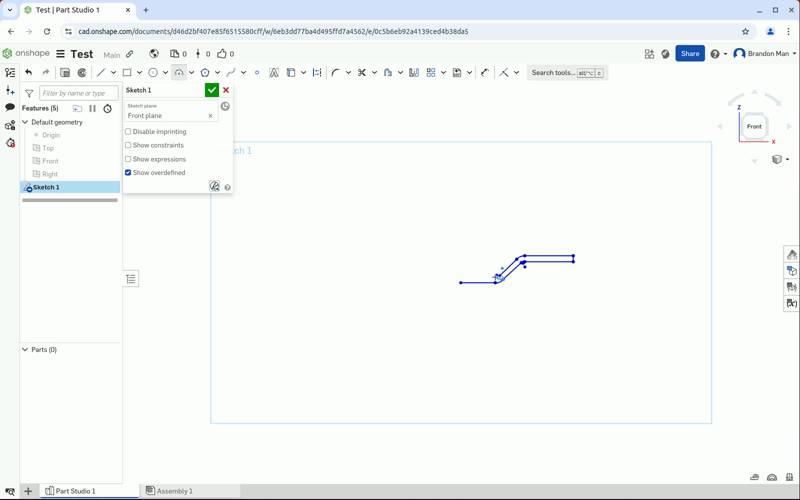
mouse_move(497, 277)
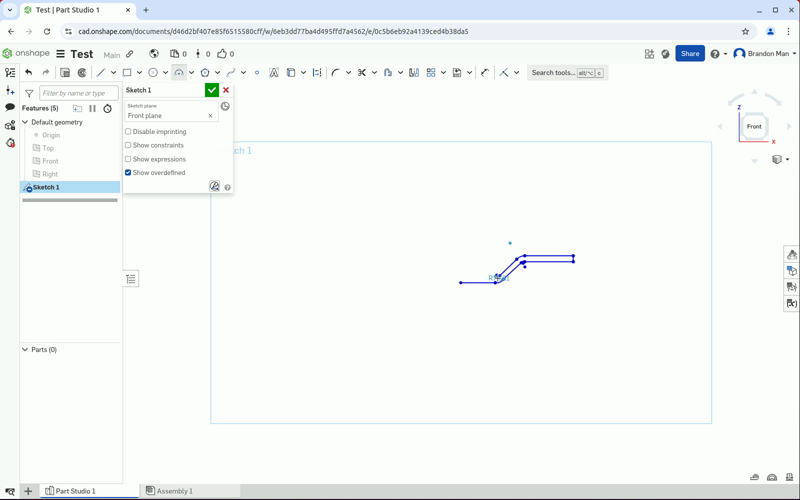
scroll(6)
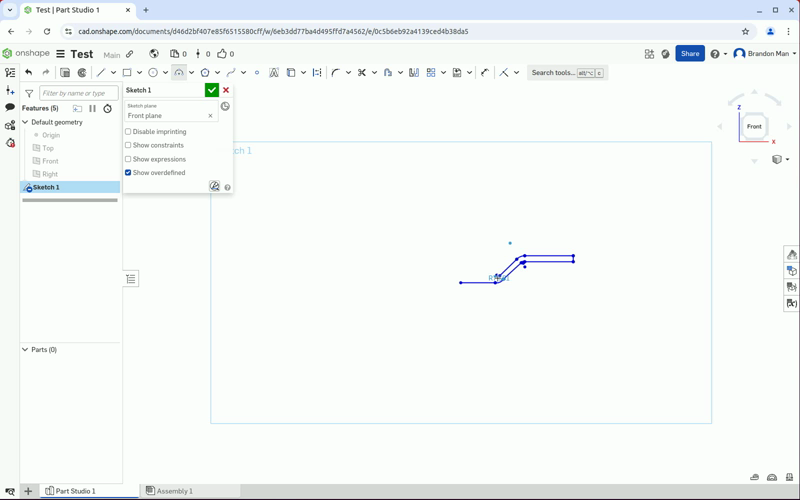
scroll(6)
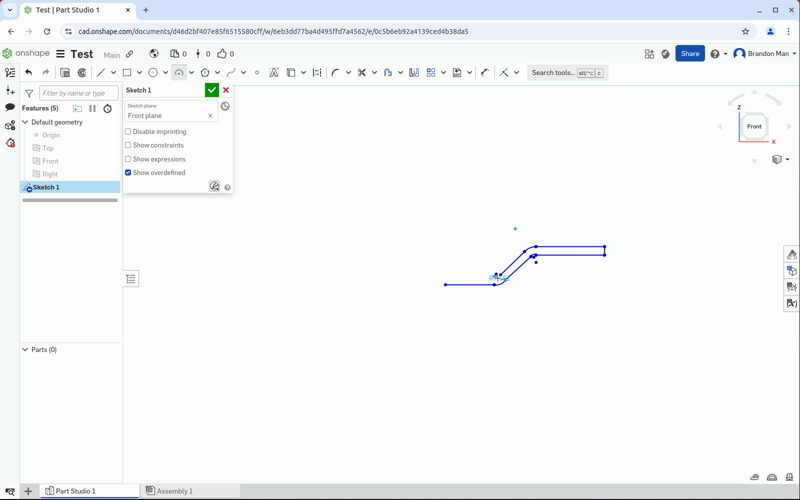
scroll(6)
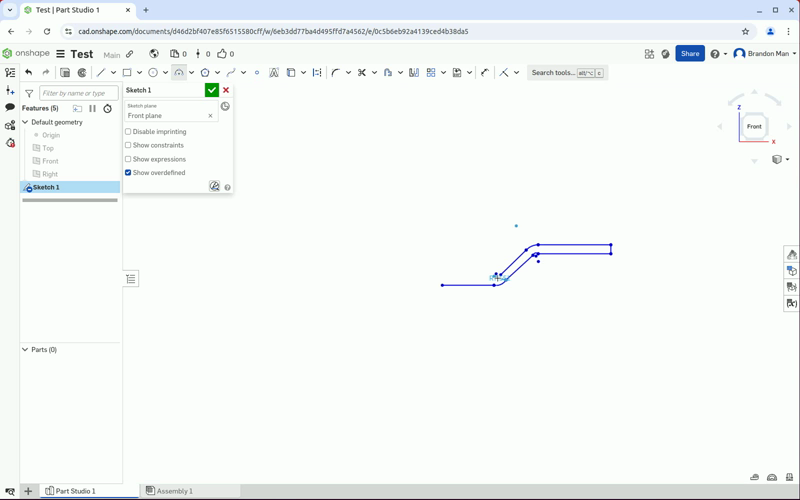
scroll(6)
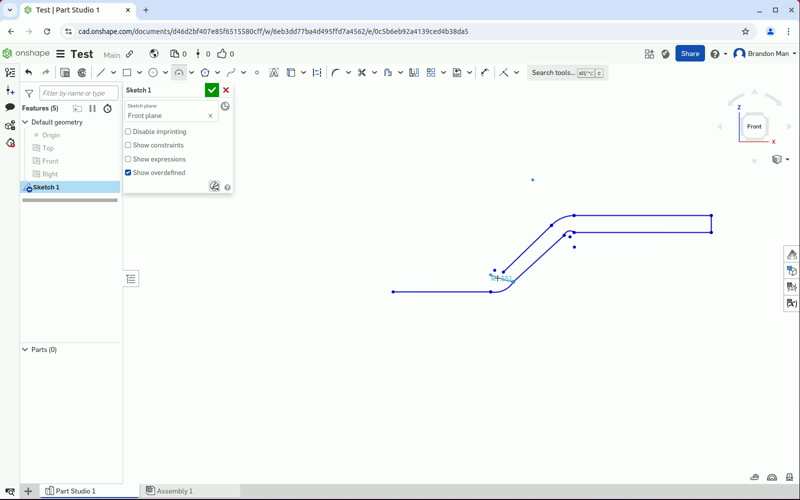
scroll(6)
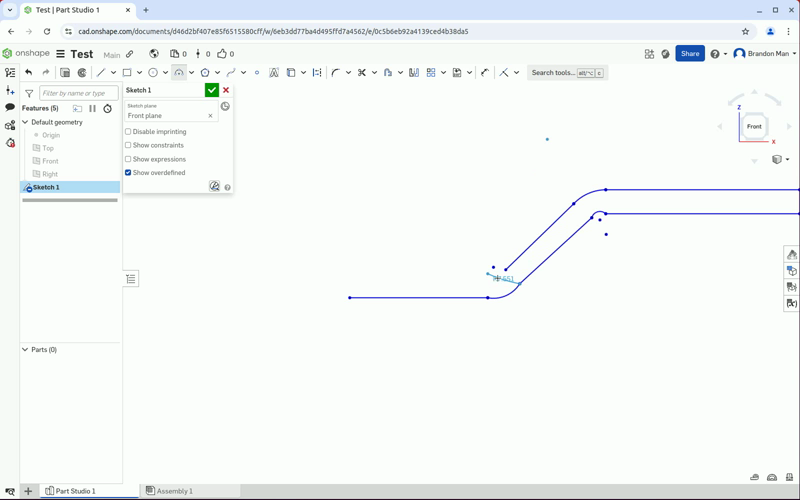
scroll(6)
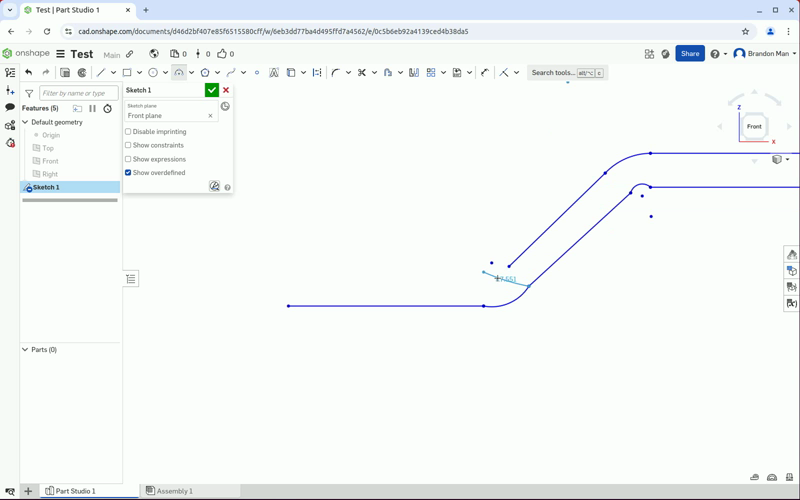
scroll(6)
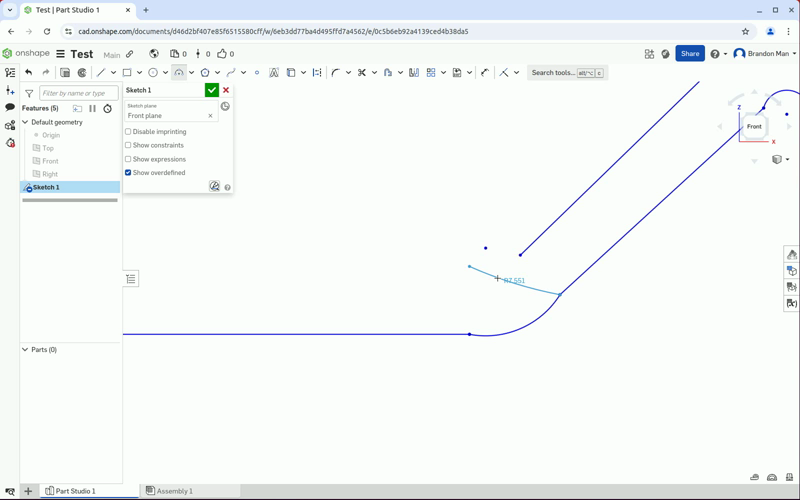
click(497, 277)
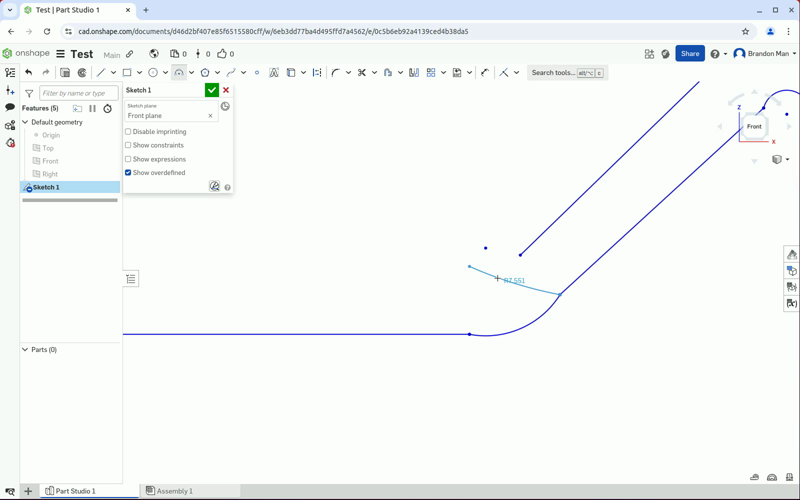
scroll(-6)
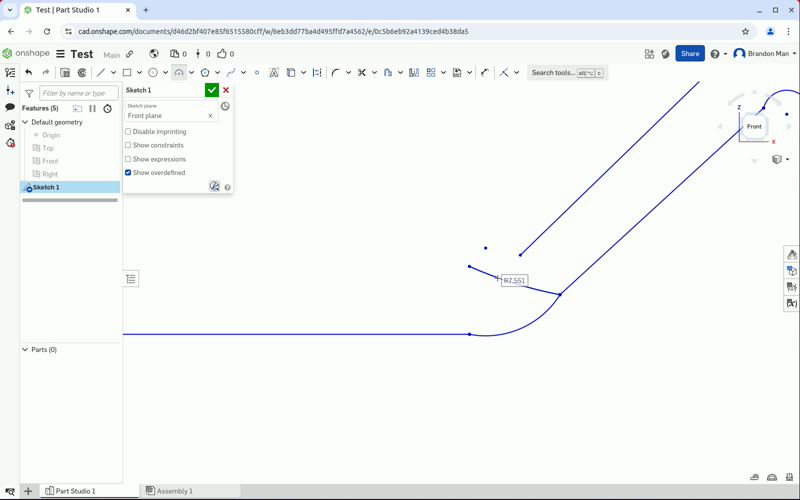
scroll(-6)
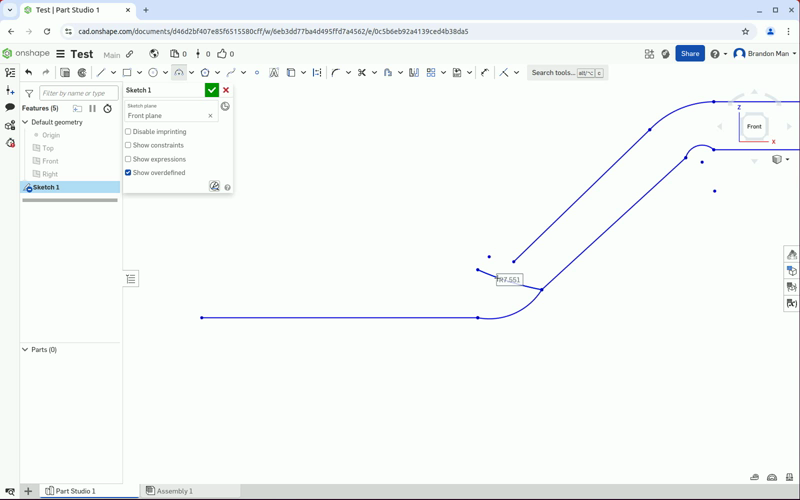
scroll(-6)
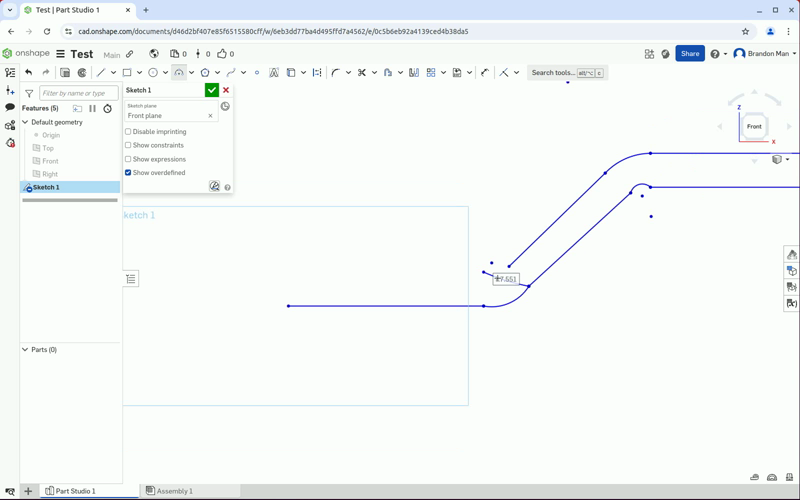
scroll(-6)
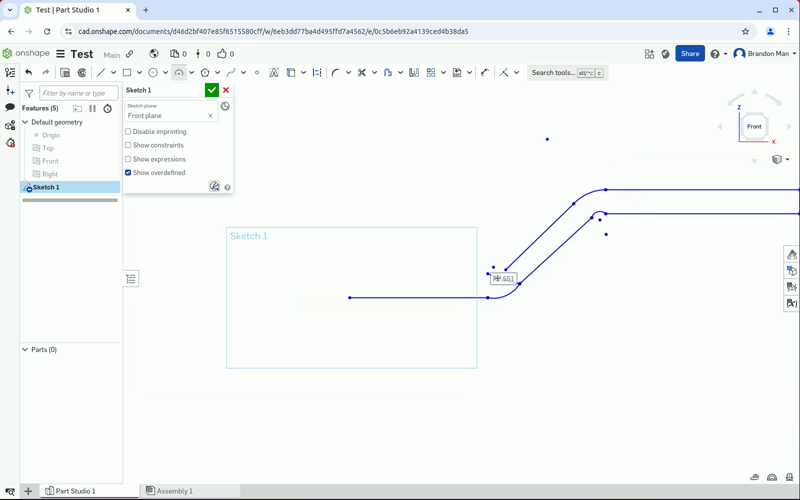
scroll(-6)
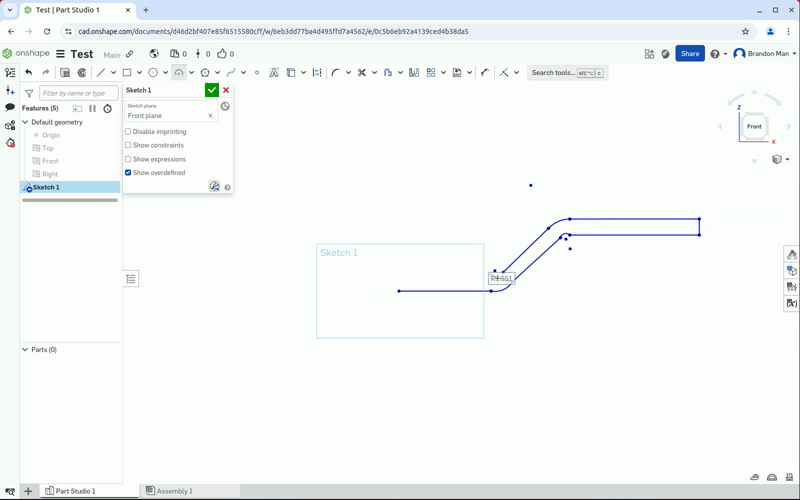
scroll(-6)
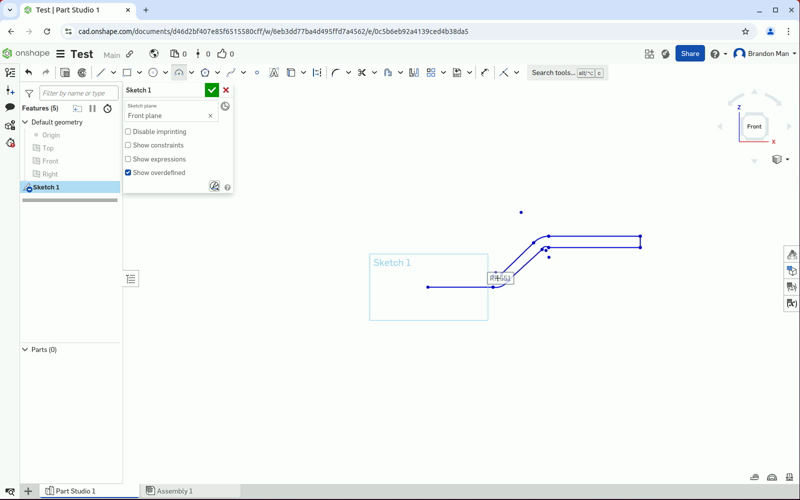
scroll(-6)
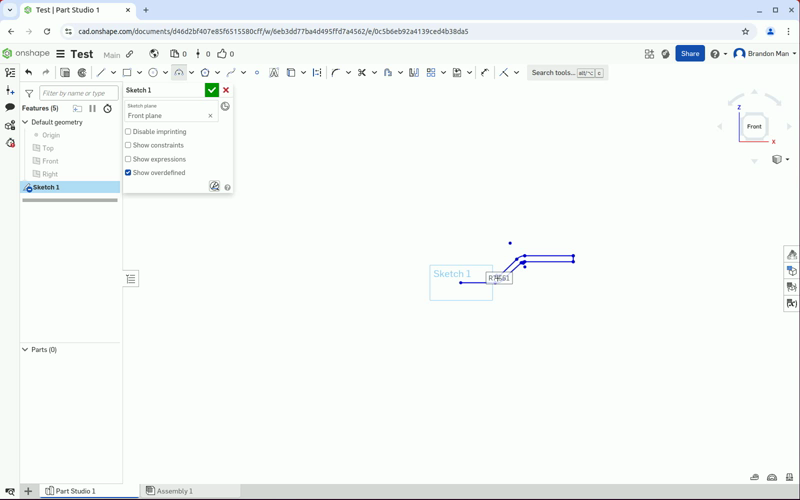
key_up(shift)
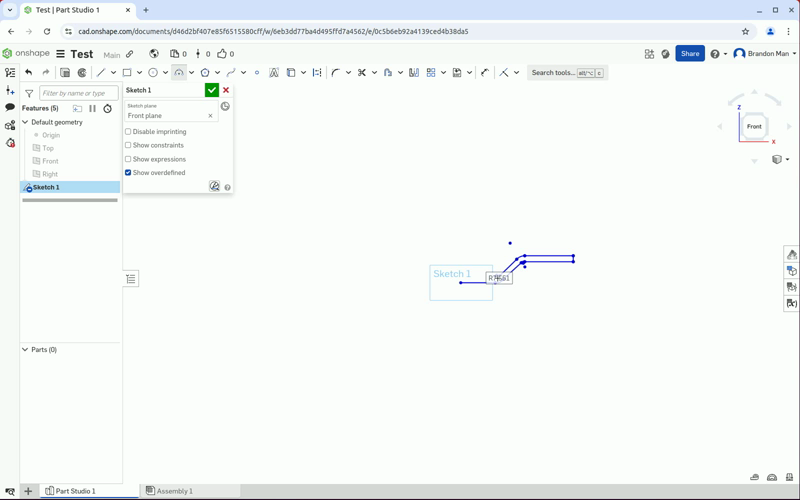
key(esc)
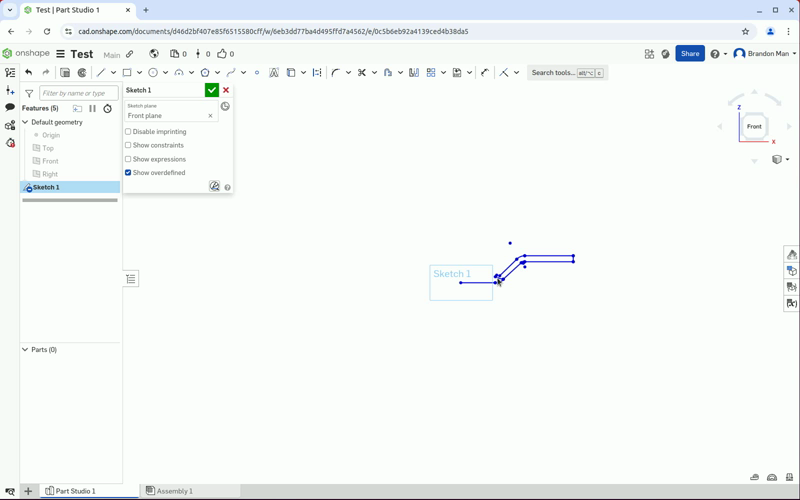
key(l)
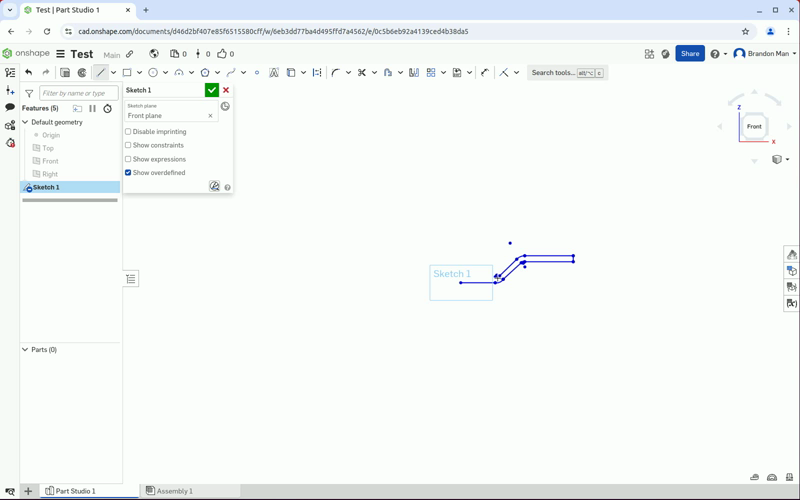
mouse_move(495, 276)
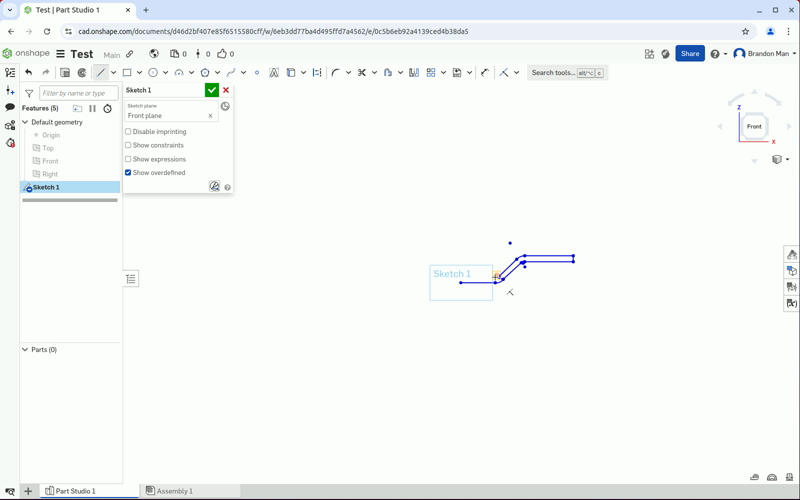
scroll(6)
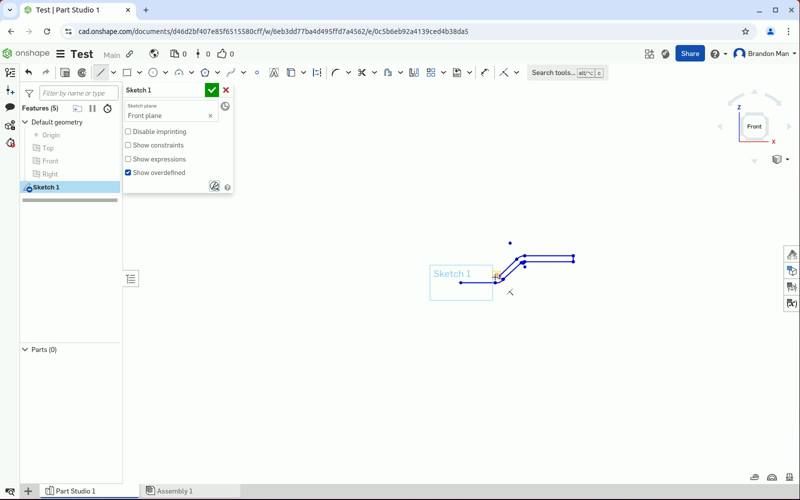
scroll(6)
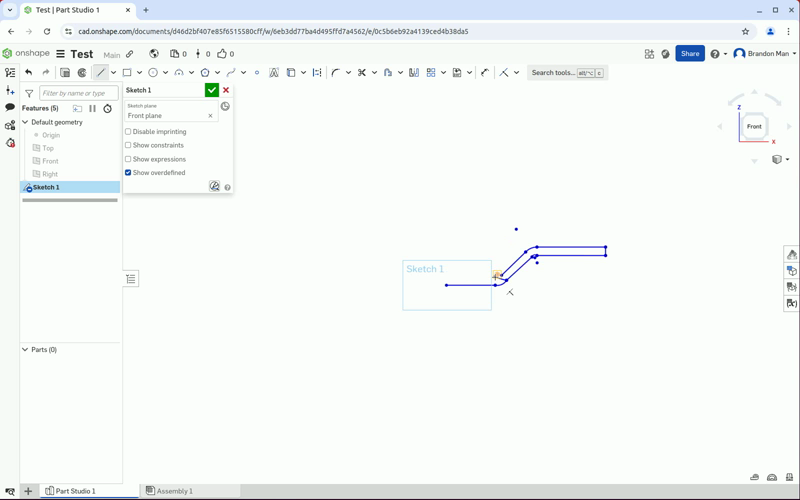
scroll(6)
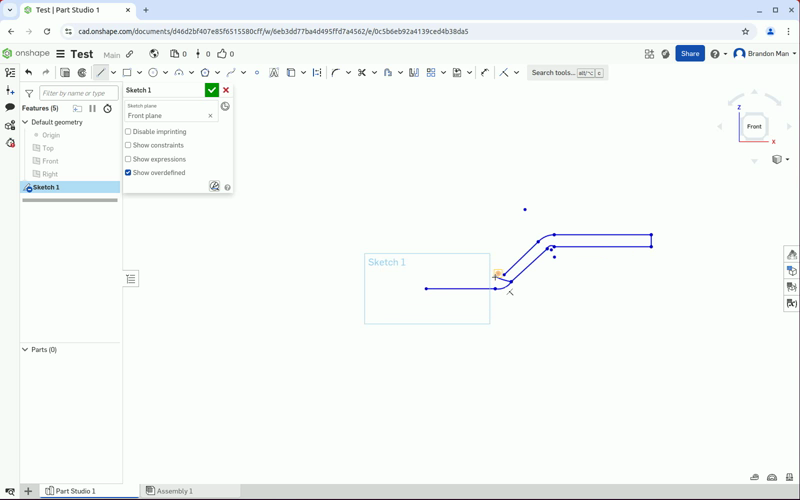
scroll(6)
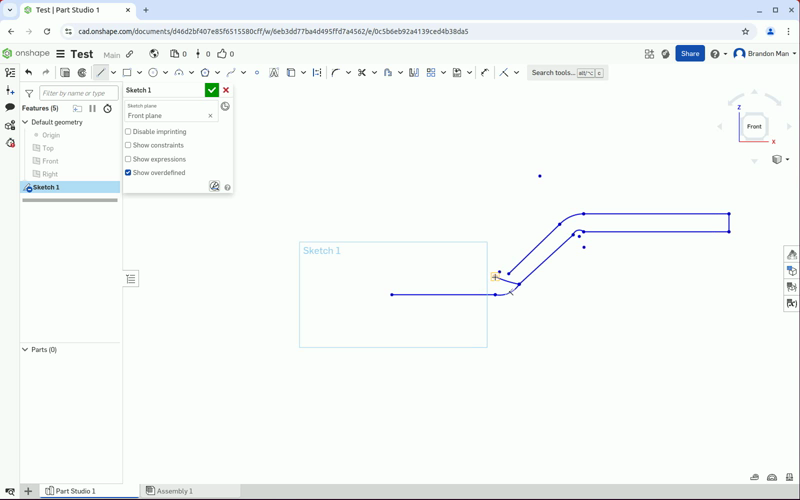
scroll(6)
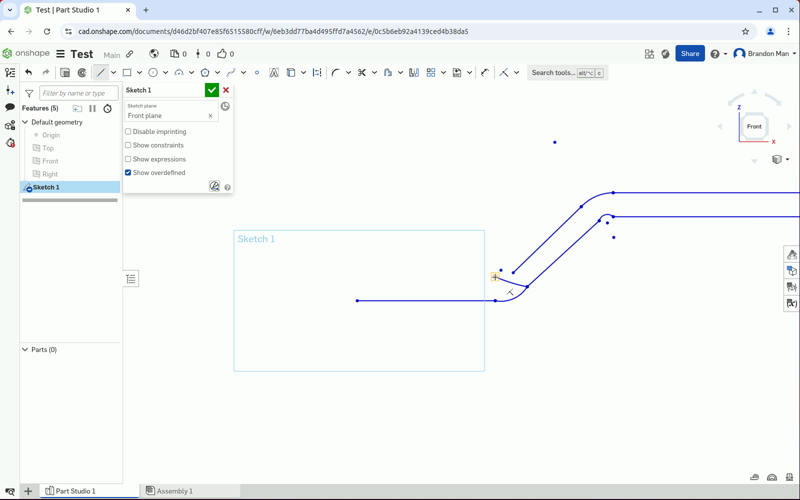
scroll(6)
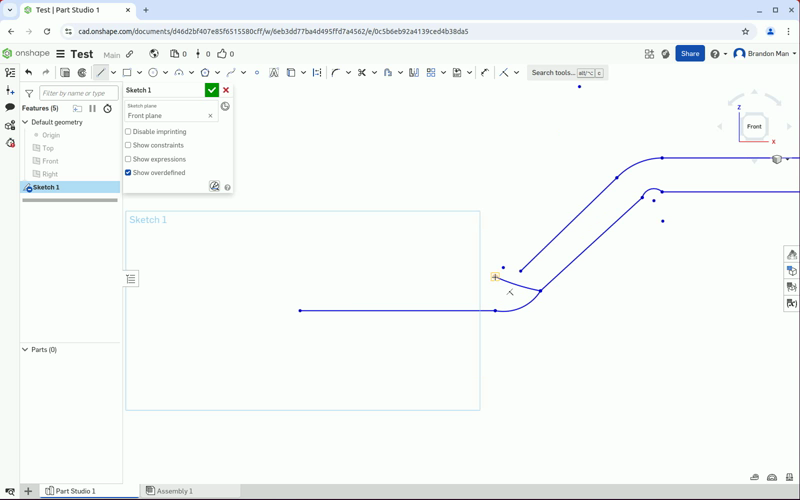
scroll(6)
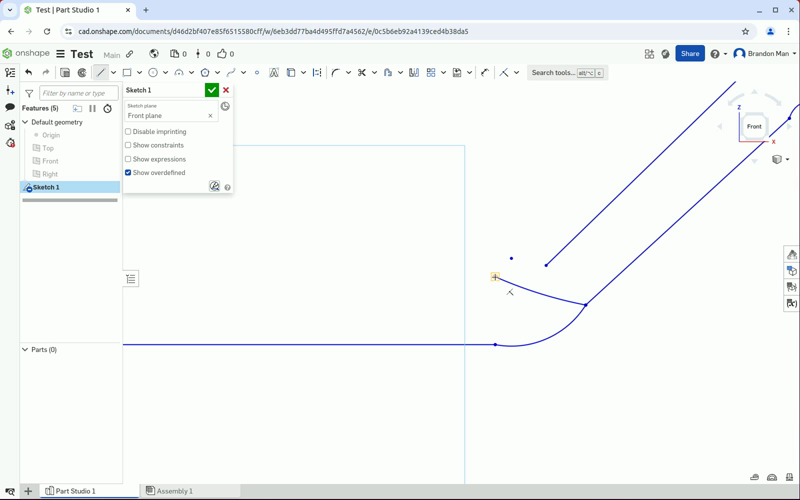
click(495, 276)
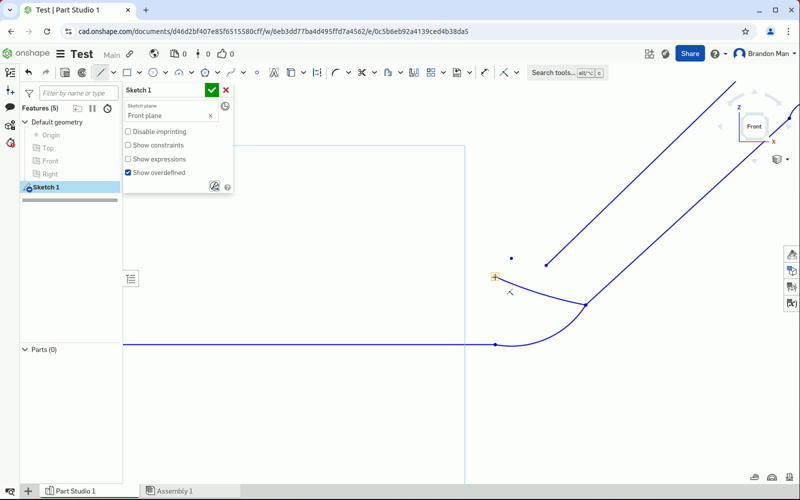
scroll(-6)
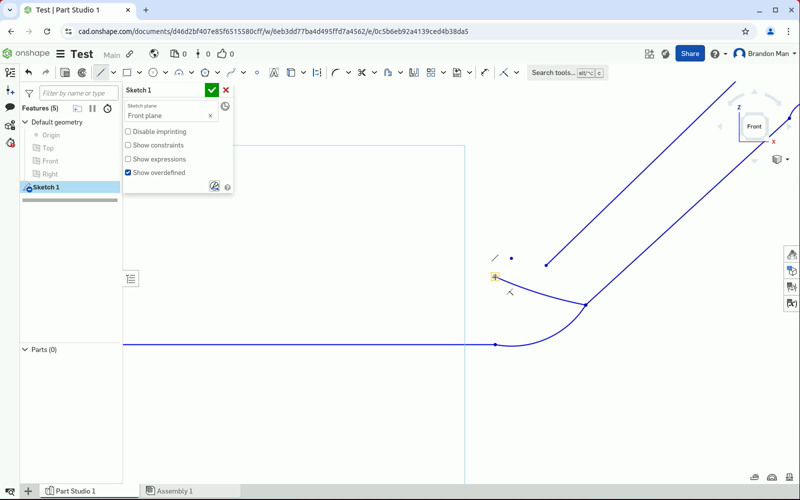
scroll(-6)
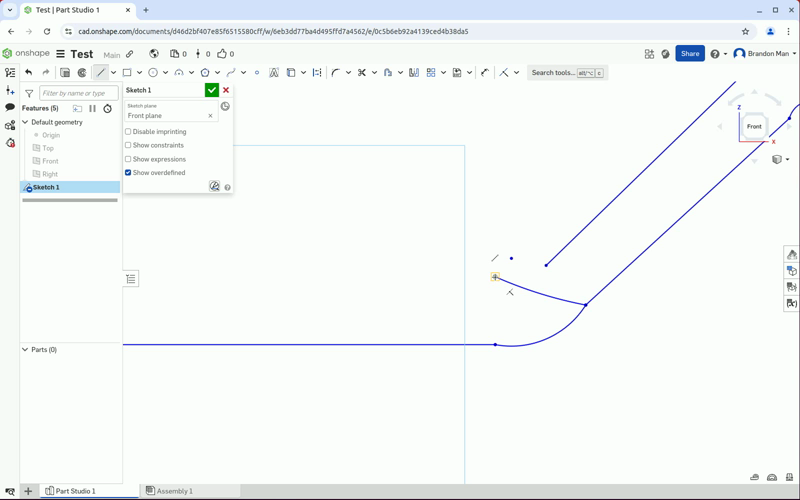
scroll(-6)
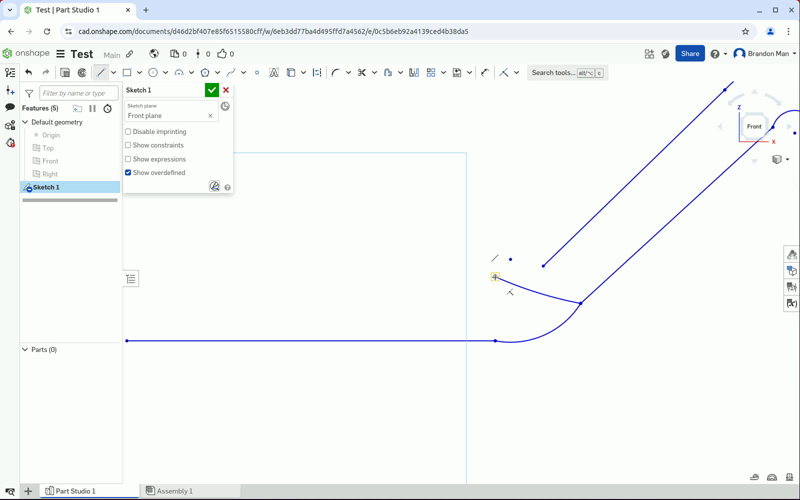
scroll(-6)
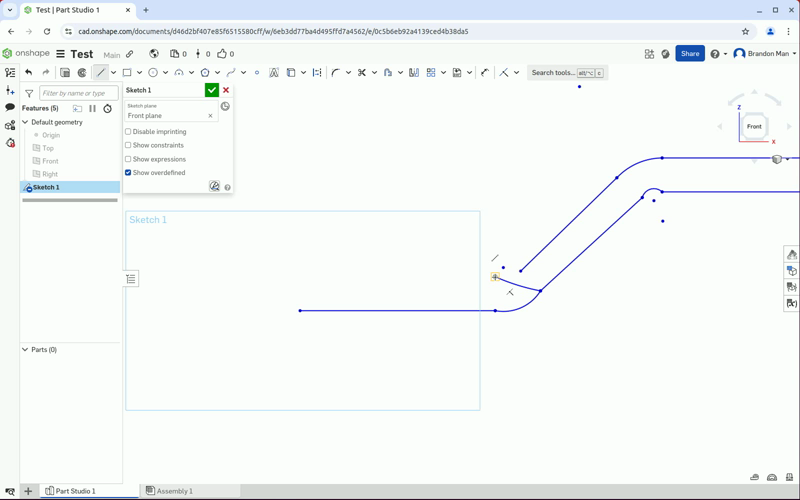
scroll(-6)
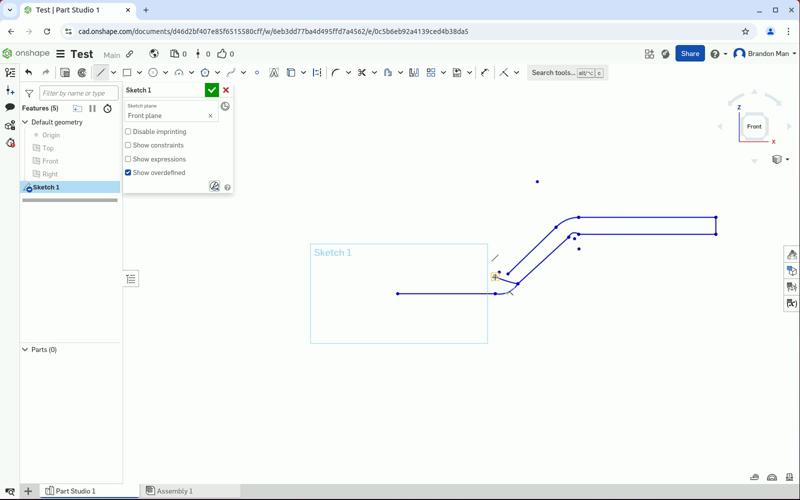
scroll(-6)
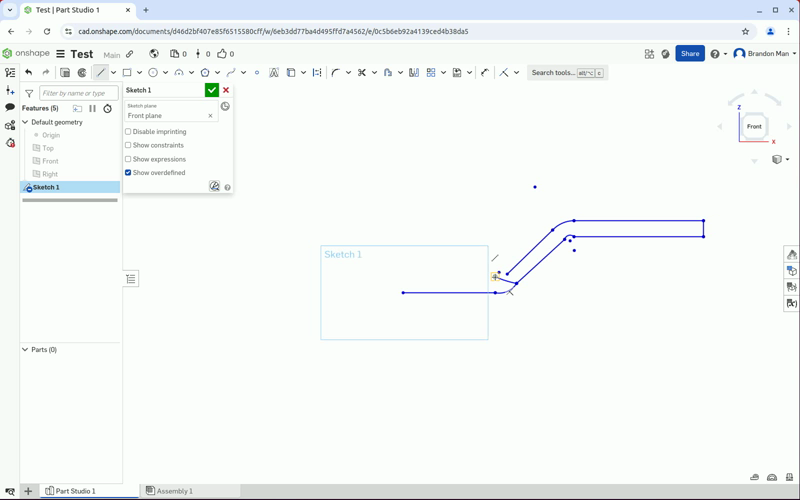
scroll(-6)
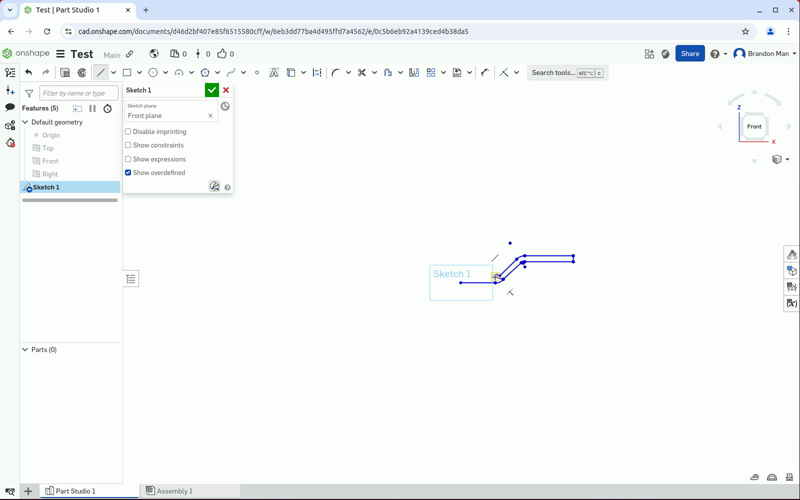
key_down(shift)
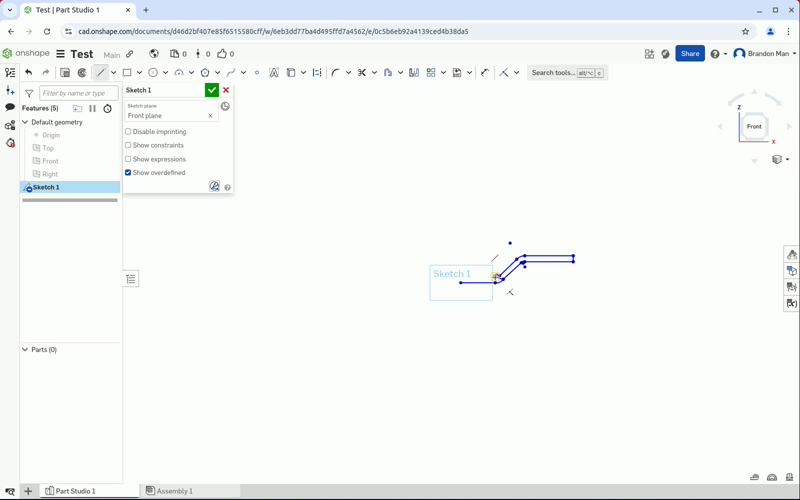
mouse_move(525, 276)
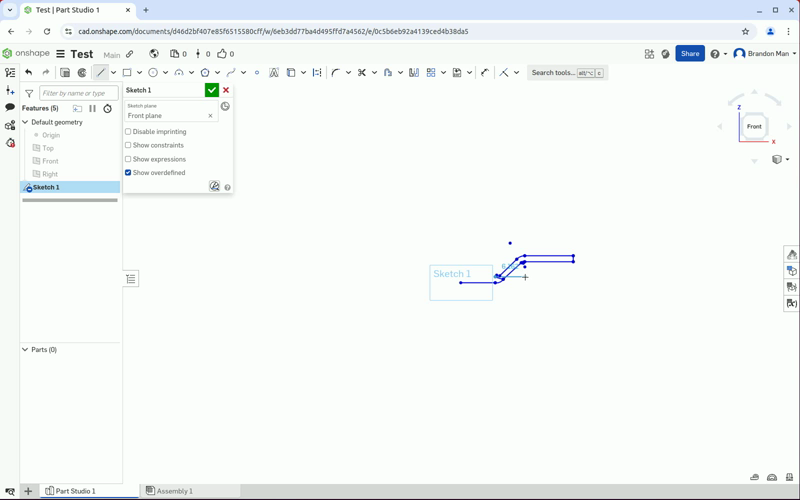
mouse_move(460, 276)
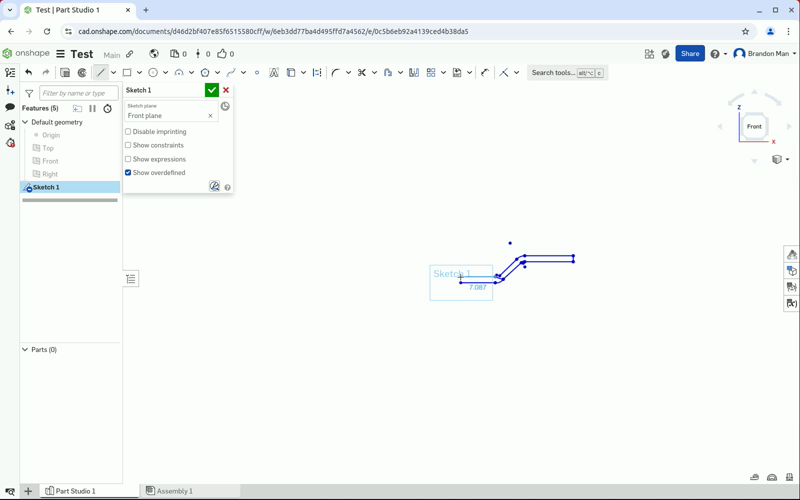
click(460, 276)
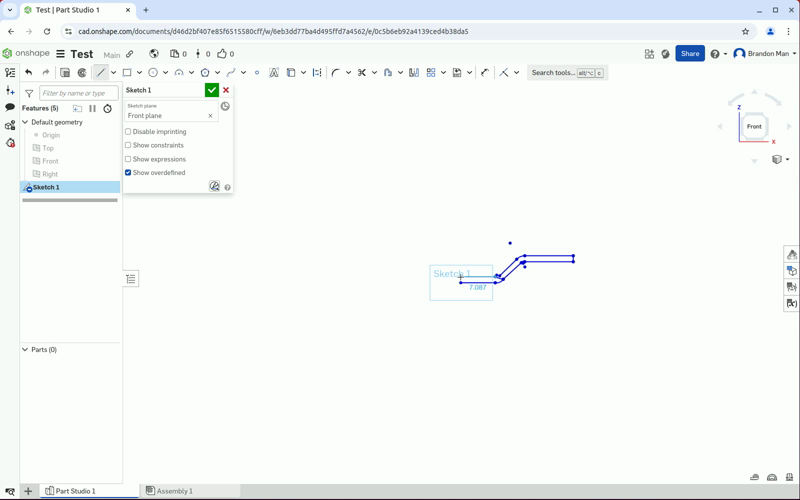
key_up(shift)
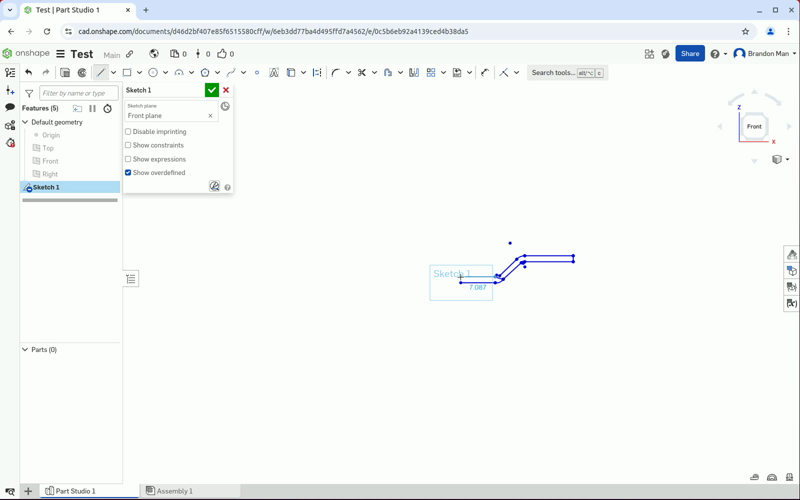
mouse_move(490, 276)
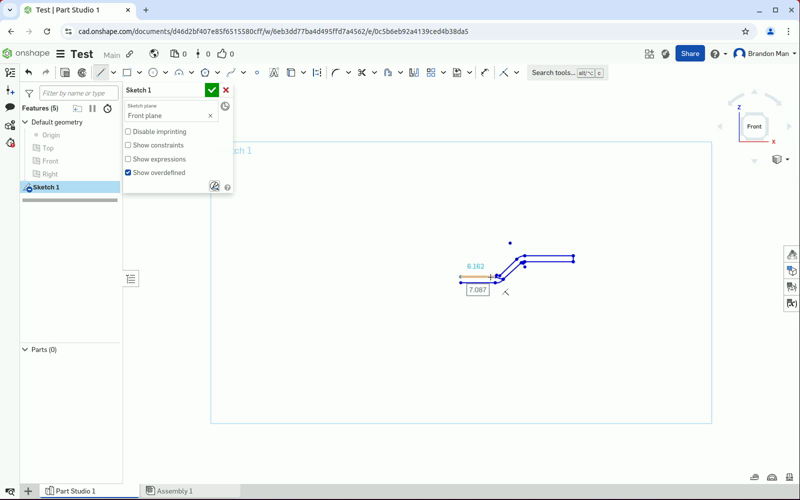
key_down(shift)
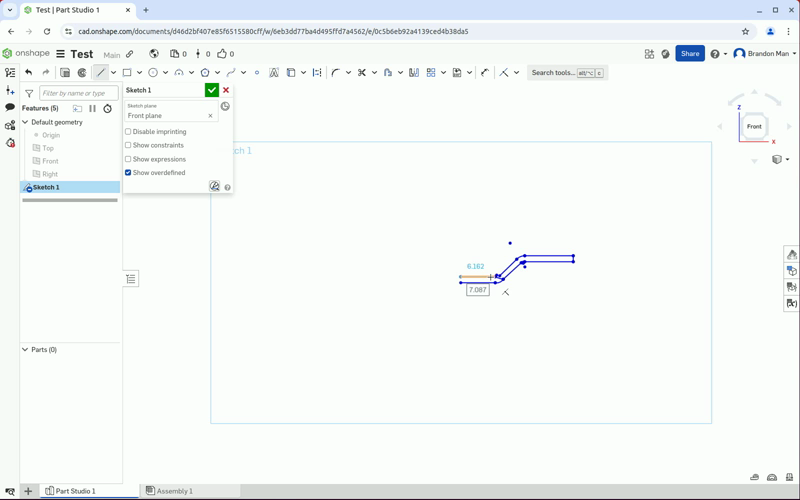
mouse_move(460, 282)
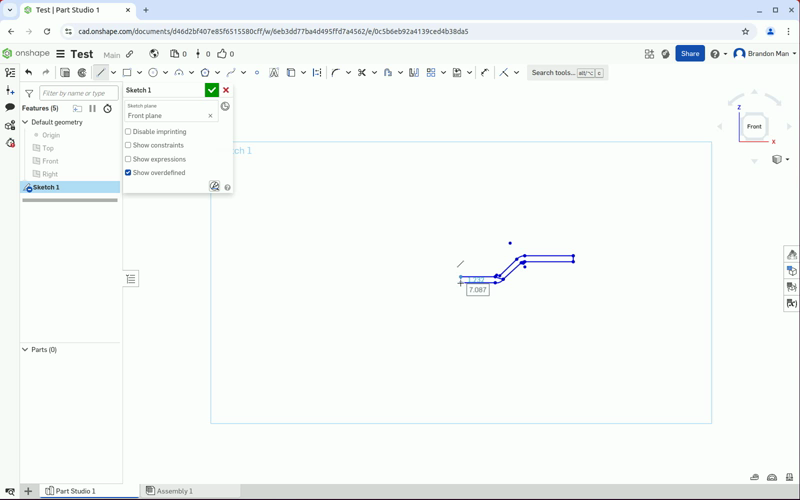
scroll(6)
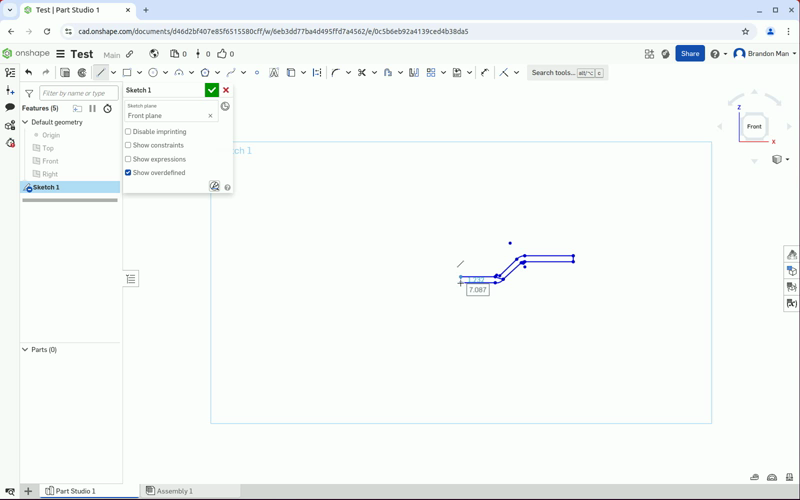
scroll(6)
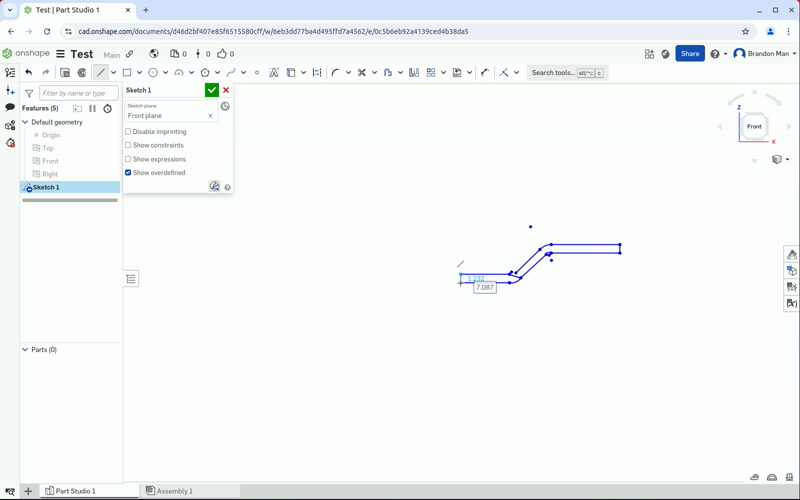
scroll(6)
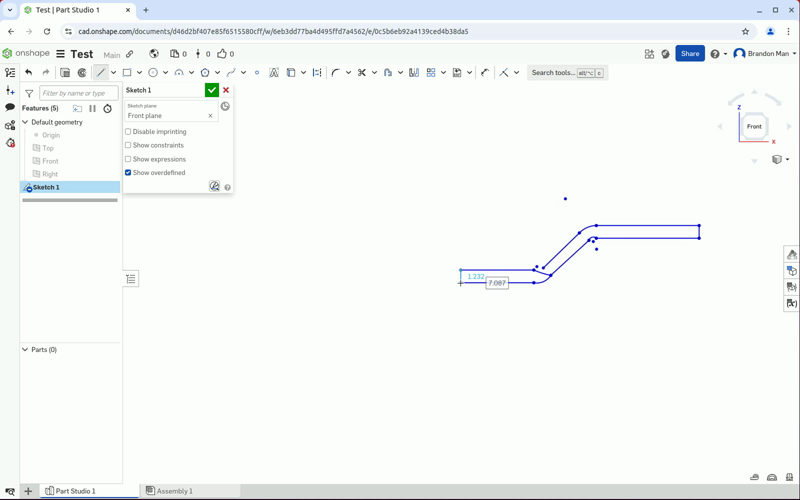
scroll(6)
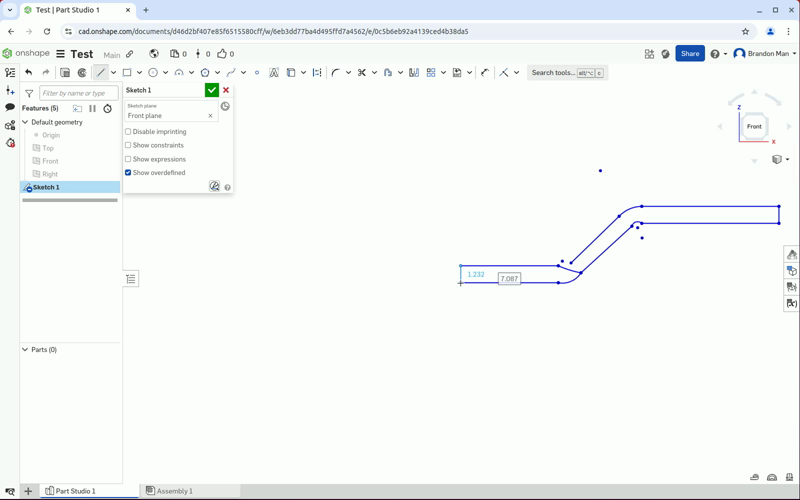
scroll(6)
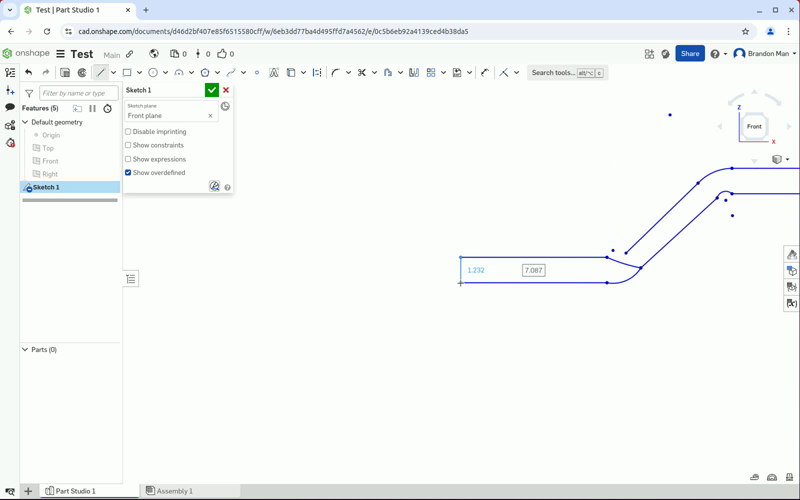
scroll(6)
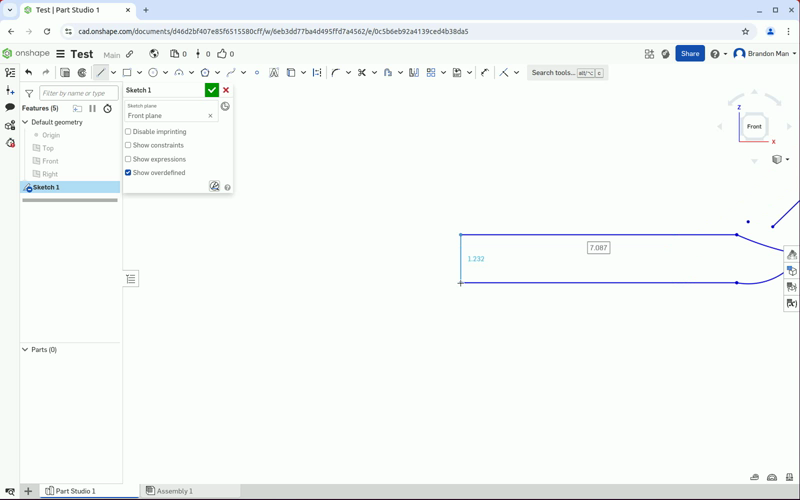
scroll(6)
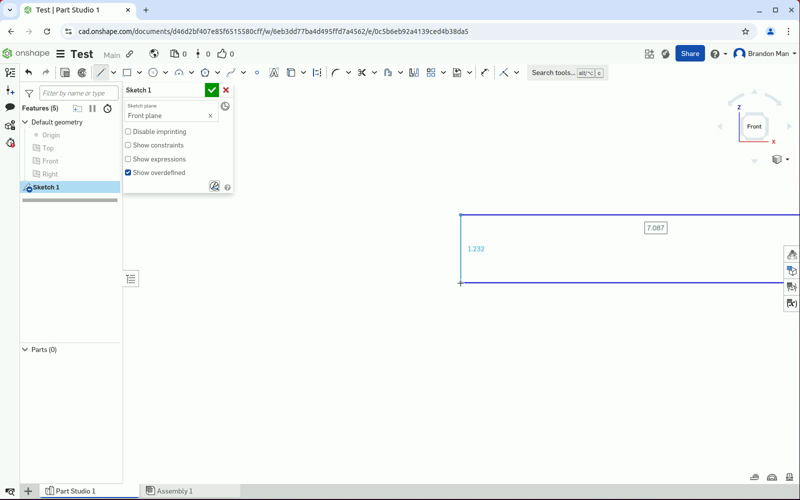
key_up(shift)
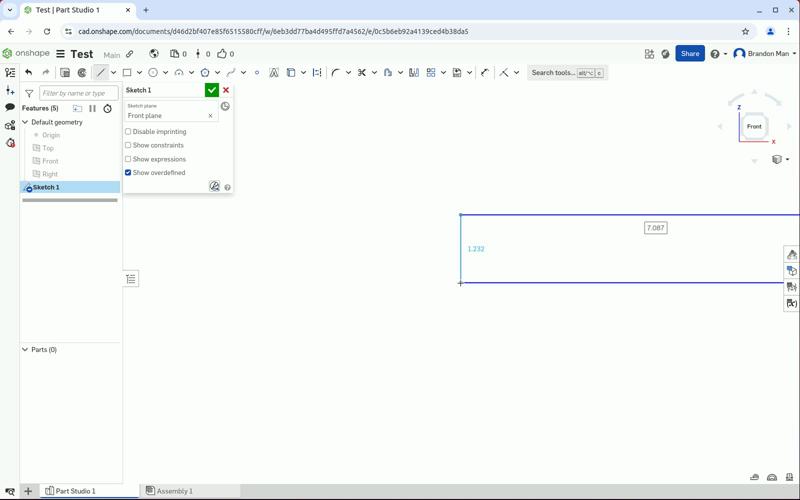
click(460, 282)
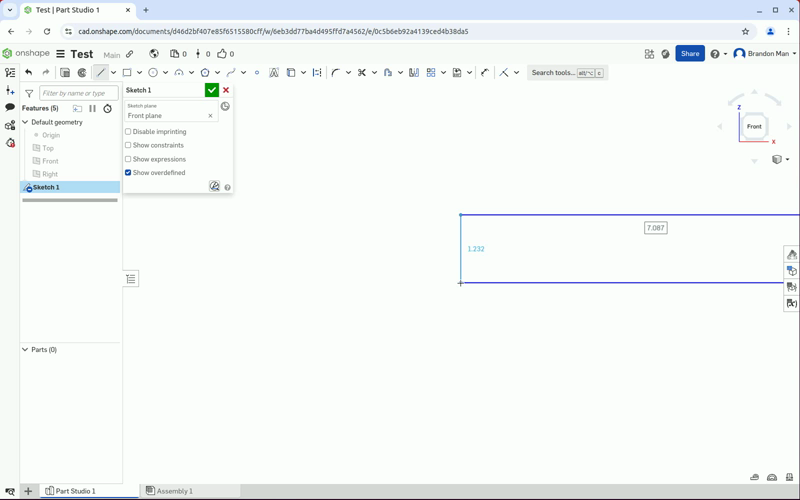
scroll(-6)
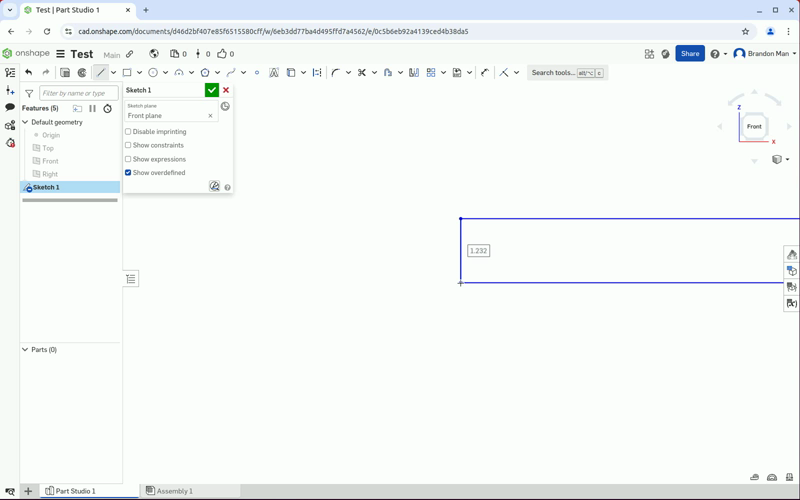
scroll(-6)
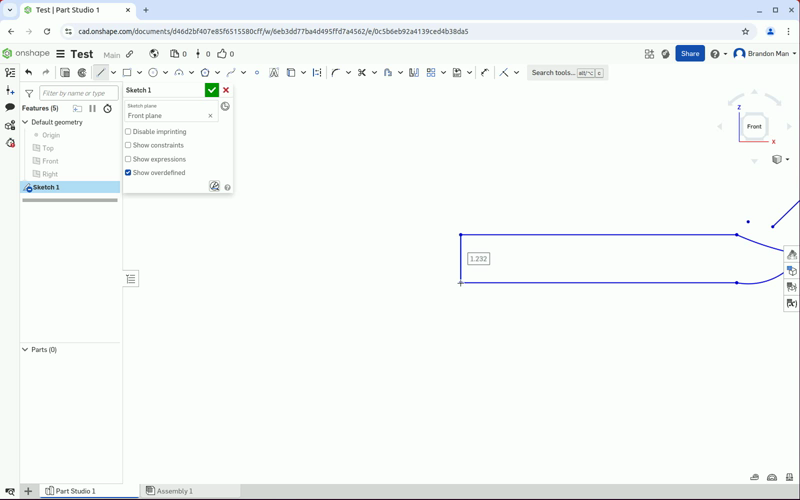
scroll(-6)
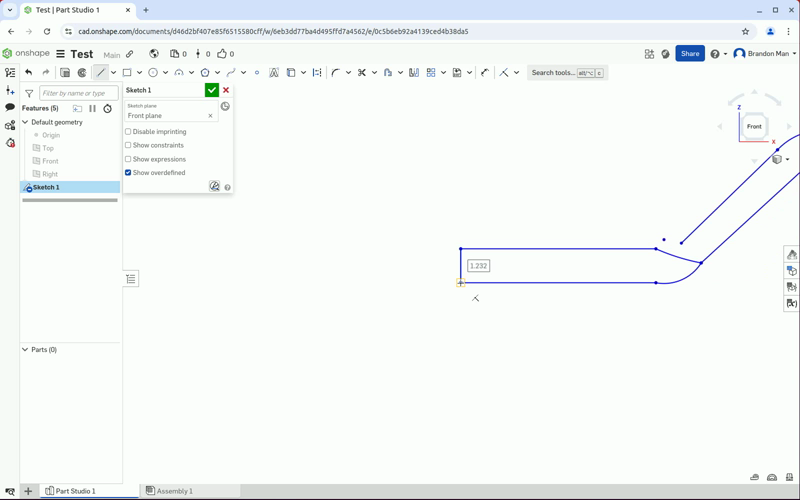
scroll(-6)
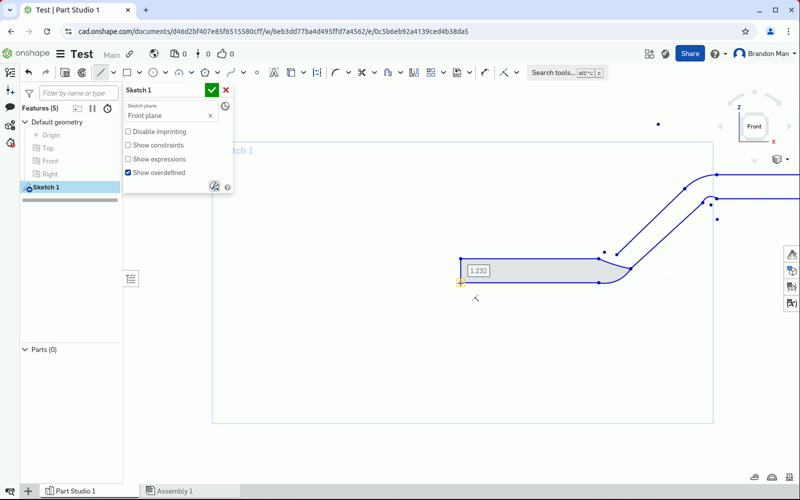
scroll(-6)
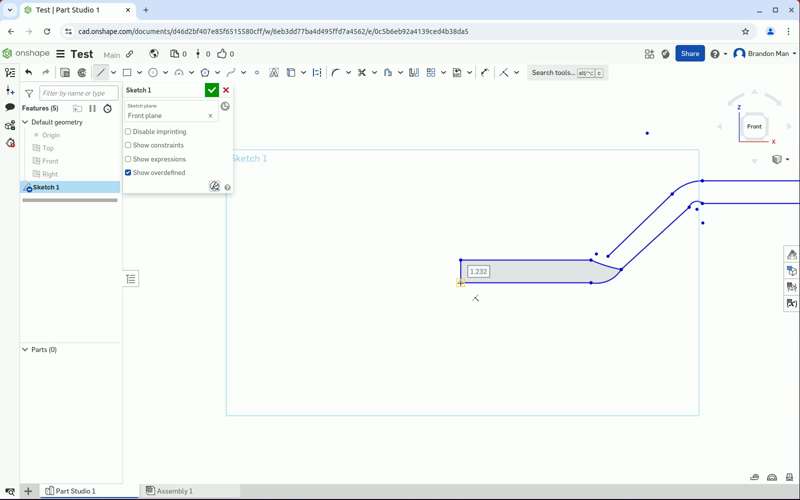
scroll(-6)
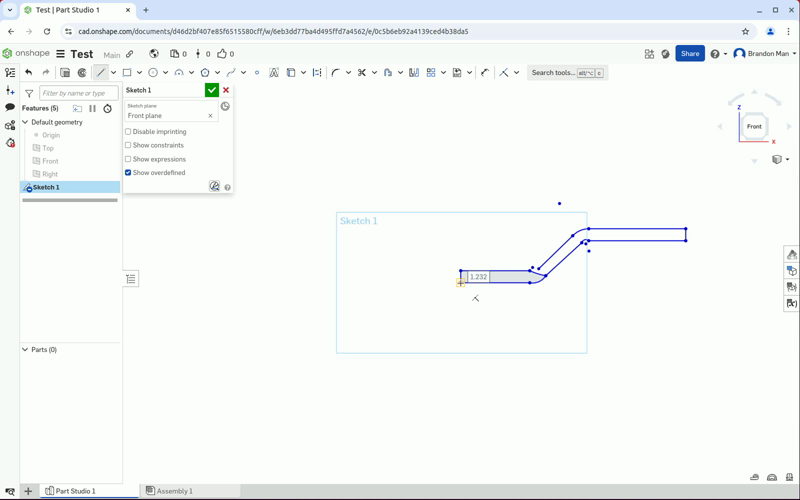
scroll(-6)
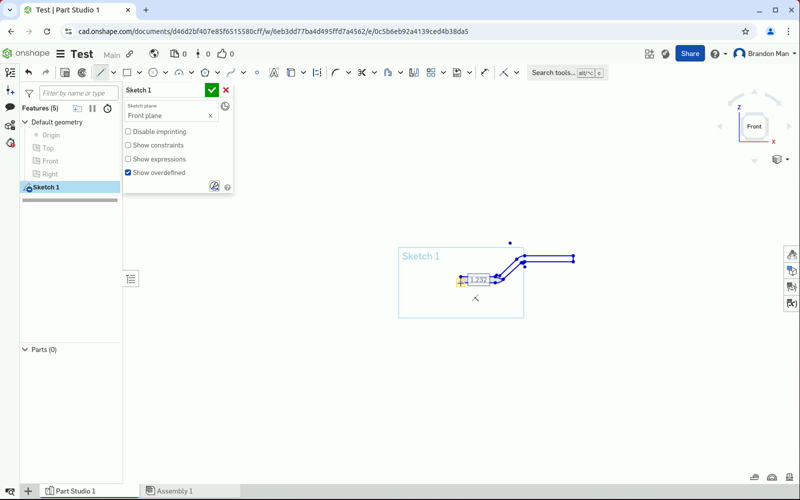
key(esc)
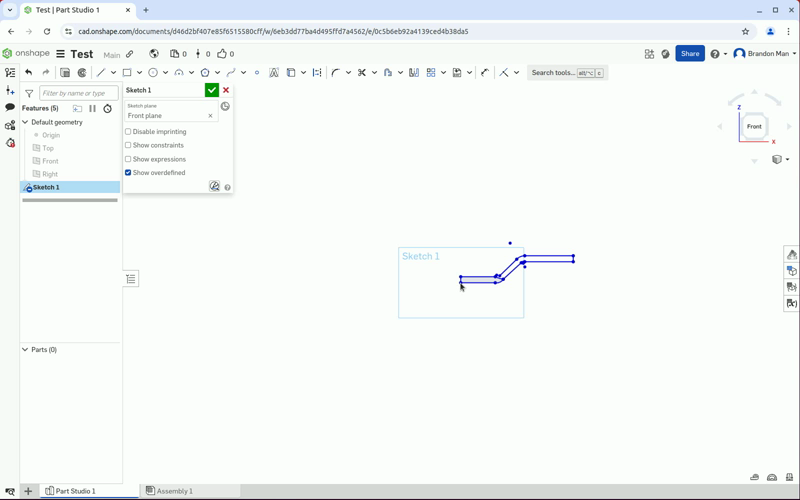
mouse_move(512, 264)
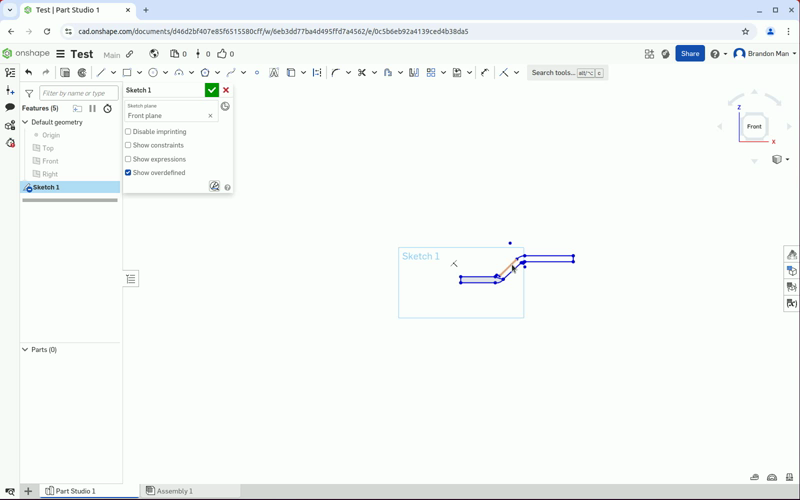
scroll(6)
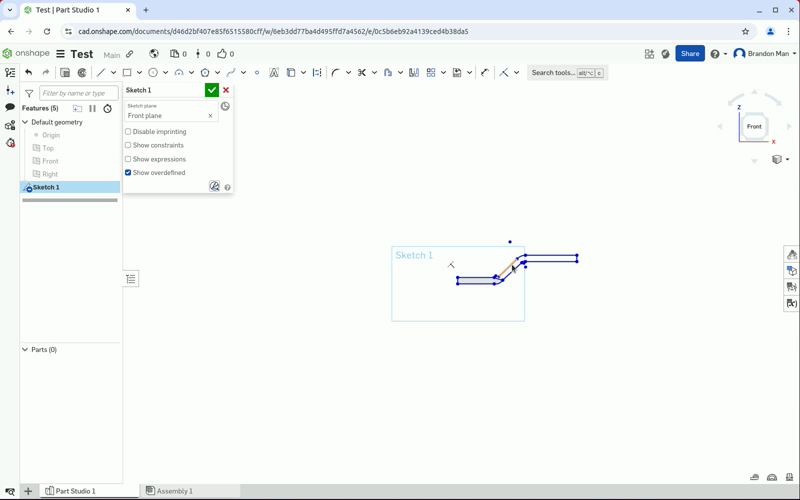
scroll(6)
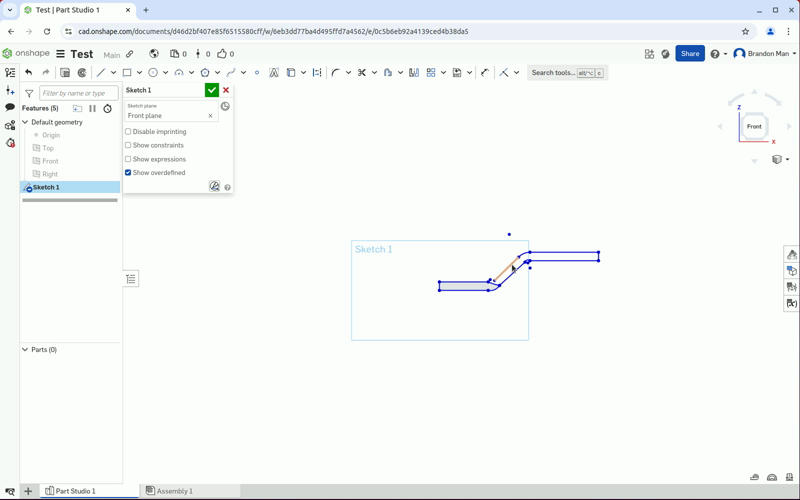
scroll(6)
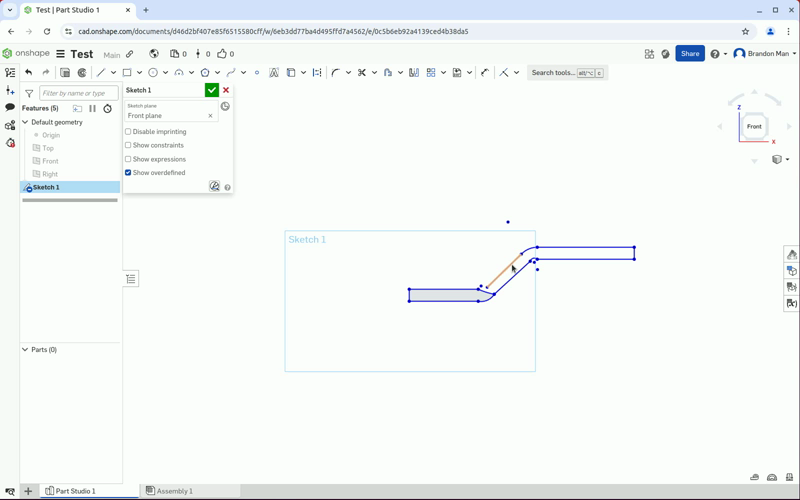
scroll(6)
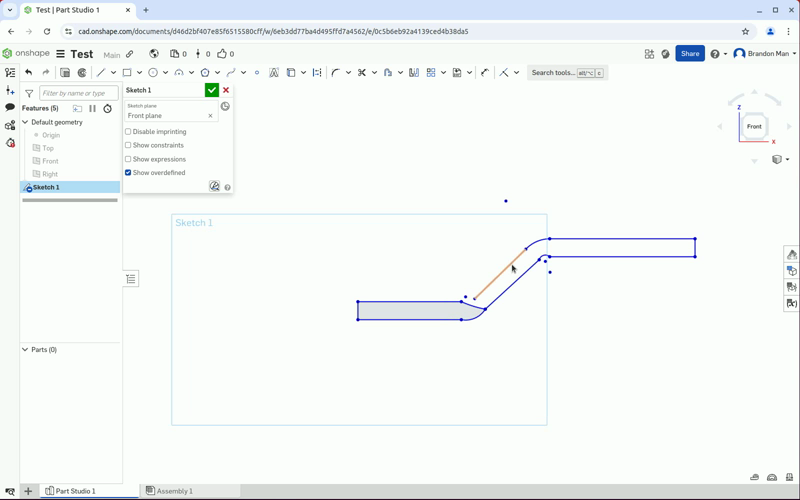
scroll(6)
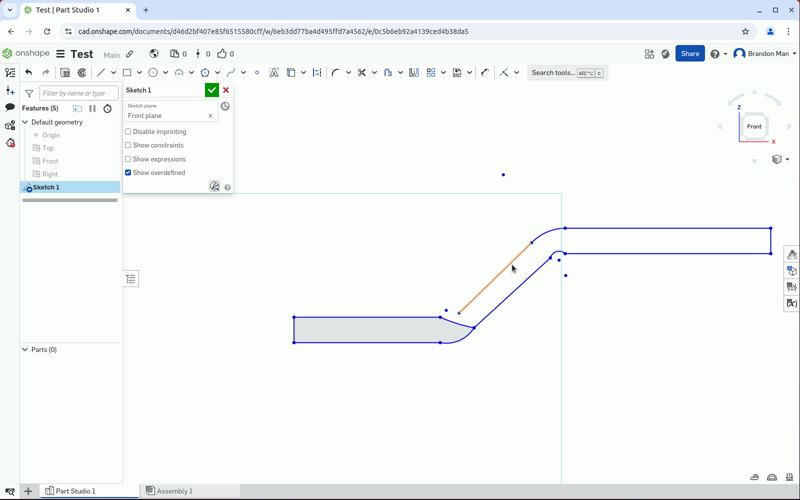
scroll(6)
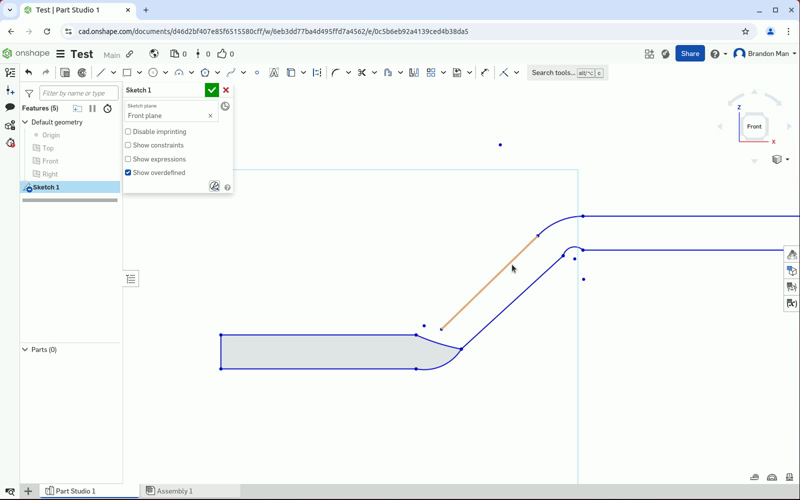
scroll(6)
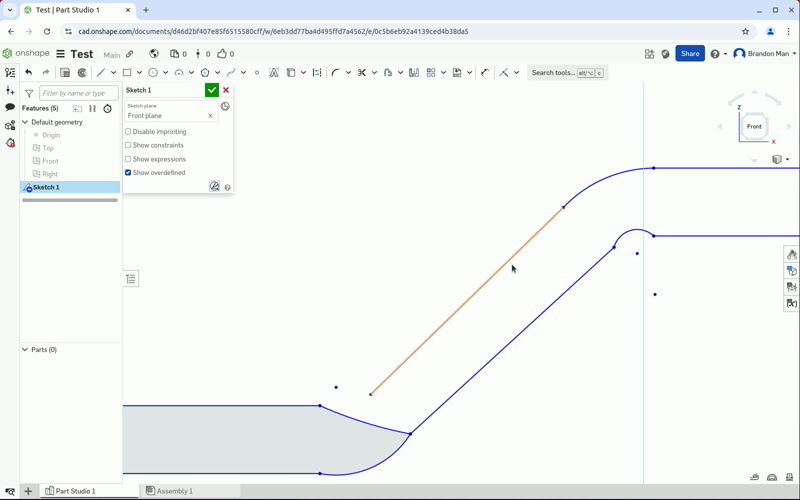
click(512, 264)
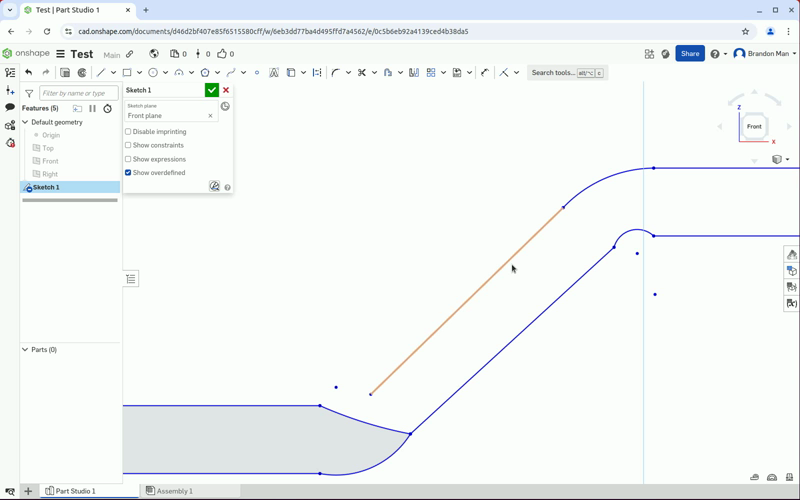
scroll(-6)
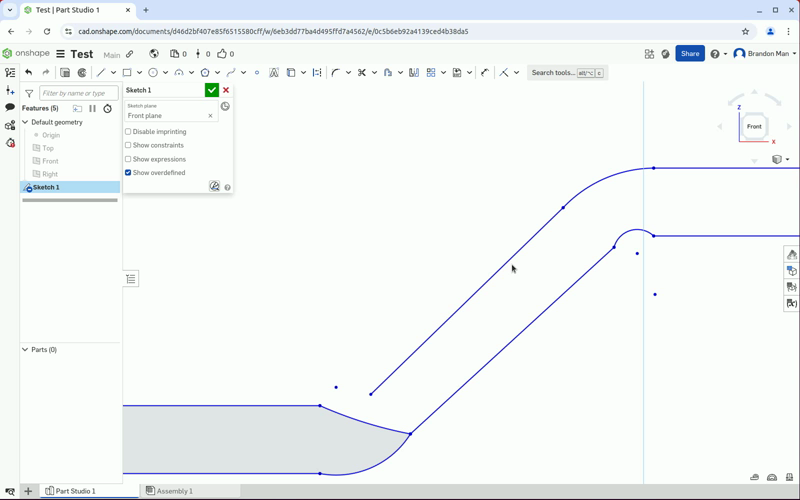
scroll(-6)
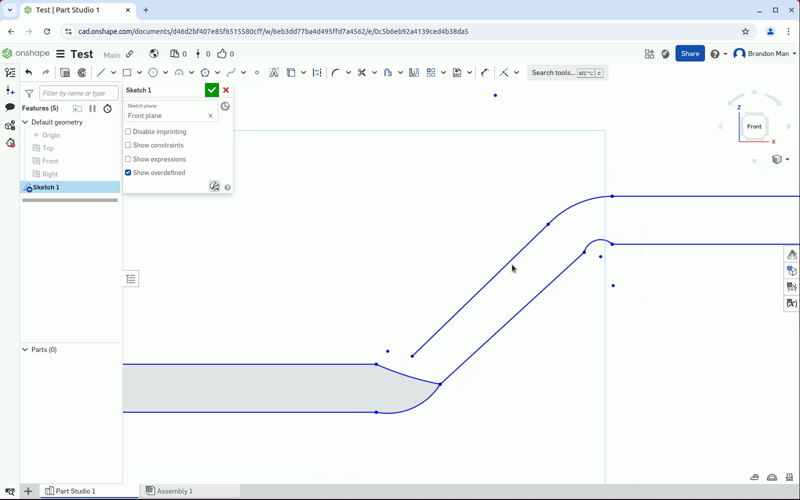
scroll(-6)
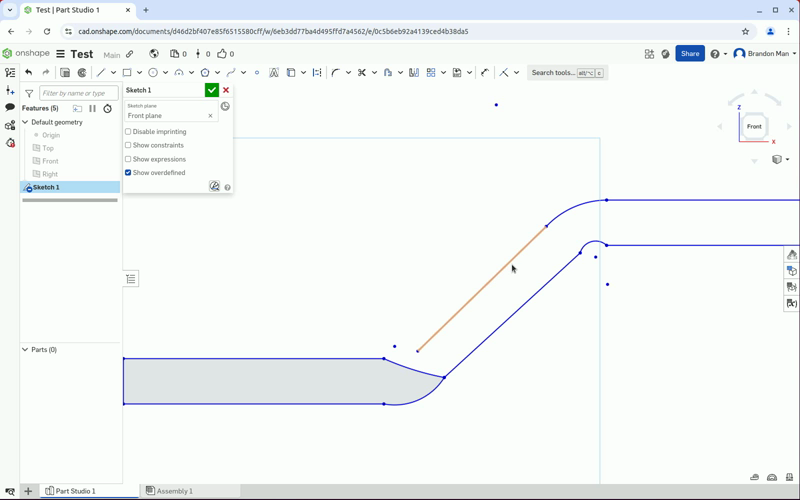
scroll(-6)
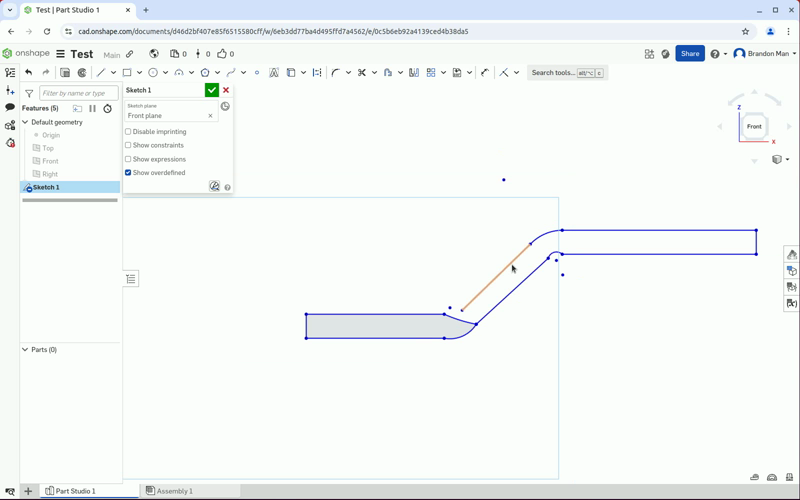
scroll(-6)
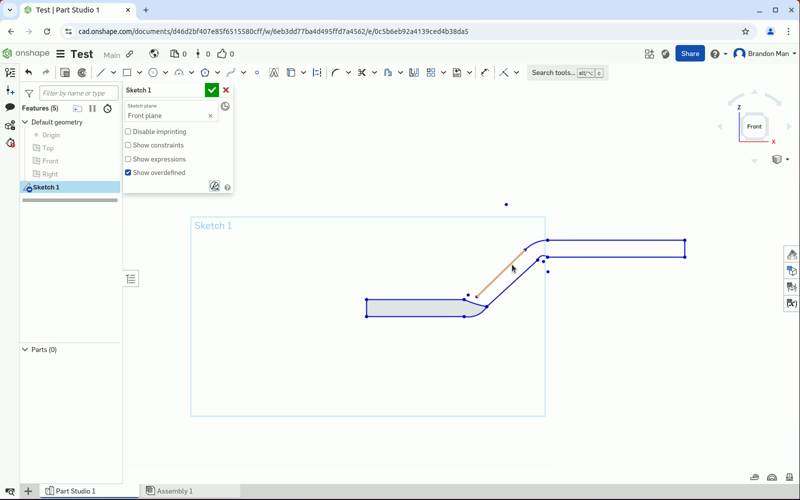
scroll(-6)
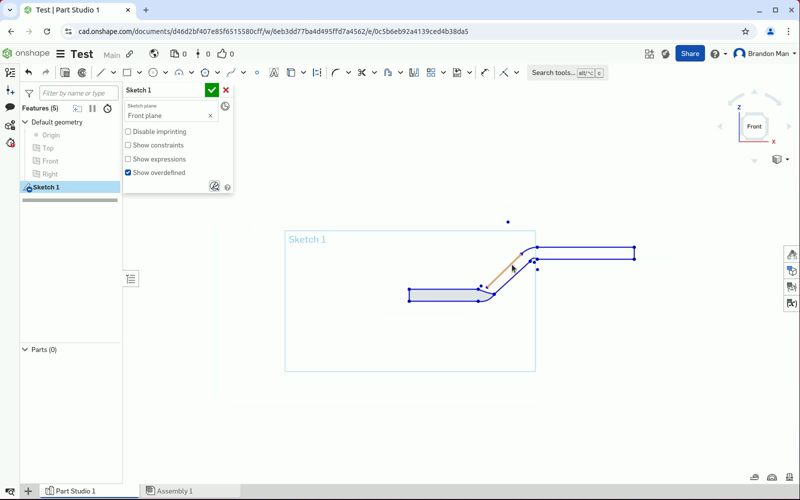
scroll(-6)
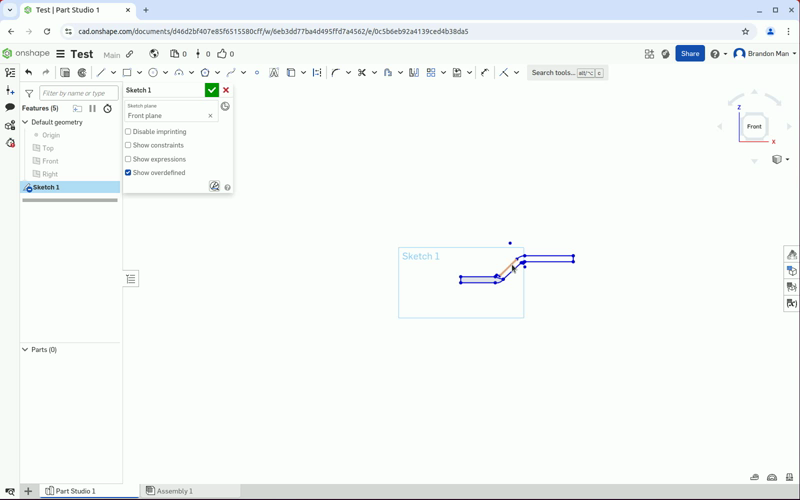
mouse_move(73, 352)
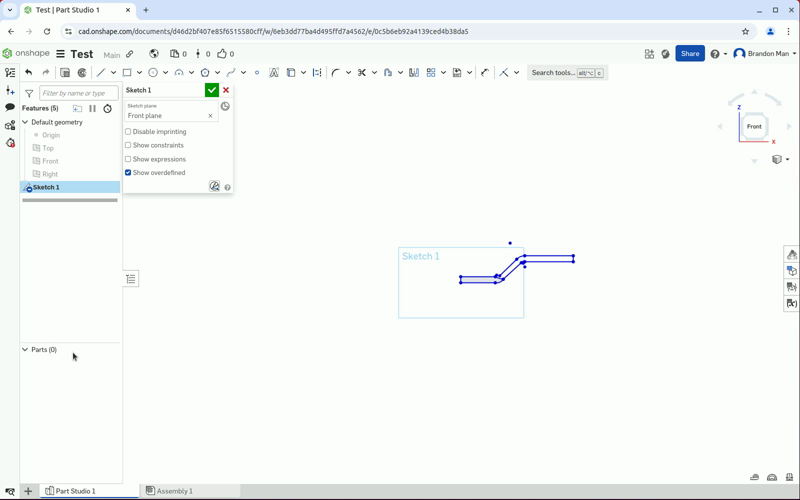
key(shift+y)
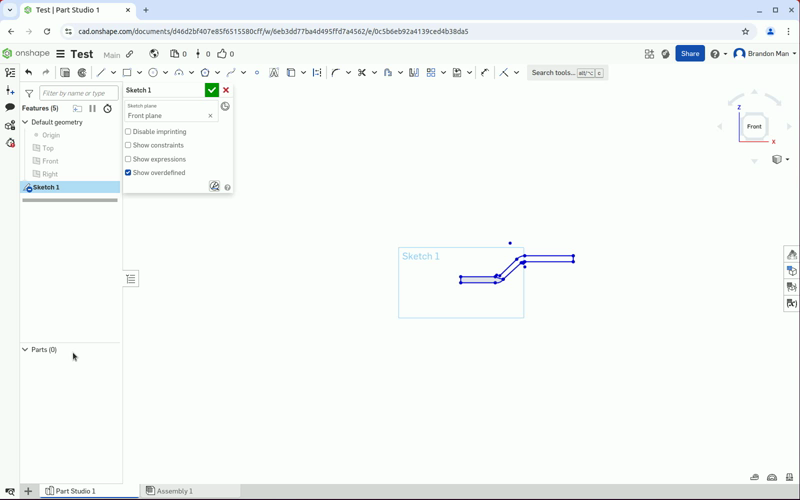
key(shift+e)
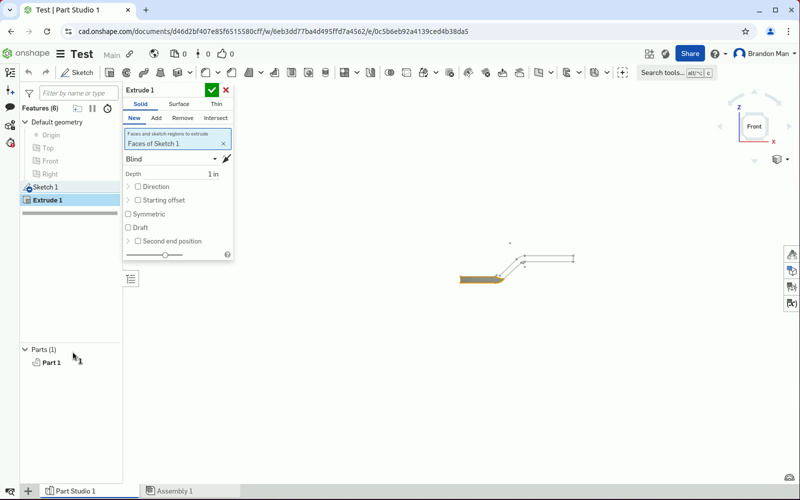
mouse_move(143, 106)
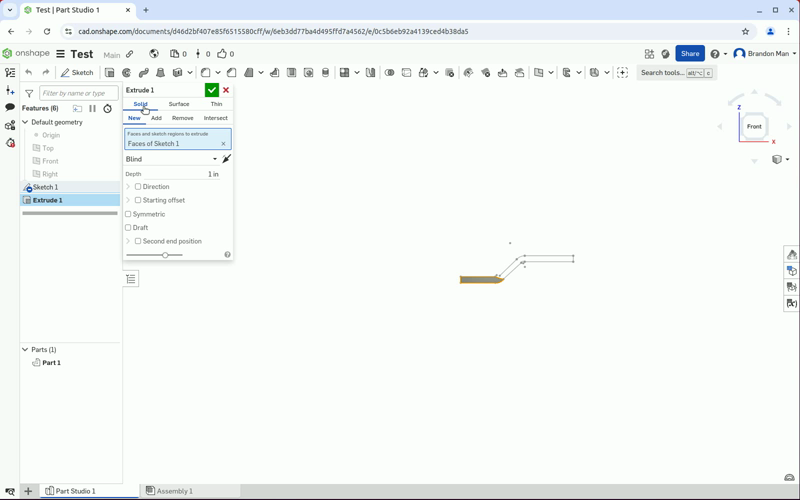
click(143, 106)
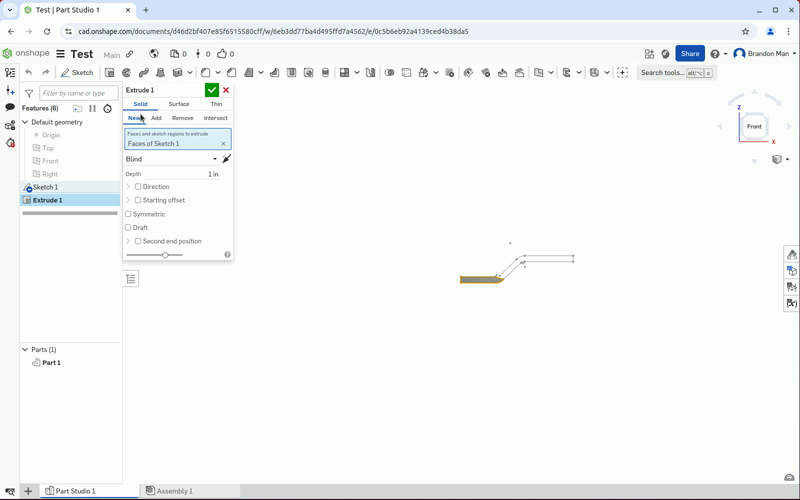
mouse_move(137, 120)
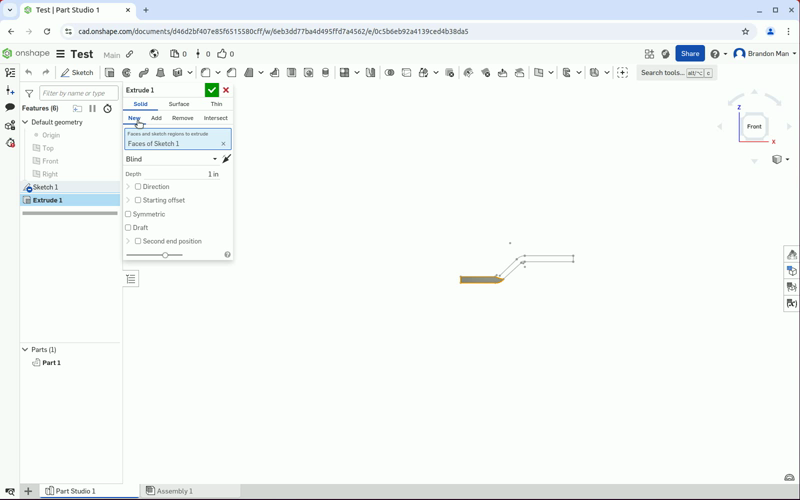
click(137, 120)
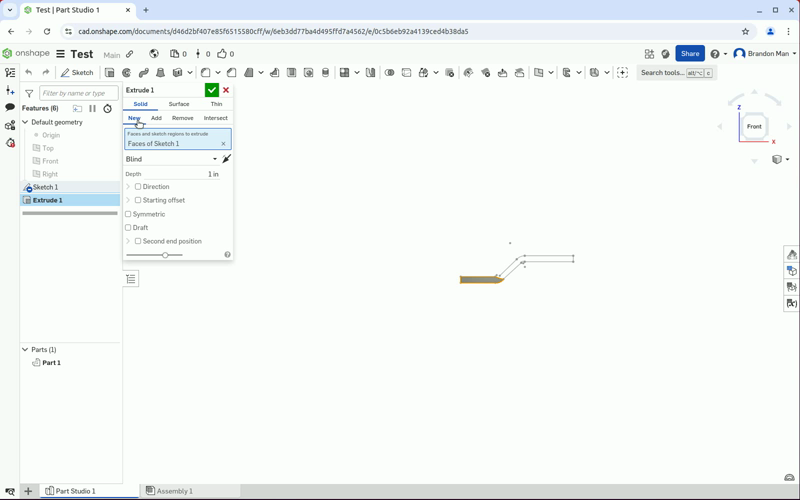
key(tab, 4)
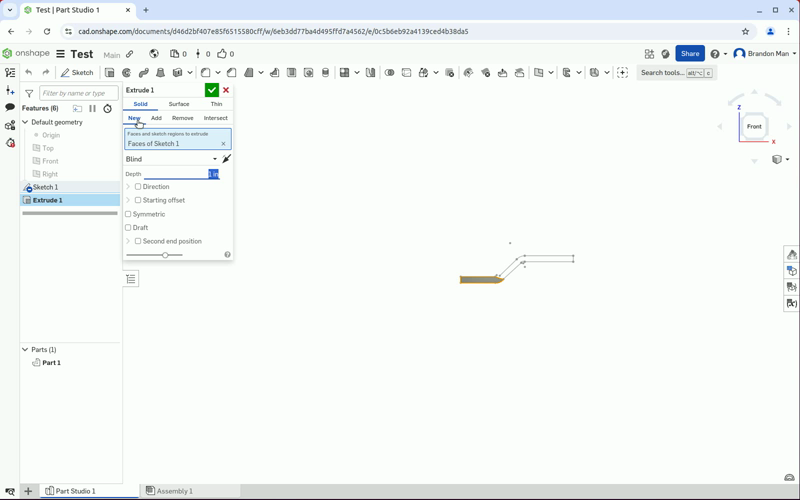
text(-12.036)
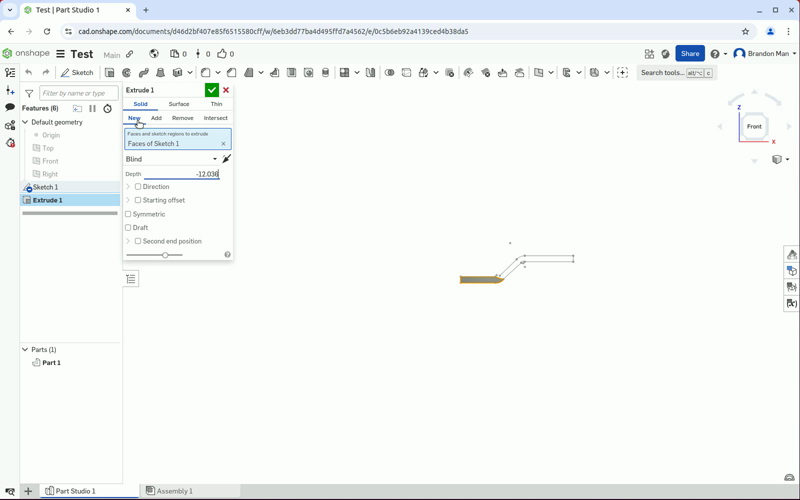
key(enter)
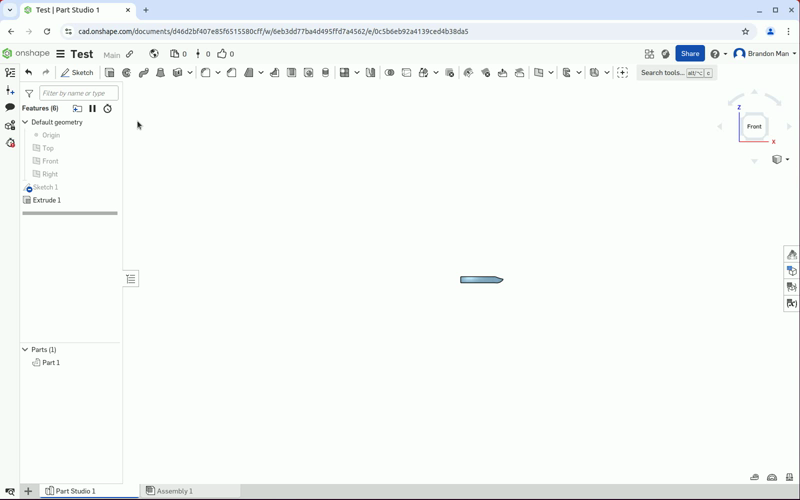
key(shift+h)
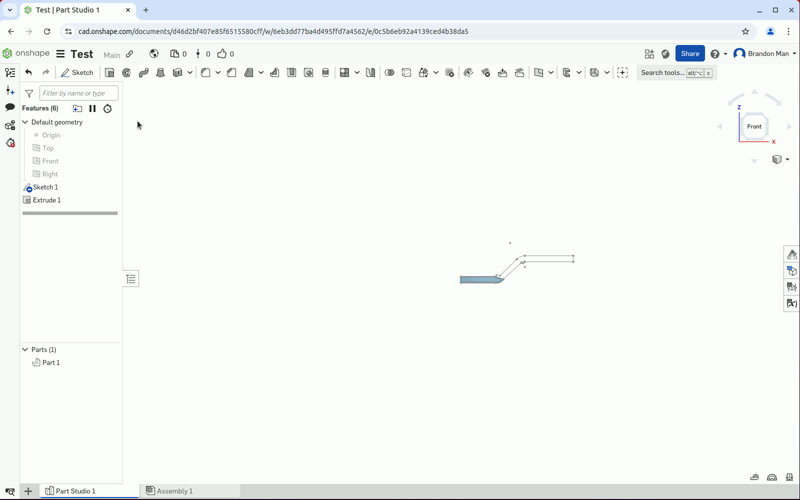
key(shift+h)
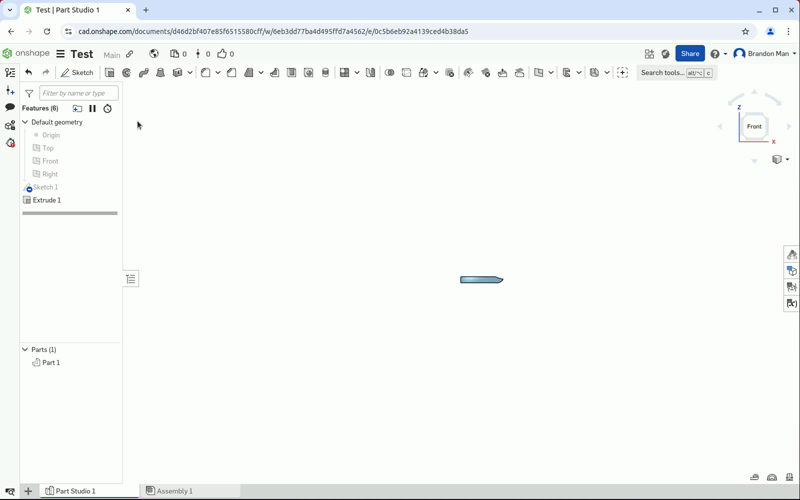
mouse_move(73, 189)
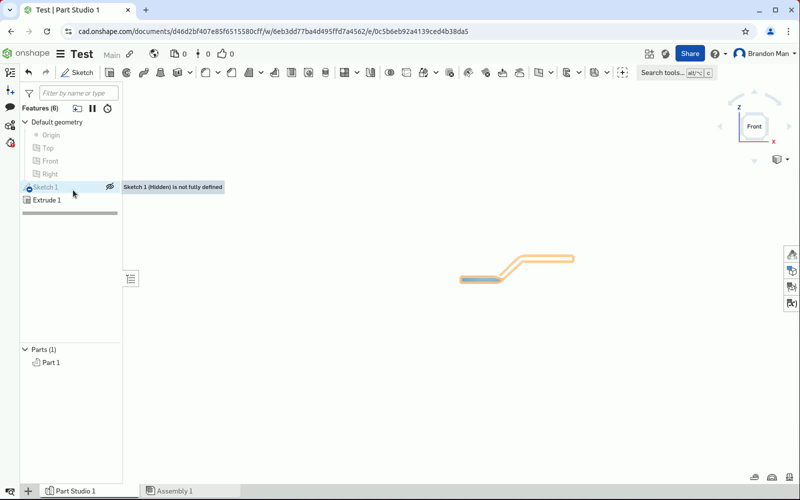
click(73, 189)
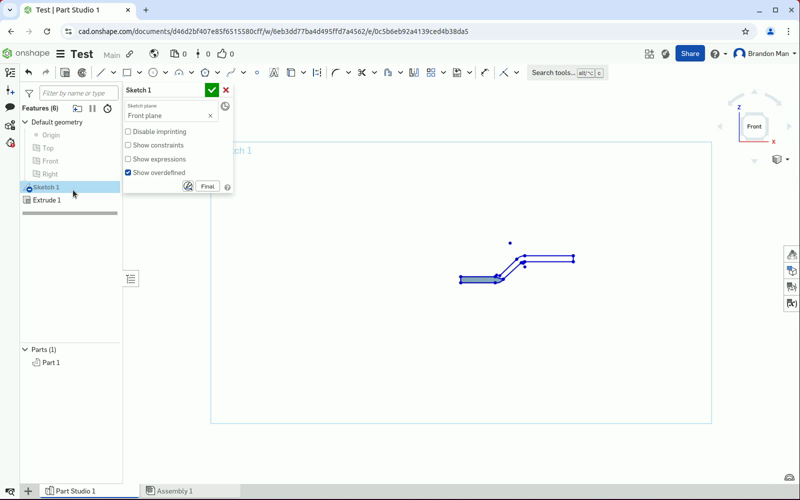
mouse_move(229, 92)
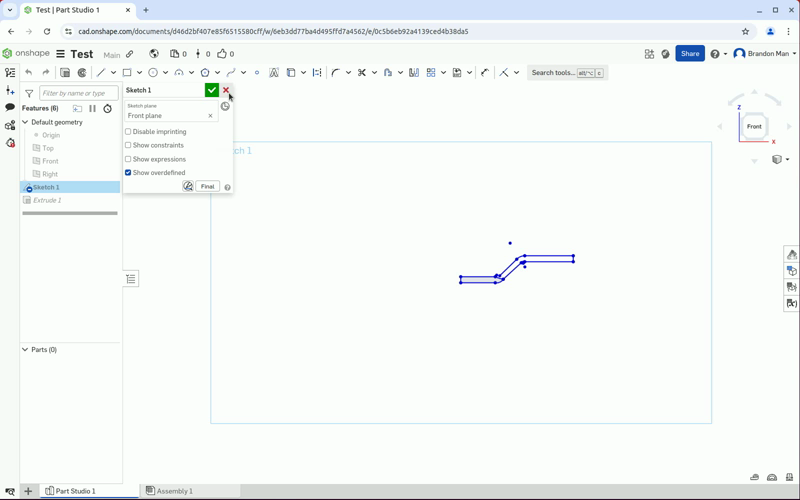
click(229, 92)
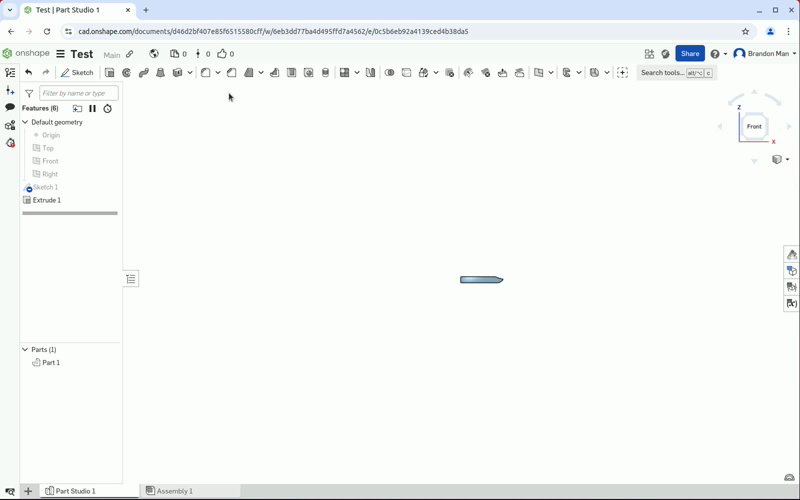
mouse_move(73, 352)
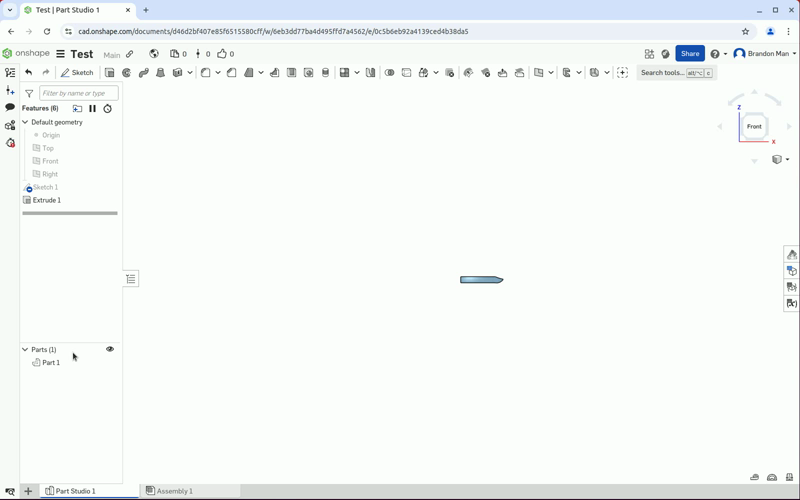
key(y)
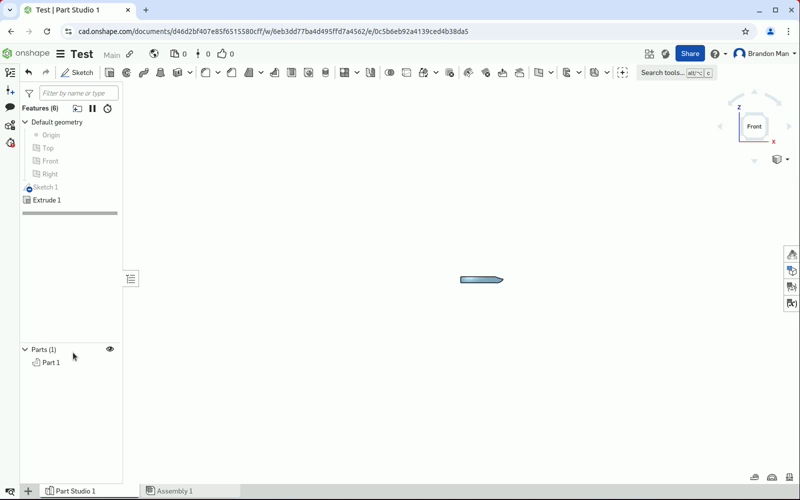
key(shift+p)
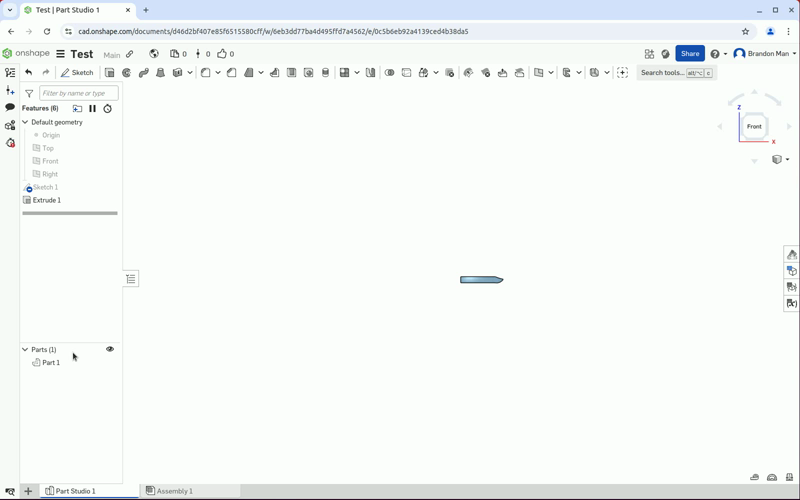
key(space)
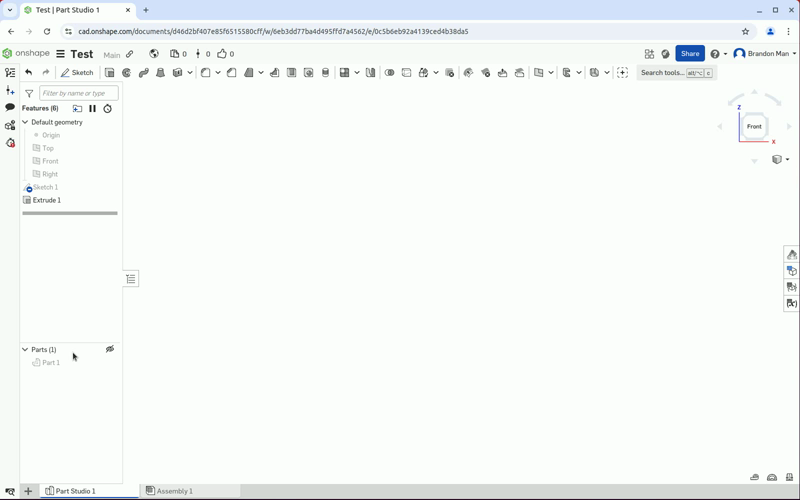
key_down(shift)
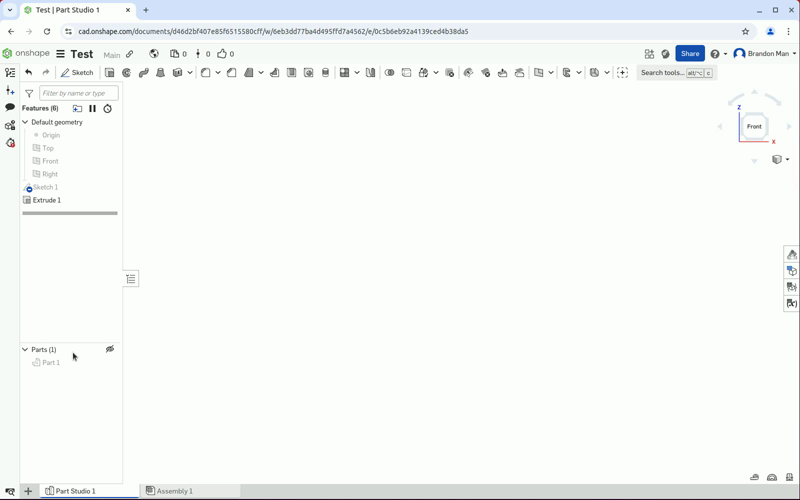
key(down)
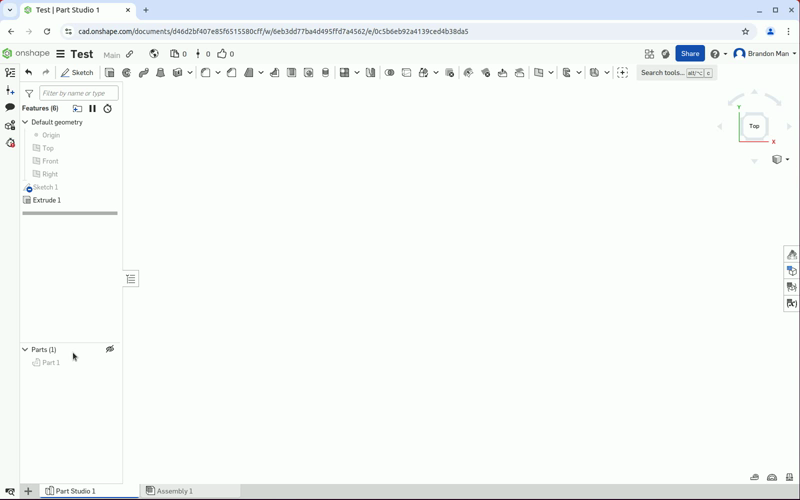
key_up(shift)
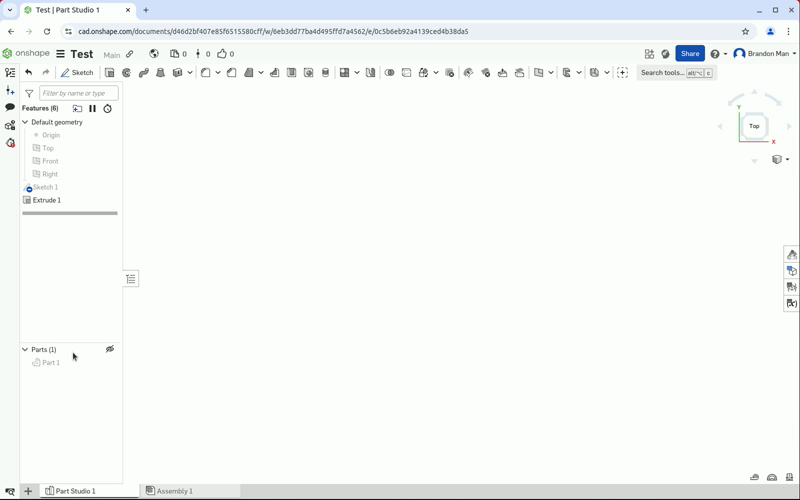
mouse_move(73, 352)
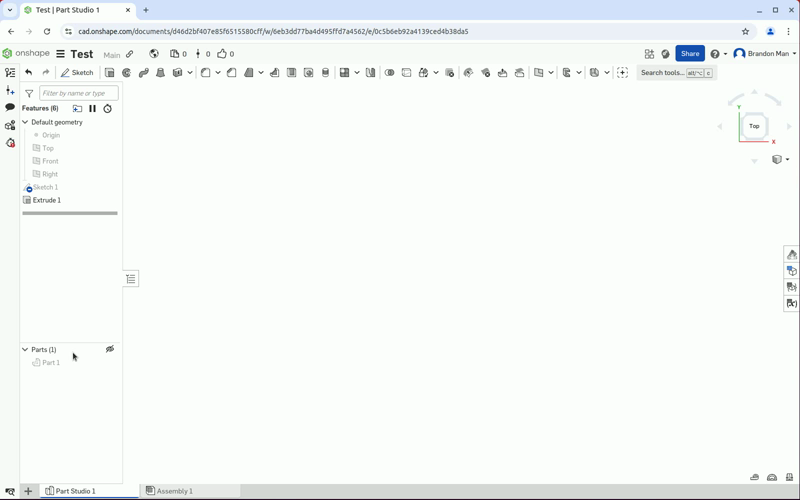
key(shift+y)
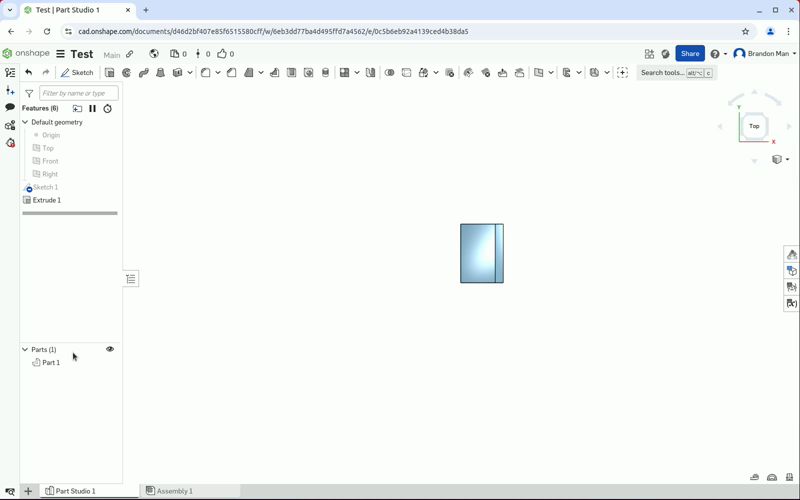
mouse_move(541, 75)
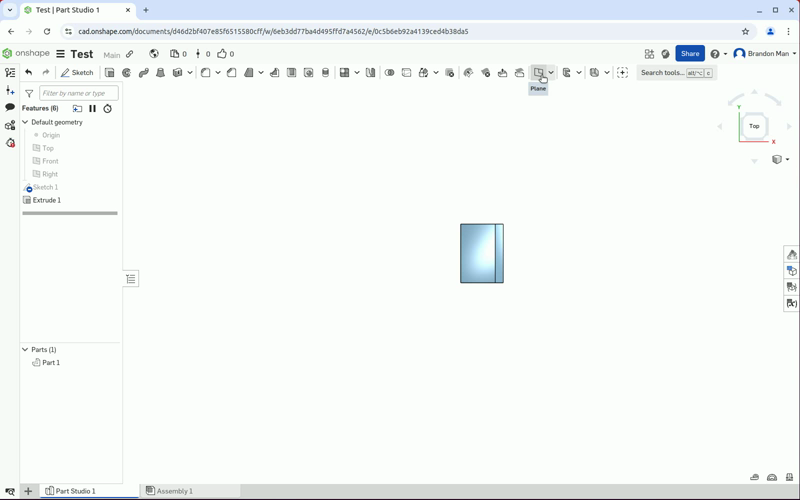
click(541, 75)
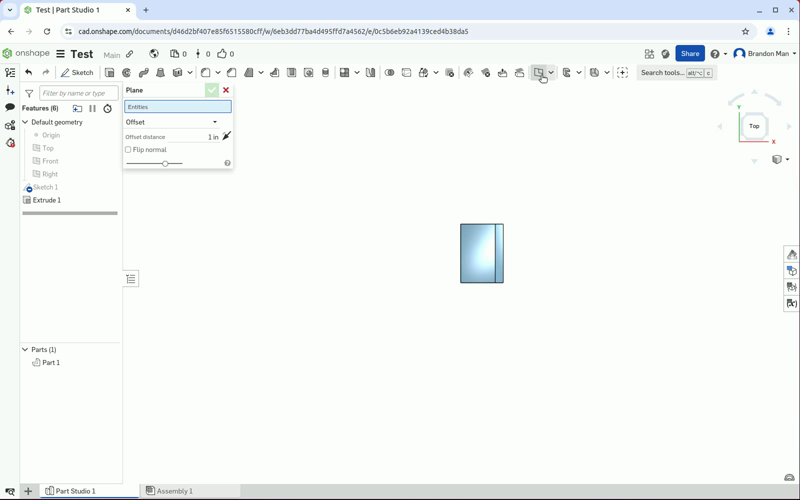
mouse_move(73, 150)
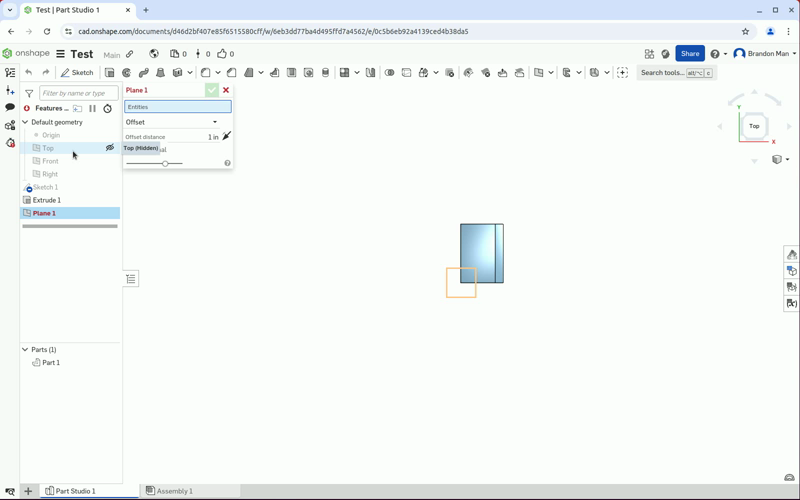
click(73, 150)
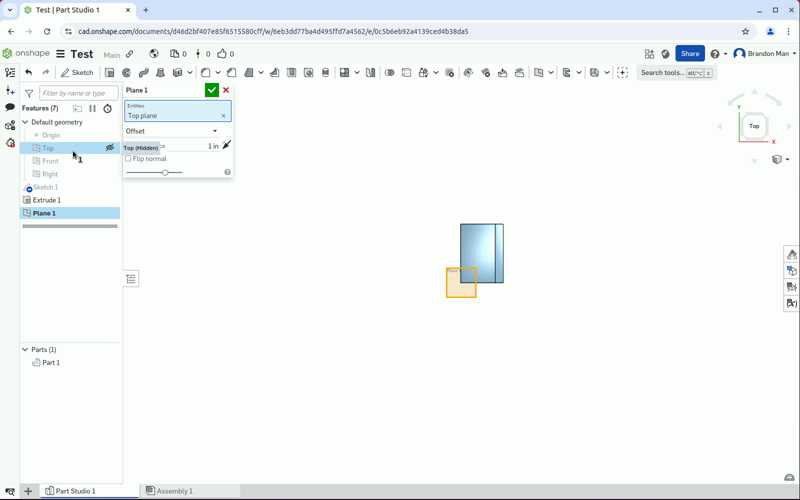
key(tab, 2)
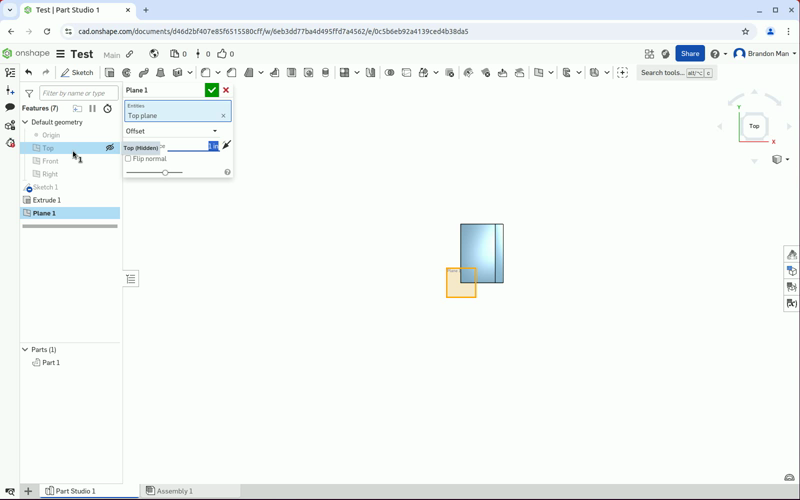
text(5.792)
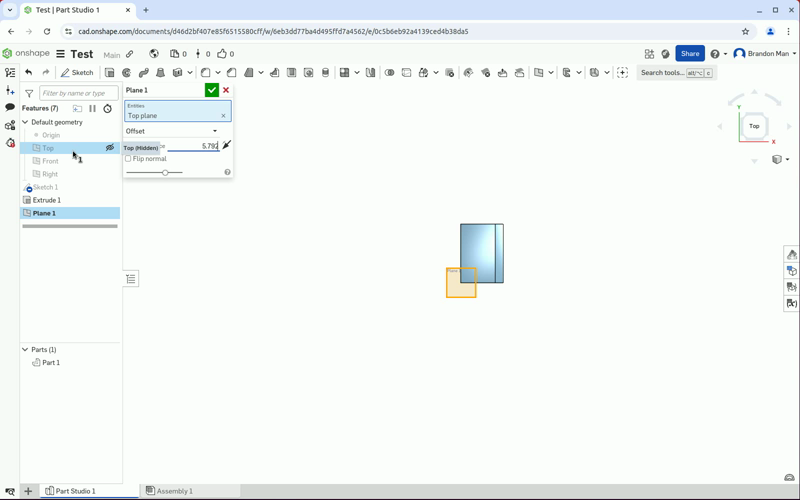
key(enter, 2)
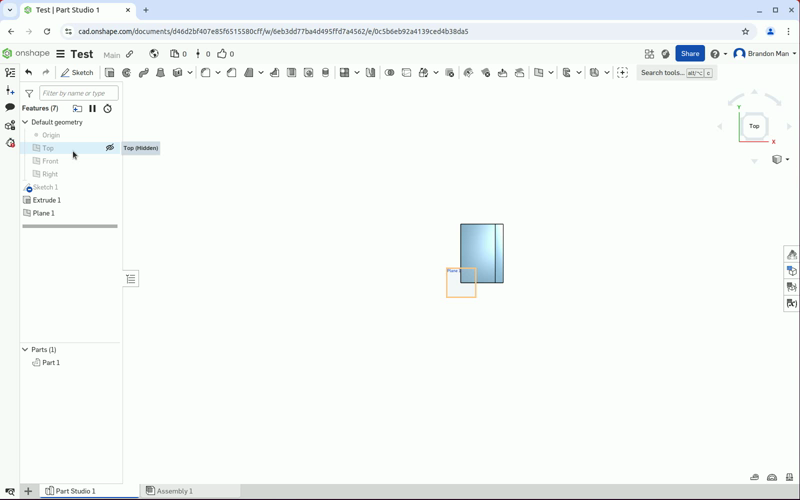
key(shift+s)
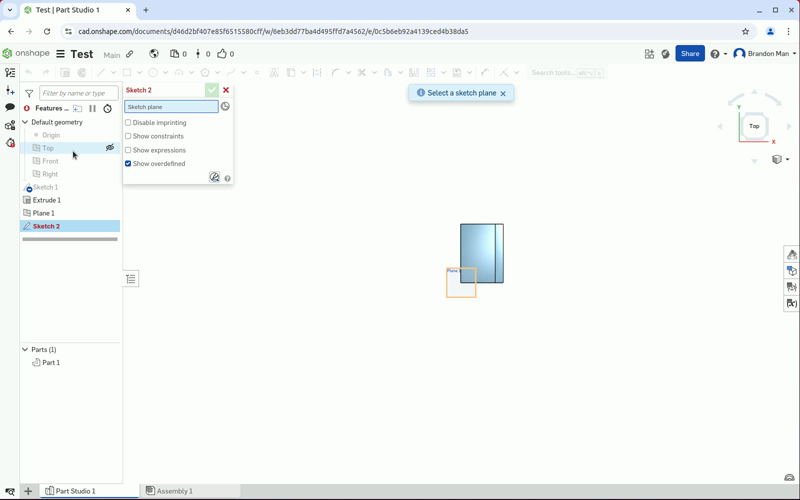
mouse_move(73, 215)
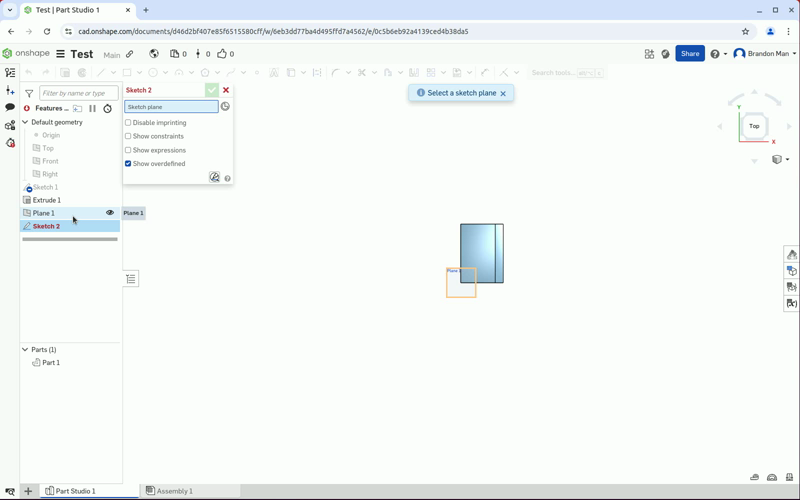
click(73, 215)
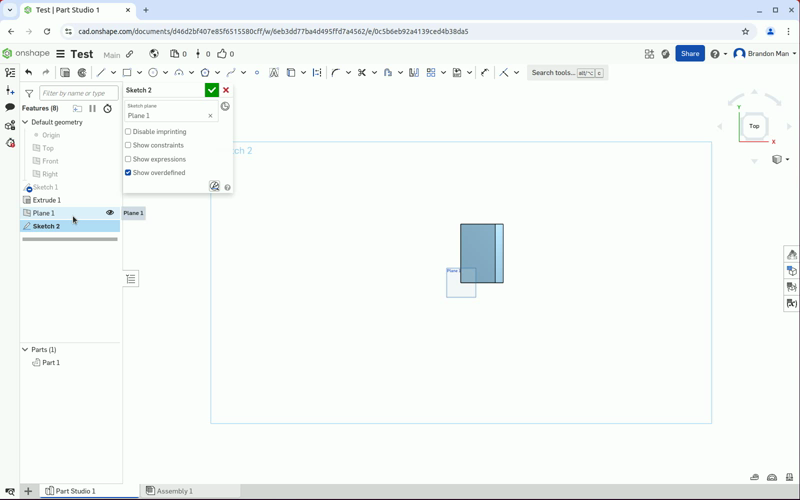
mouse_move(73, 352)
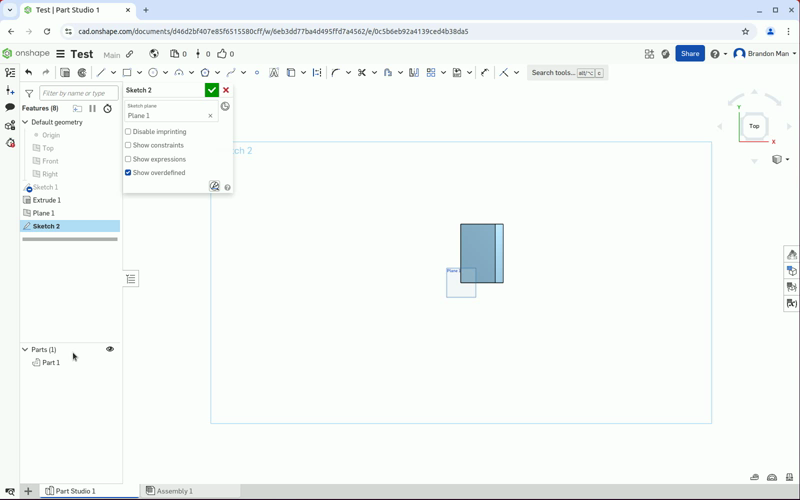
key(y)
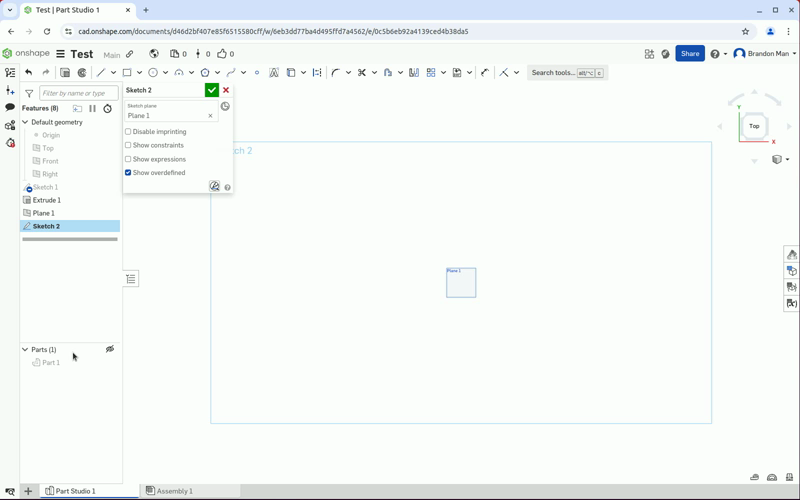
key(c)
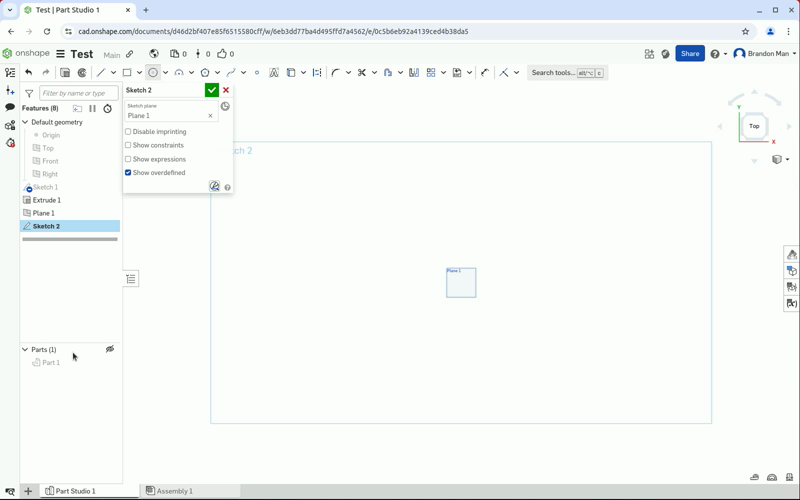
key_down(shift)
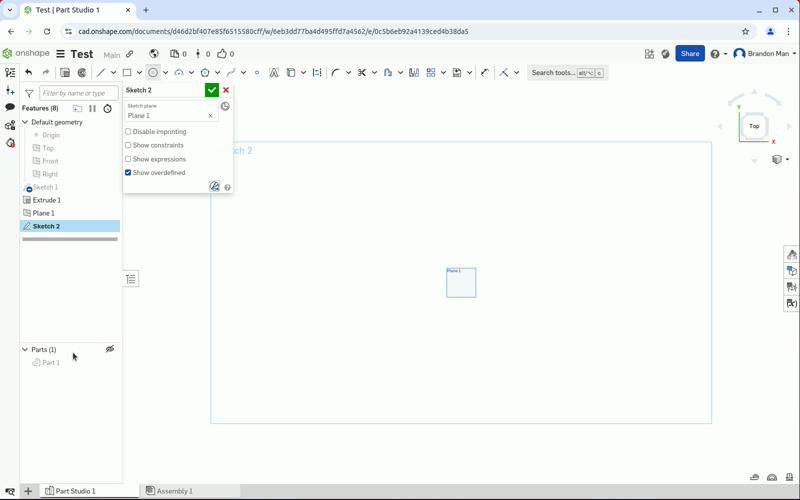
mouse_move(549, 253)
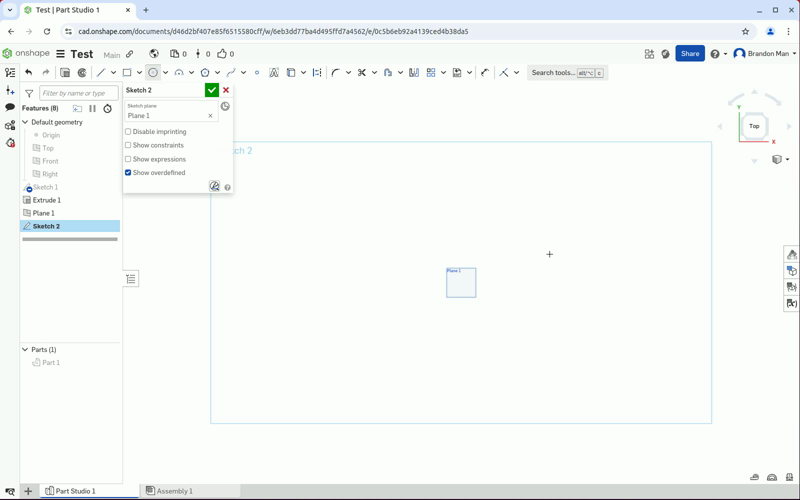
click(549, 253)
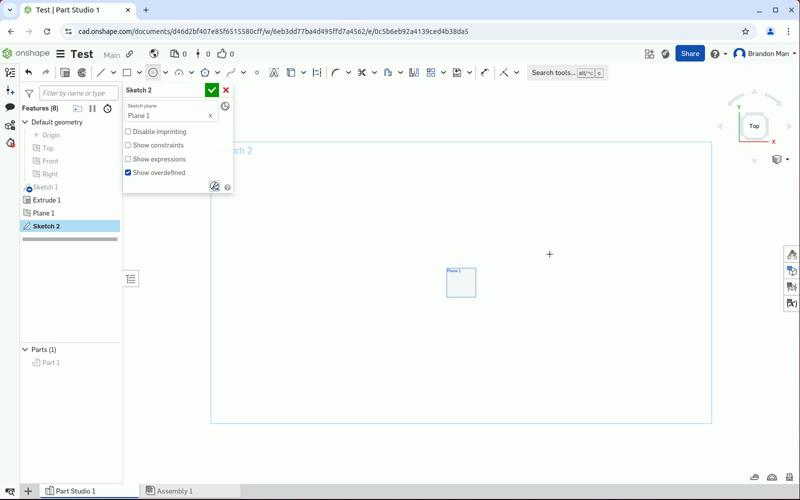
key_up(shift)
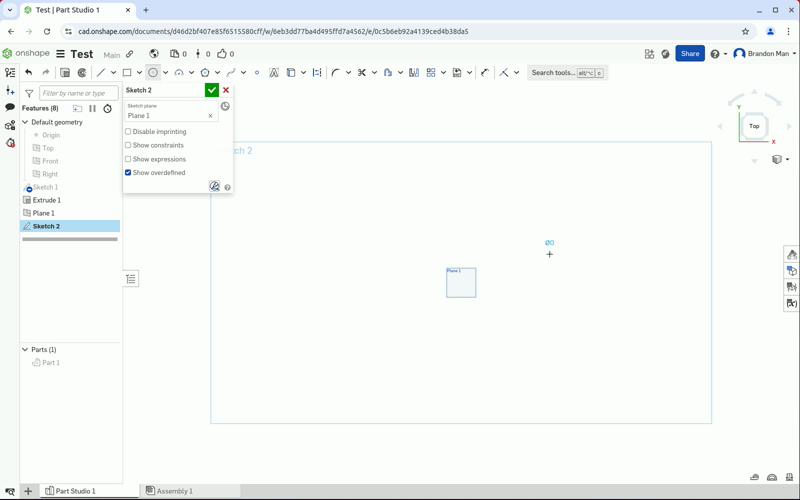
mouse_move(559, 253)
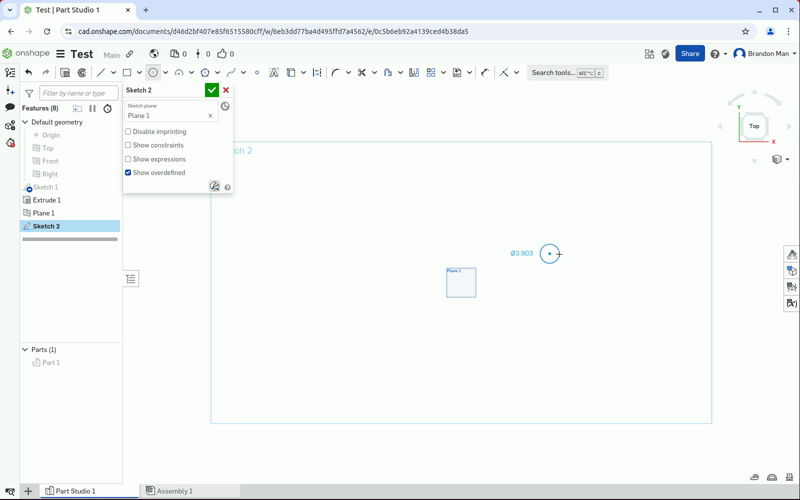
click(559, 253)
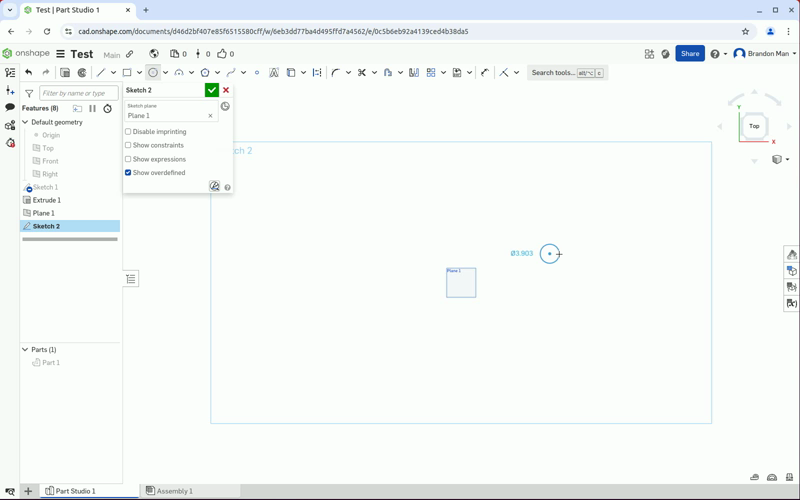
key(esc)
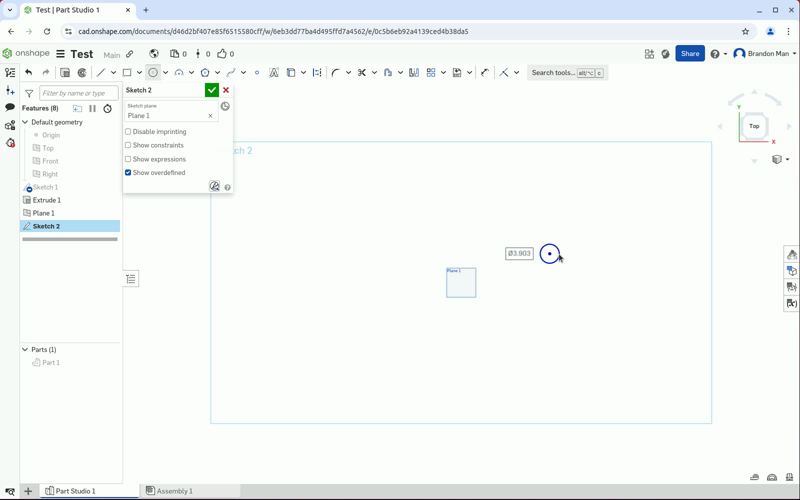
mouse_move(549, 256)
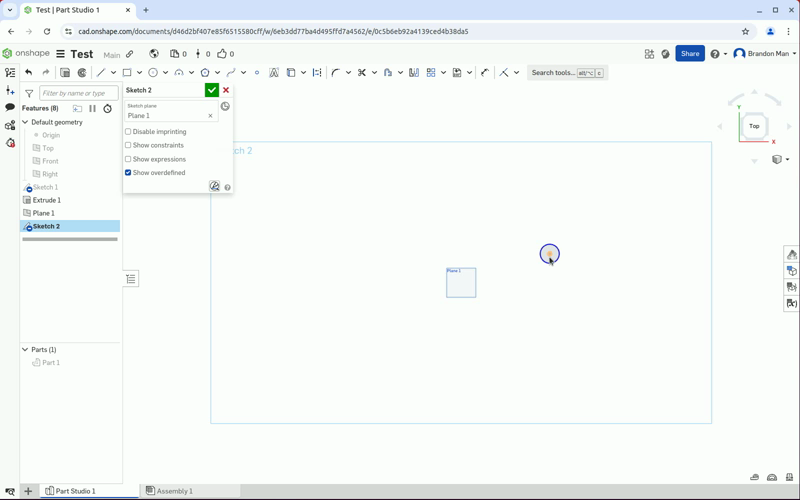
scroll(6)
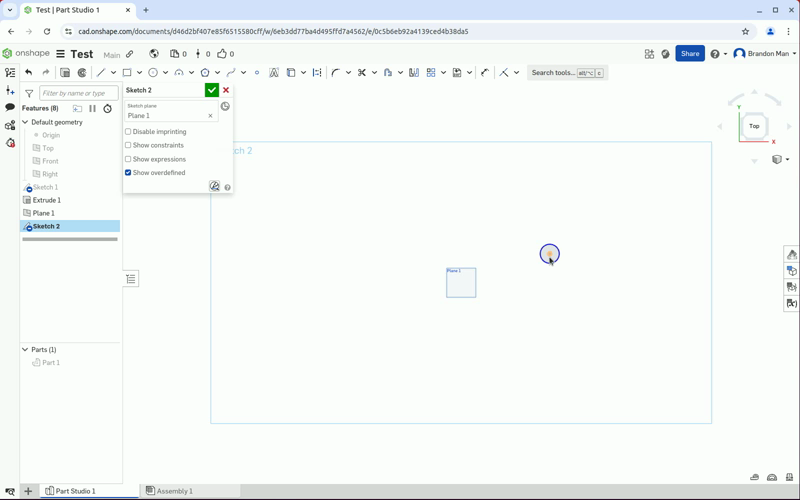
scroll(6)
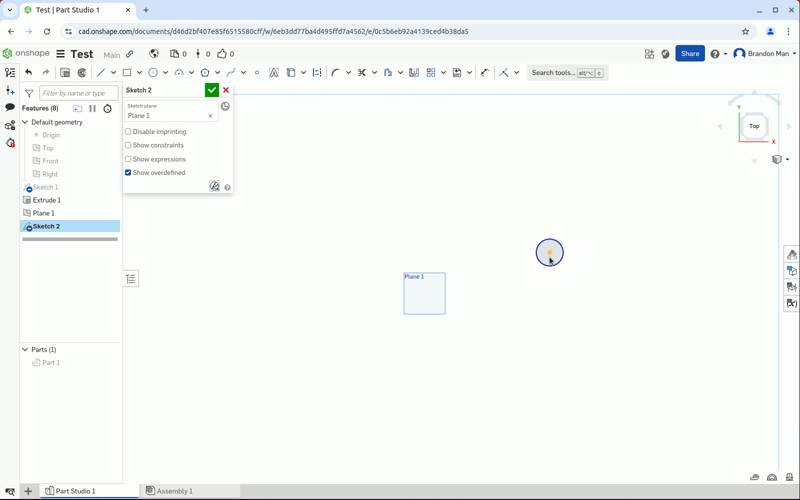
scroll(6)
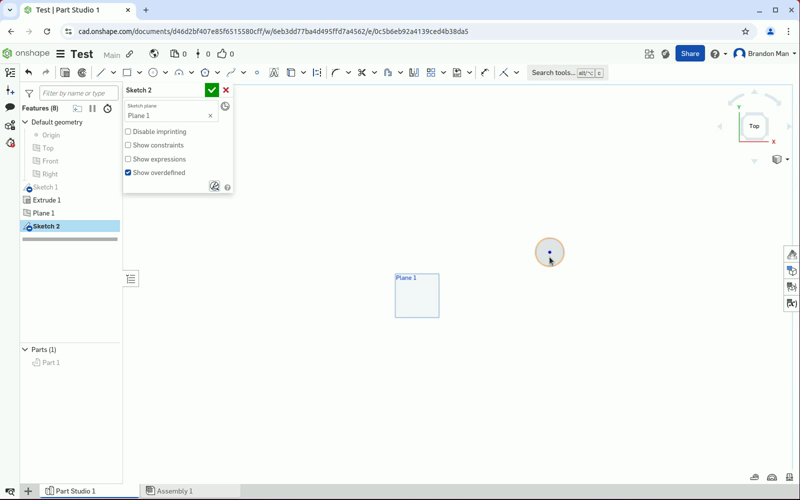
scroll(6)
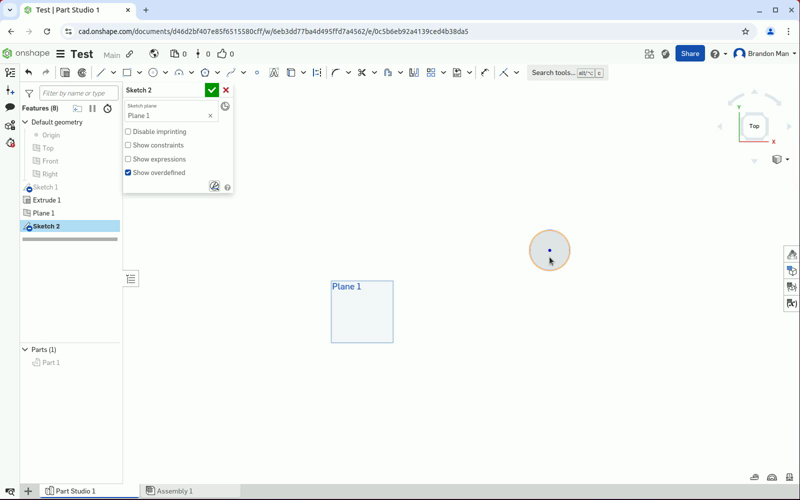
scroll(6)
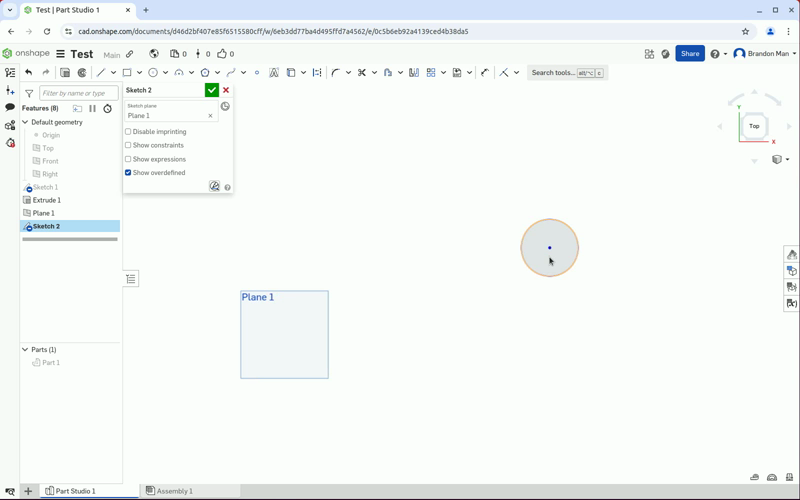
scroll(6)
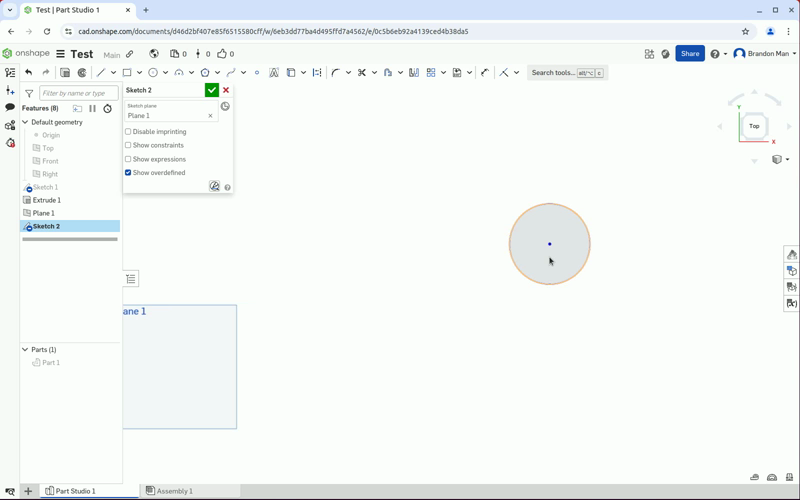
scroll(6)
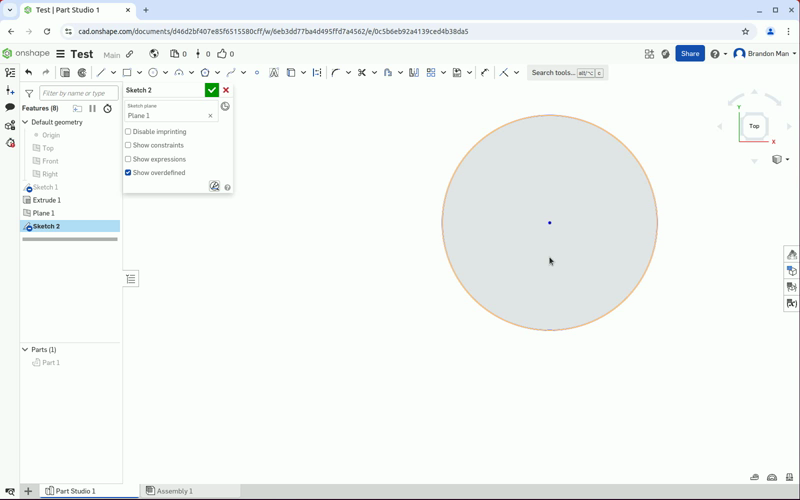
click(549, 256)
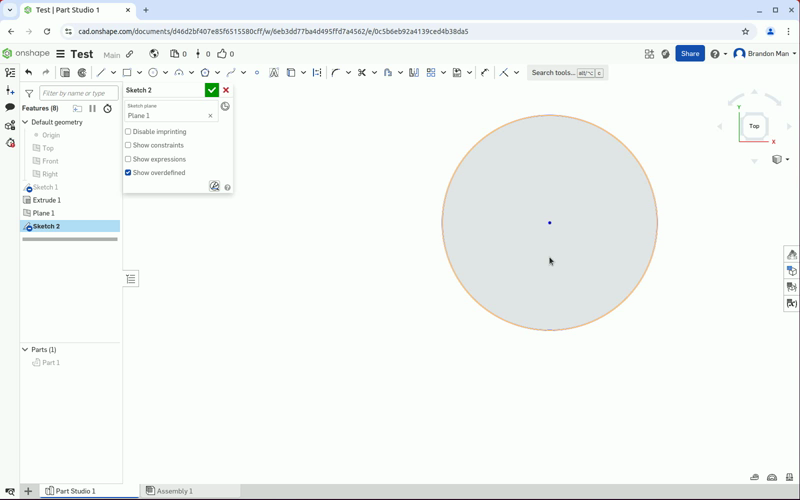
scroll(-6)
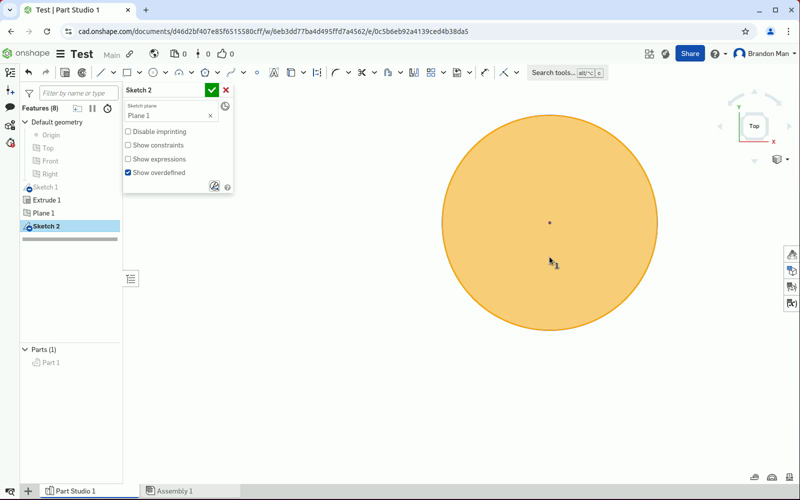
scroll(-6)
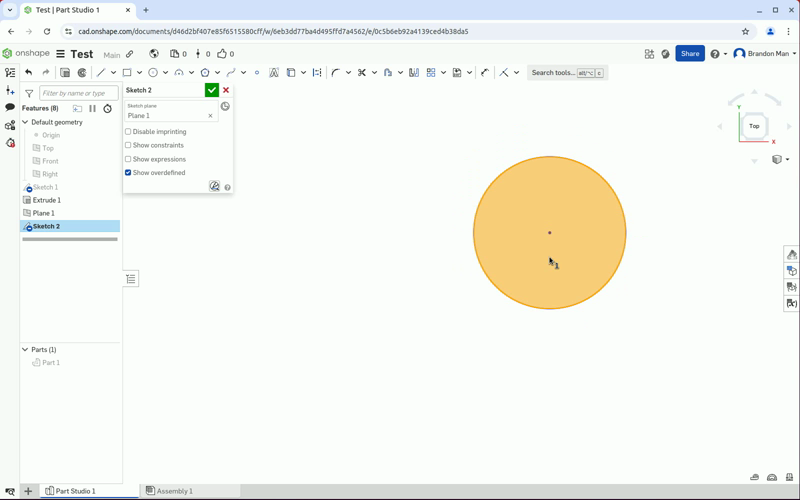
scroll(-6)
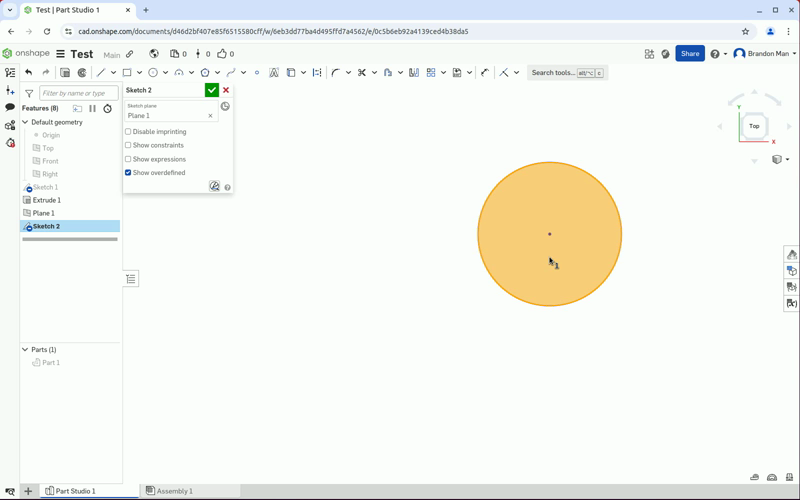
scroll(-6)
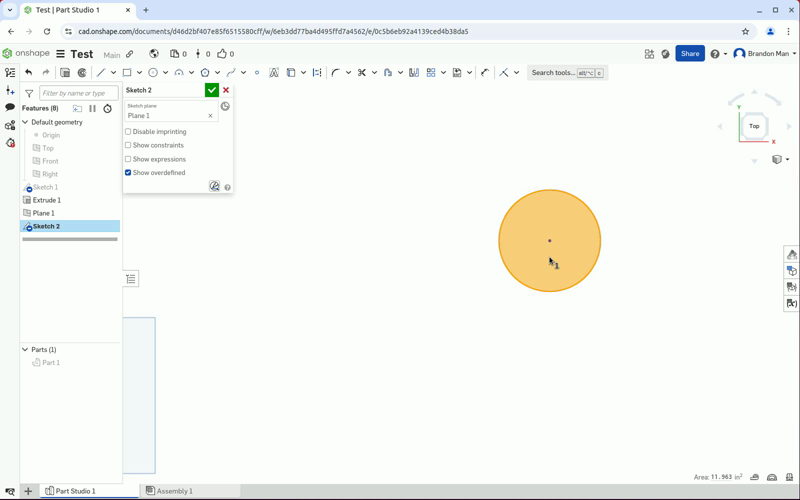
scroll(-6)
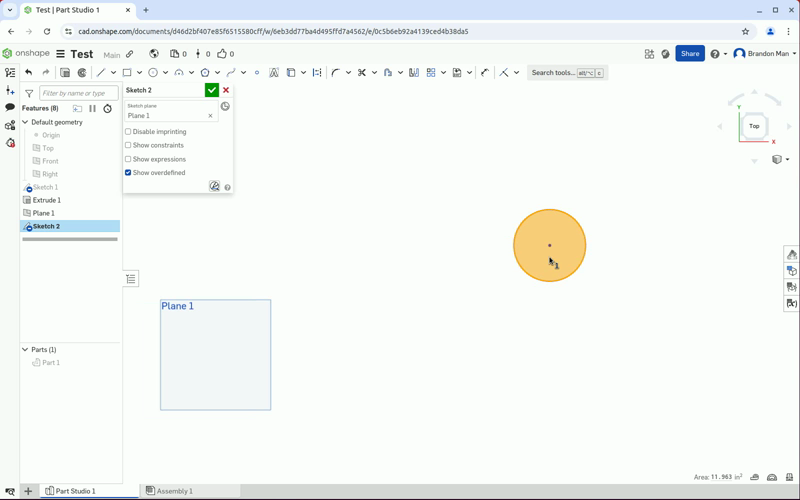
scroll(-6)
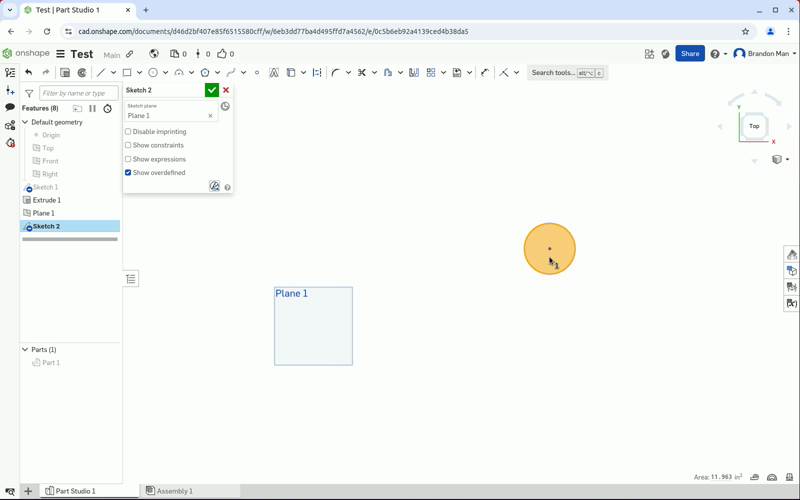
scroll(-6)
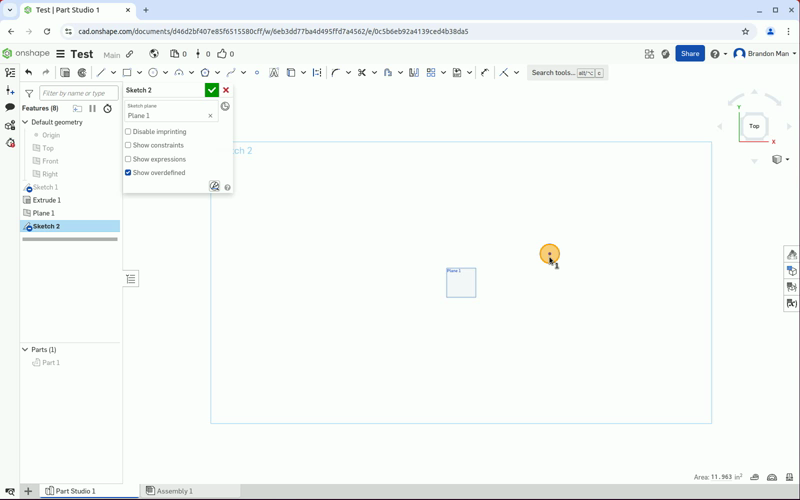
mouse_move(73, 352)
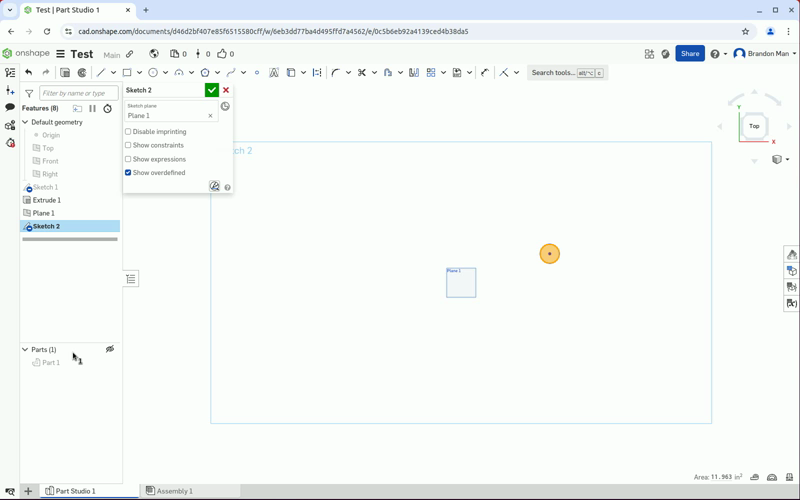
key(shift+y)
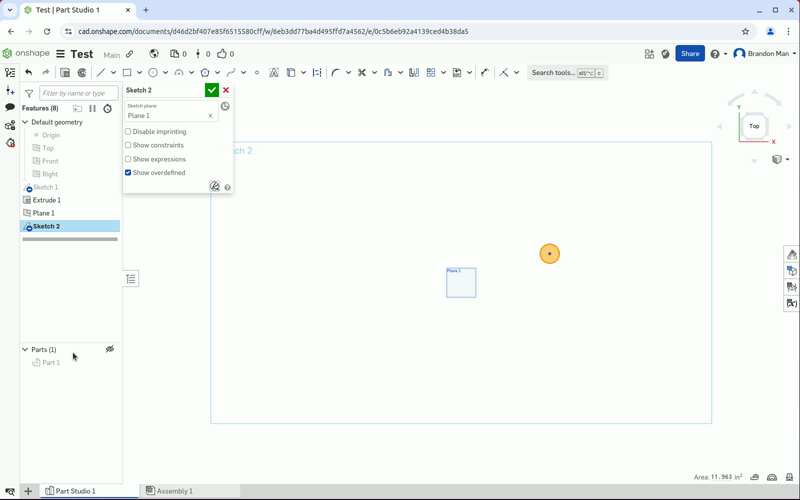
key(shift+e)
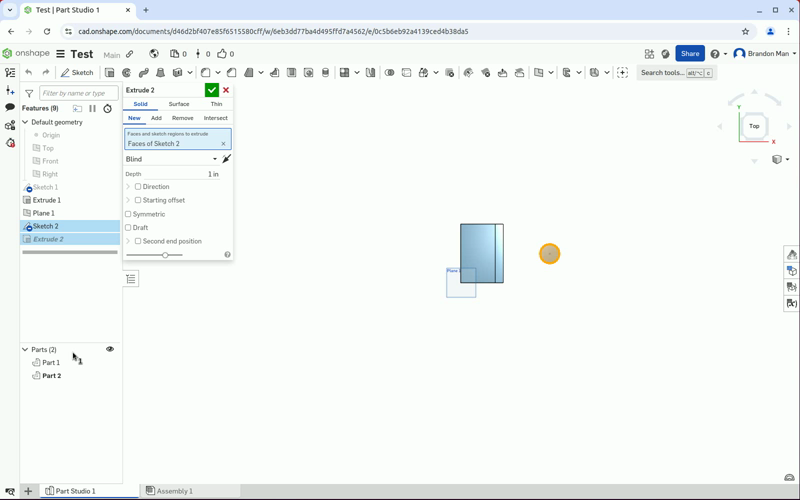
mouse_move(143, 106)
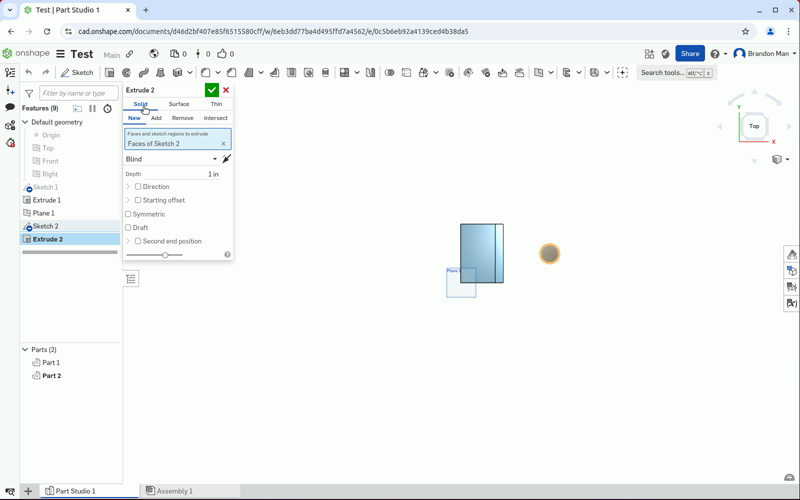
click(143, 106)
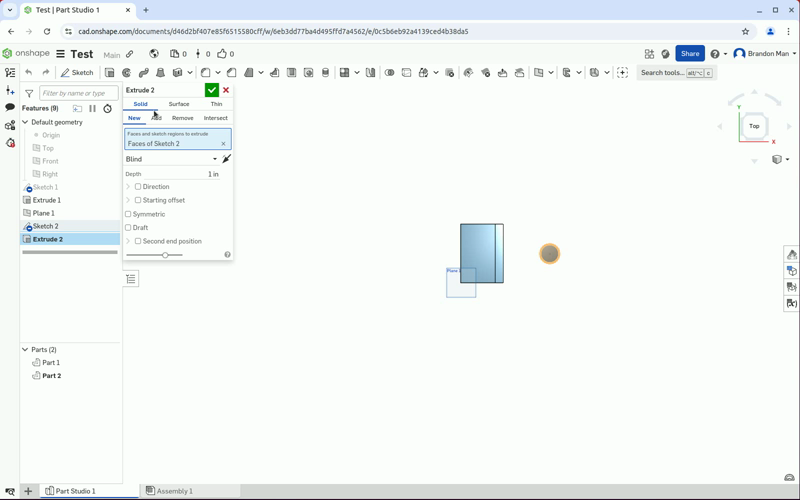
mouse_move(186, 120)
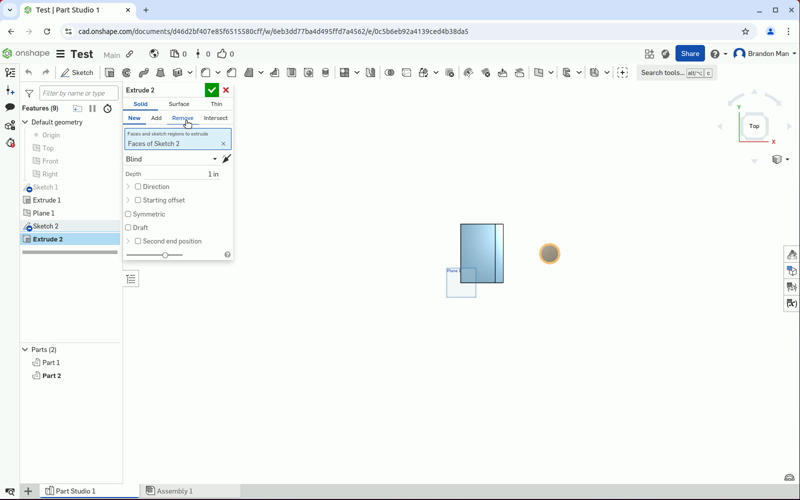
click(186, 120)
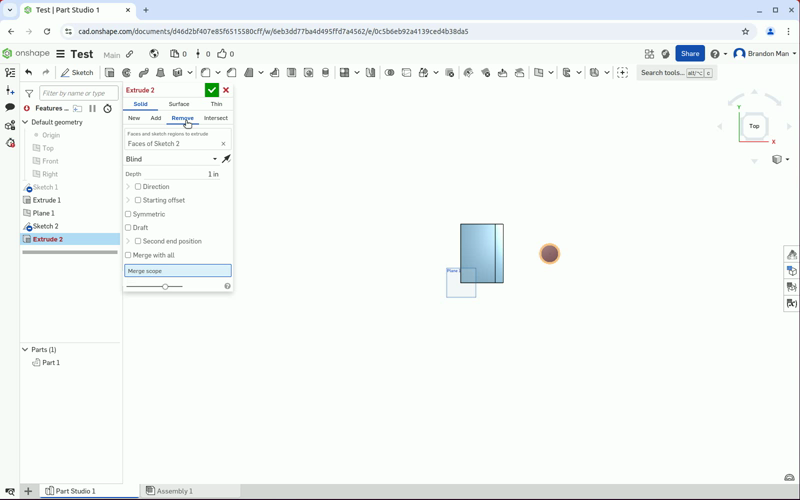
key(tab, 4)
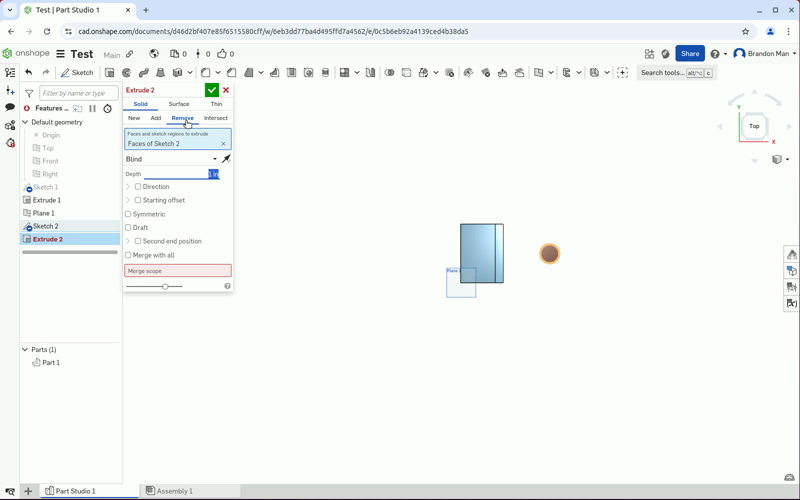
text(5.055)
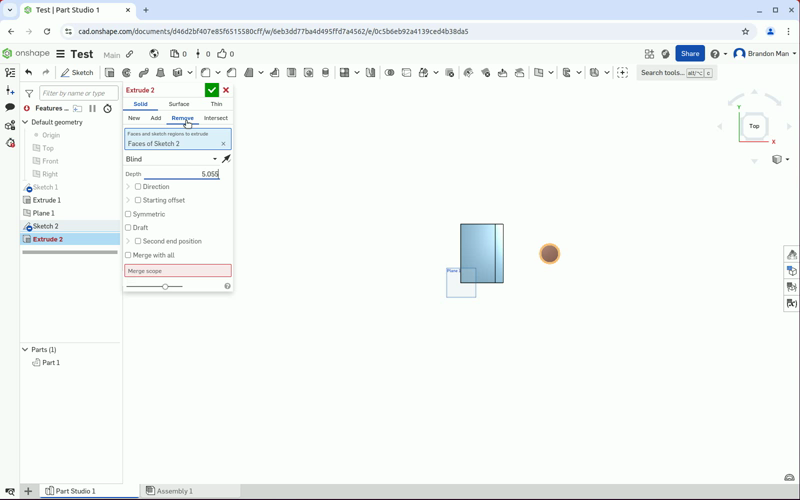
key(tab, 6)
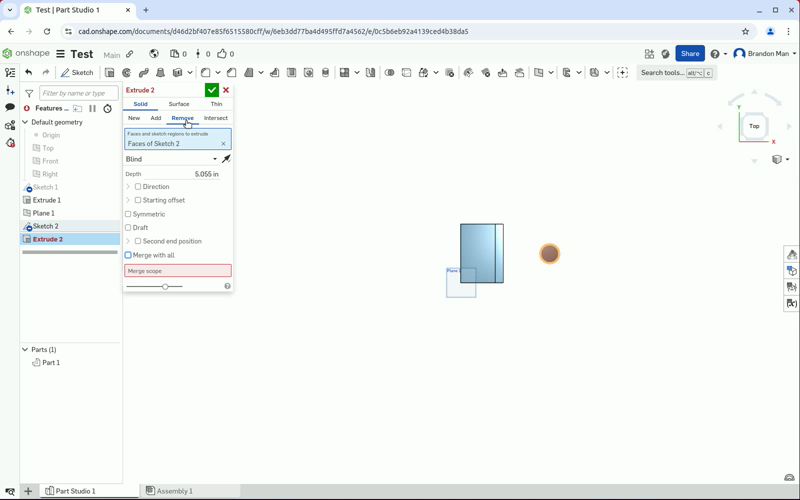
key(space)
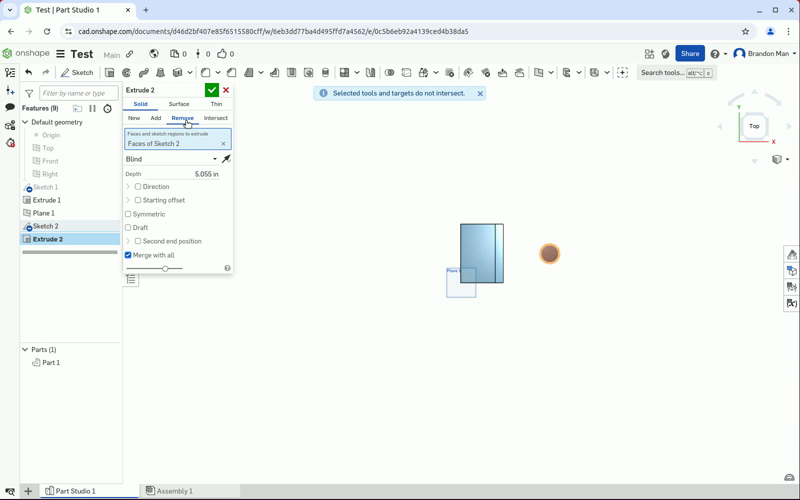
key(enter)
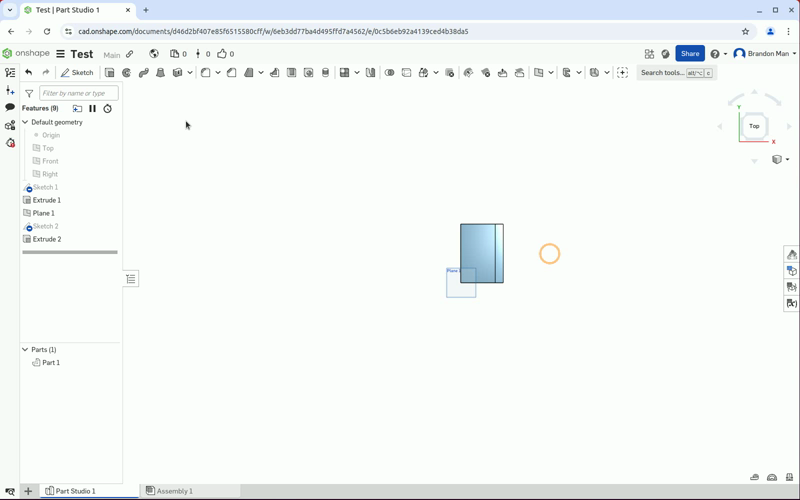
key(shift+h)
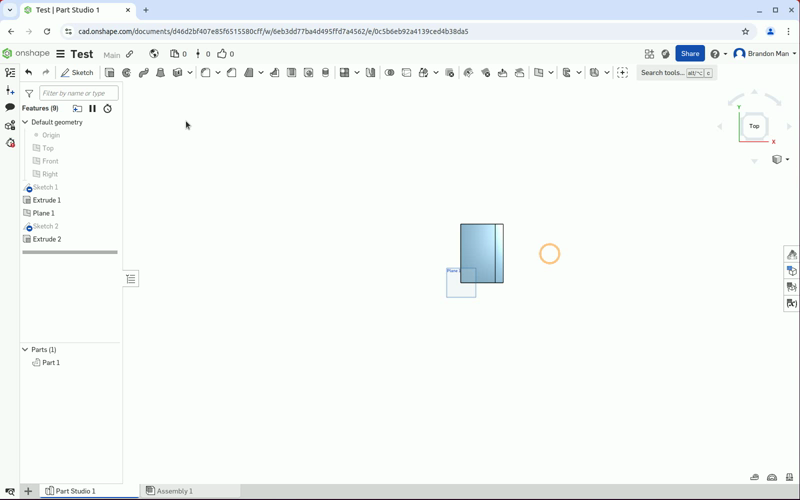
key(shift+h)
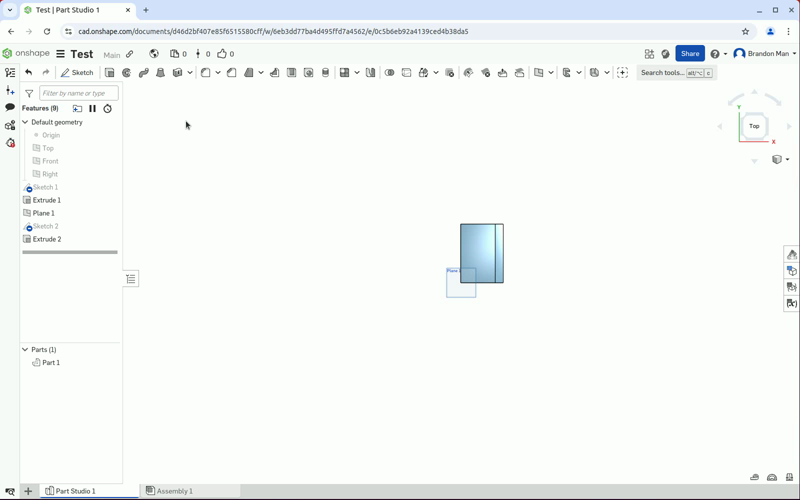
mouse_move(73, 189)
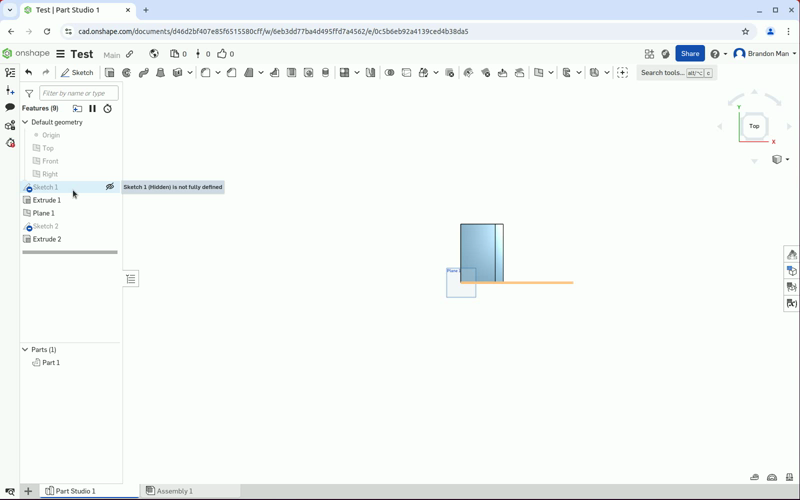
click(73, 189)
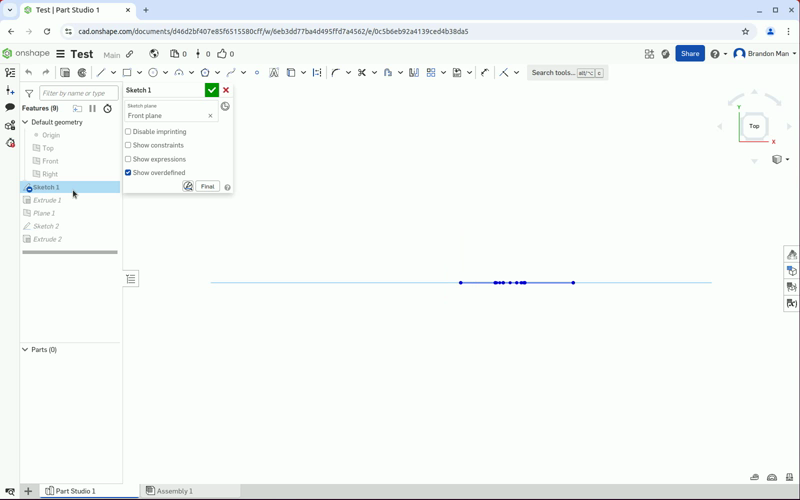
mouse_move(229, 92)
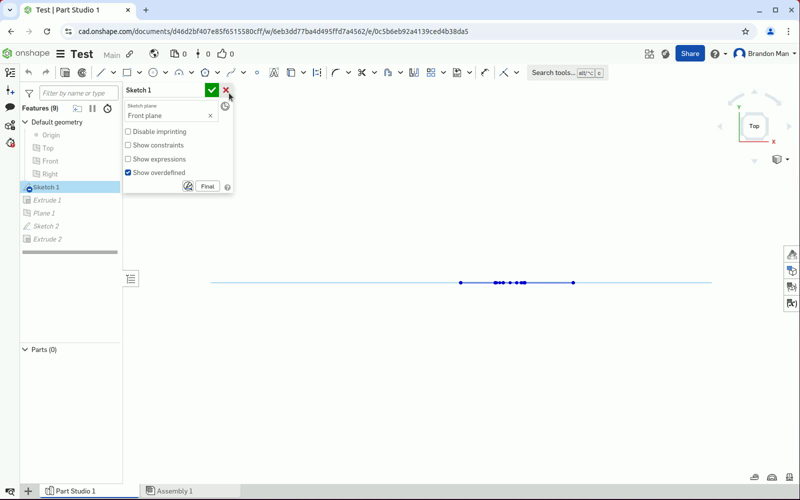
click(229, 92)
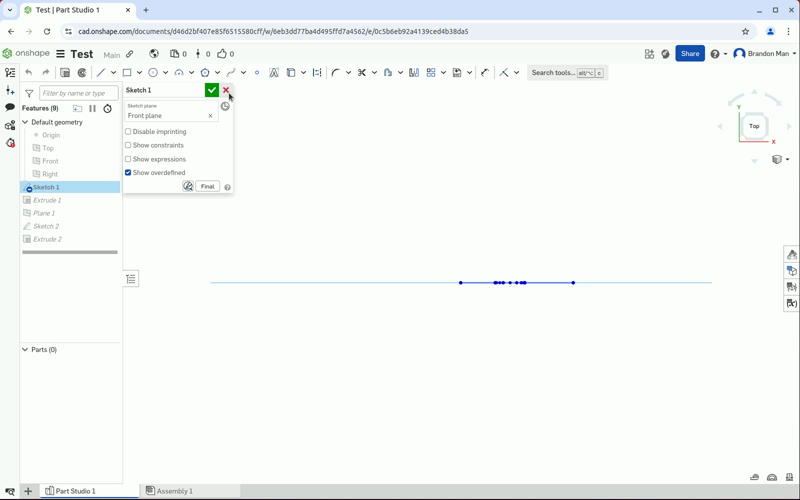
key(shift+s)
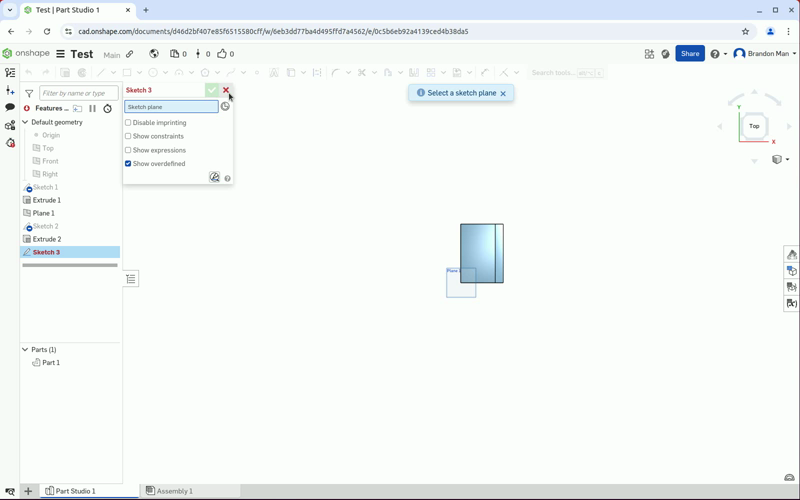
mouse_move(73, 150)
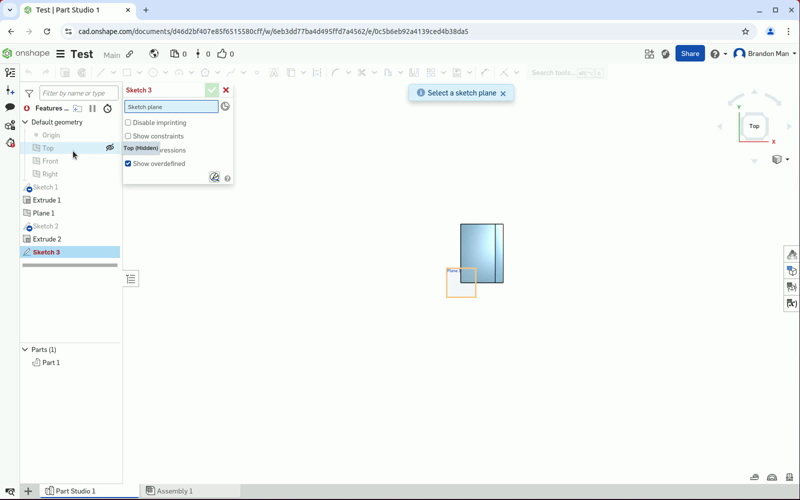
click(73, 150)
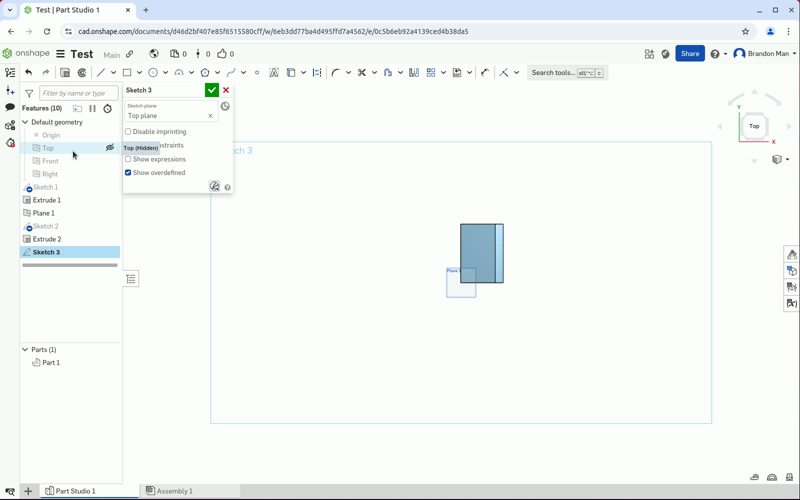
mouse_move(73, 352)
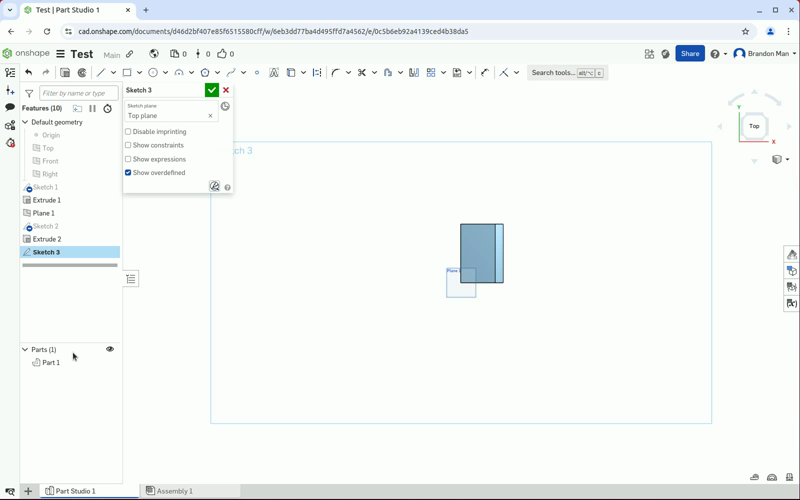
key(y)
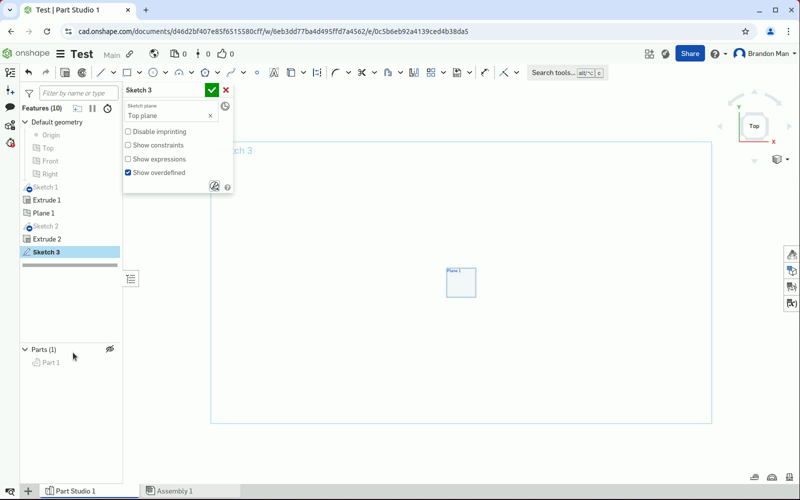
key(l)
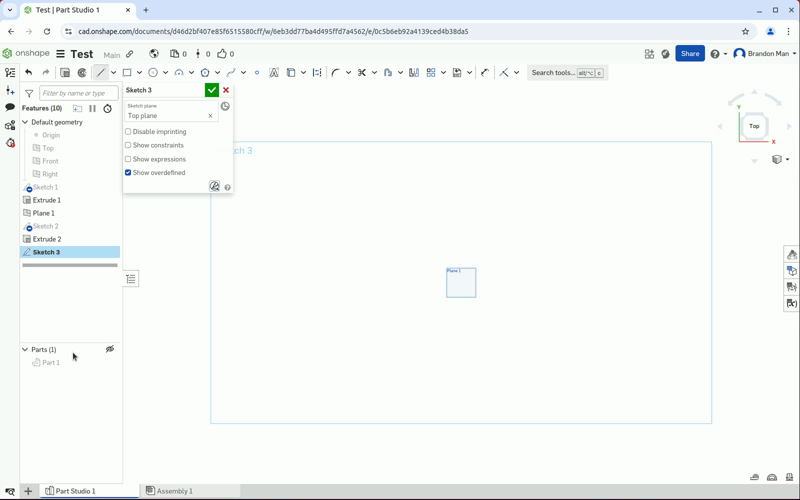
key_down(shift)
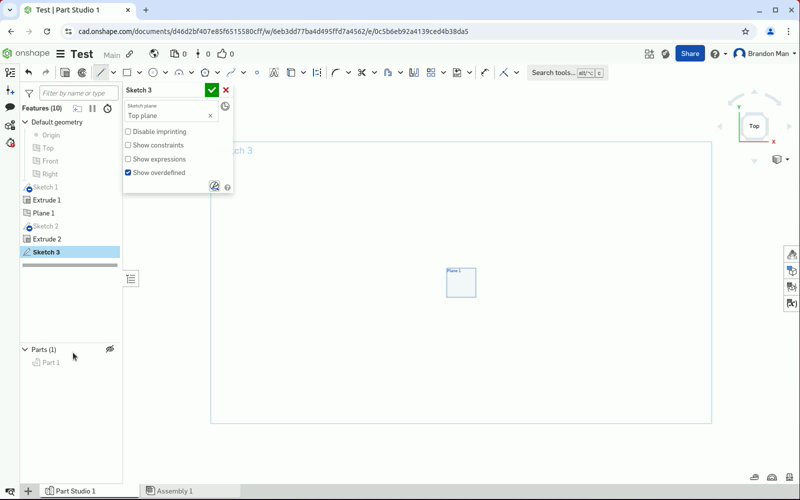
mouse_move(453, 376)
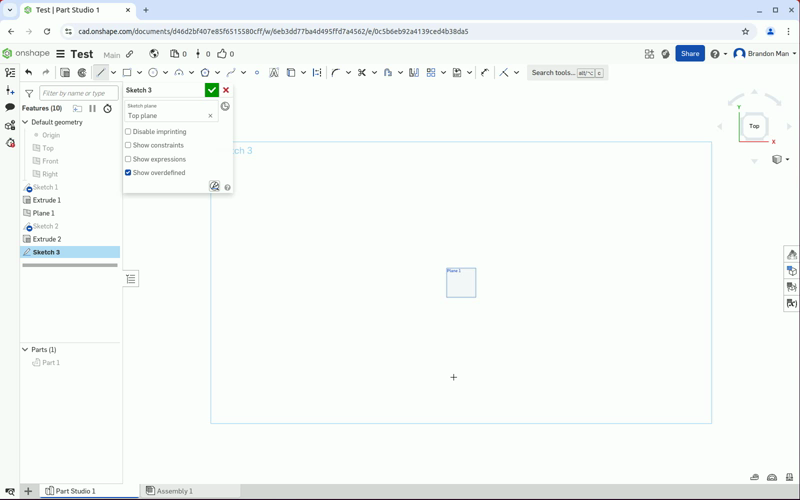
click(453, 376)
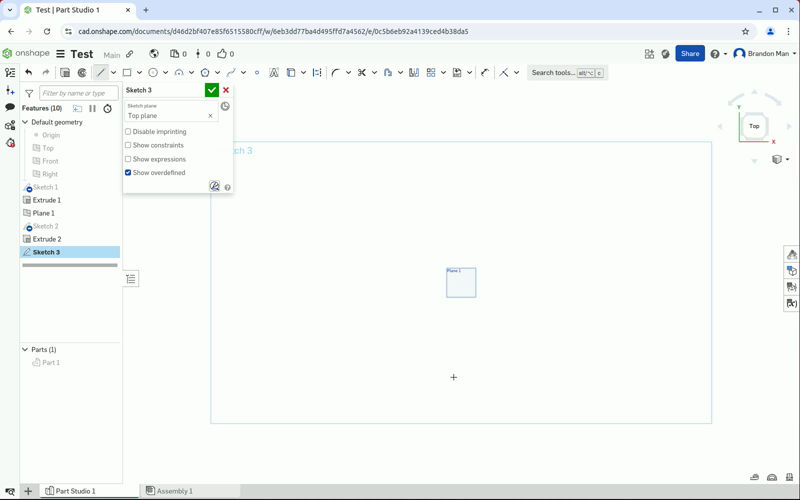
key_up(shift)
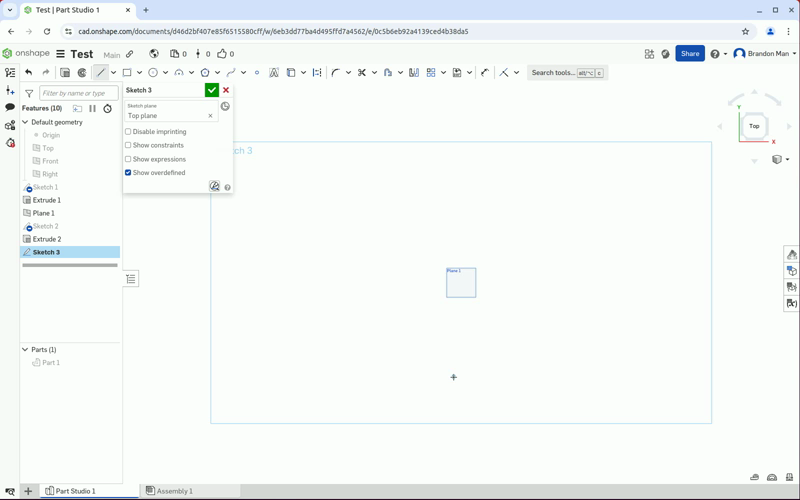
key_down(shift)
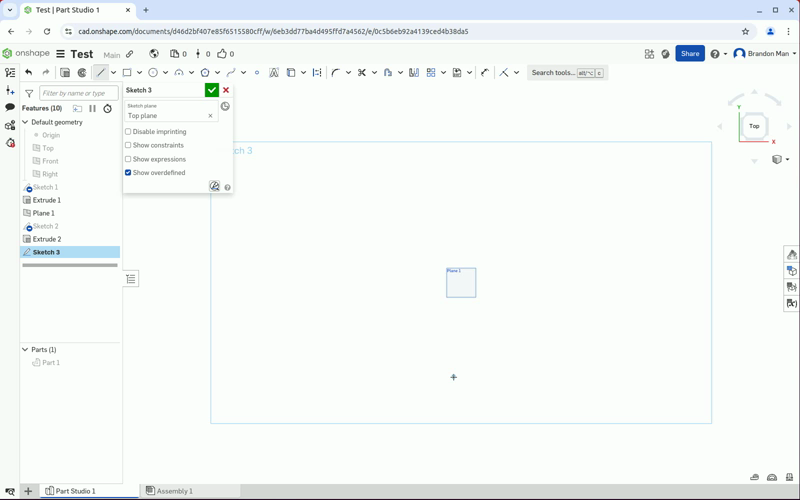
mouse_move(573, 376)
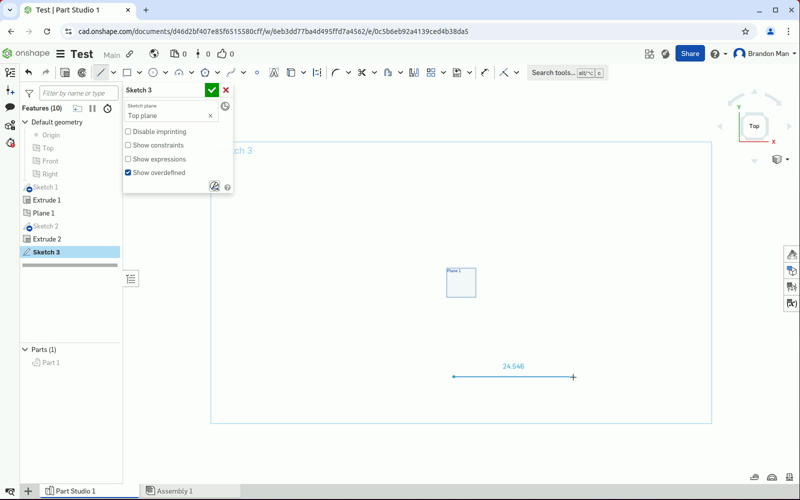
click(573, 376)
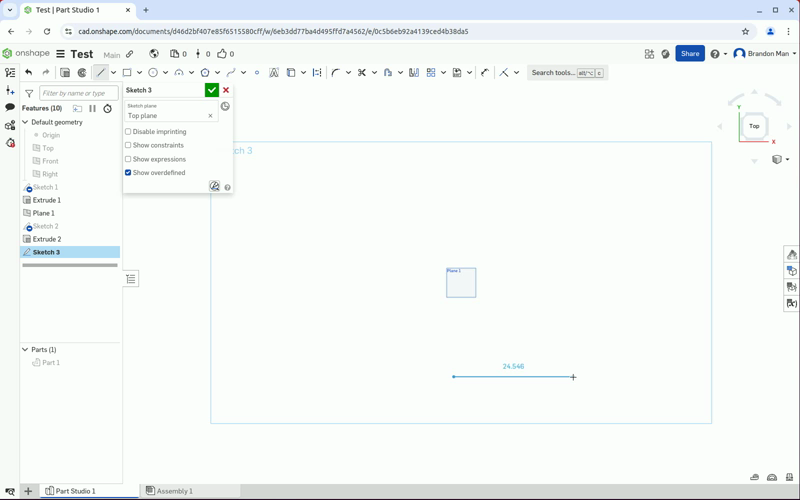
key_up(shift)
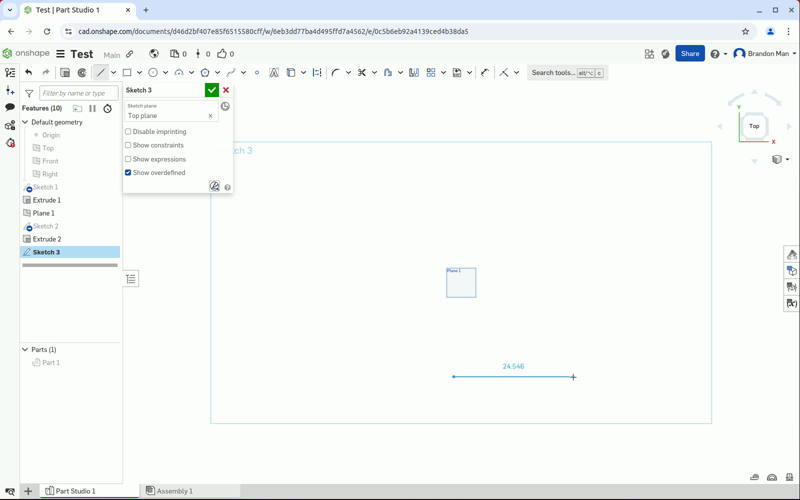
key_down(shift)
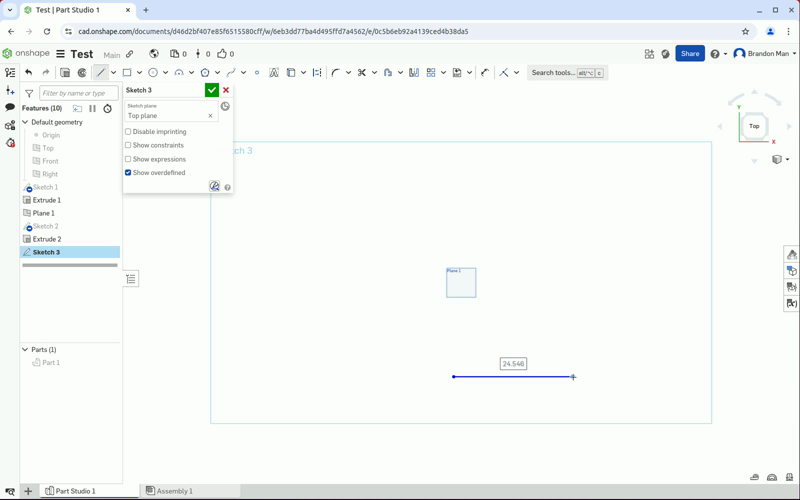
mouse_move(589, 376)
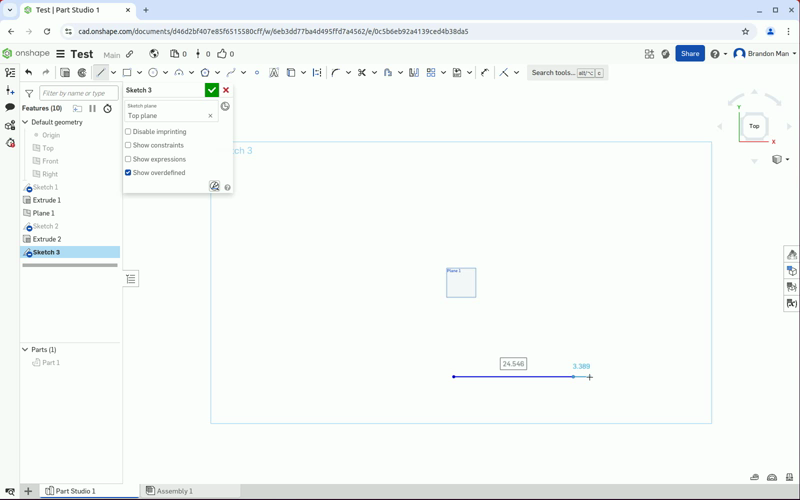
mouse_move(573, 318)
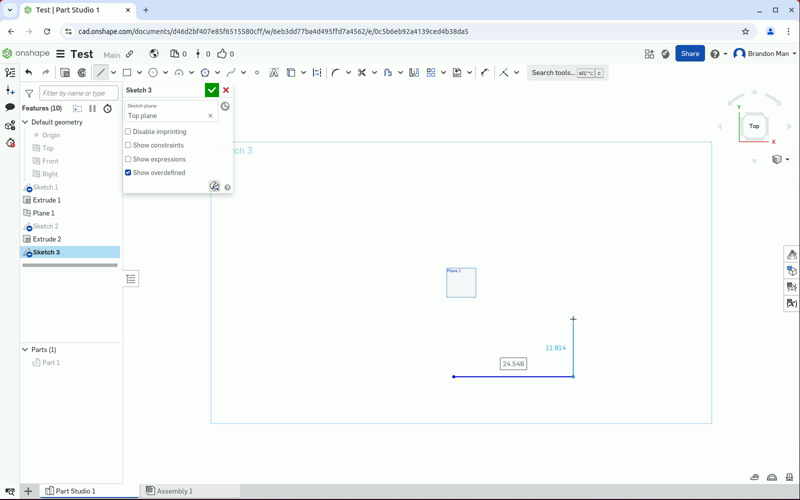
click(573, 318)
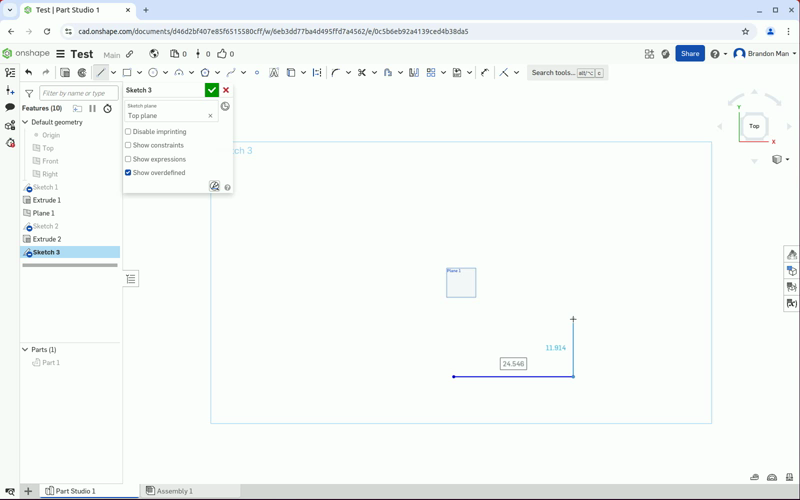
key_up(shift)
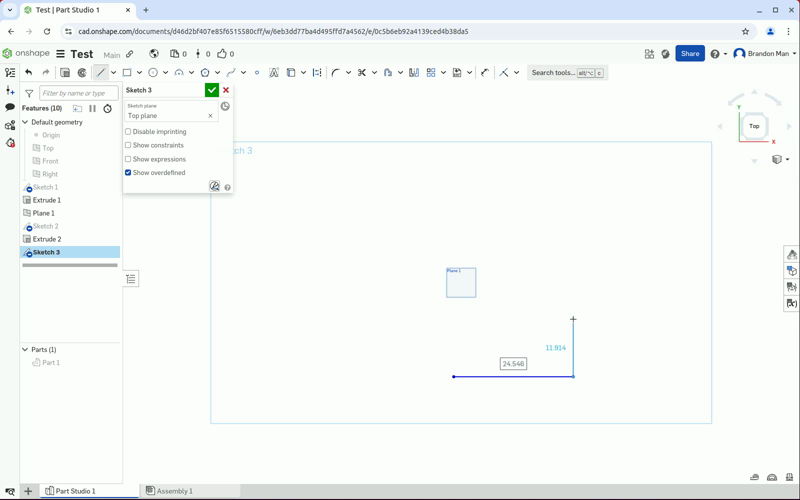
key_down(shift)
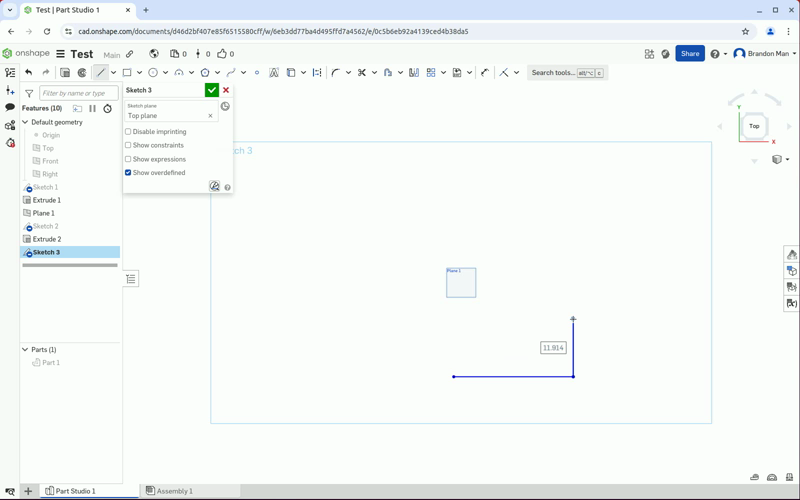
mouse_move(453, 318)
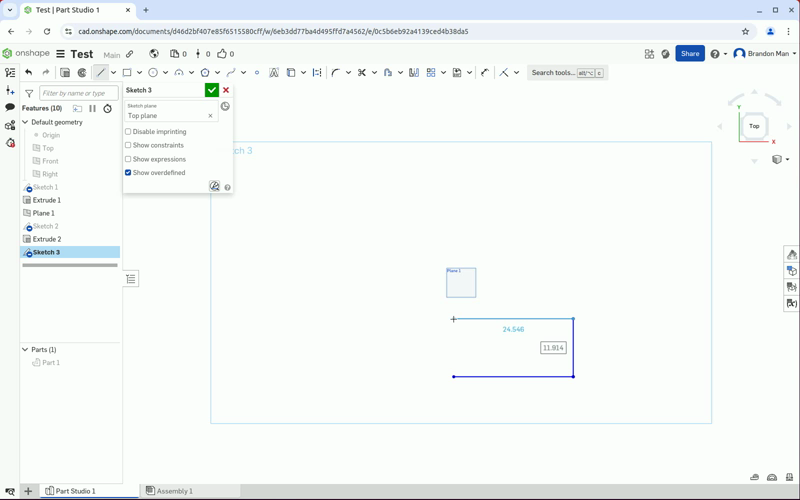
click(453, 318)
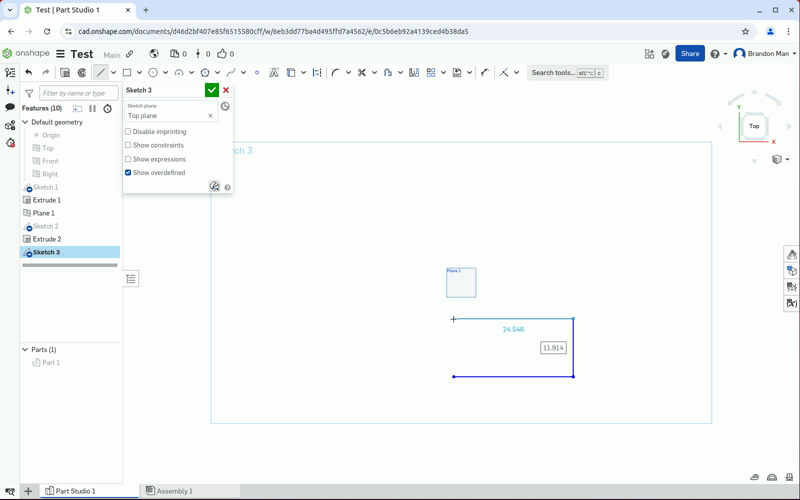
key_up(shift)
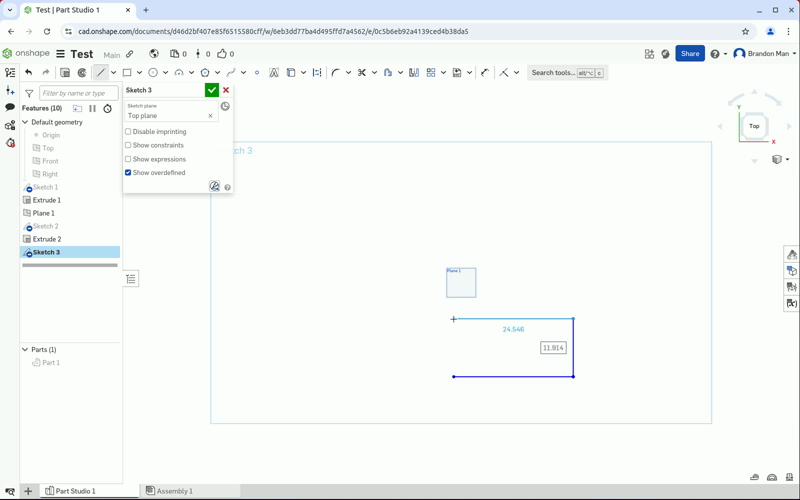
mouse_move(483, 318)
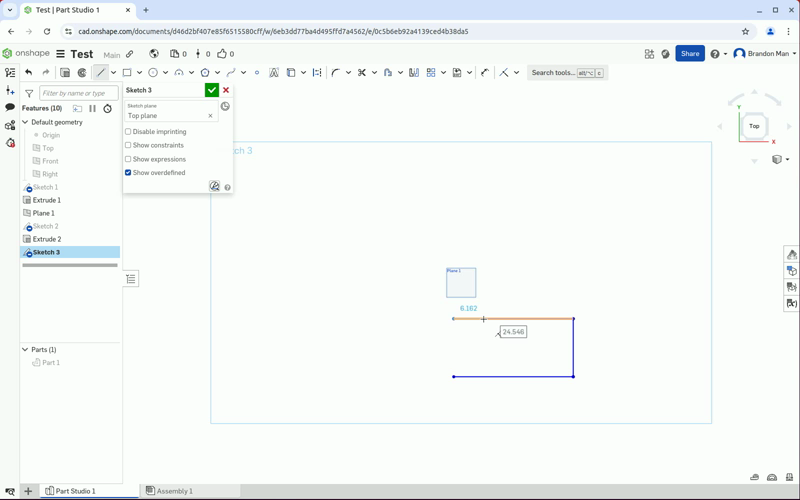
key_down(shift)
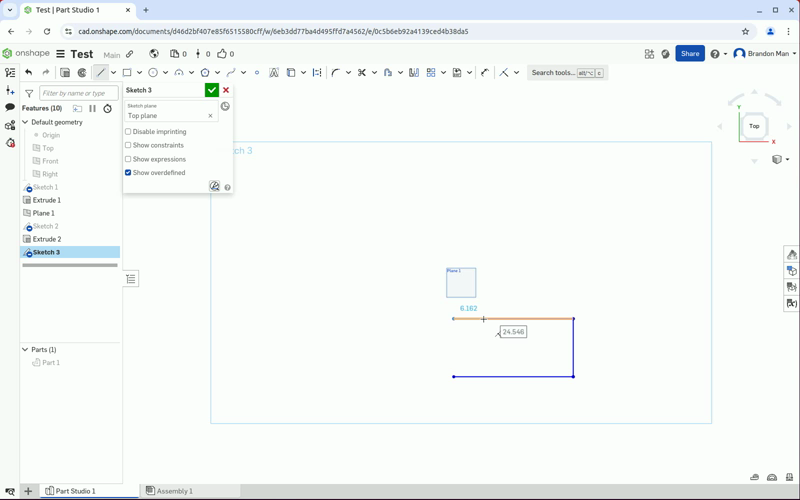
mouse_move(453, 376)
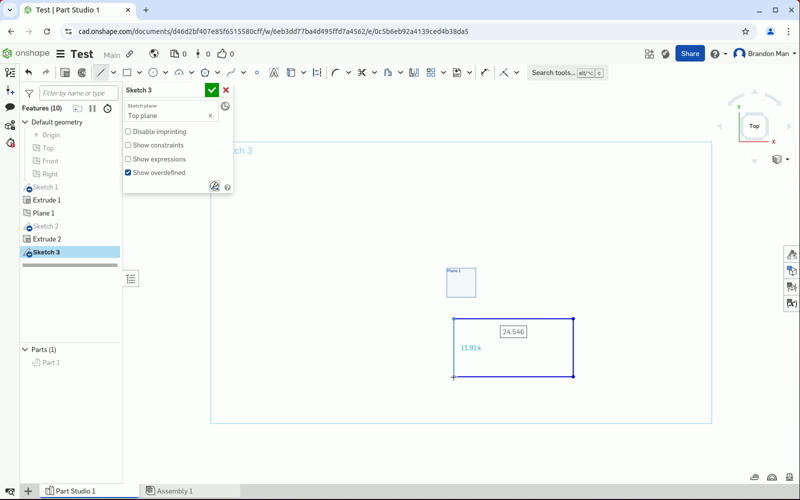
key_up(shift)
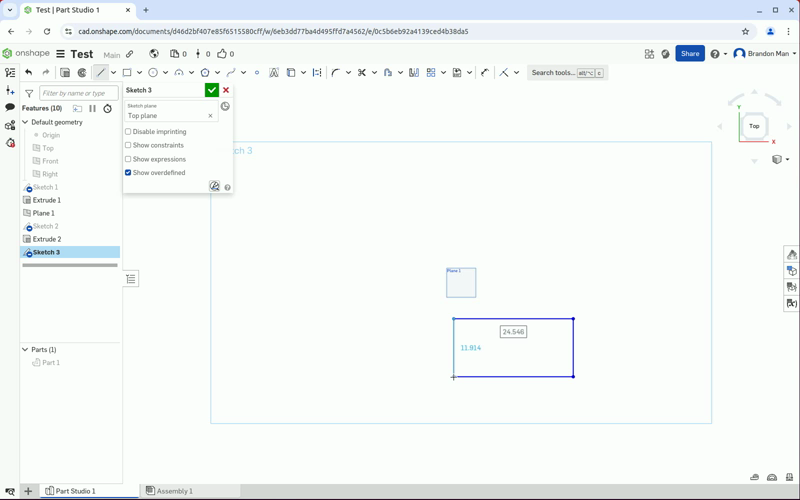
click(453, 376)
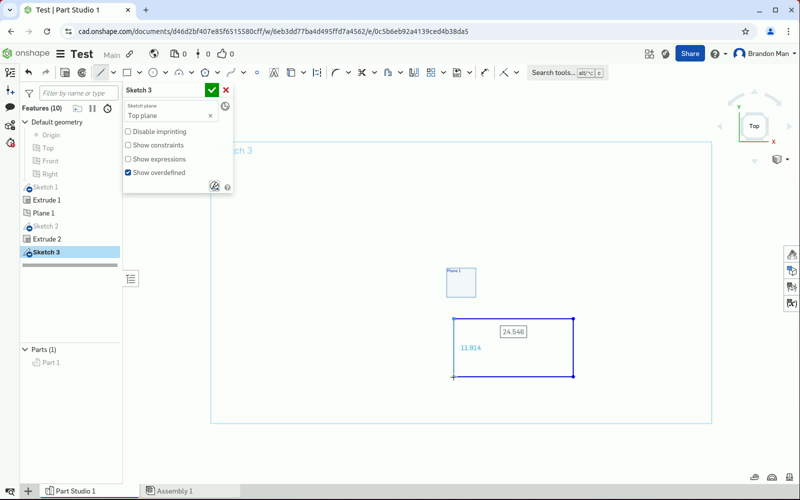
key(esc)
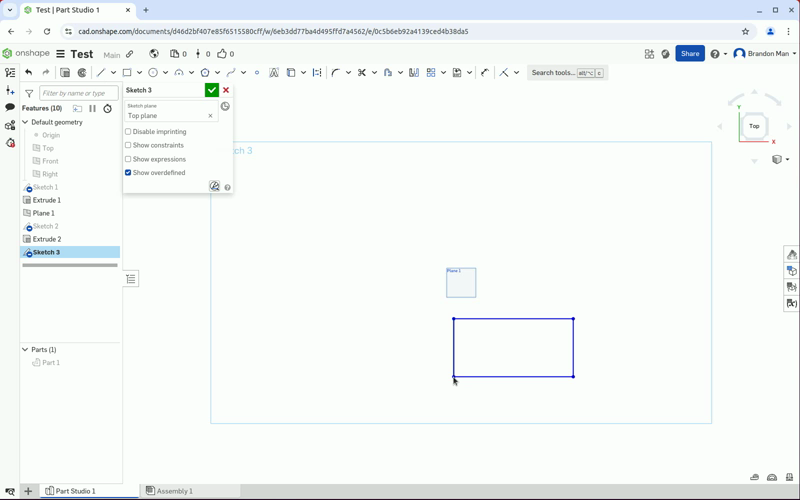
key(c)
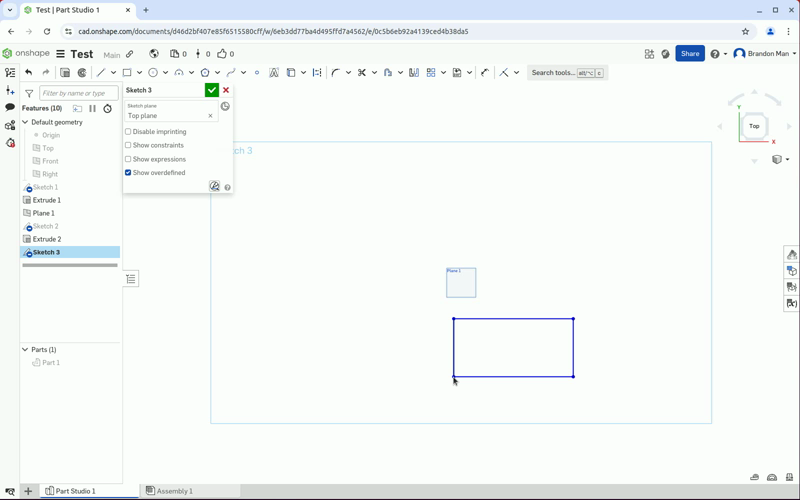
key_down(shift)
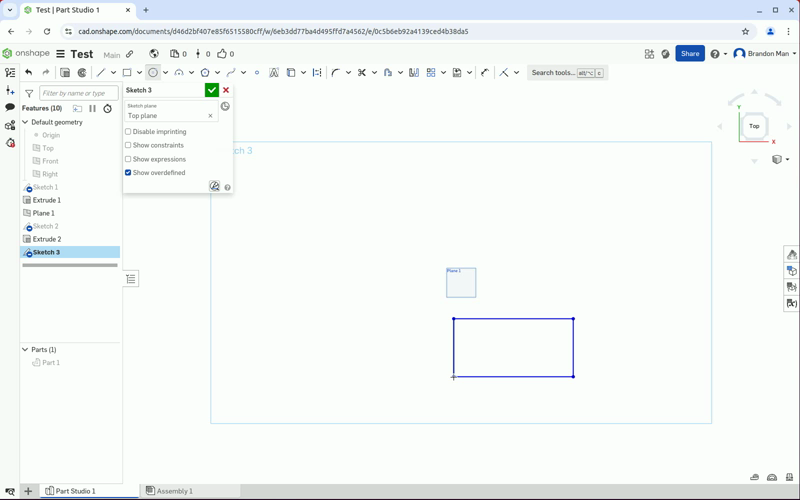
mouse_move(549, 347)
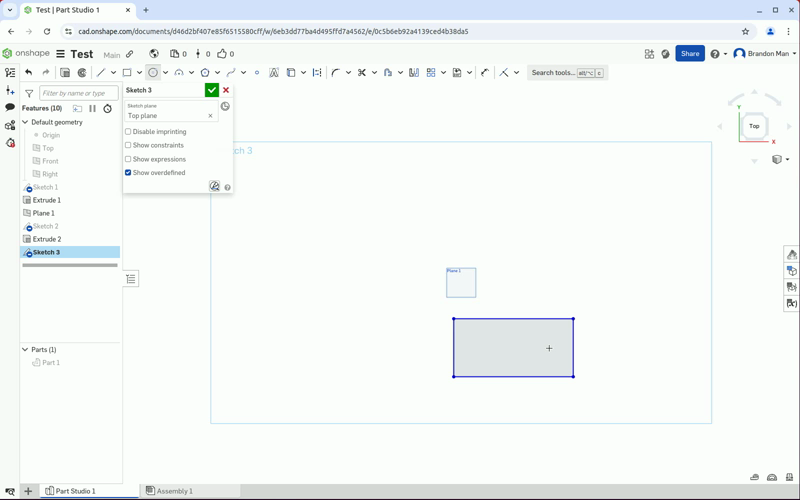
click(549, 347)
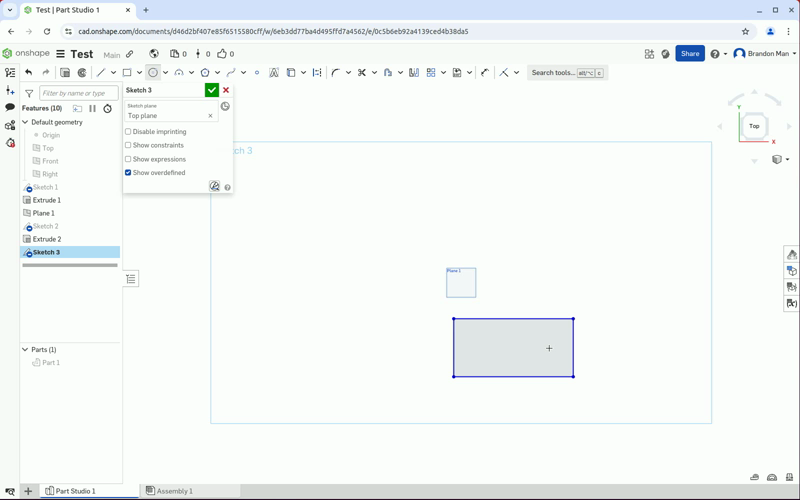
key_up(shift)
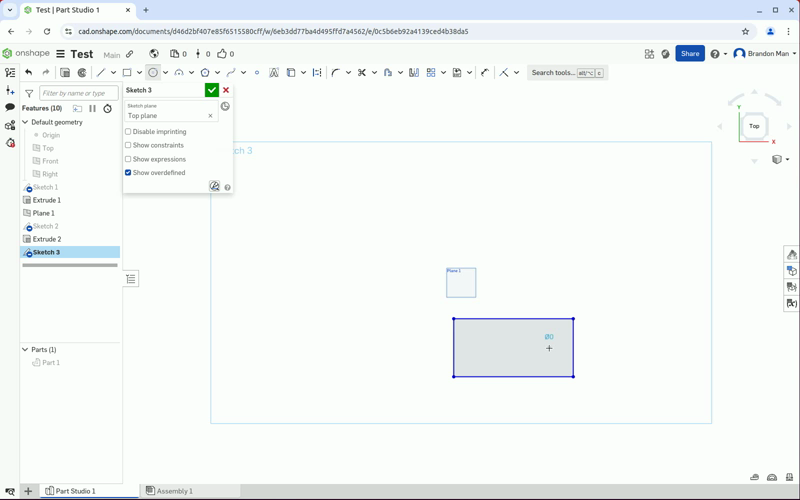
mouse_move(558, 347)
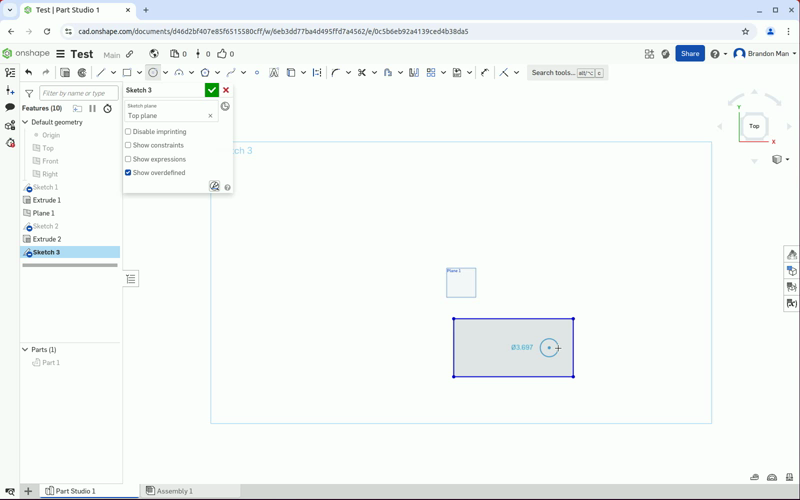
click(558, 347)
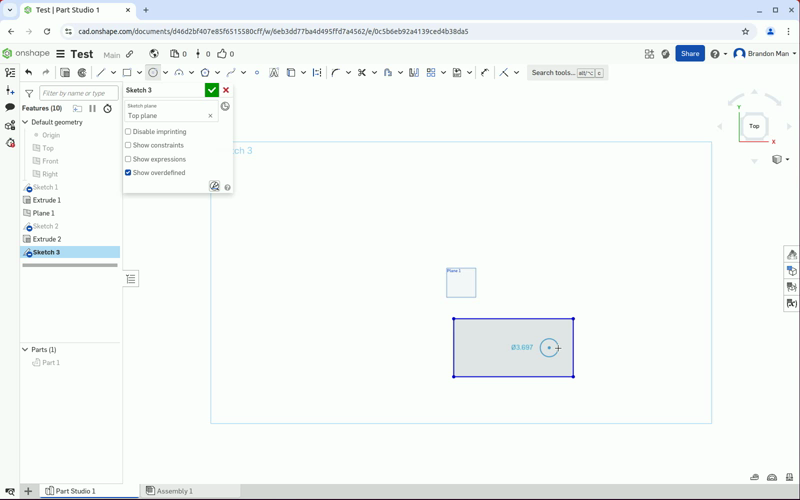
key(esc)
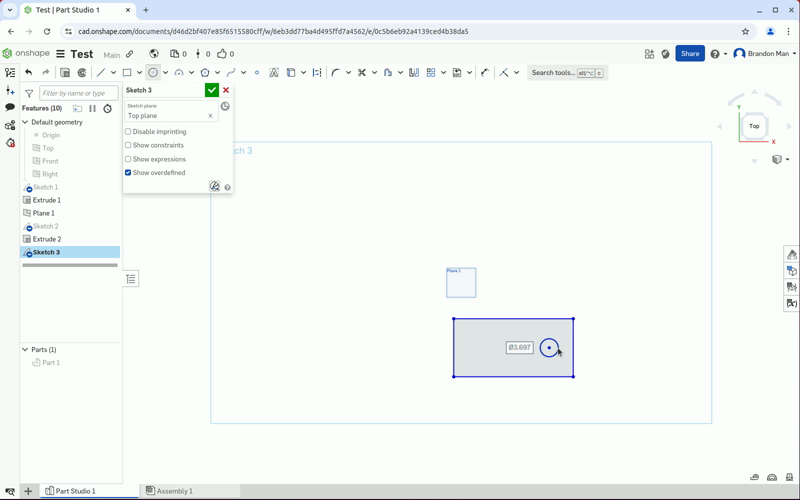
mouse_move(496, 353)
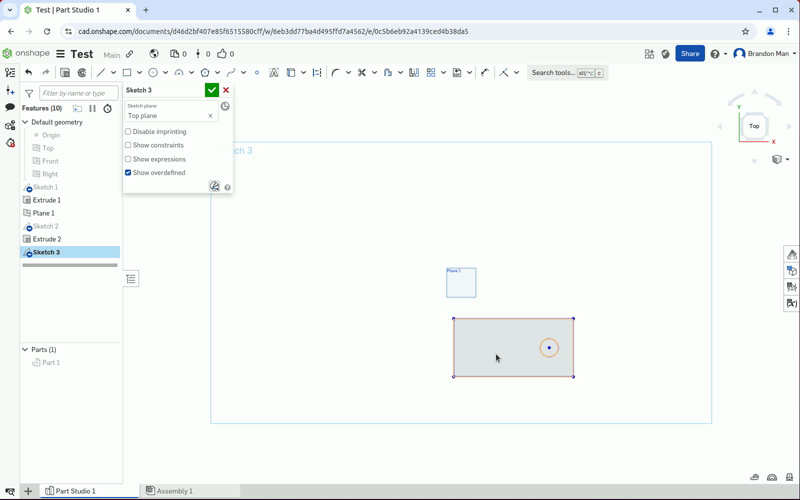
click(496, 353)
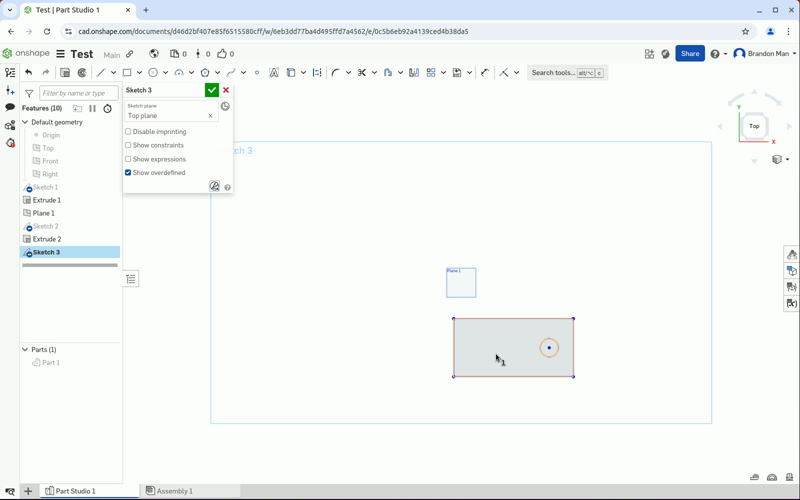
mouse_move(73, 352)
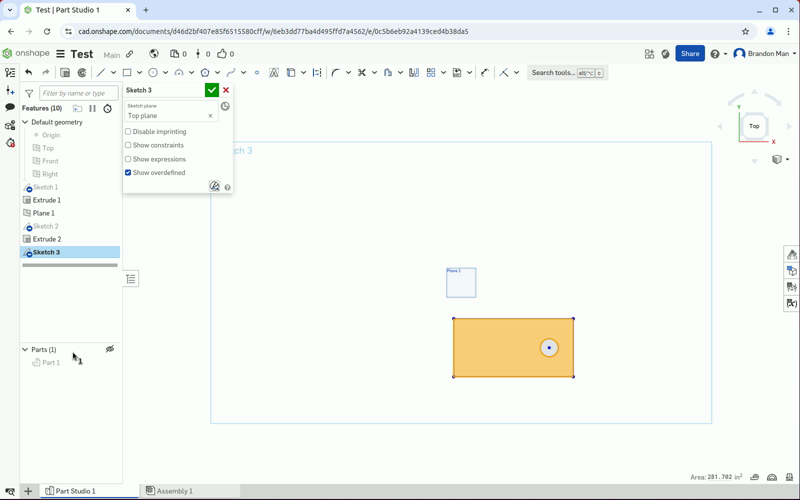
key(shift+y)
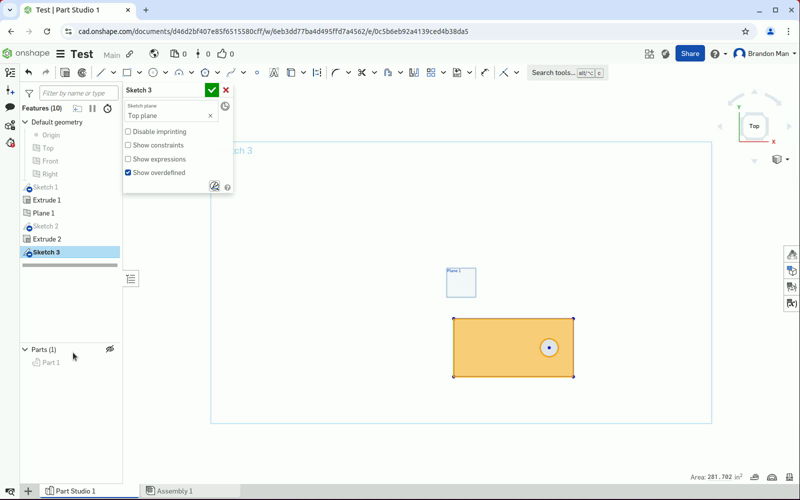
key(shift+e)
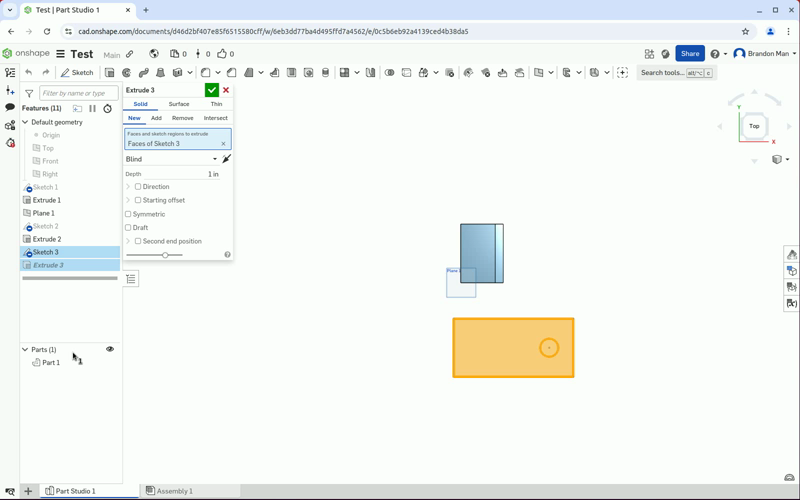
mouse_move(143, 106)
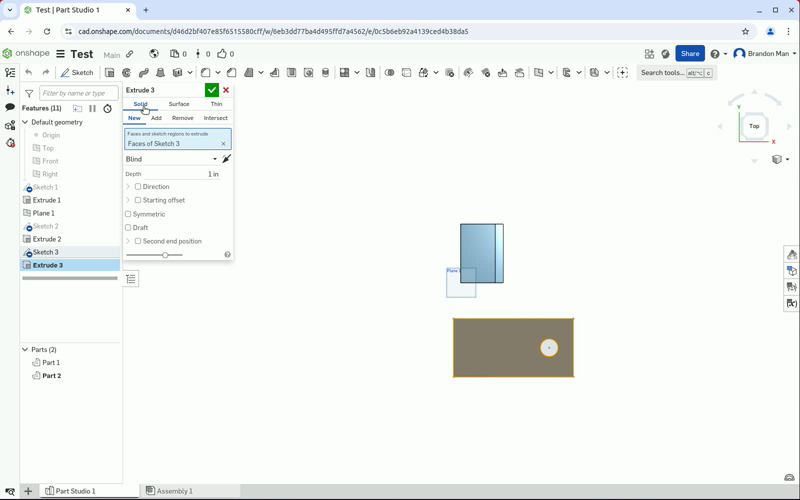
click(143, 106)
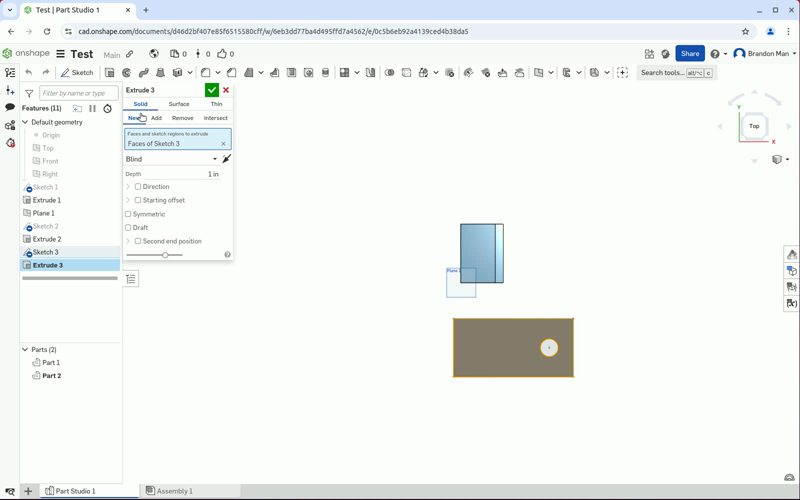
mouse_move(137, 120)
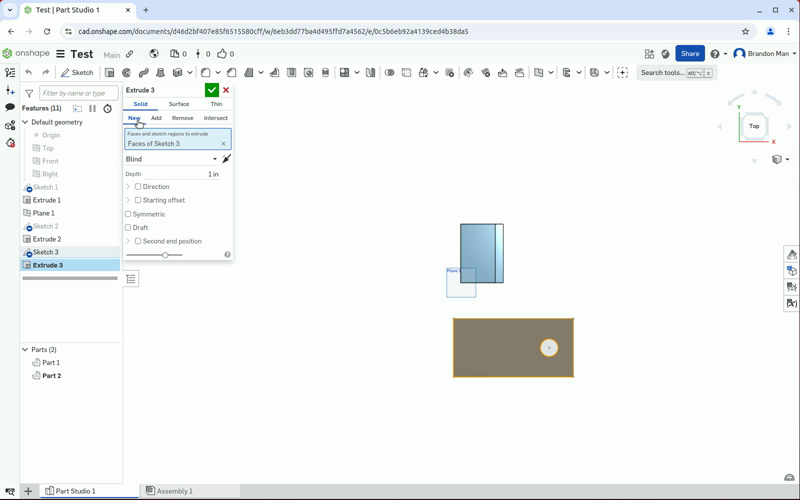
click(137, 120)
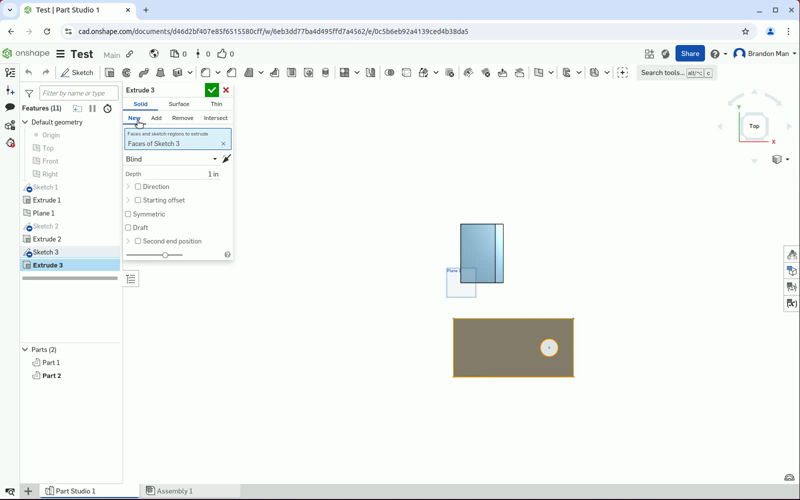
key(tab, 4)
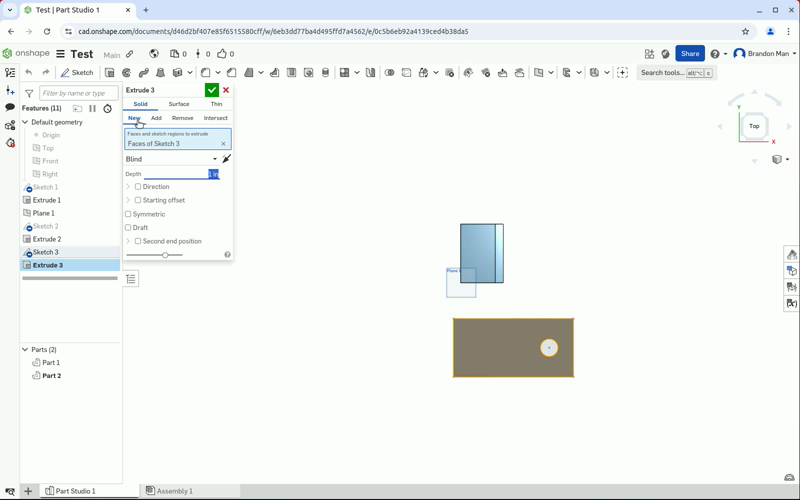
text(1.204)
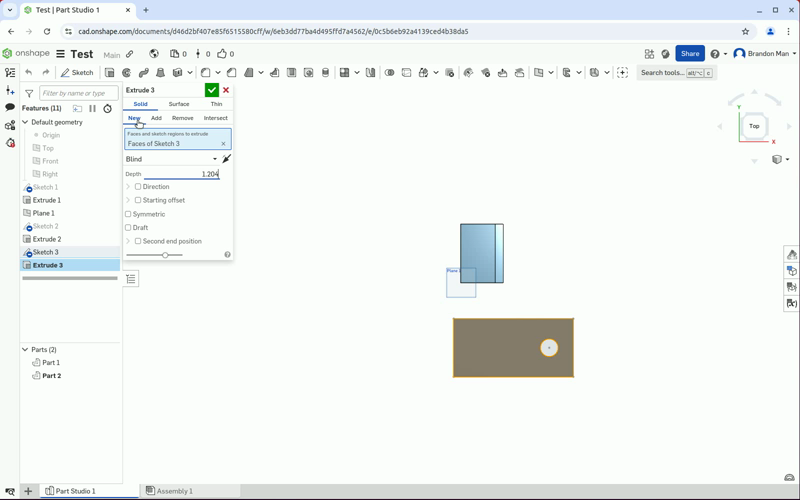
key(enter)
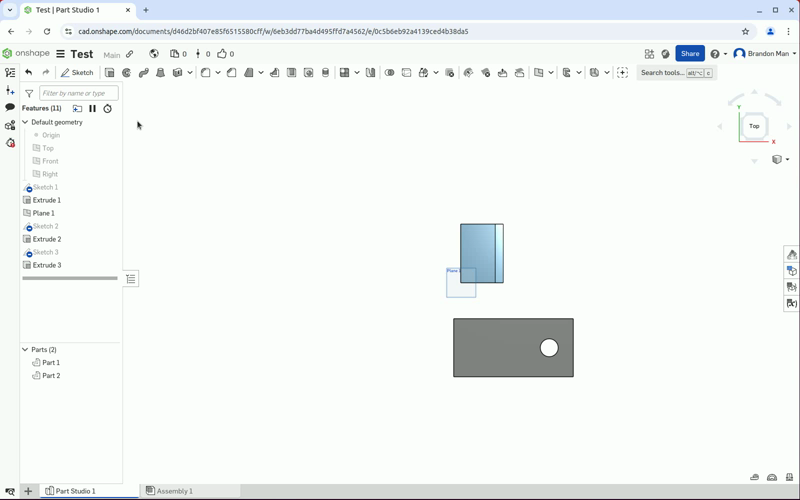
key(shift+h)
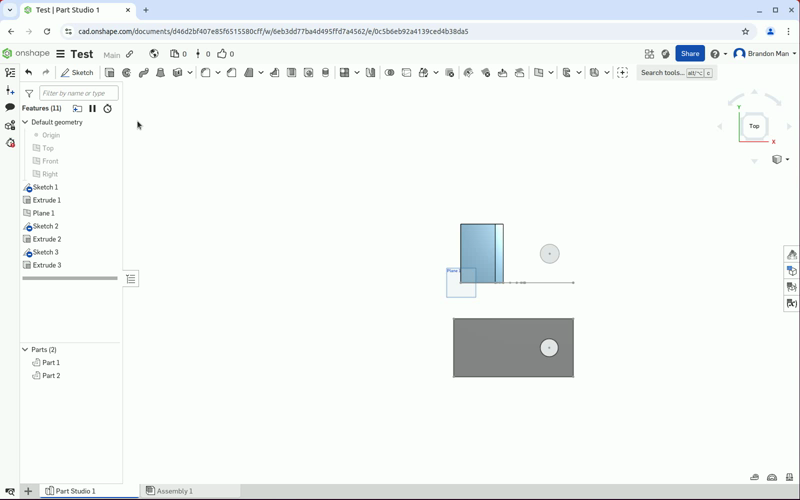
key(shift+h)
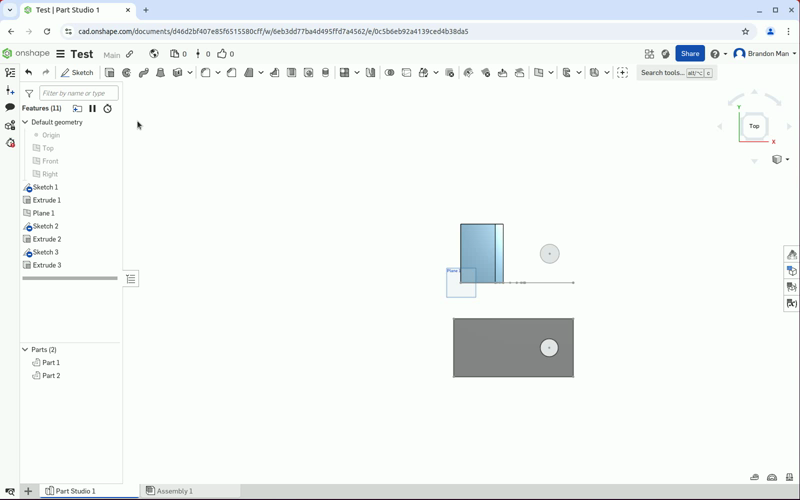
key(shift+7)
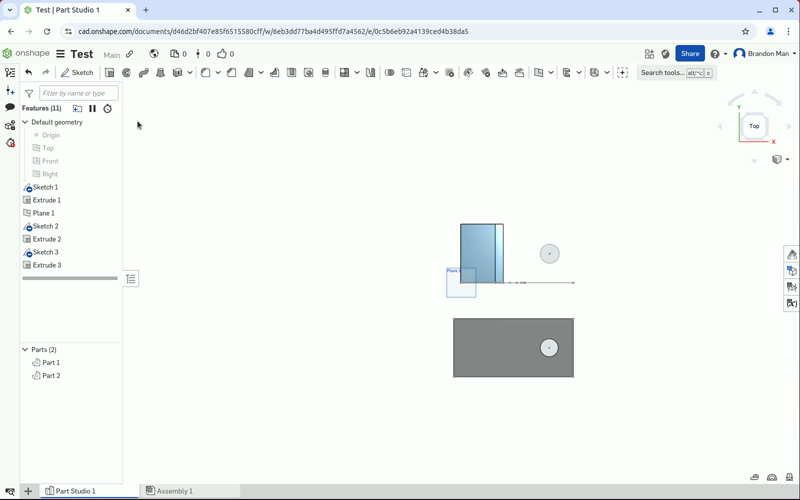
key(up, 3)
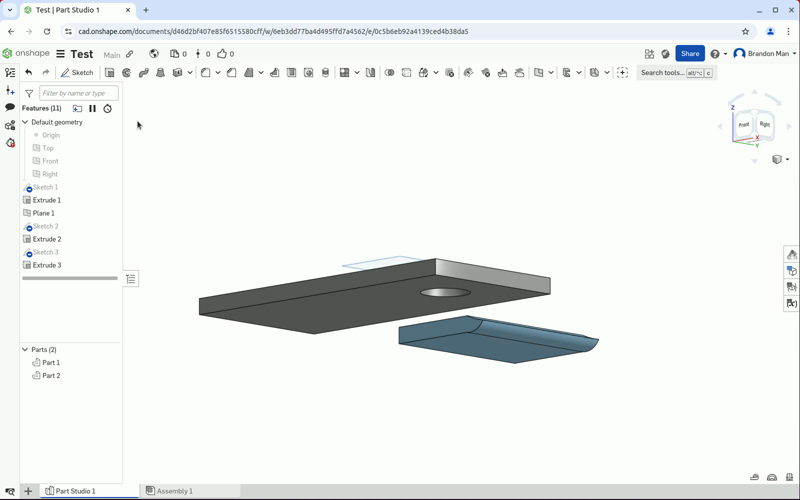
key(left, 3)
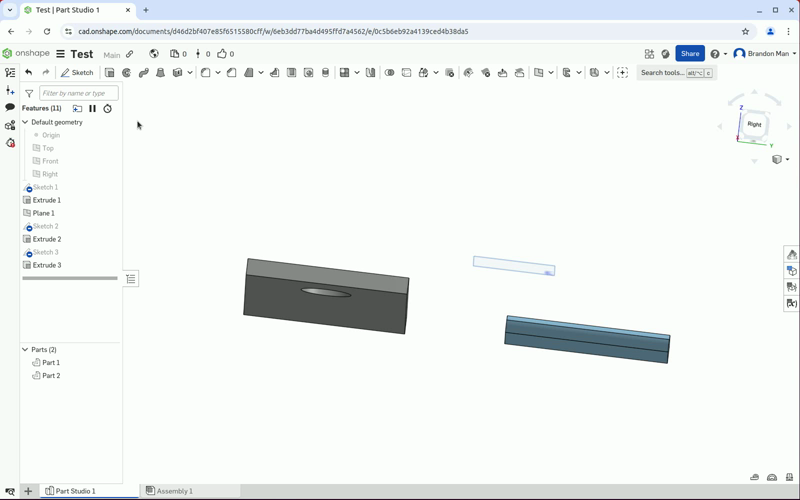
key(right, 3)
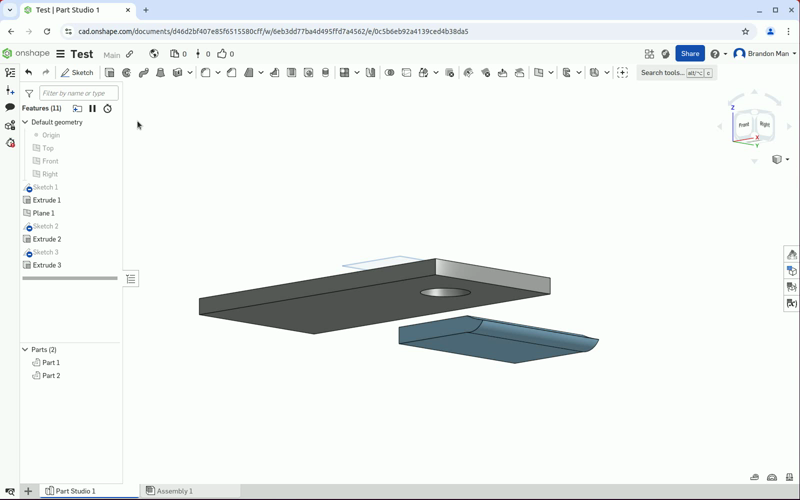
key(down, 3)
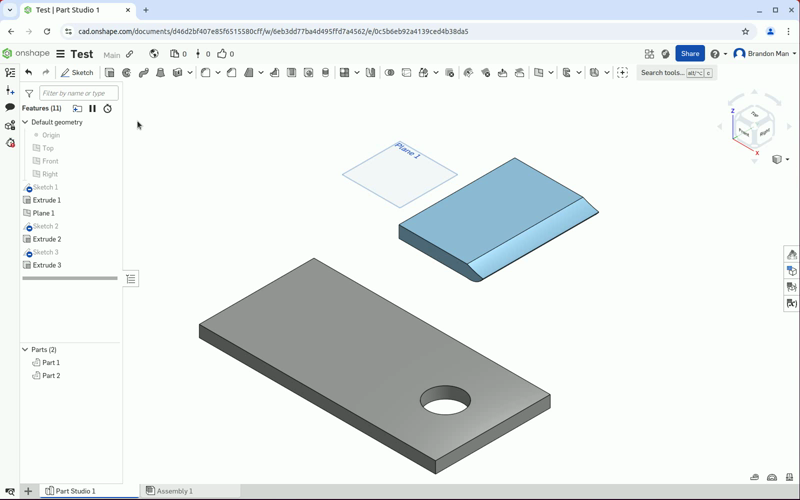
mouse_move(73, 189)
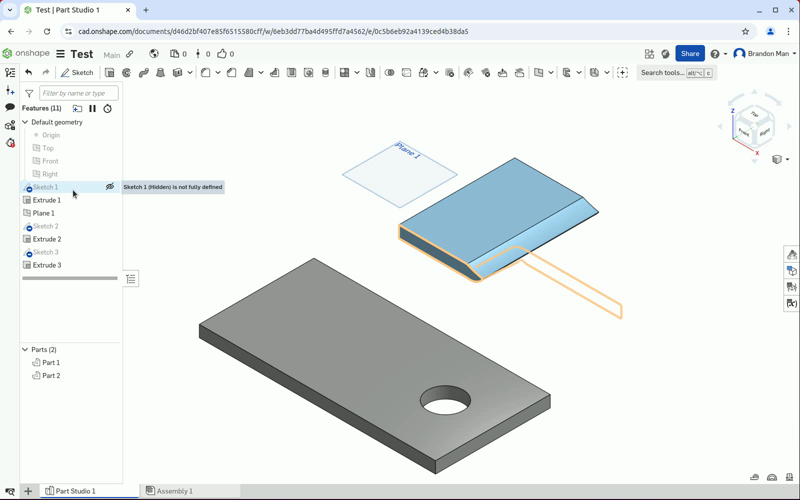
click(73, 189)